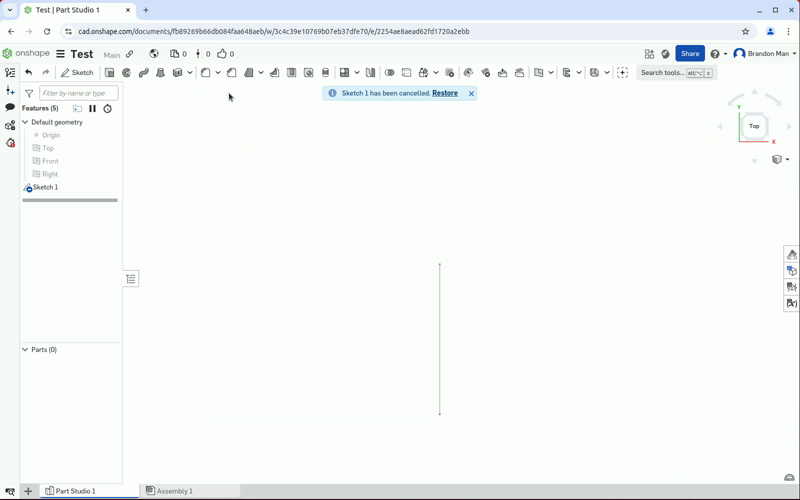
key(shift+h)
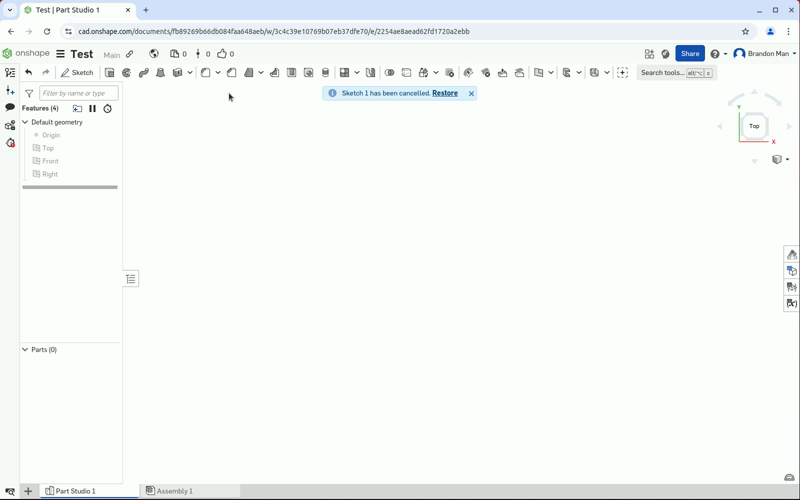
mouse_move(73, 352)
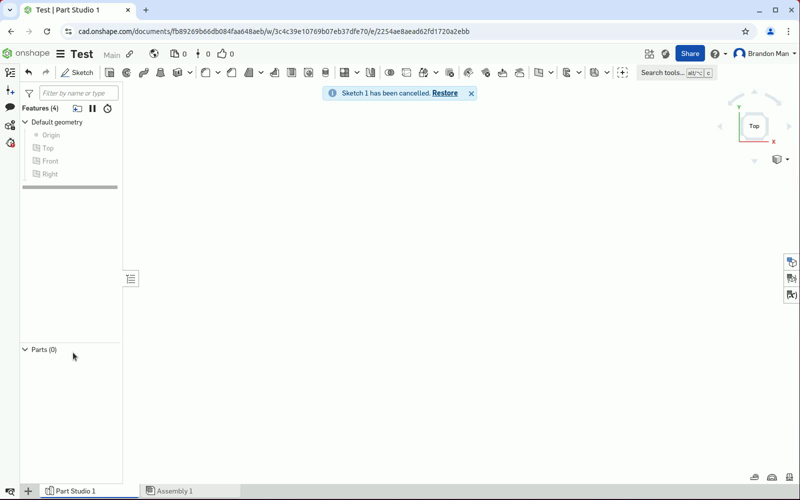
key(y)
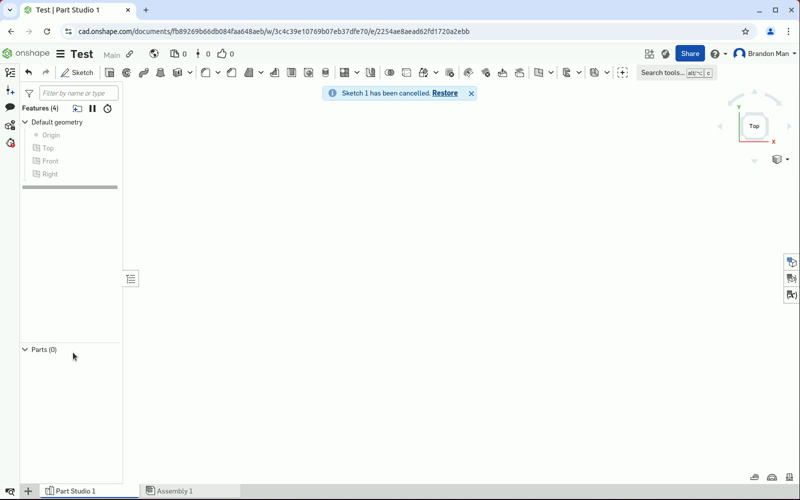
key(shift+p)
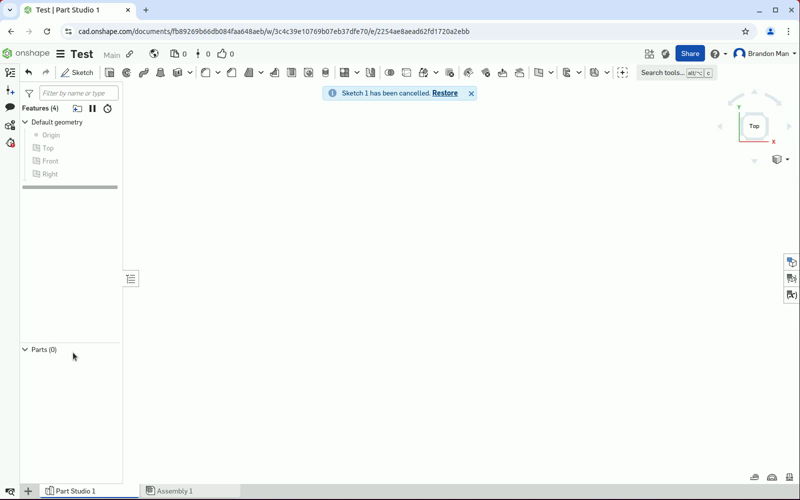
key(space)
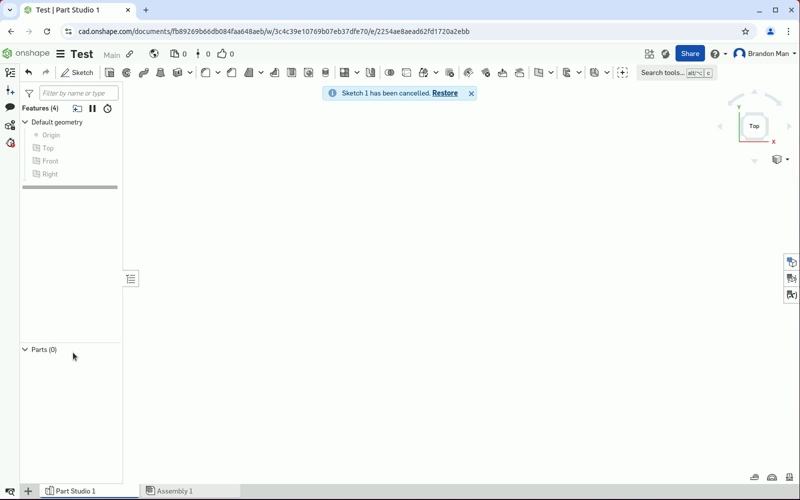
key_down(shift)
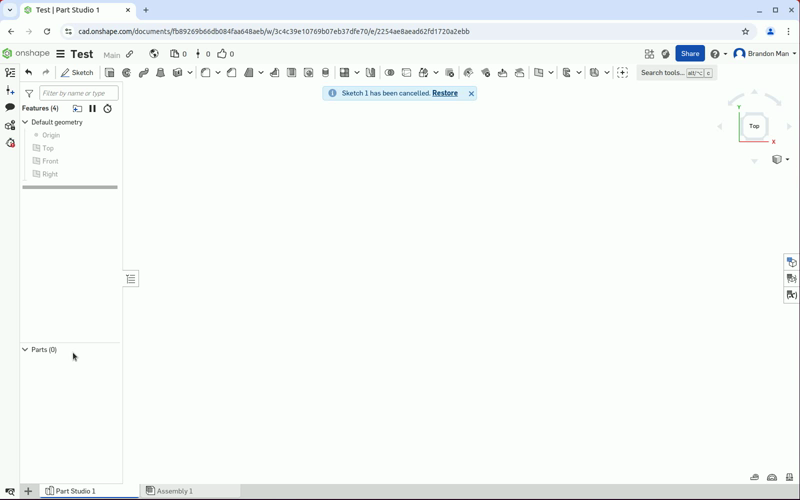
key(up)
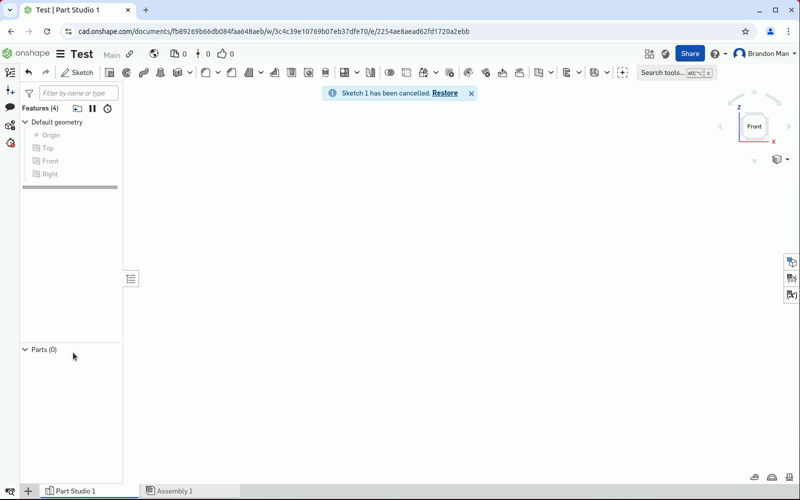
key_up(shift)
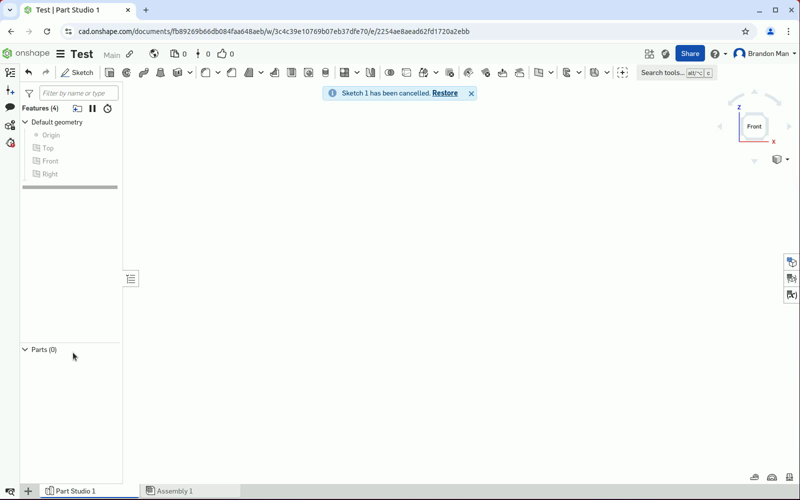
mouse_move(73, 352)
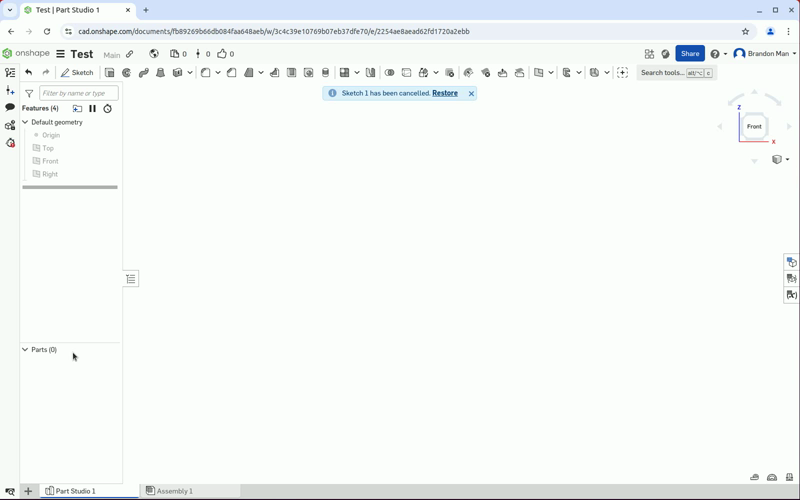
key(shift+y)
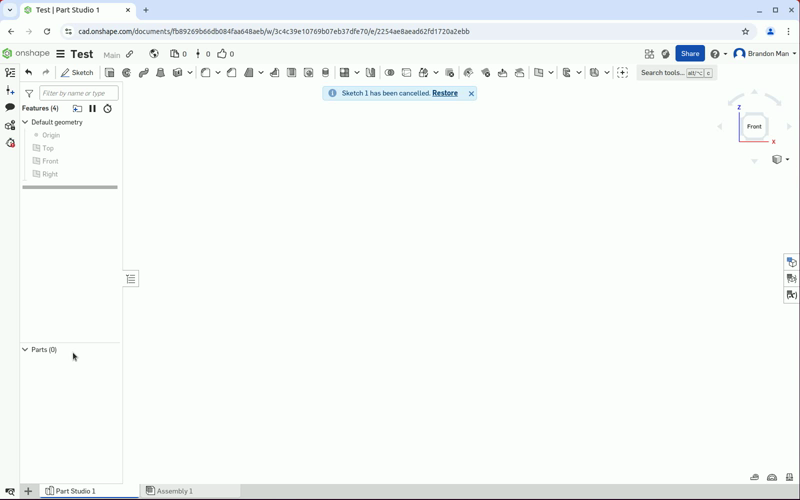
key(shift+s)
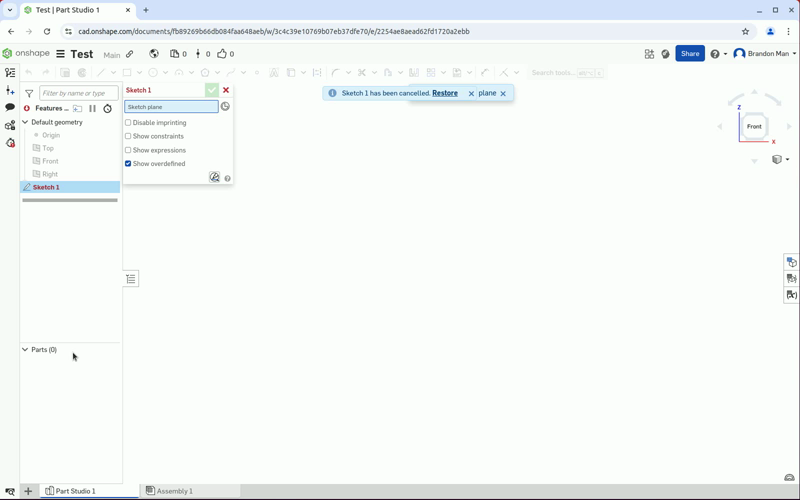
mouse_move(73, 163)
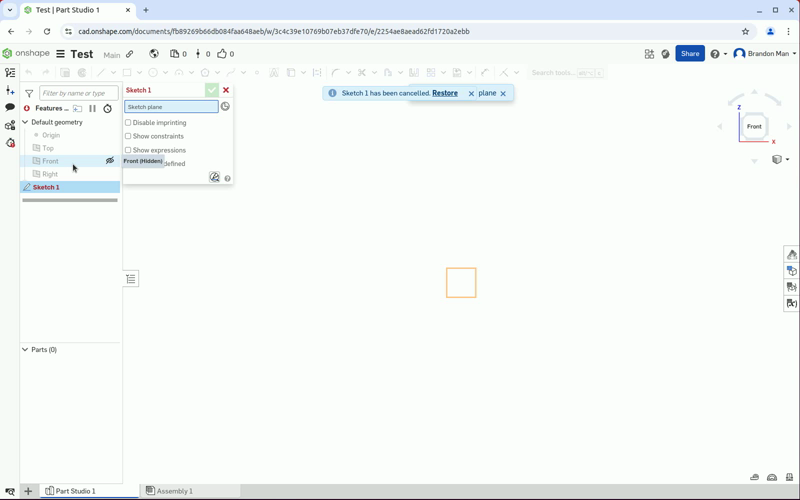
click(73, 163)
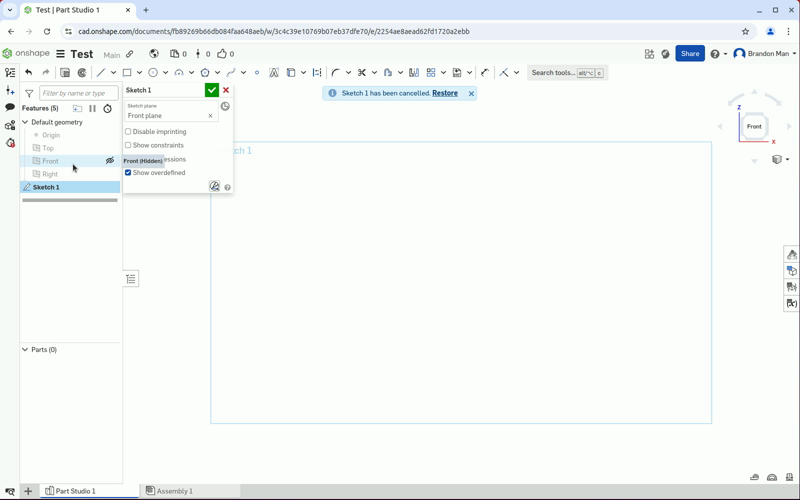
mouse_move(73, 352)
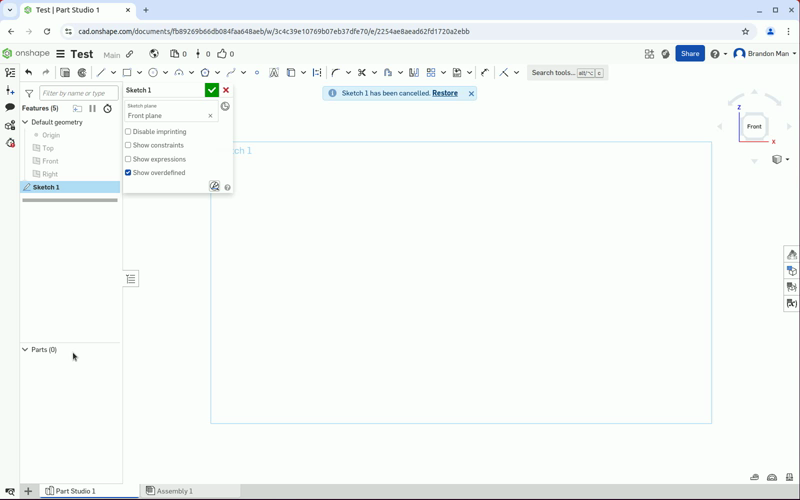
key(y)
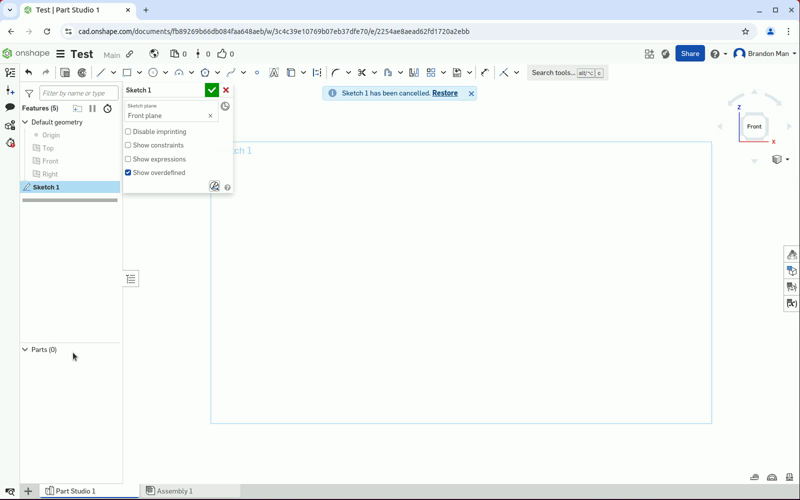
key(l)
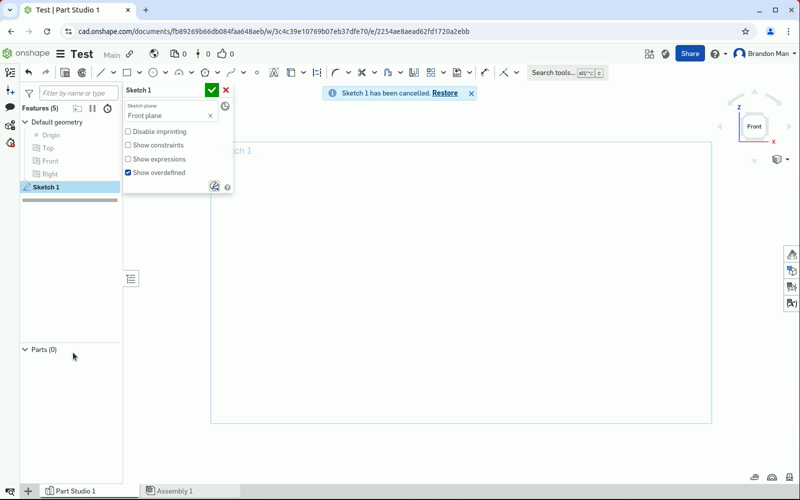
key_down(shift)
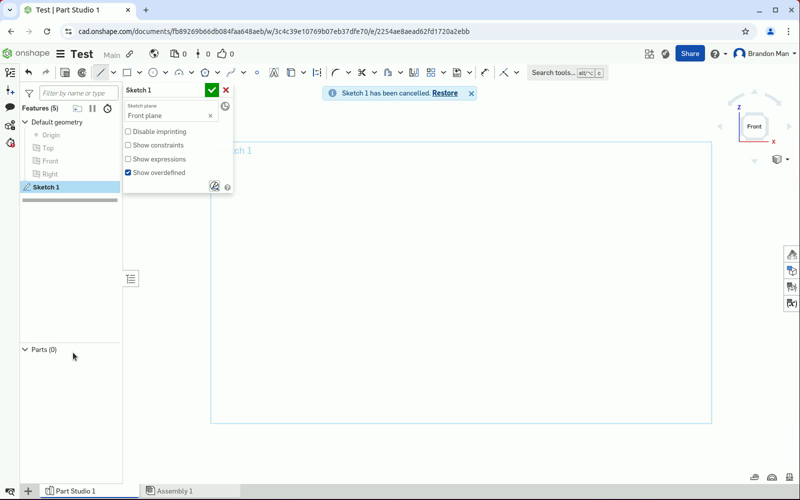
mouse_move(348, 232)
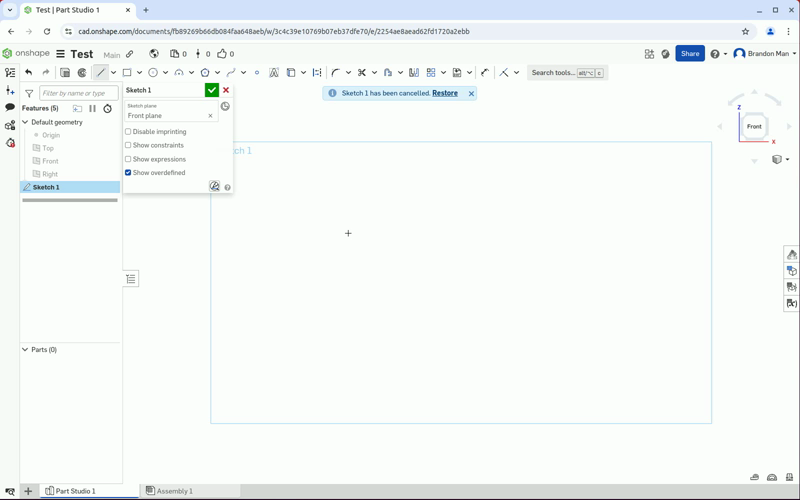
click(348, 232)
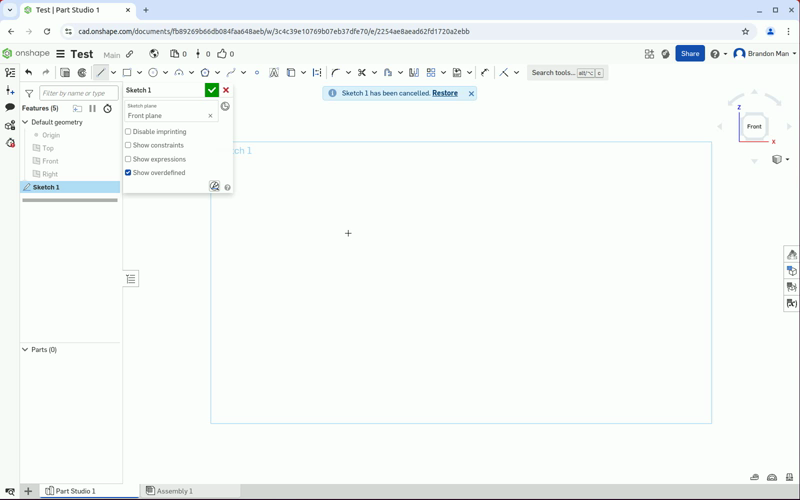
key_up(shift)
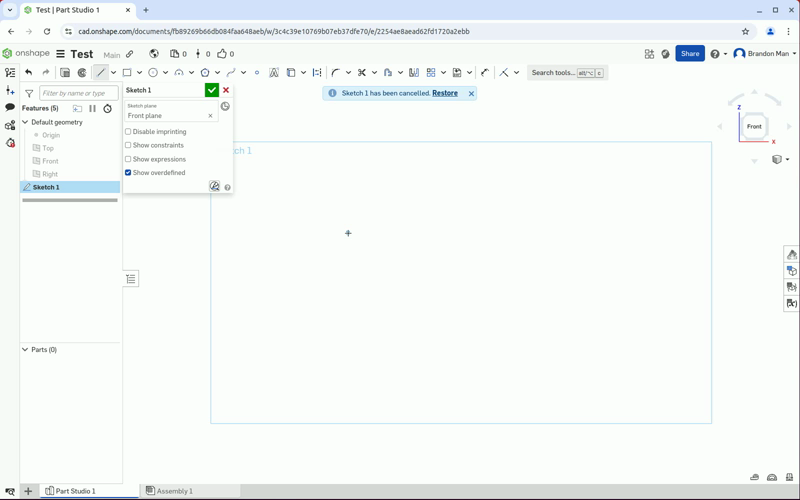
key_down(shift)
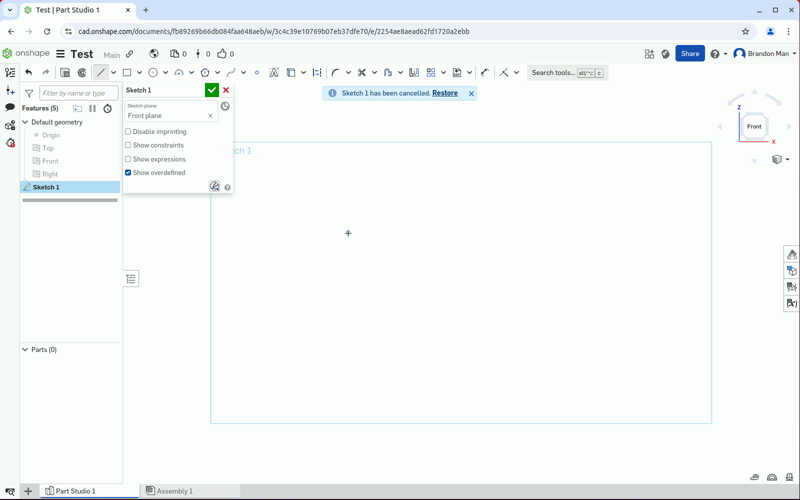
mouse_move(378, 232)
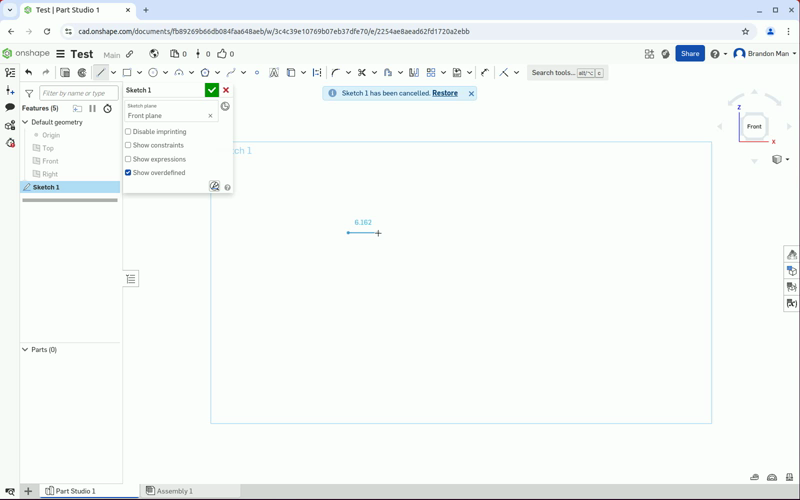
mouse_move(364, 232)
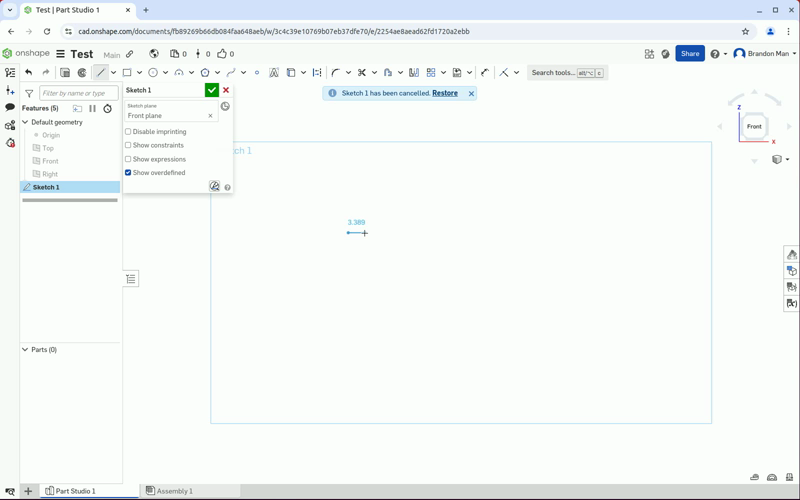
click(364, 232)
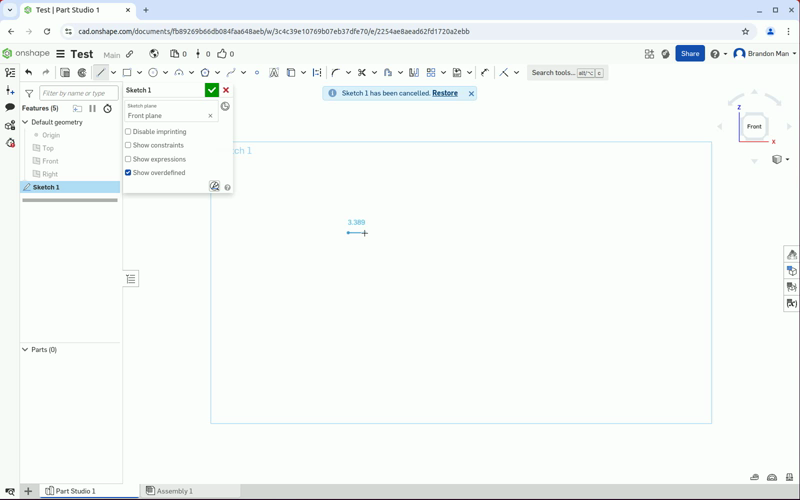
key_up(shift)
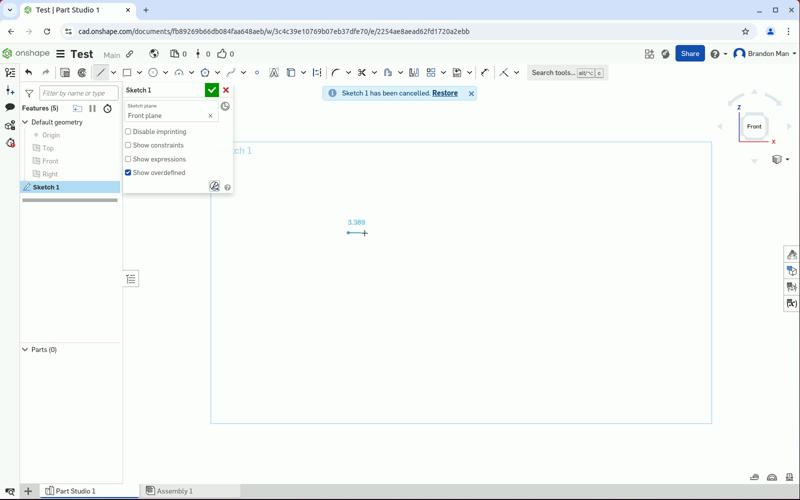
key_down(shift)
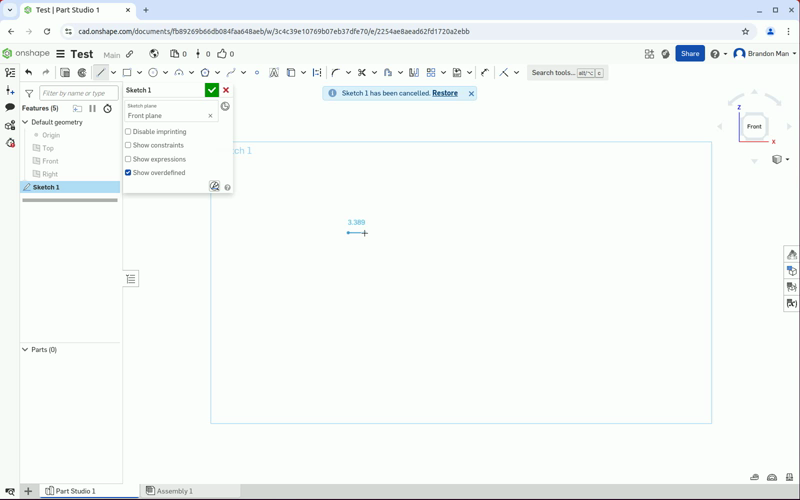
mouse_move(555, 232)
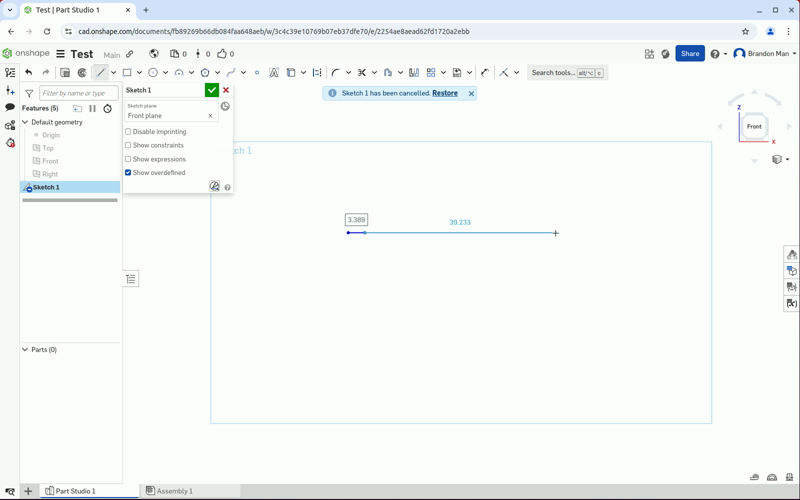
click(555, 232)
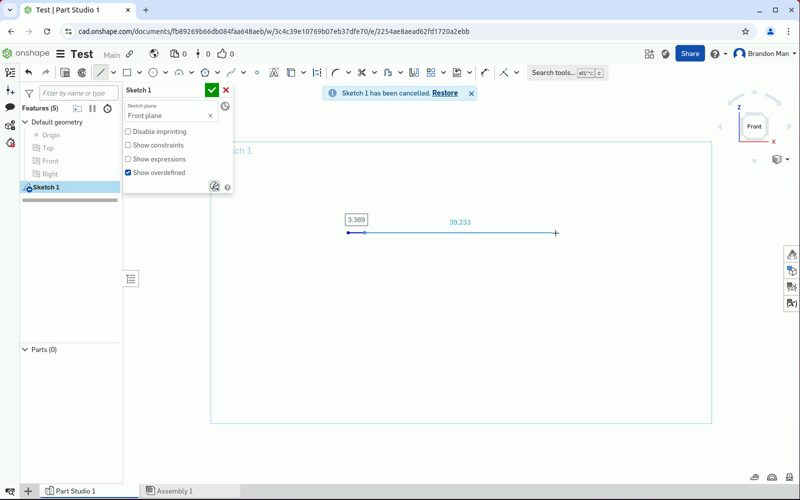
key_up(shift)
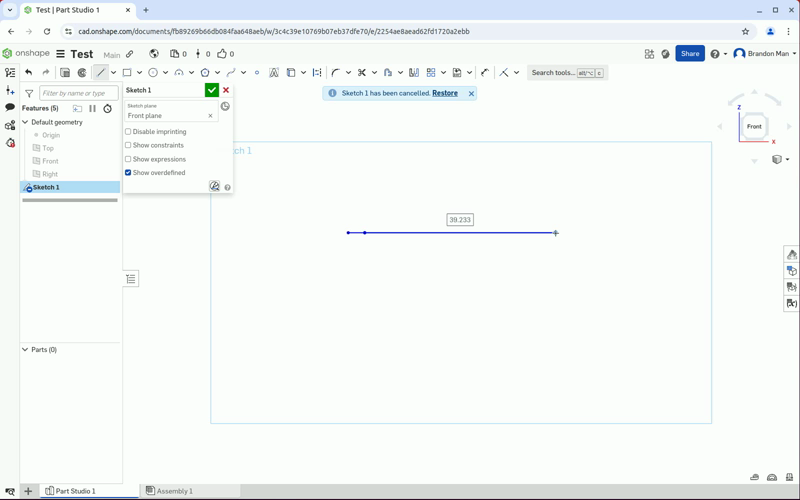
key_down(shift)
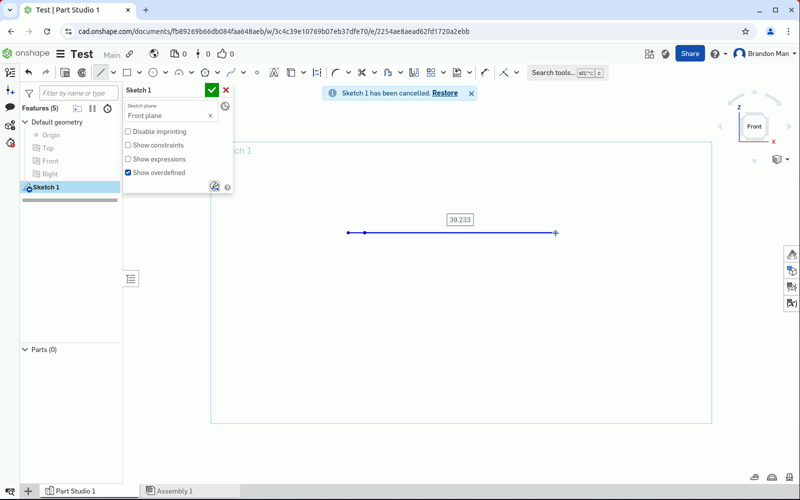
mouse_move(585, 232)
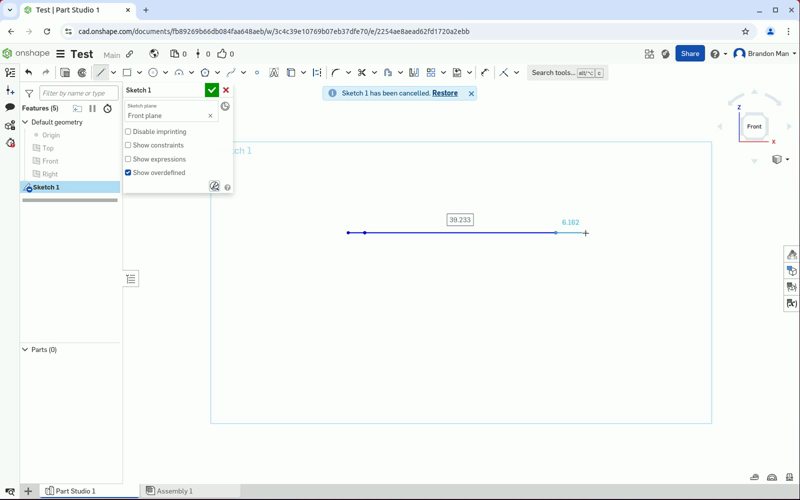
mouse_move(572, 232)
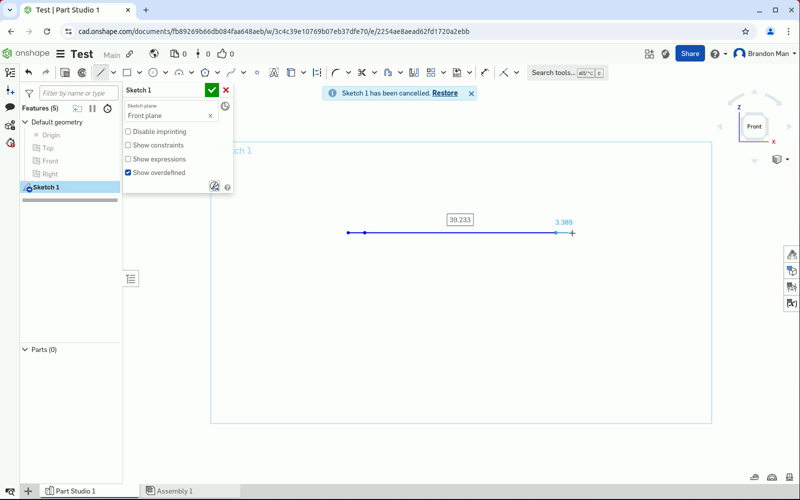
click(572, 232)
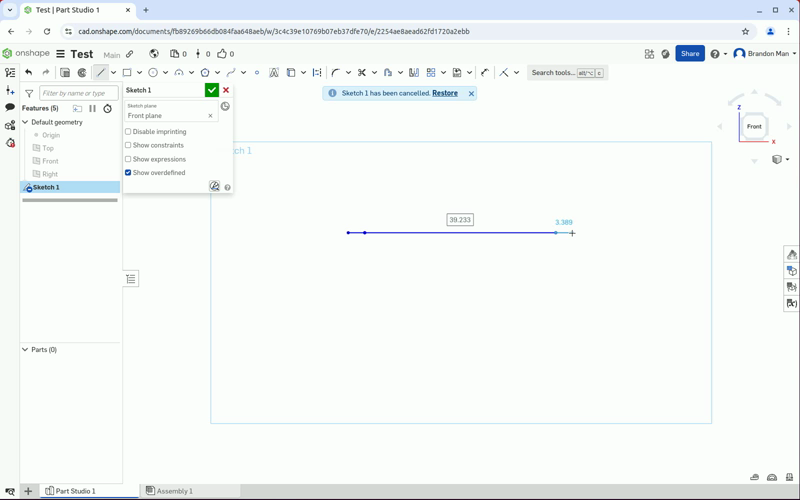
key_up(shift)
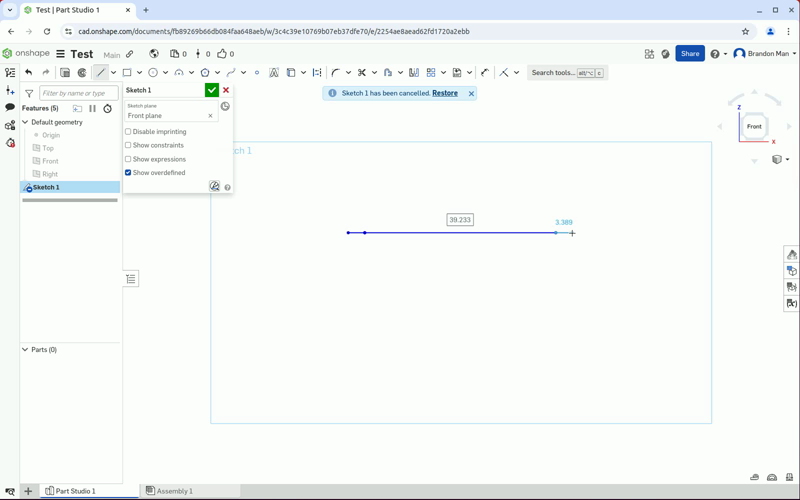
key_down(shift)
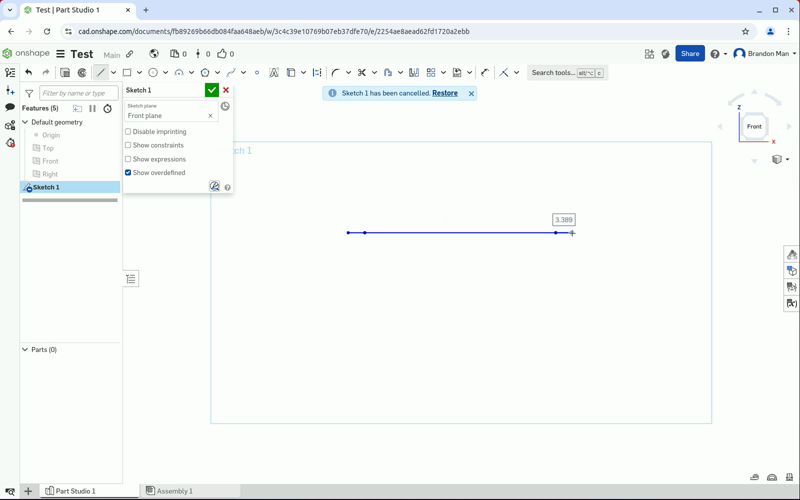
mouse_move(589, 232)
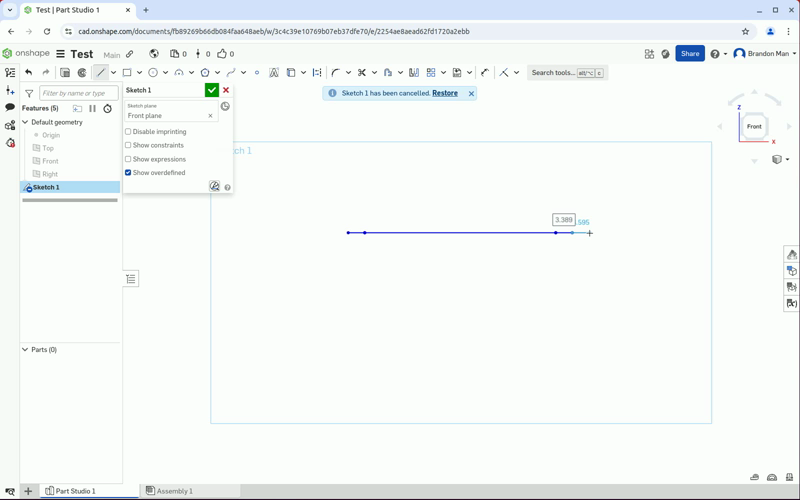
mouse_move(572, 223)
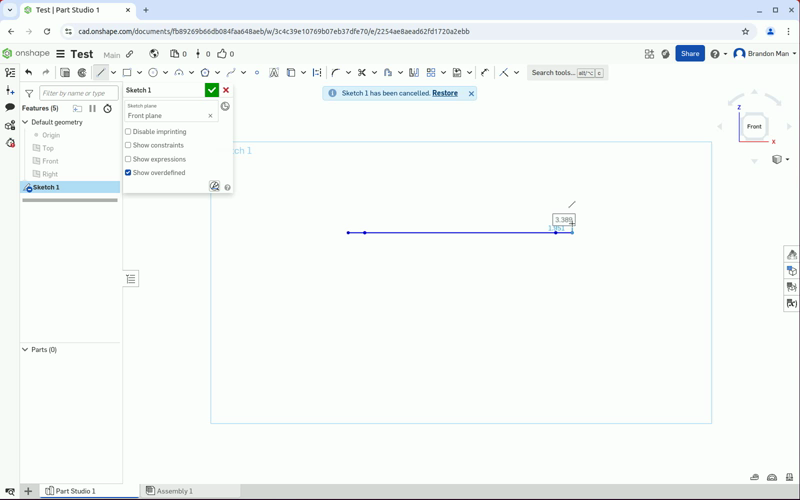
click(572, 223)
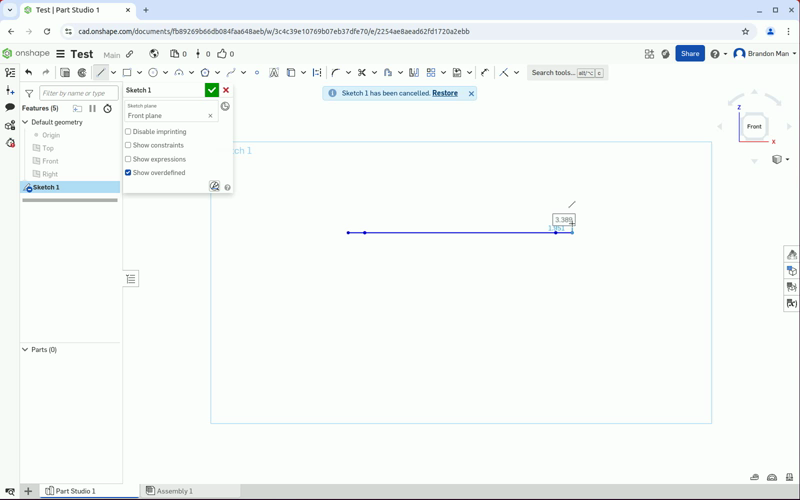
key_up(shift)
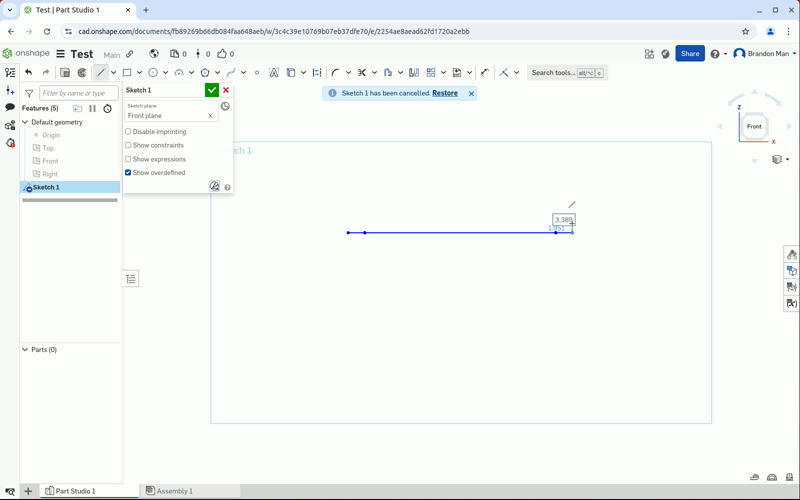
key_down(shift)
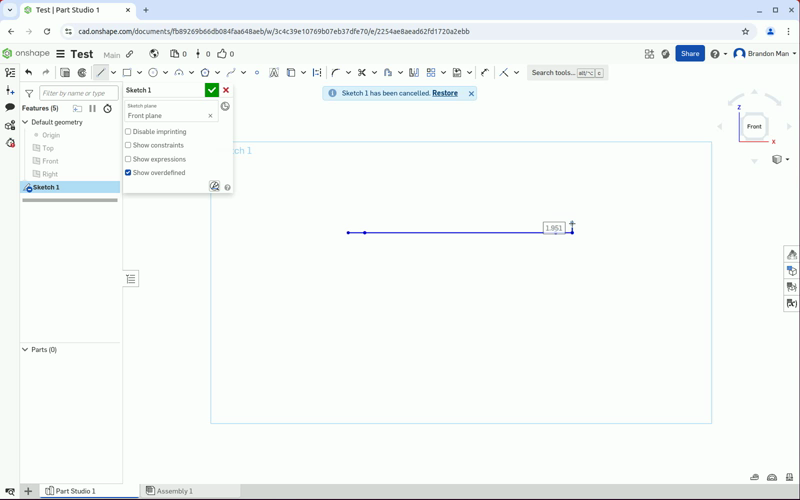
mouse_move(589, 223)
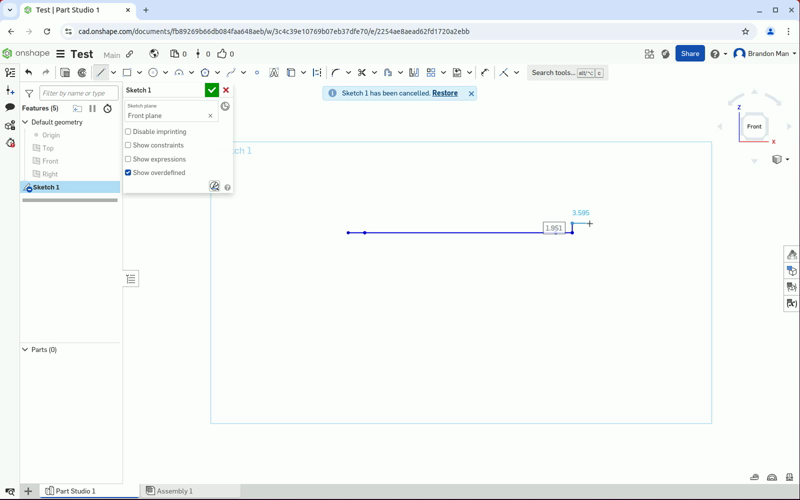
mouse_move(564, 223)
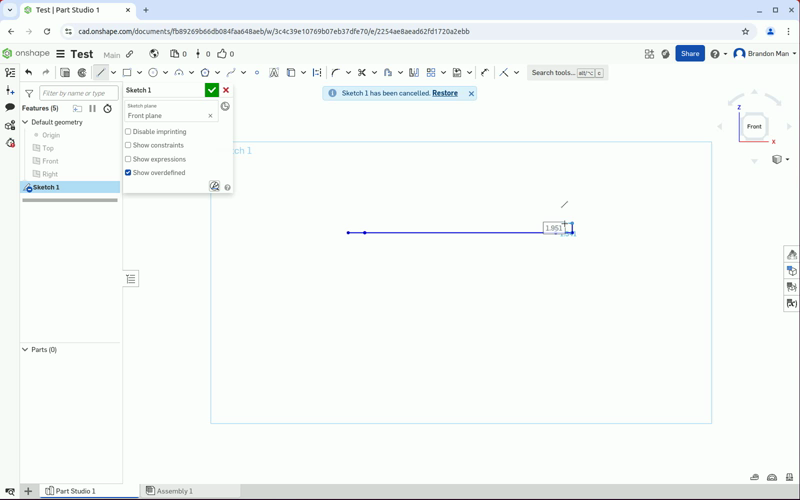
scroll(6)
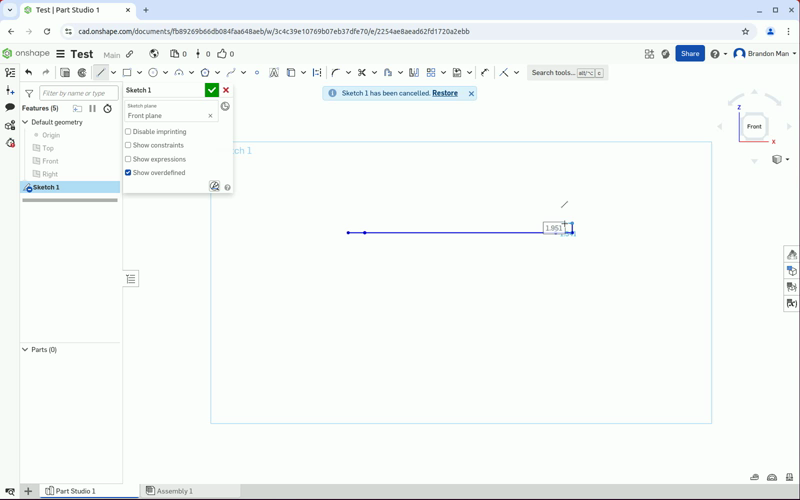
scroll(6)
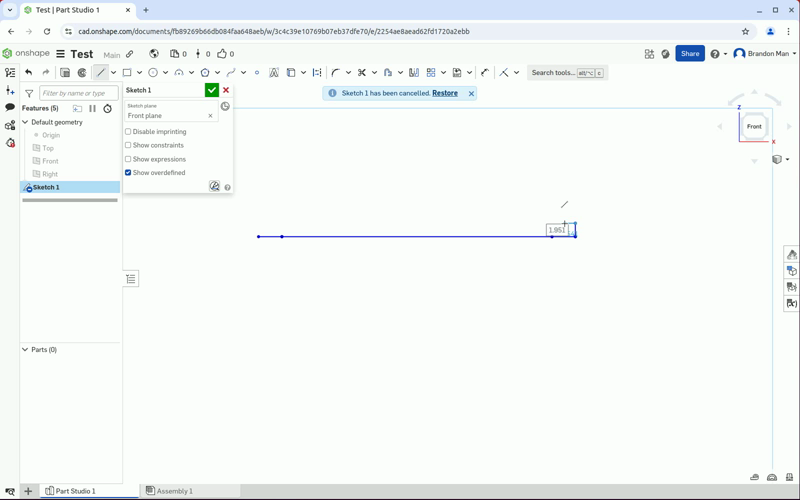
scroll(6)
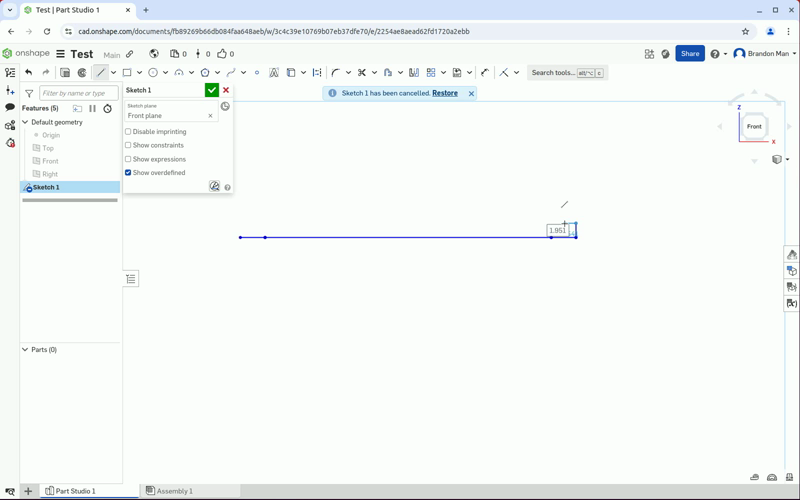
scroll(6)
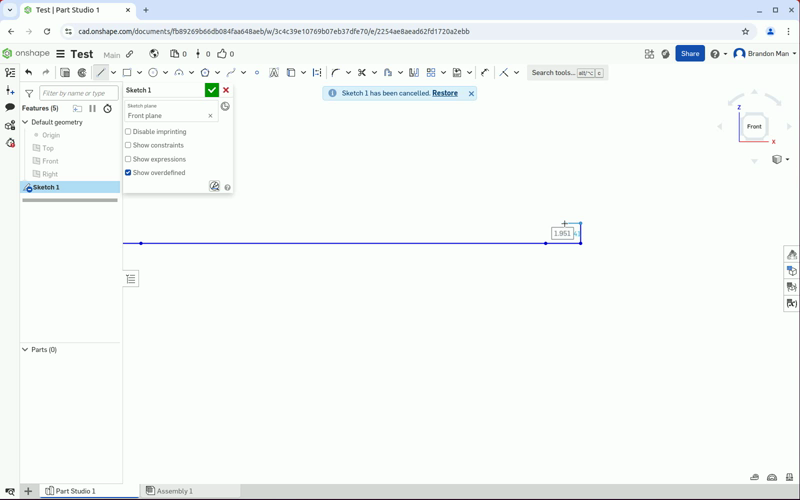
scroll(6)
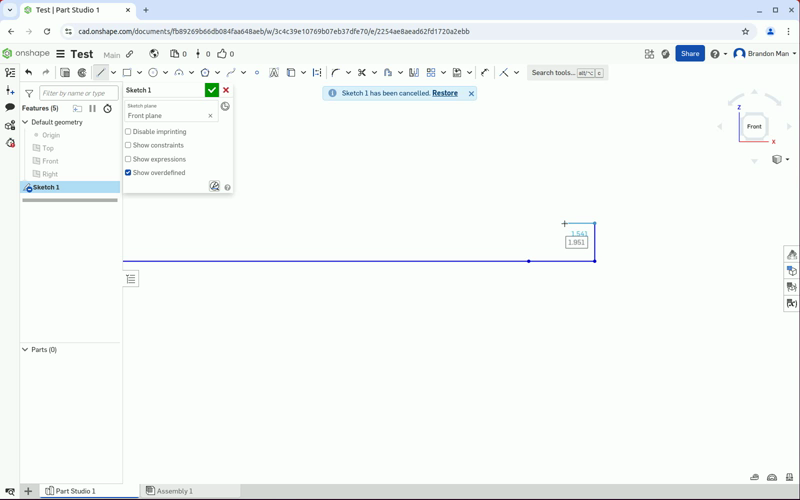
scroll(6)
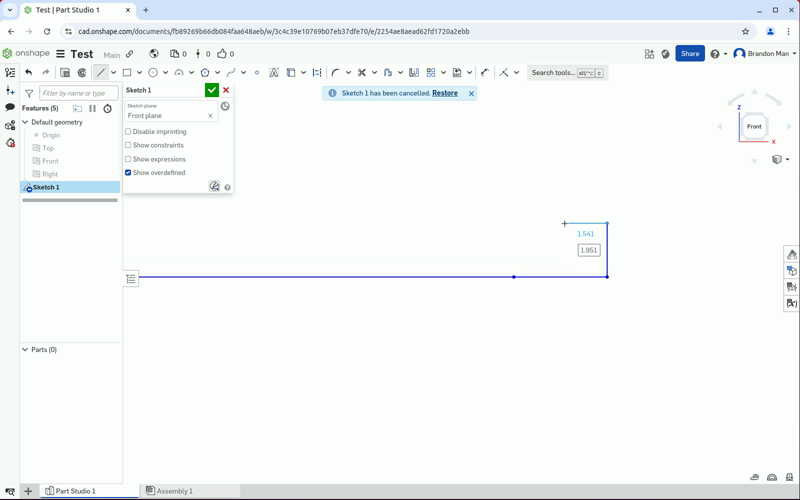
scroll(6)
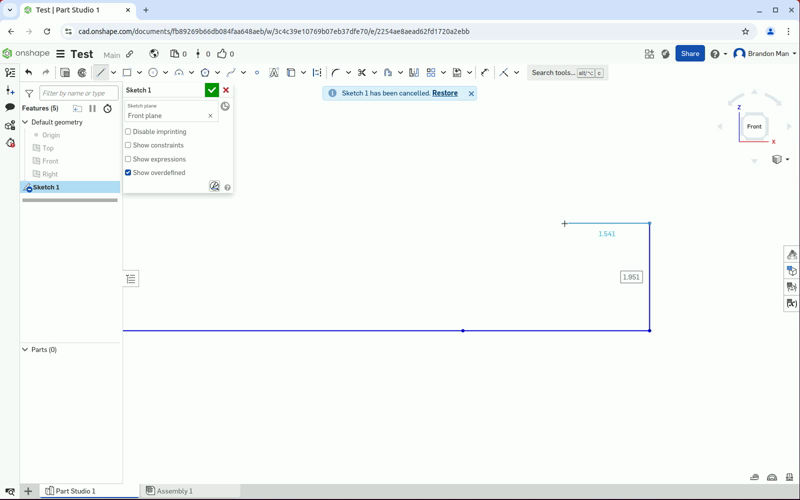
click(564, 223)
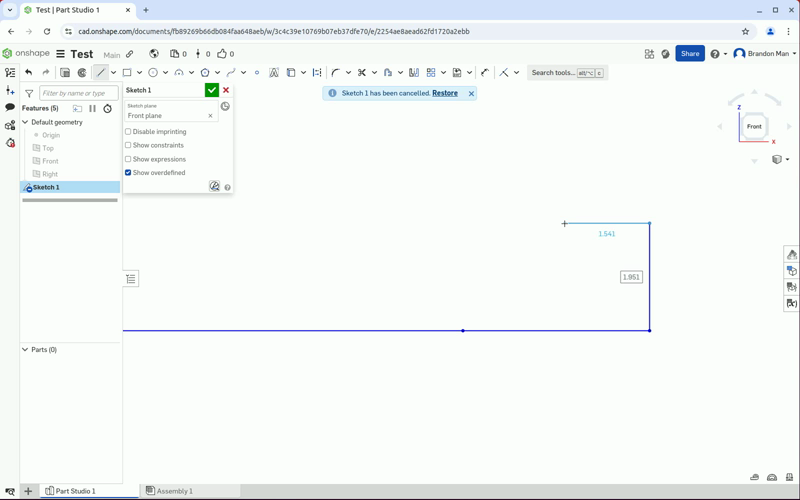
scroll(-6)
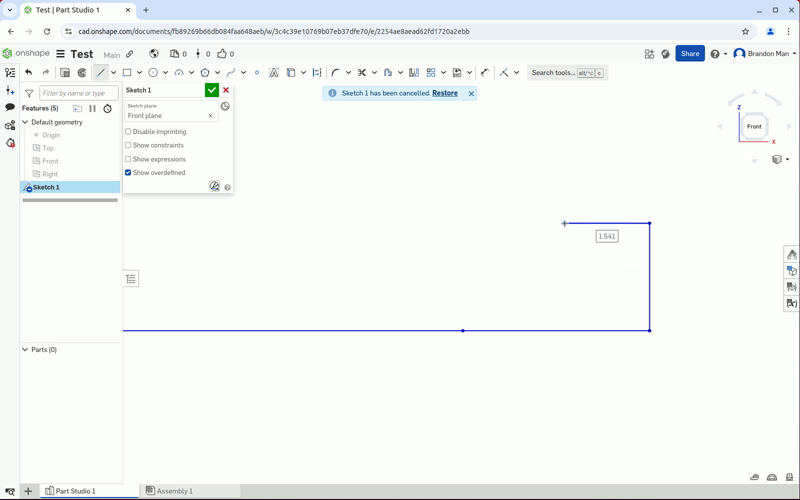
scroll(-6)
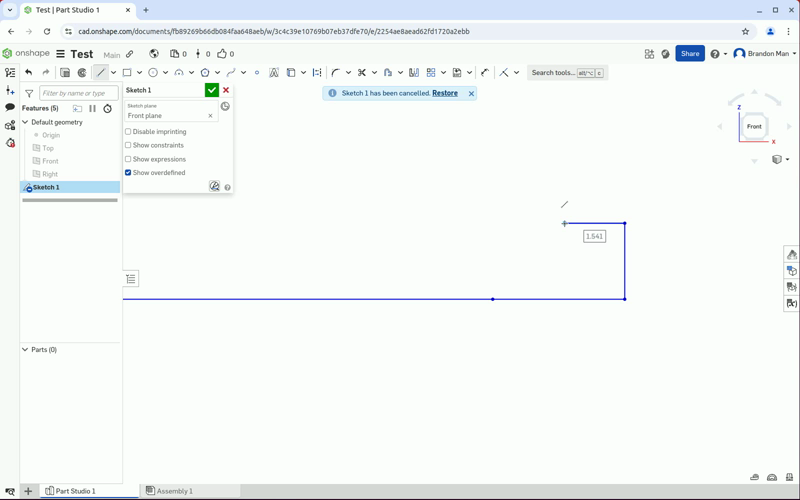
scroll(-6)
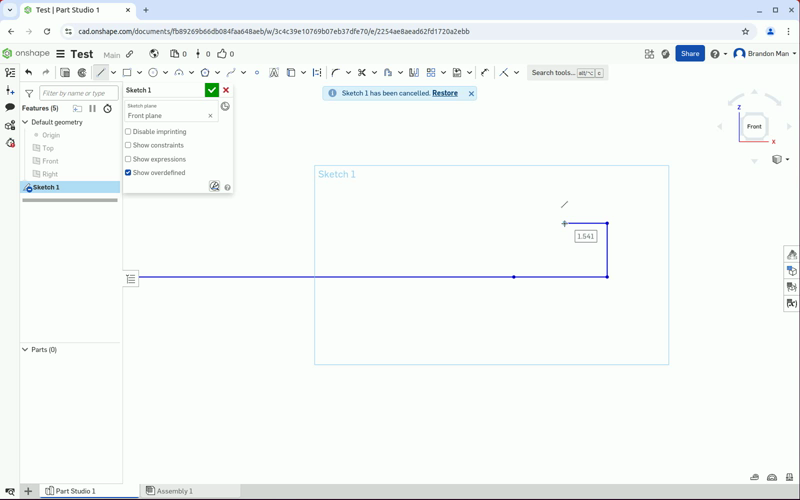
scroll(-6)
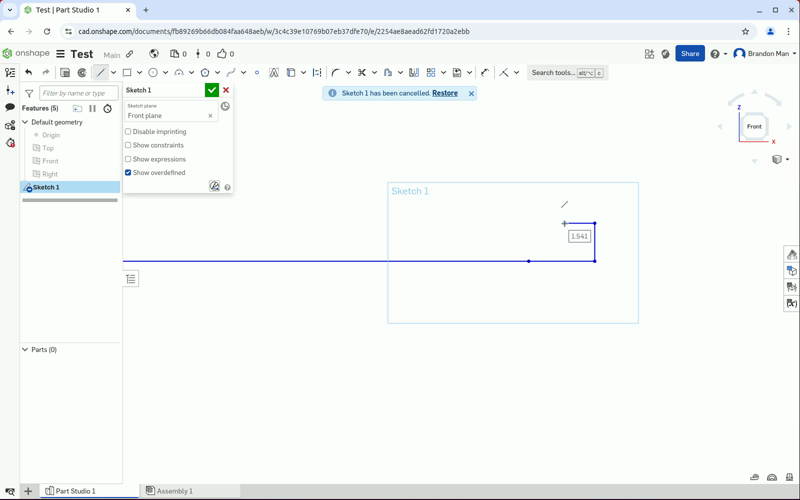
scroll(-6)
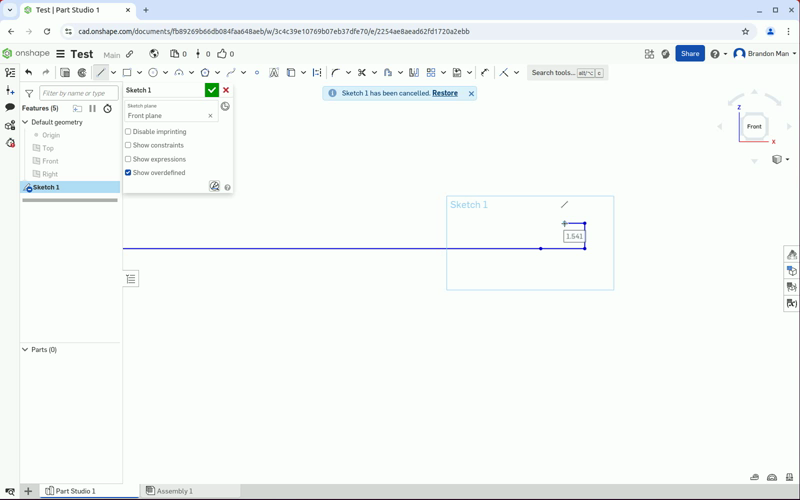
scroll(-6)
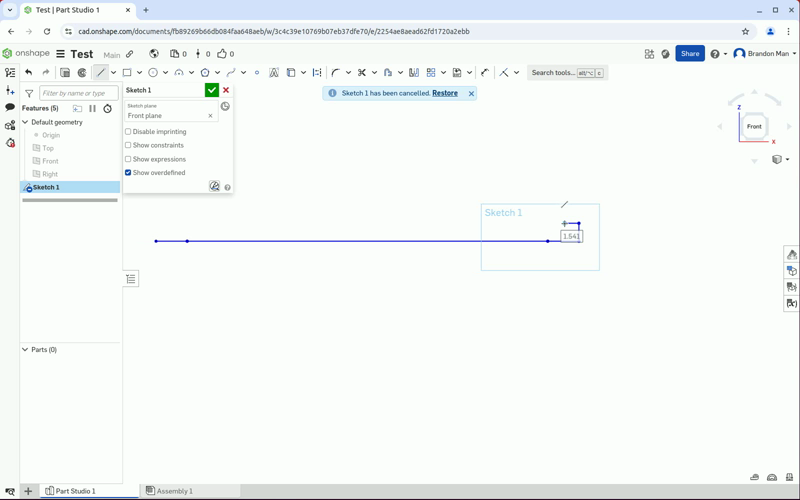
scroll(-6)
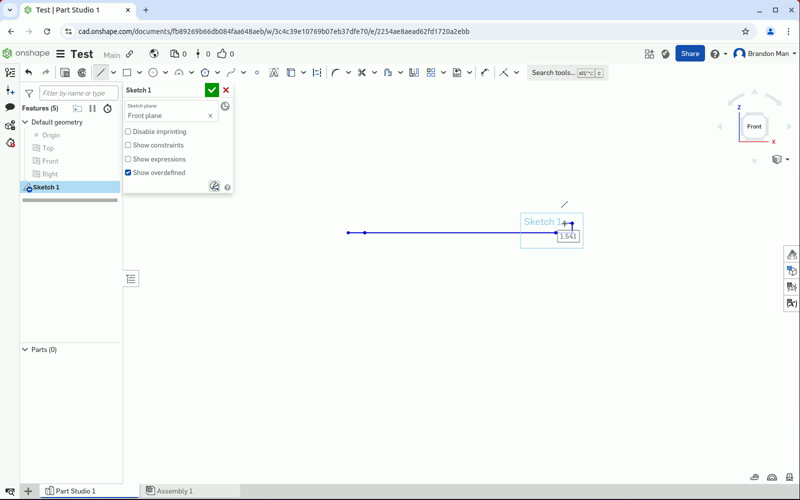
key_up(shift)
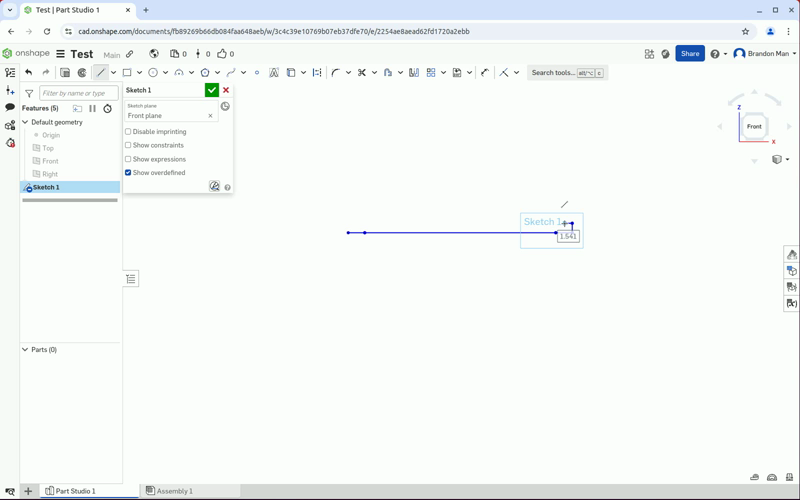
key_down(shift)
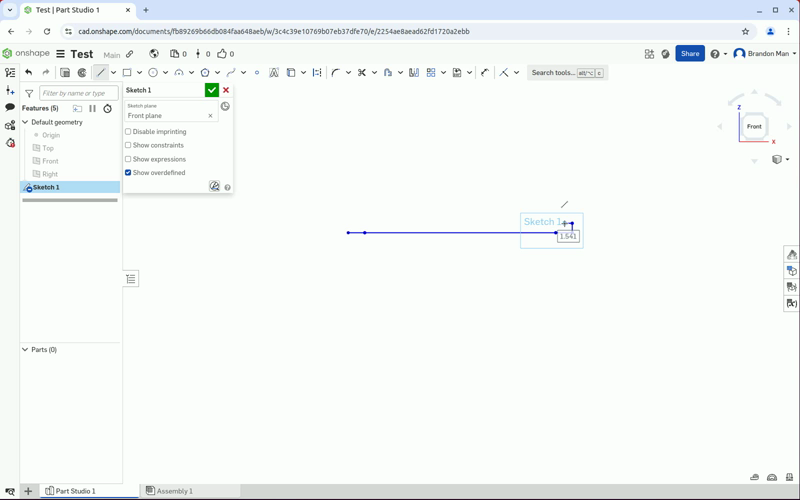
mouse_move(589, 223)
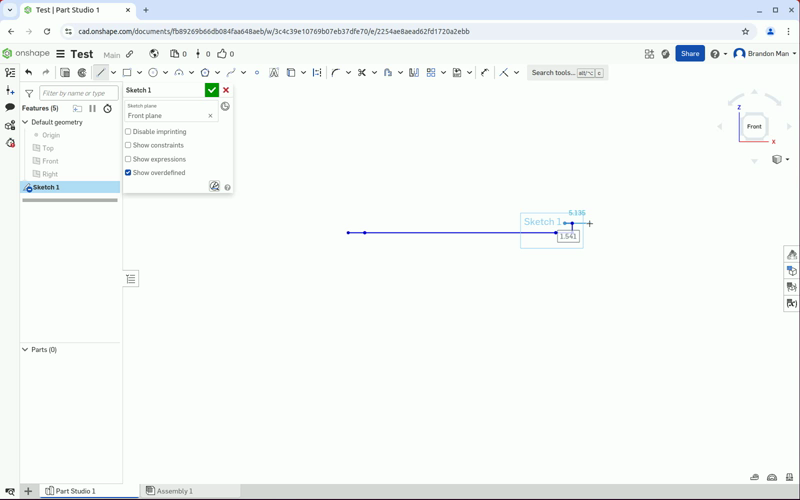
mouse_move(564, 216)
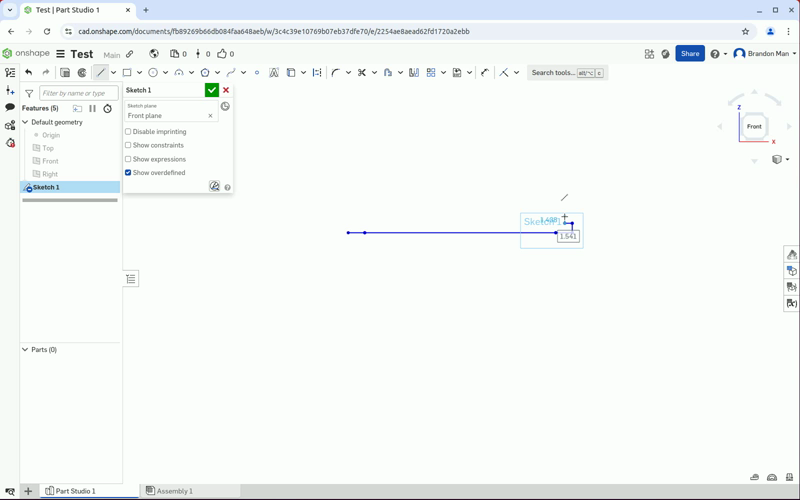
scroll(6)
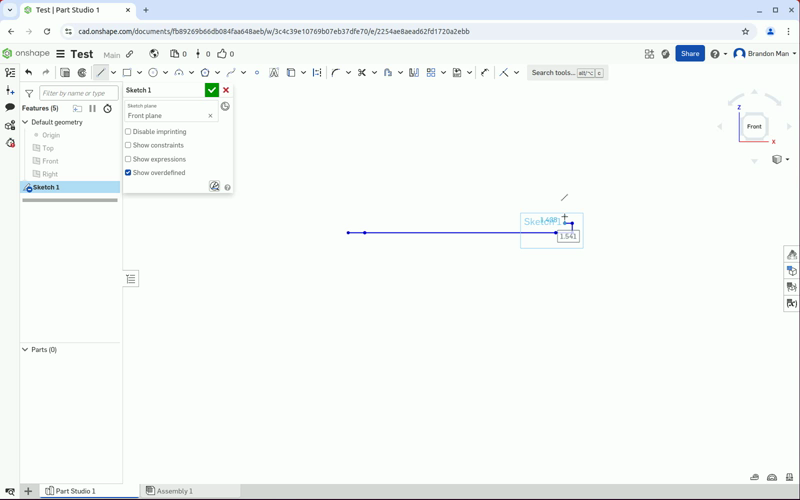
scroll(6)
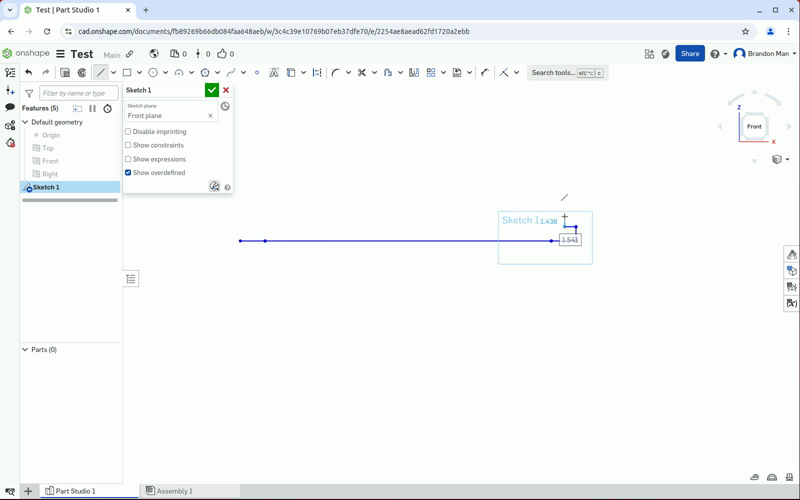
scroll(6)
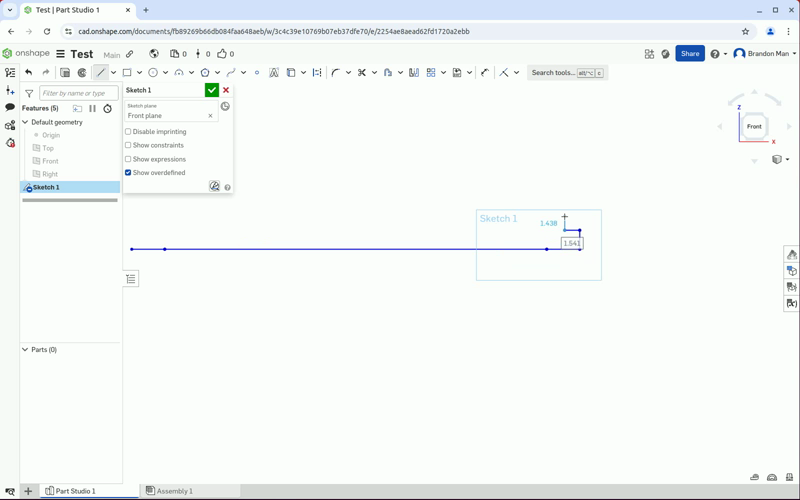
scroll(6)
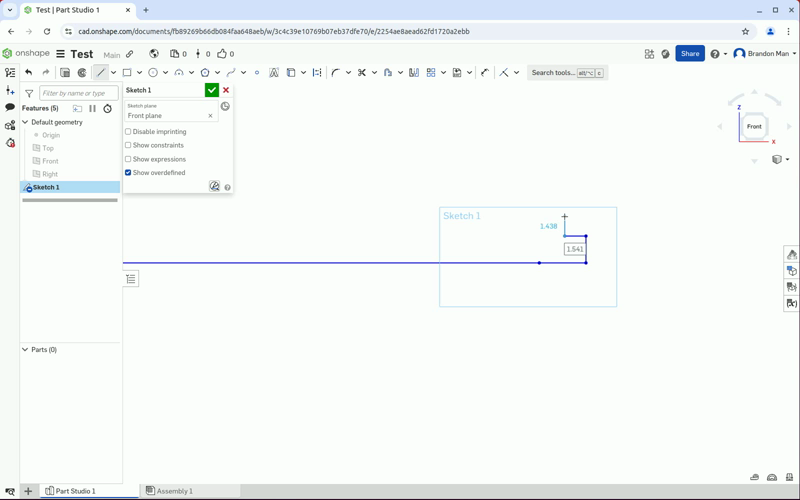
scroll(6)
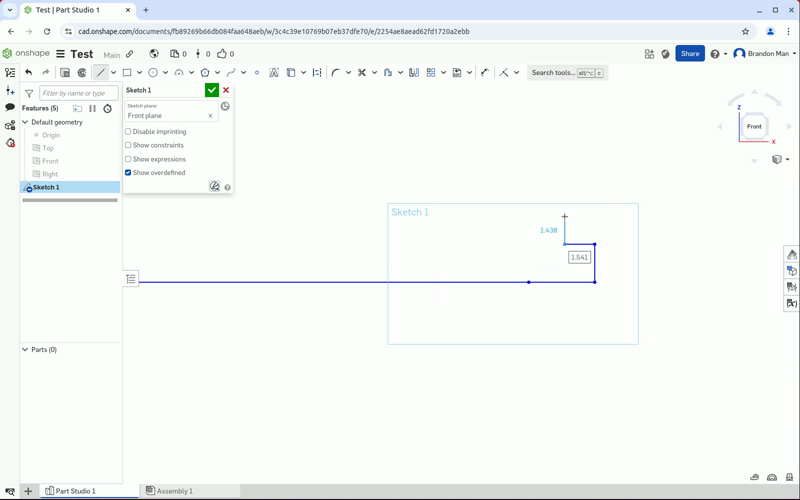
scroll(6)
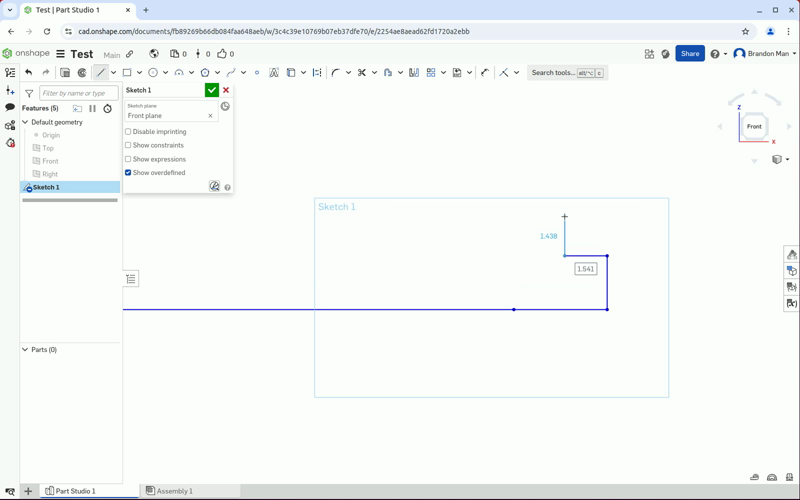
scroll(6)
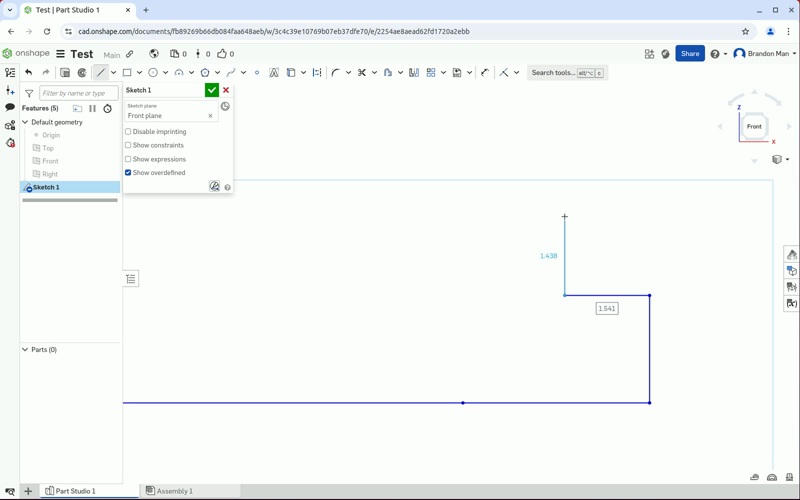
click(564, 216)
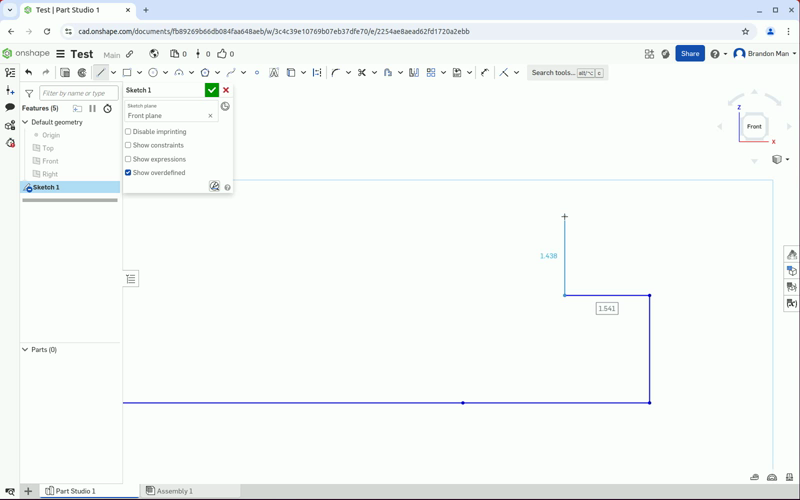
scroll(-6)
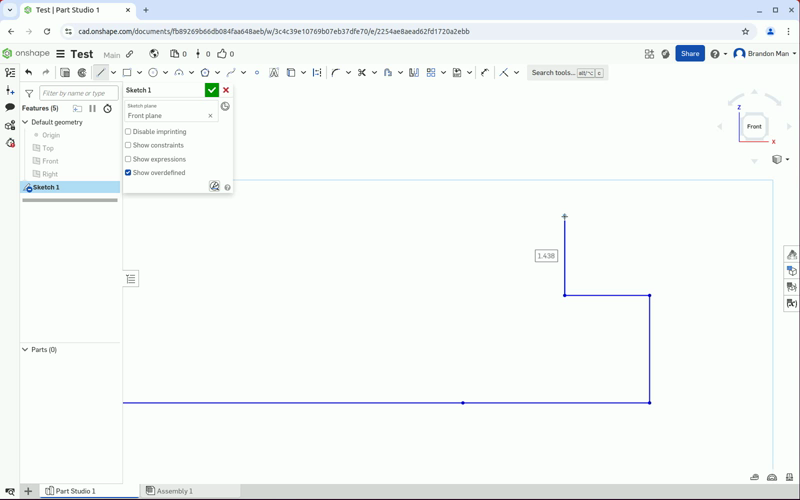
scroll(-6)
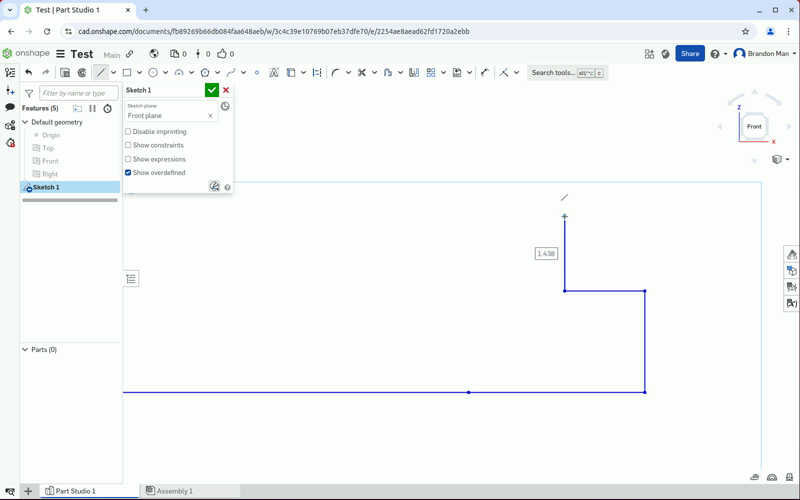
scroll(-6)
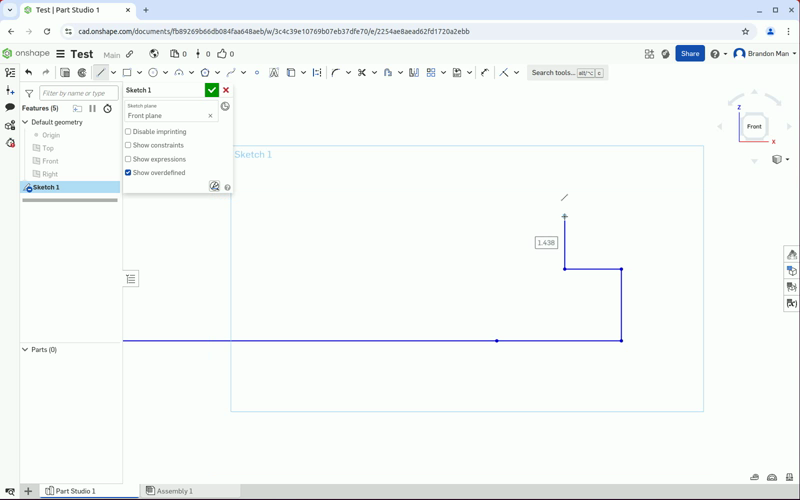
scroll(-6)
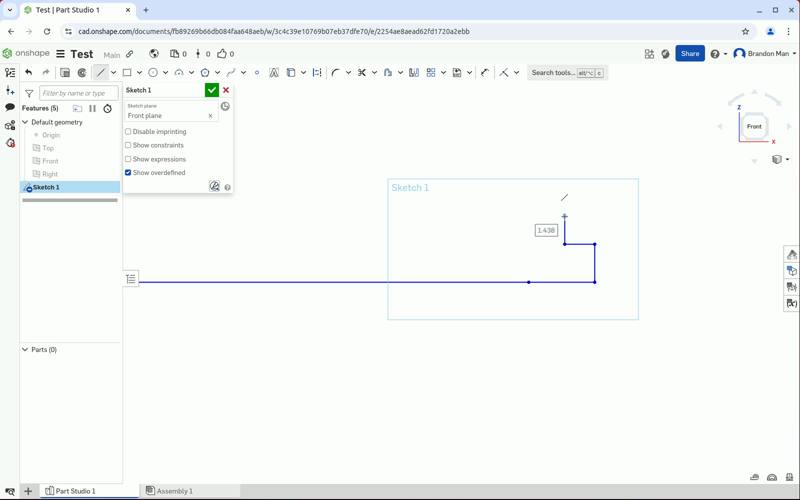
scroll(-6)
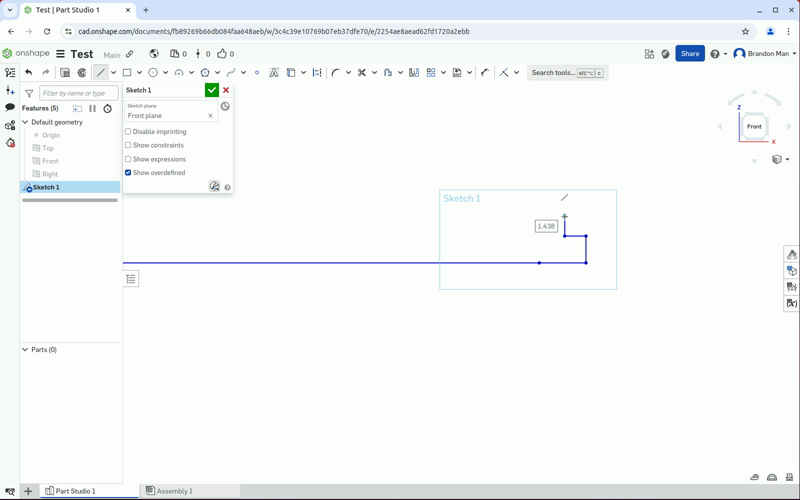
scroll(-6)
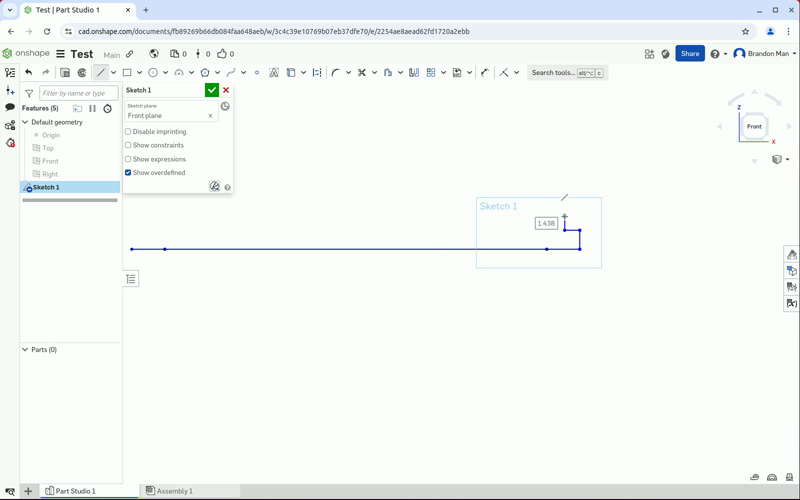
scroll(-6)
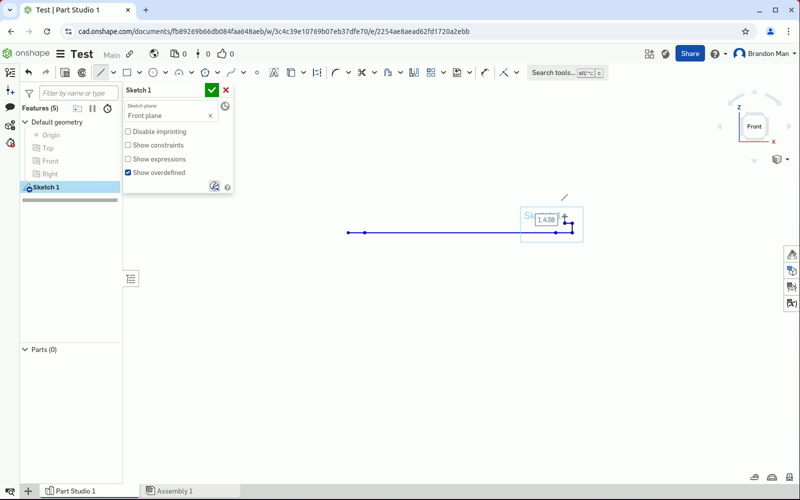
key_up(shift)
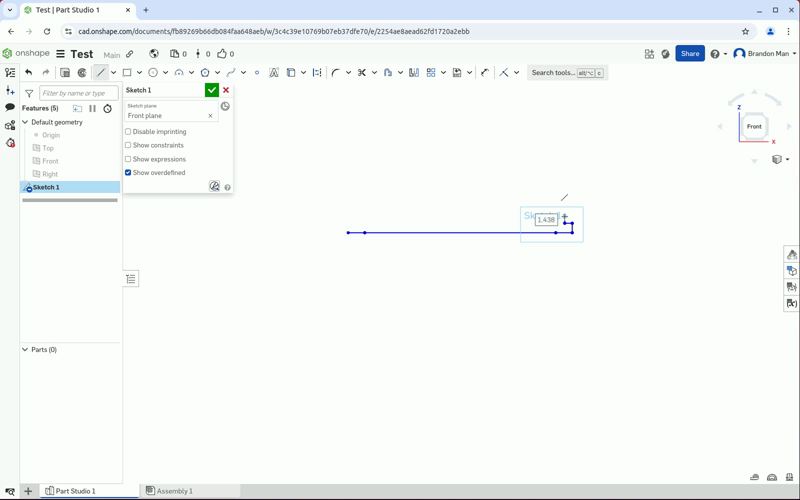
key_down(shift)
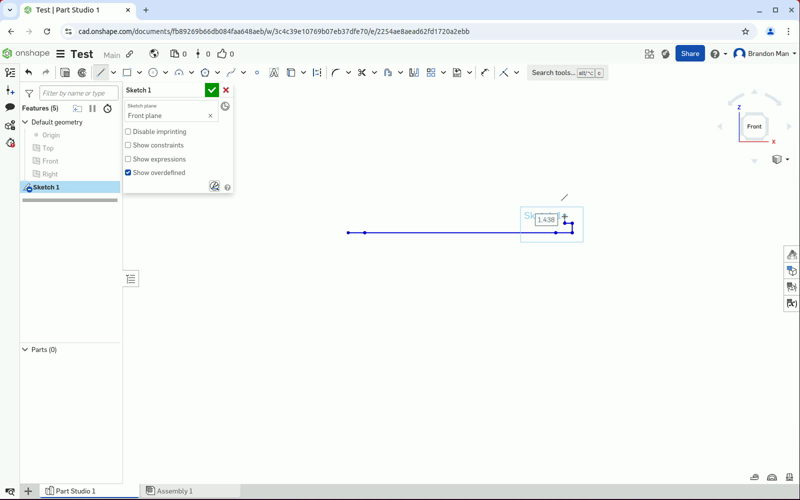
mouse_move(355, 216)
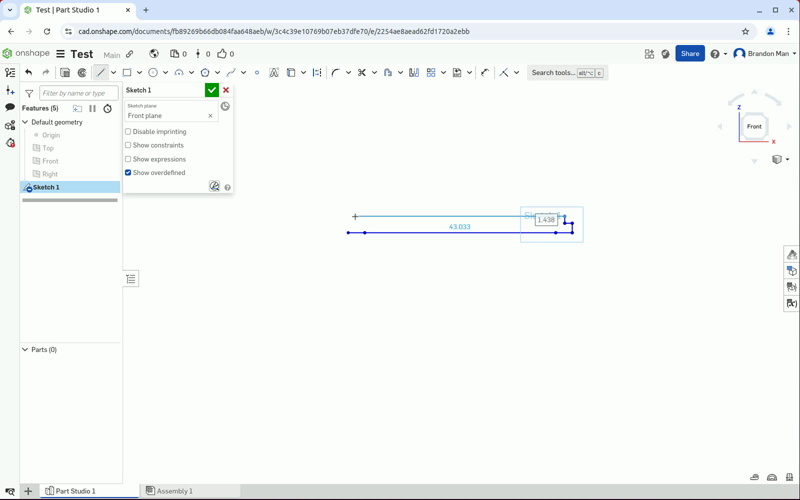
click(355, 216)
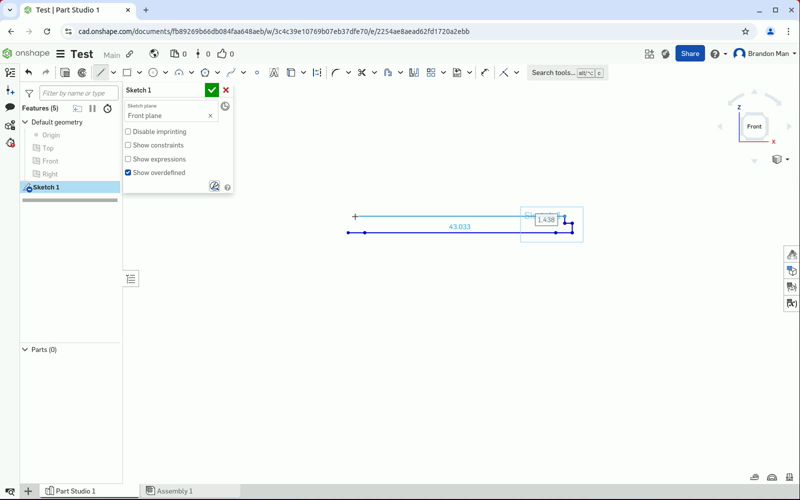
key_up(shift)
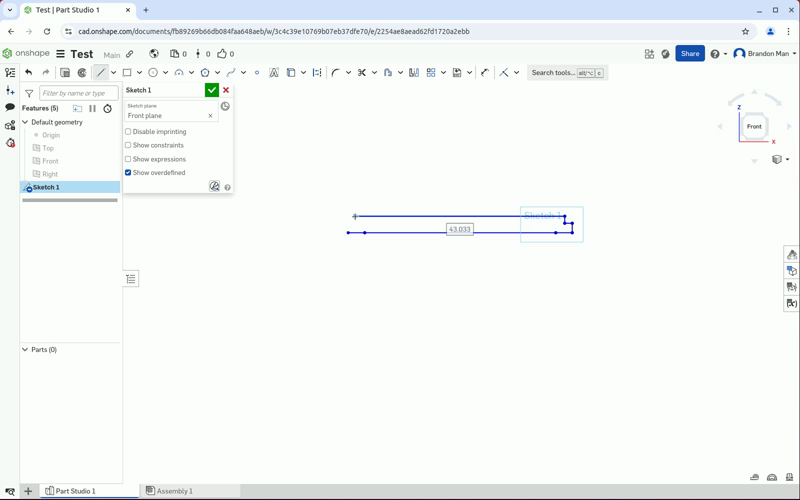
key_down(shift)
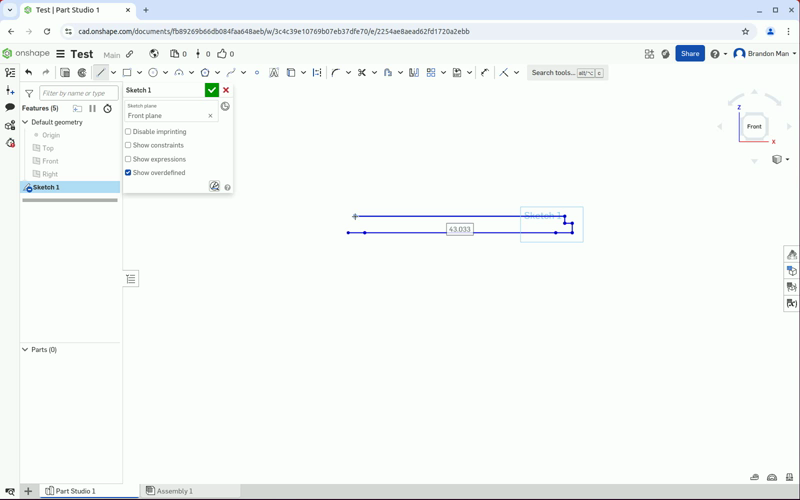
mouse_move(385, 216)
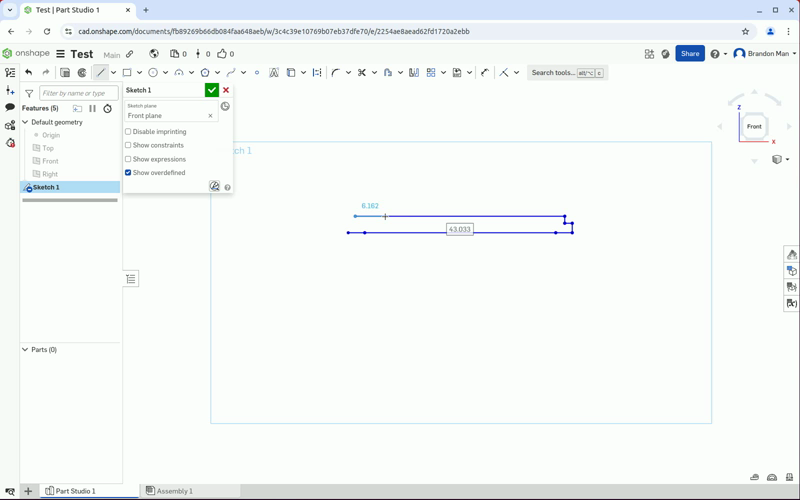
mouse_move(355, 223)
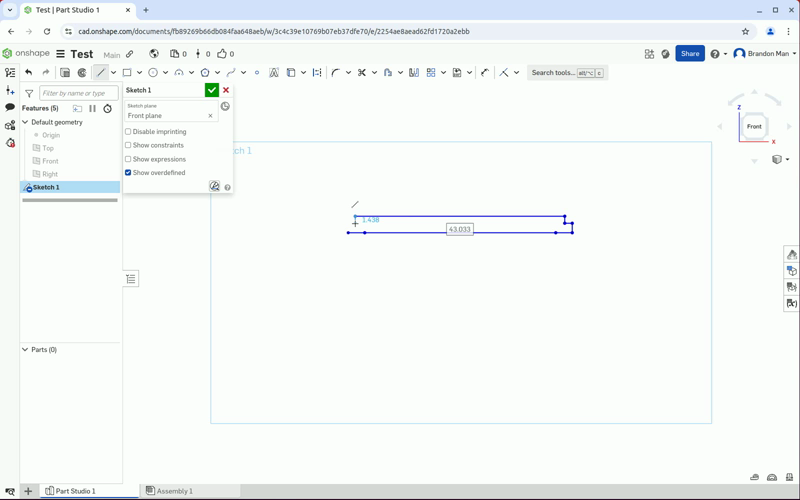
scroll(6)
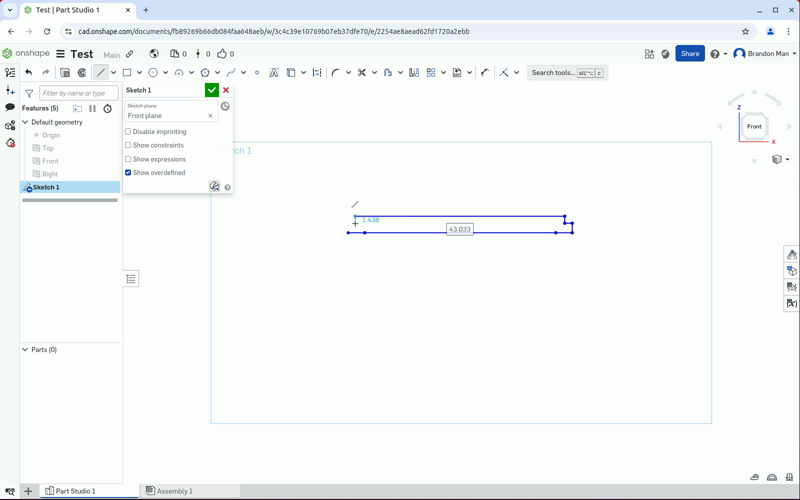
scroll(6)
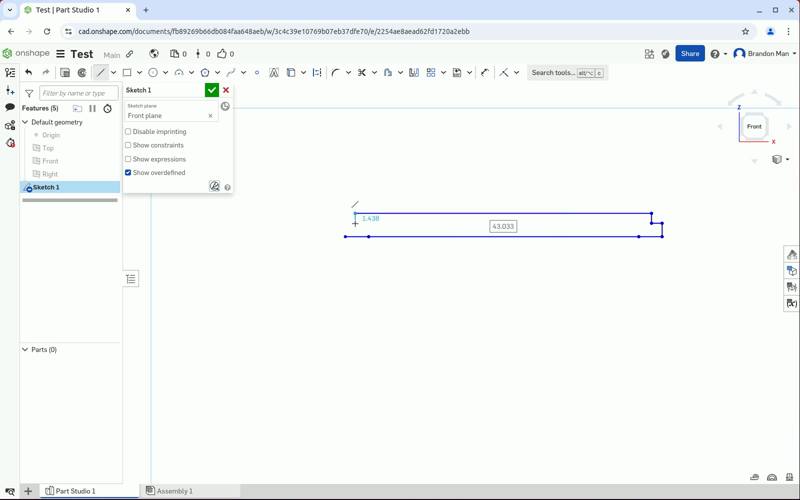
scroll(6)
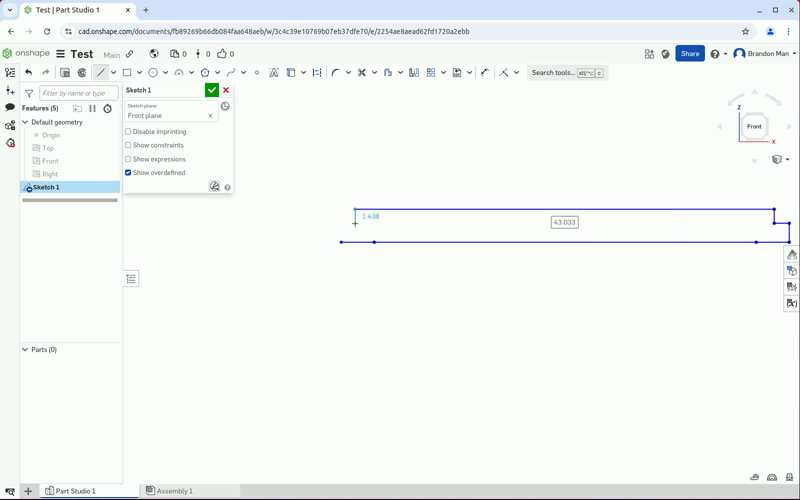
scroll(6)
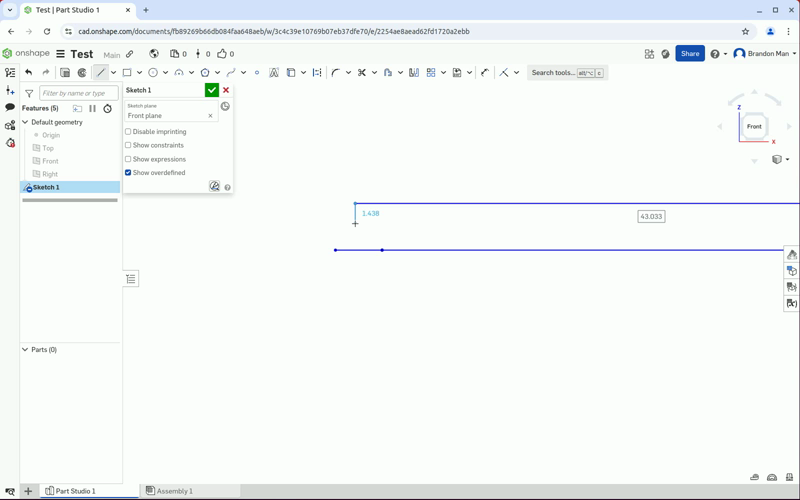
scroll(6)
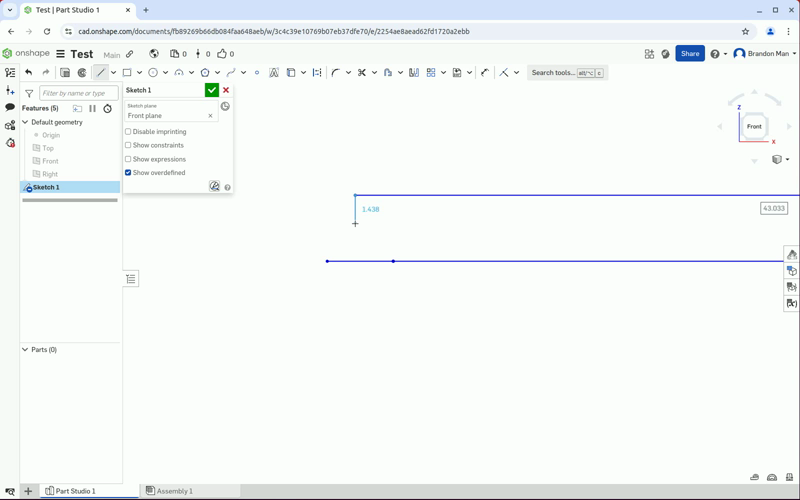
scroll(6)
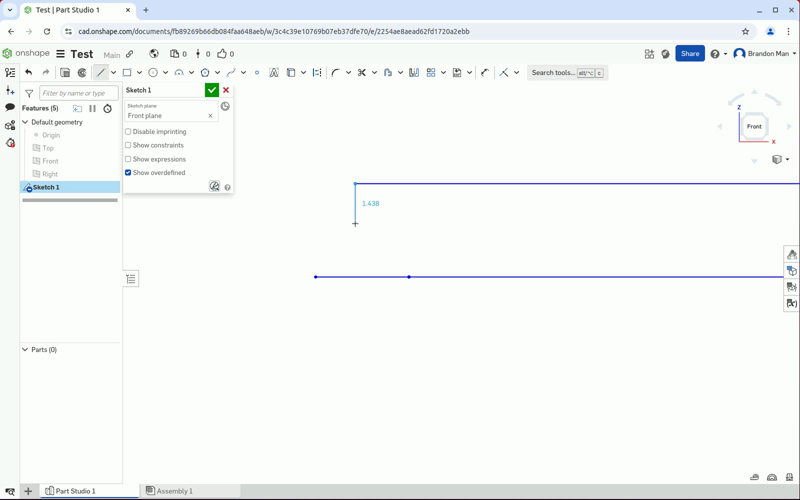
scroll(6)
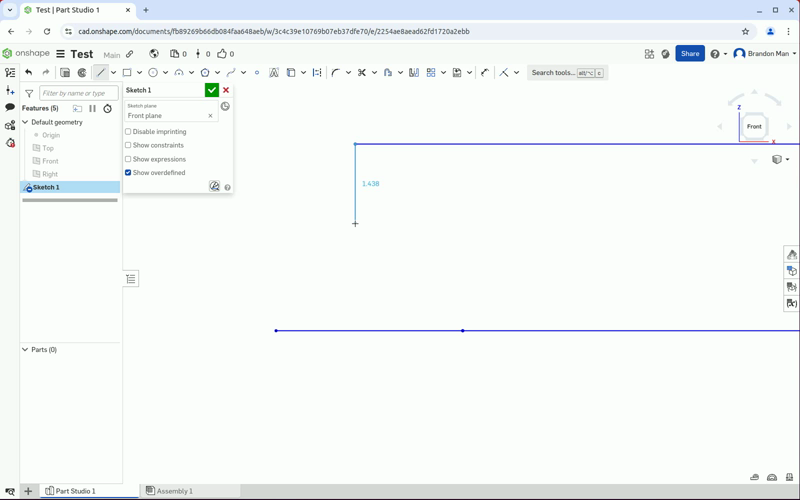
click(355, 223)
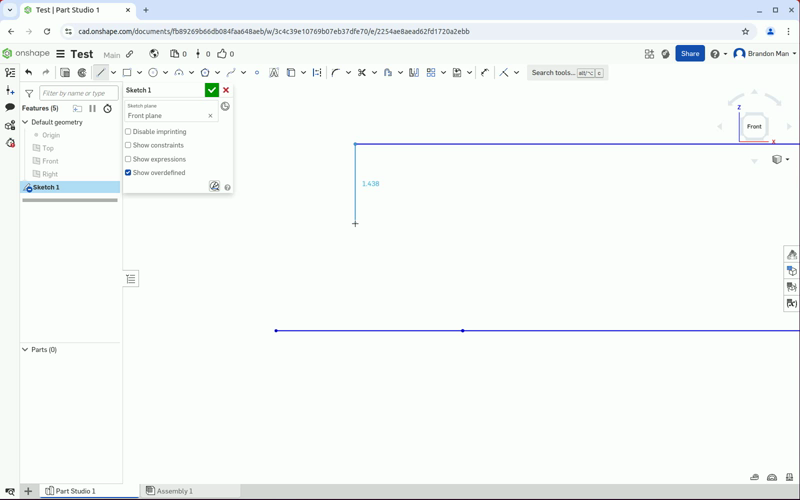
scroll(-6)
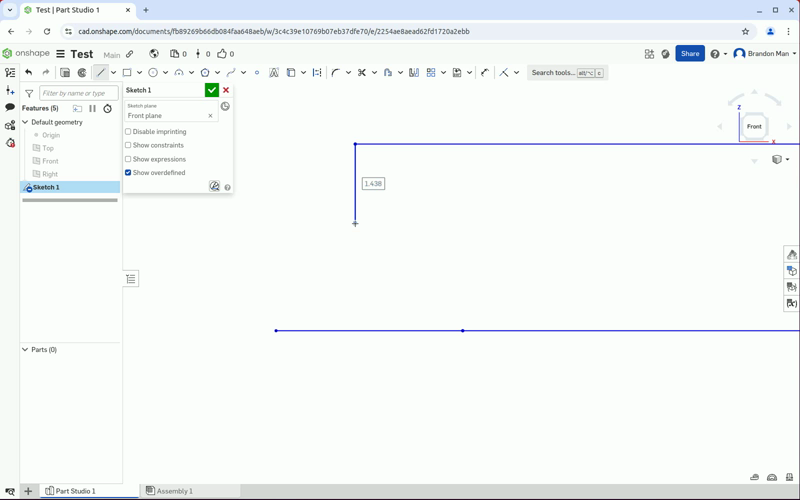
scroll(-6)
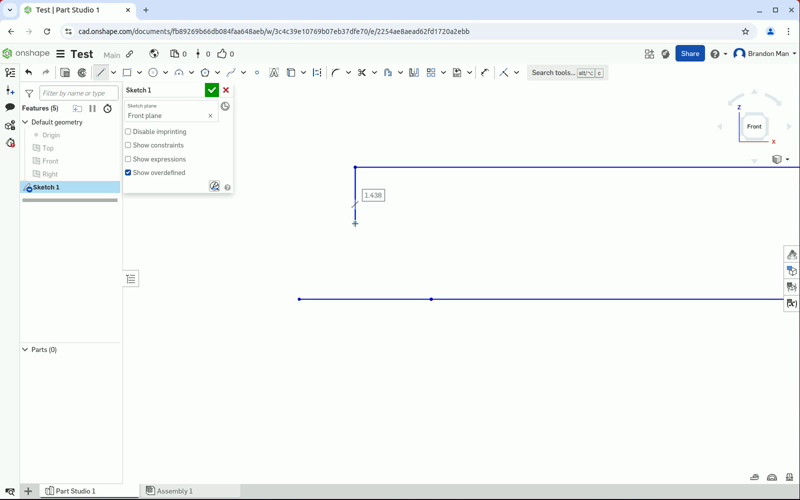
scroll(-6)
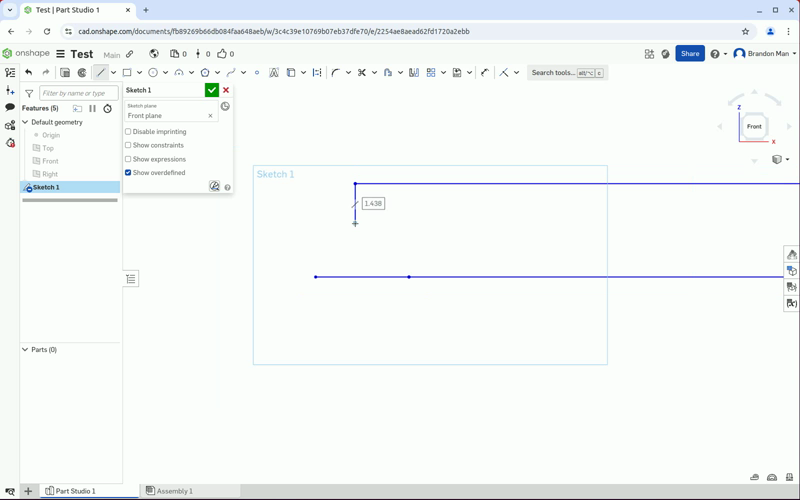
scroll(-6)
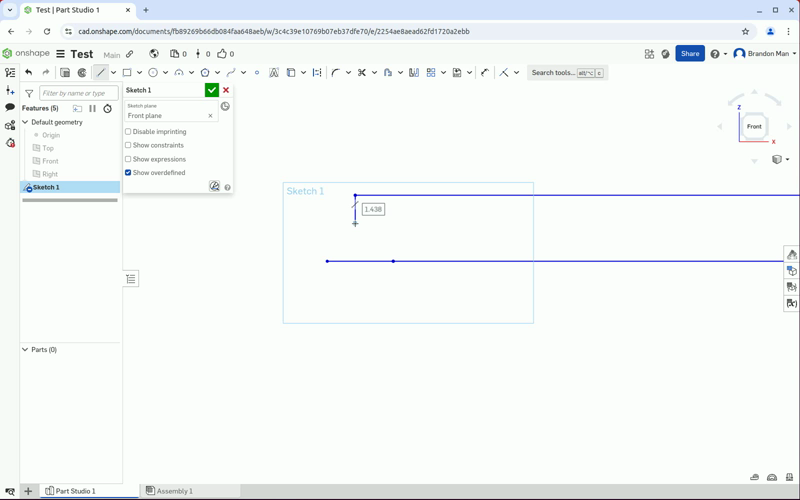
scroll(-6)
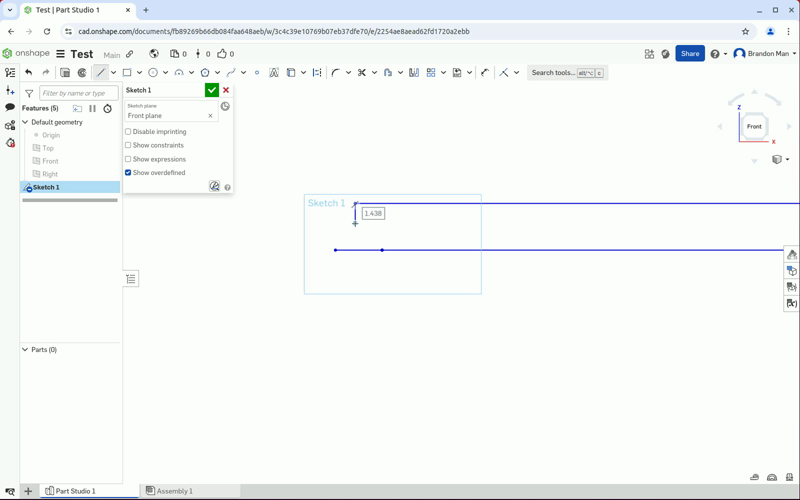
scroll(-6)
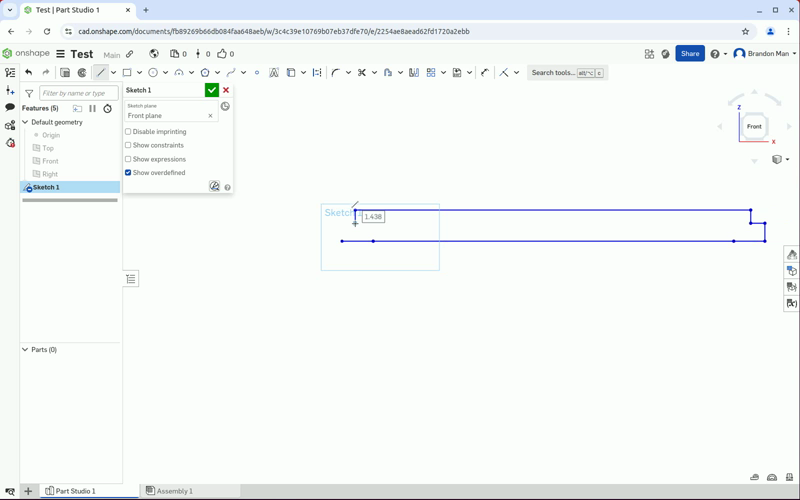
scroll(-6)
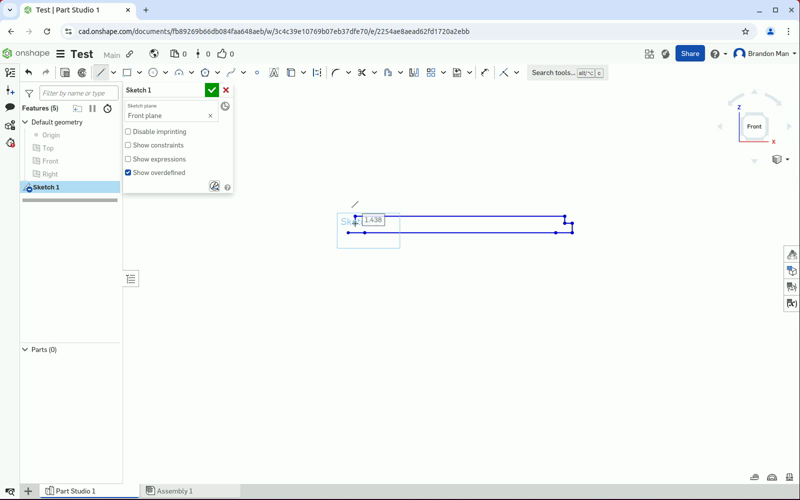
key_up(shift)
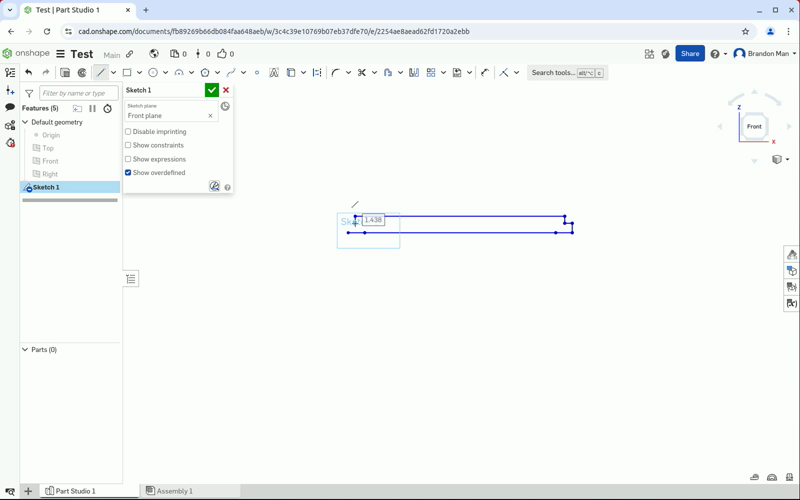
key_down(shift)
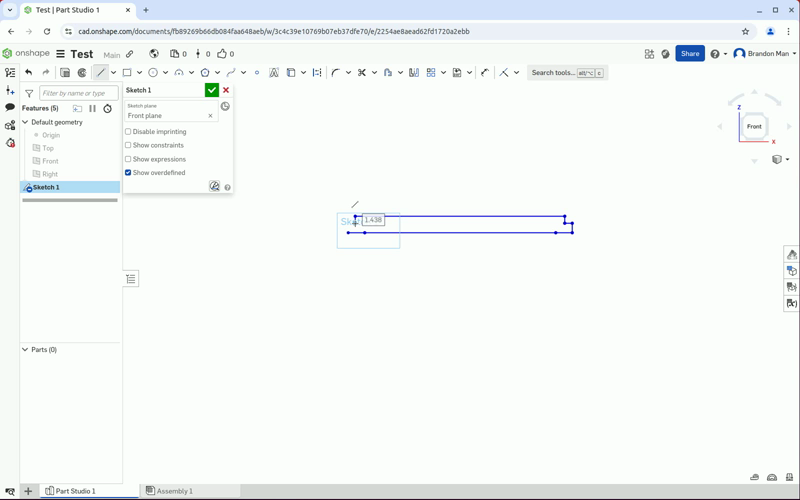
mouse_move(385, 223)
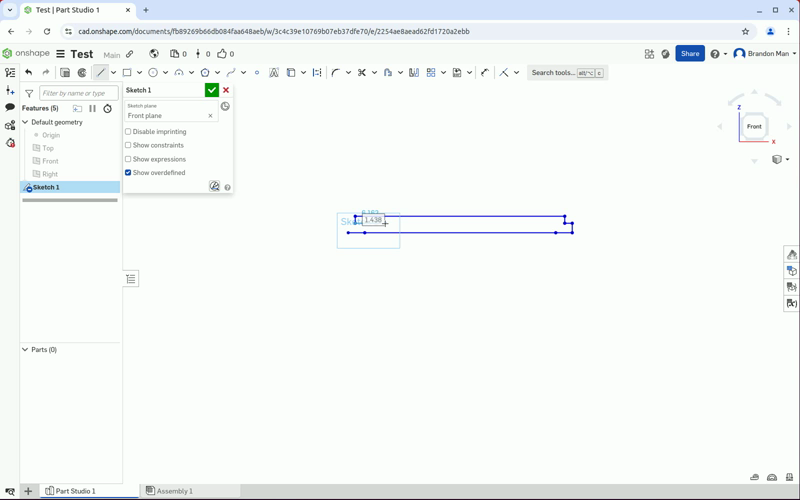
mouse_move(348, 223)
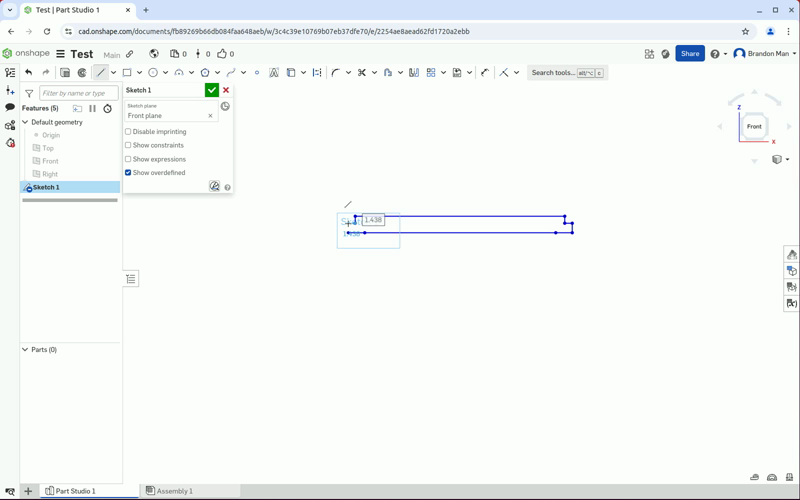
scroll(6)
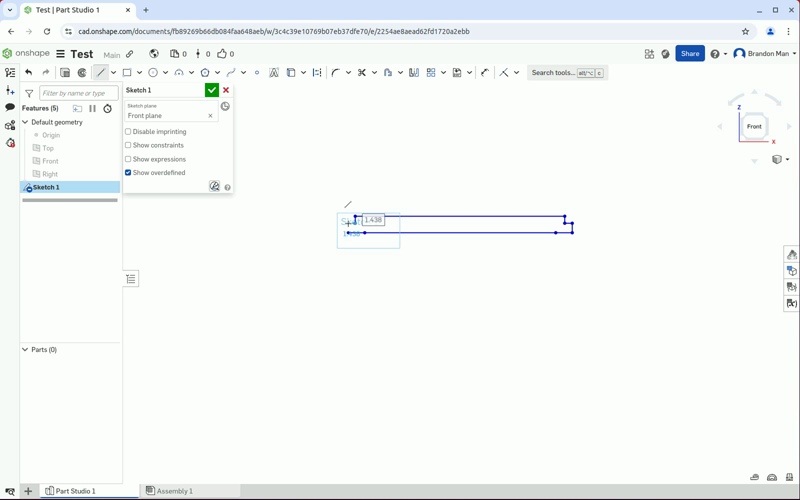
scroll(6)
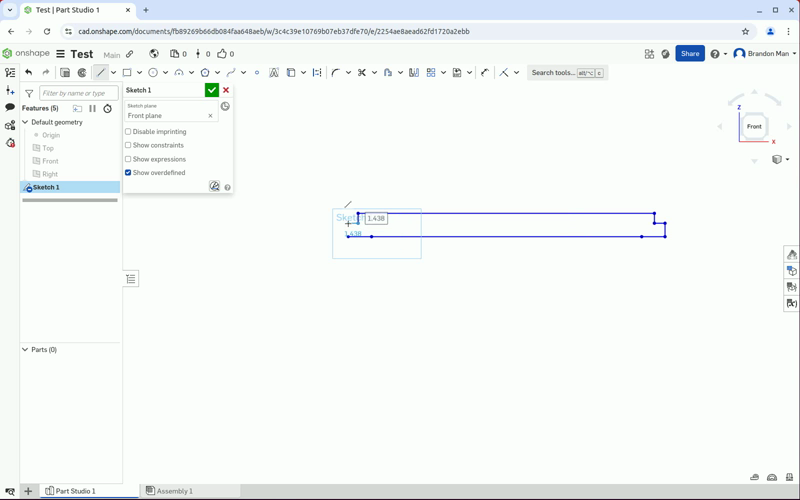
scroll(6)
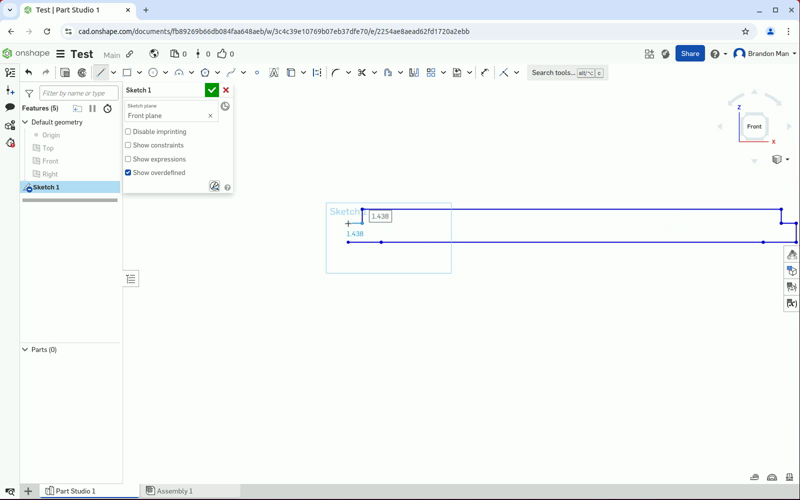
scroll(6)
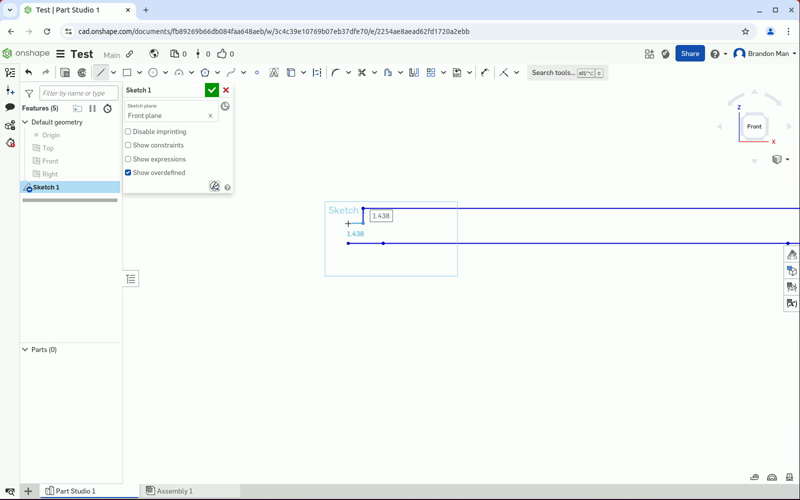
scroll(6)
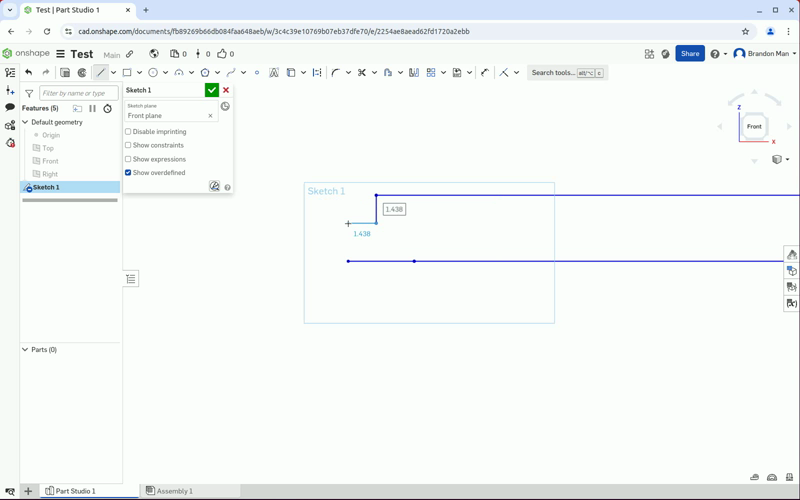
scroll(6)
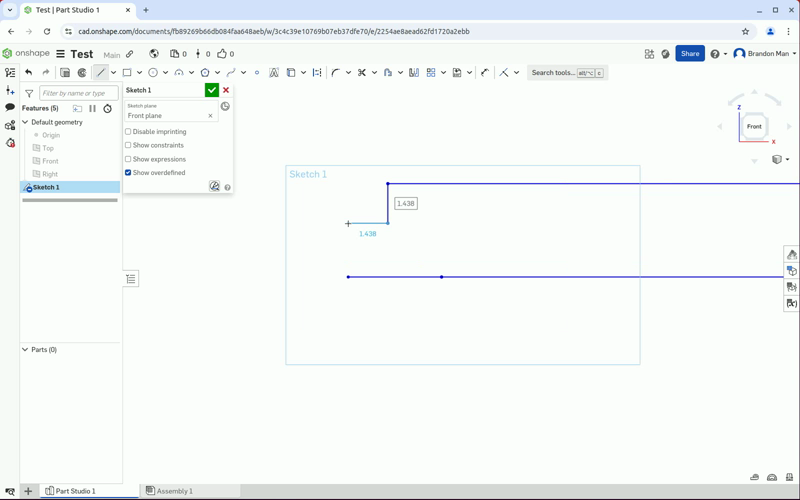
scroll(6)
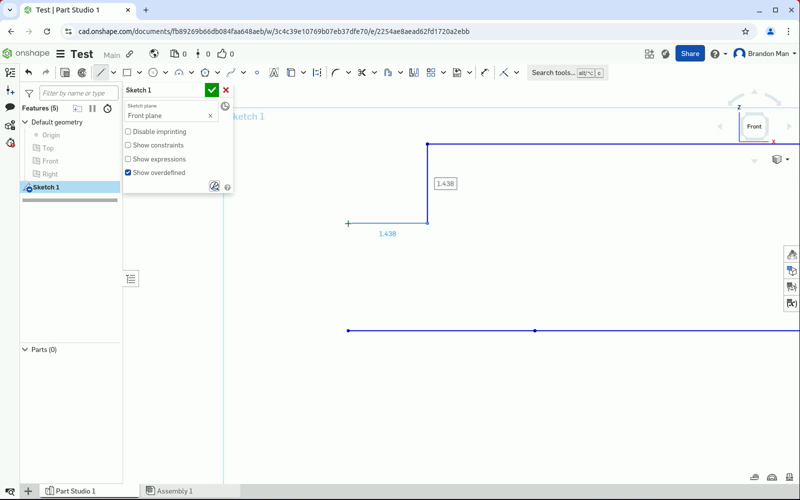
click(348, 223)
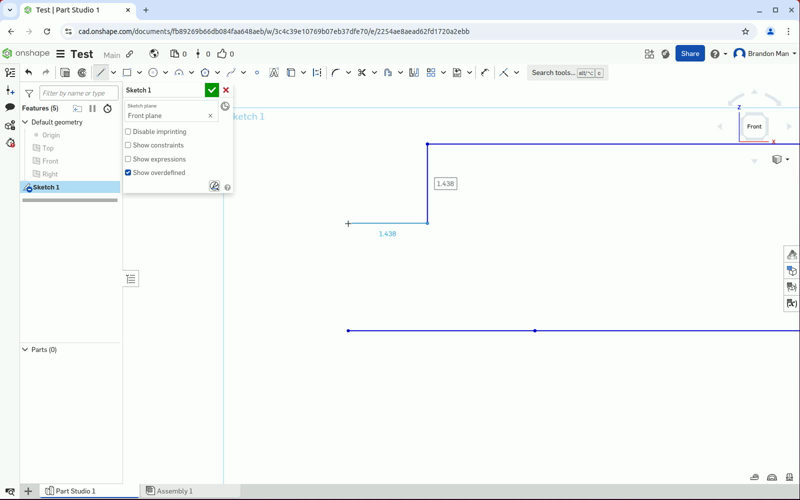
scroll(-6)
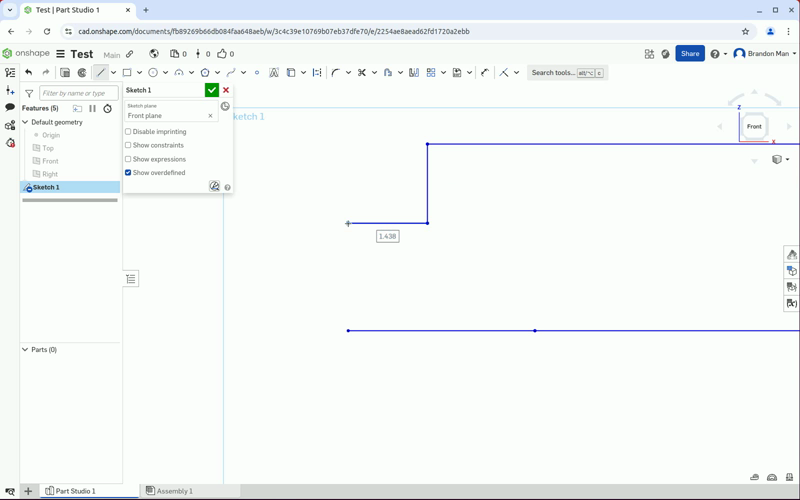
scroll(-6)
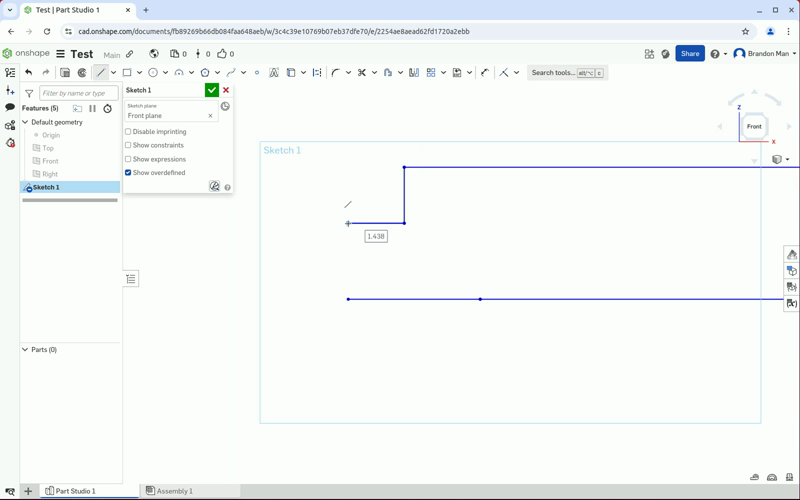
scroll(-6)
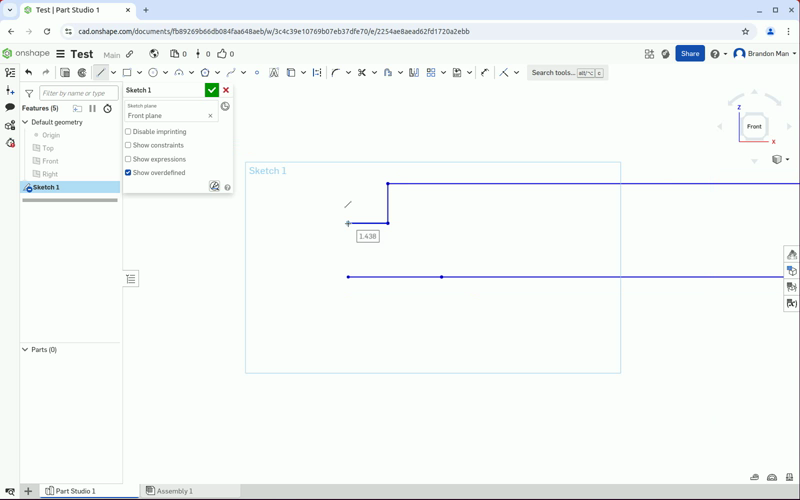
scroll(-6)
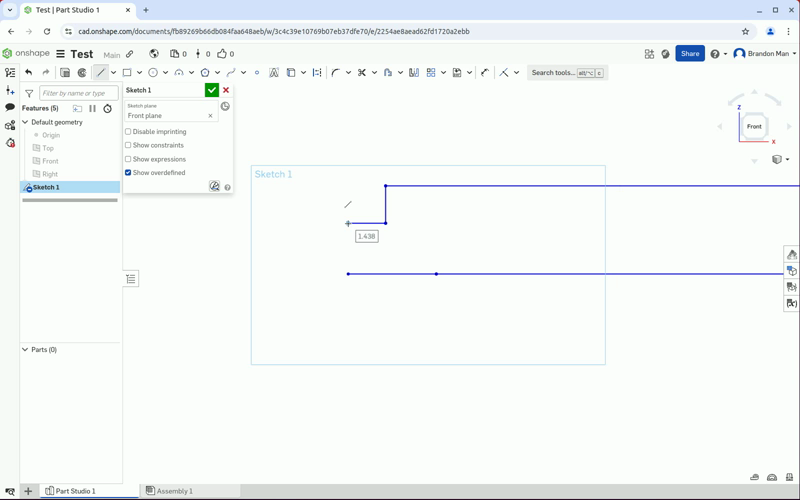
scroll(-6)
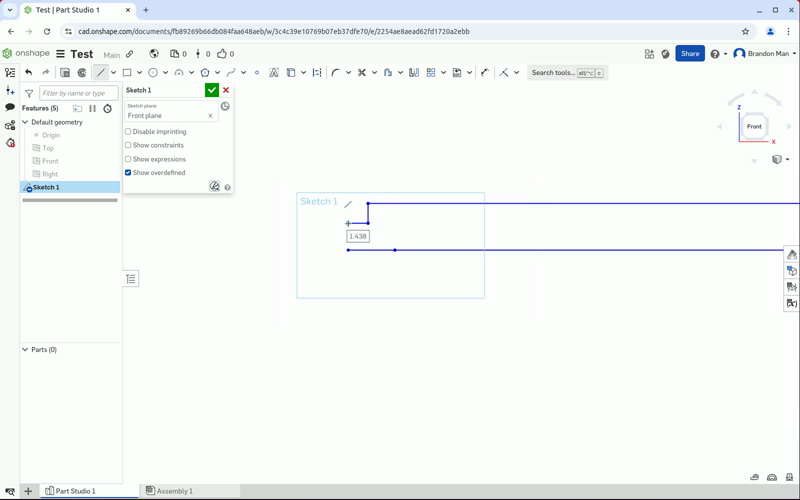
scroll(-6)
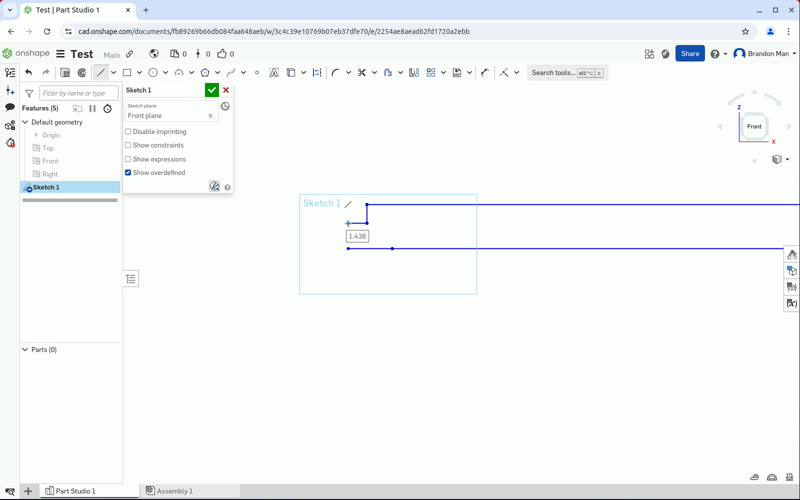
scroll(-6)
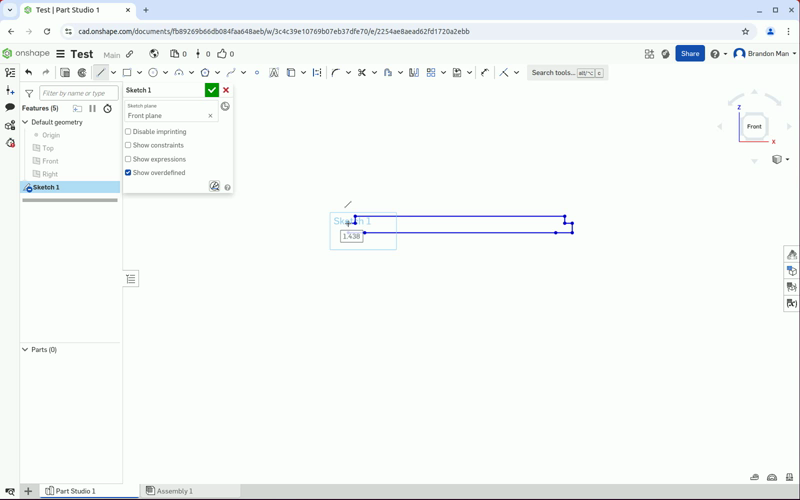
key_up(shift)
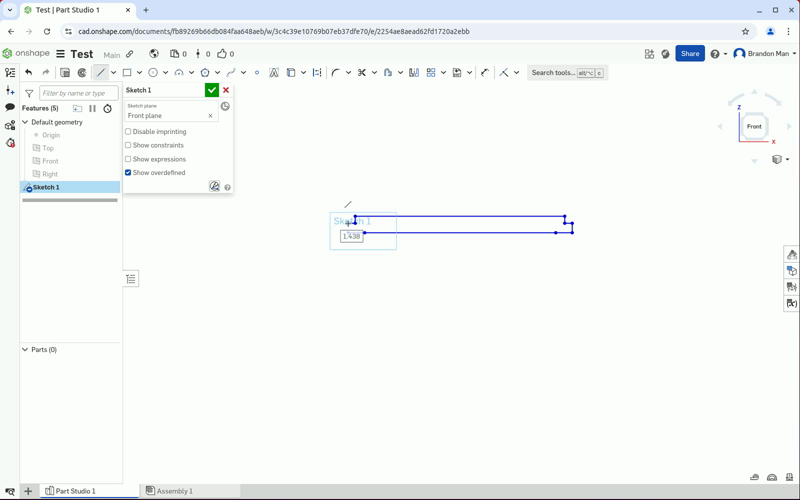
mouse_move(378, 223)
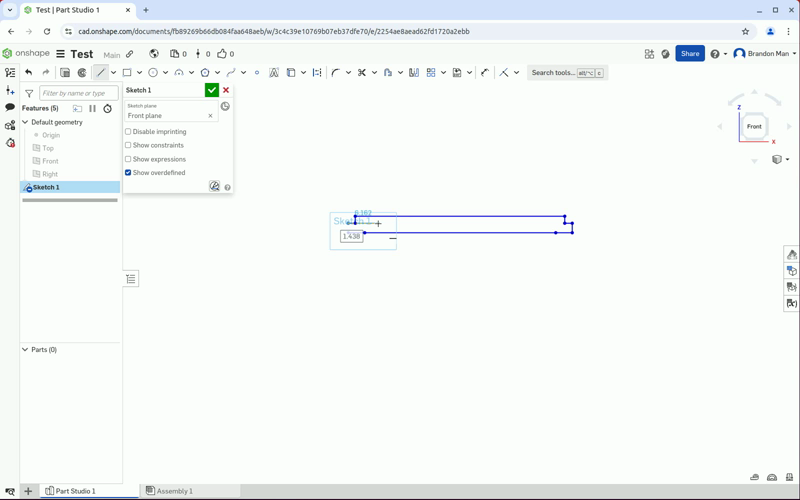
key_down(shift)
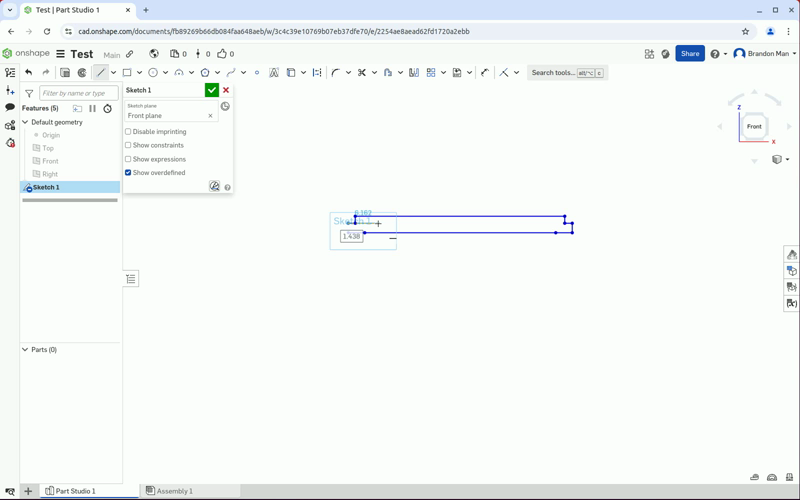
mouse_move(348, 232)
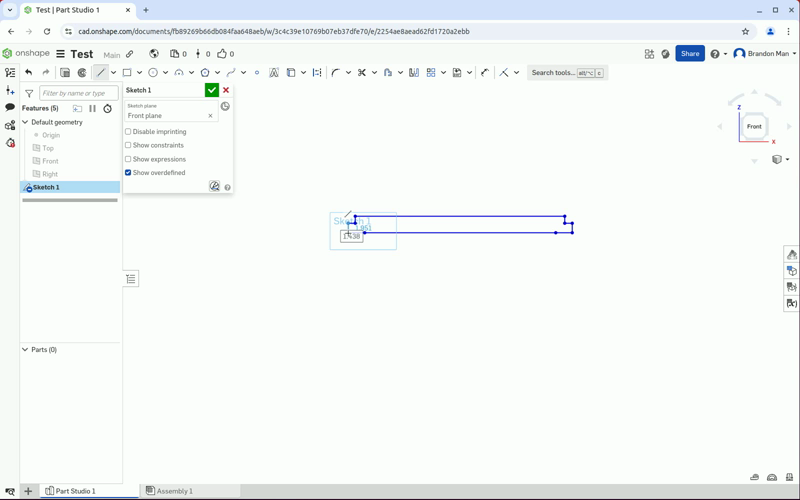
key_up(shift)
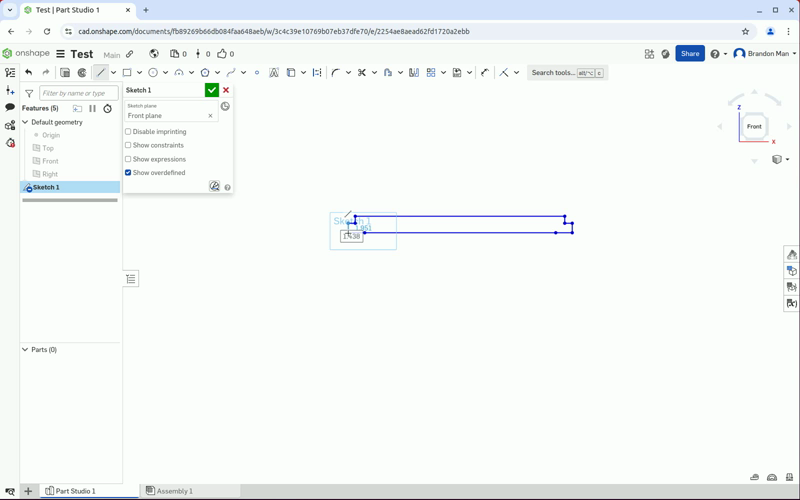
click(348, 232)
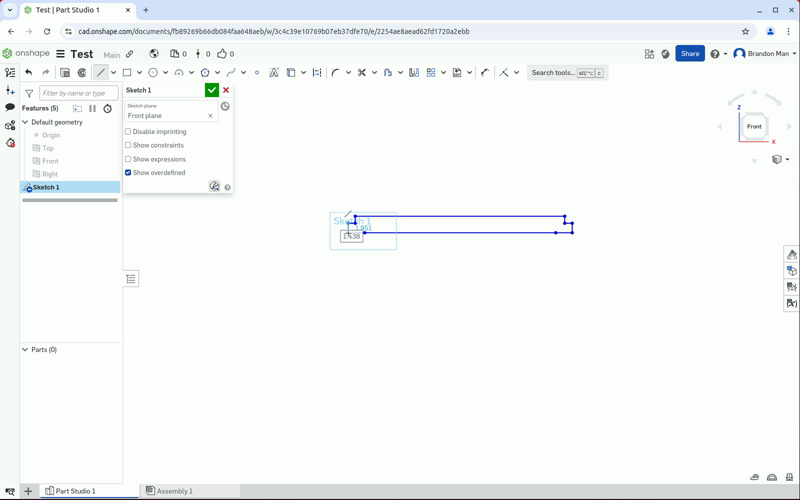
key(esc)
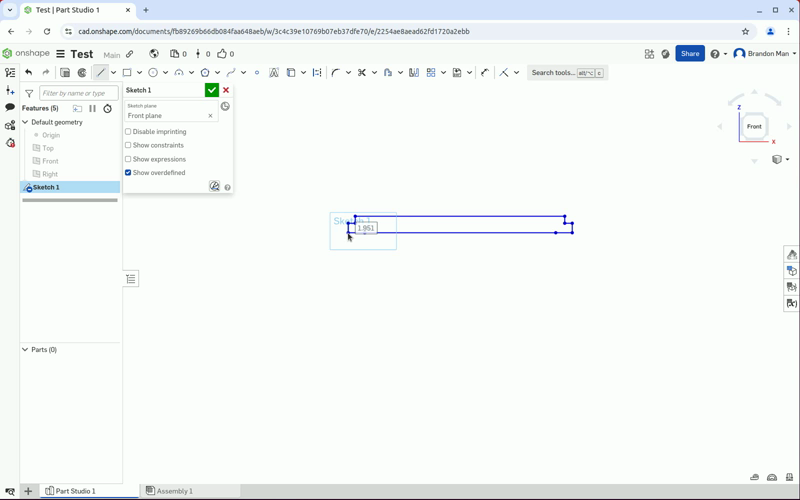
mouse_move(466, 230)
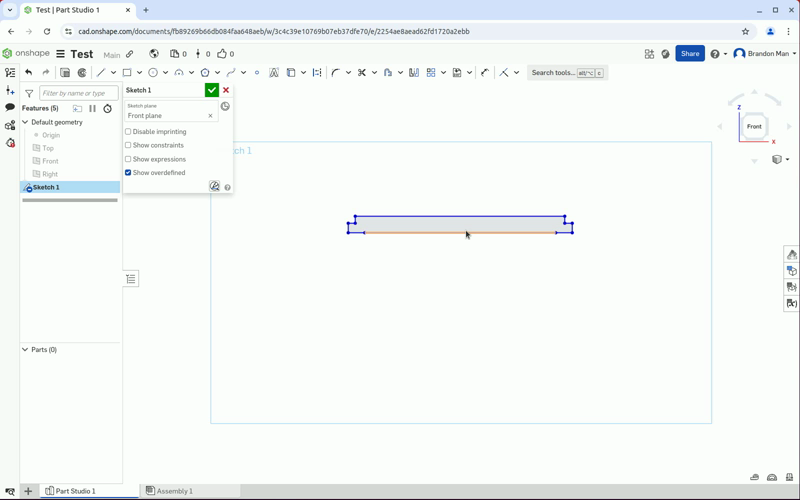
click(466, 230)
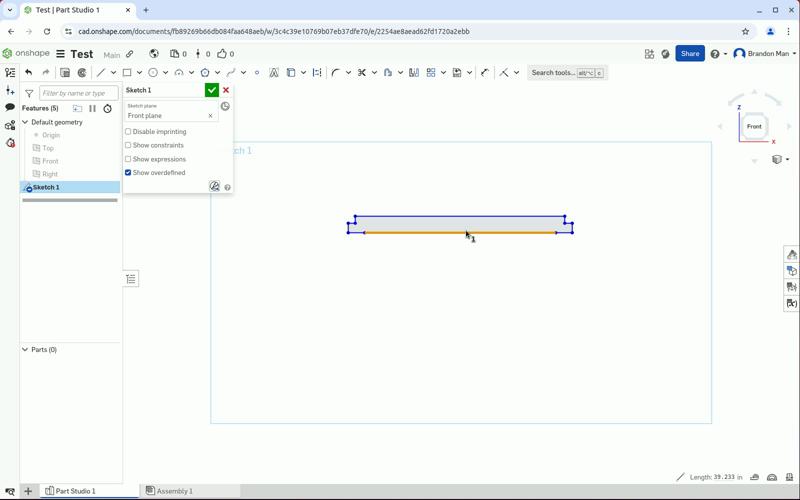
mouse_move(73, 352)
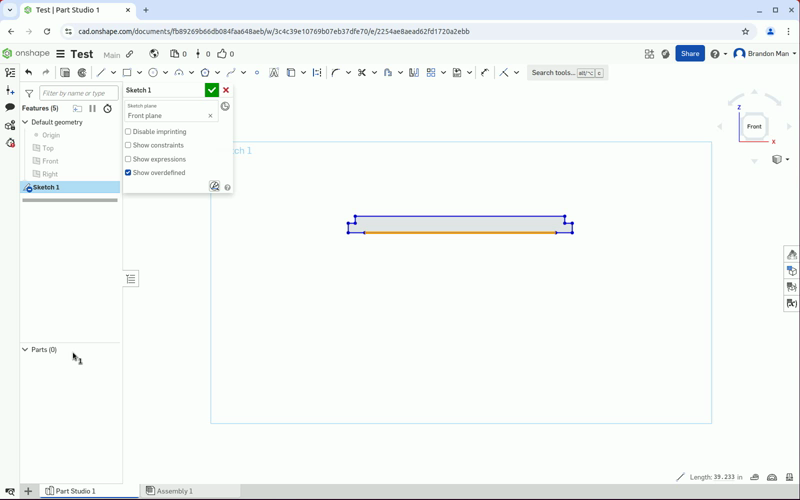
key(shift+y)
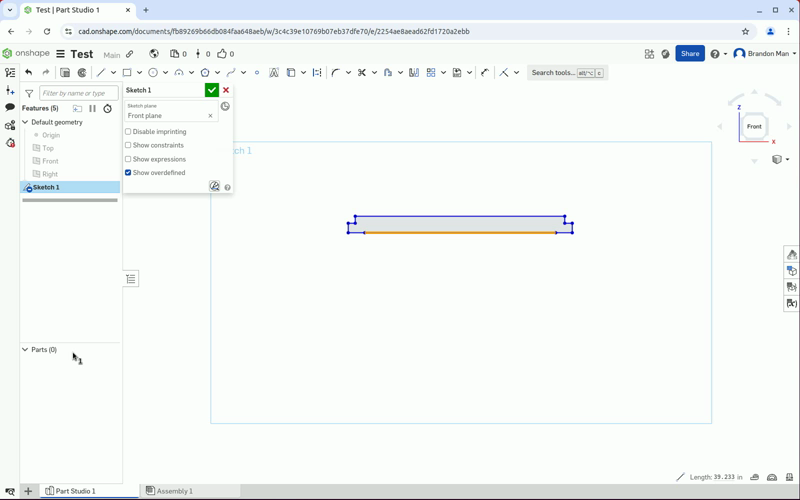
key(shift+e)
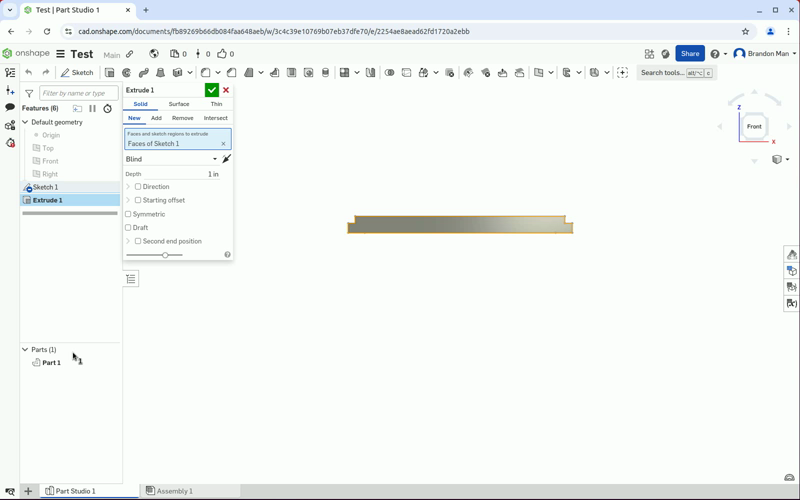
mouse_move(143, 106)
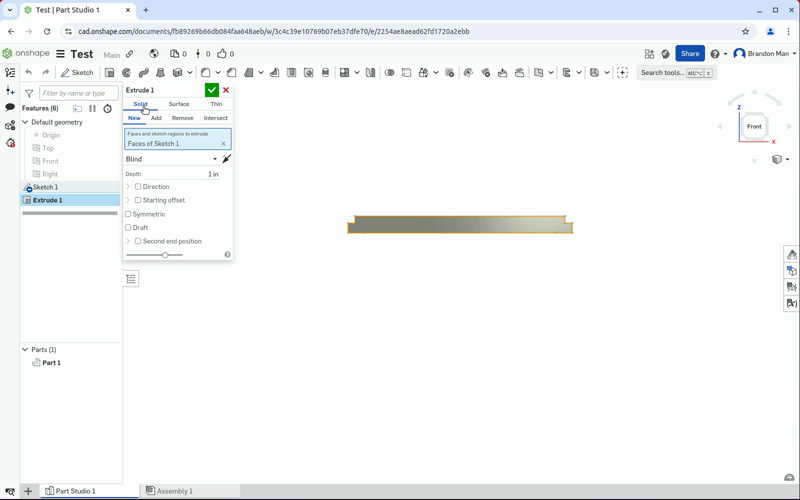
click(143, 106)
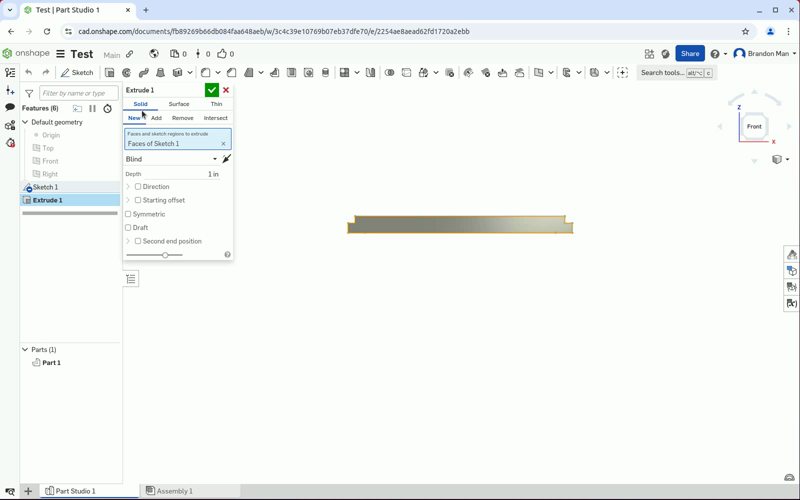
mouse_move(137, 120)
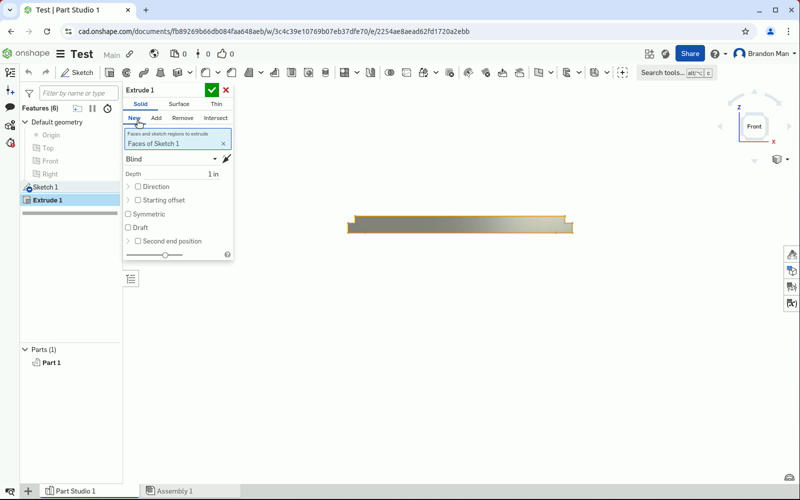
click(137, 120)
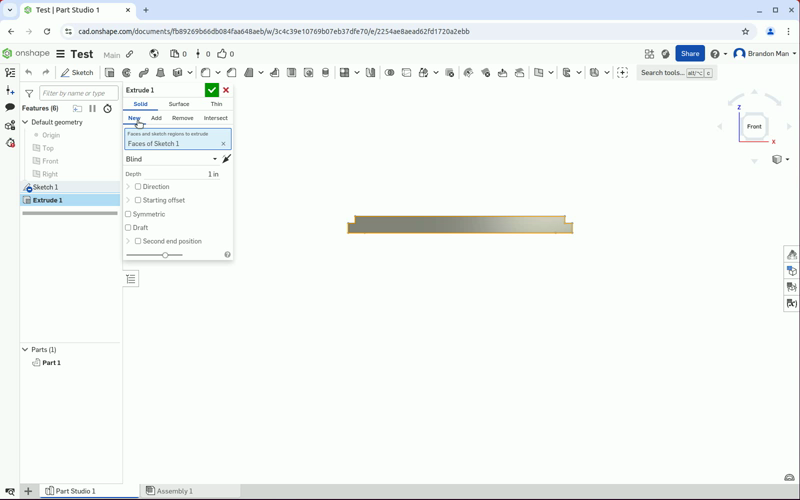
key(tab, 4)
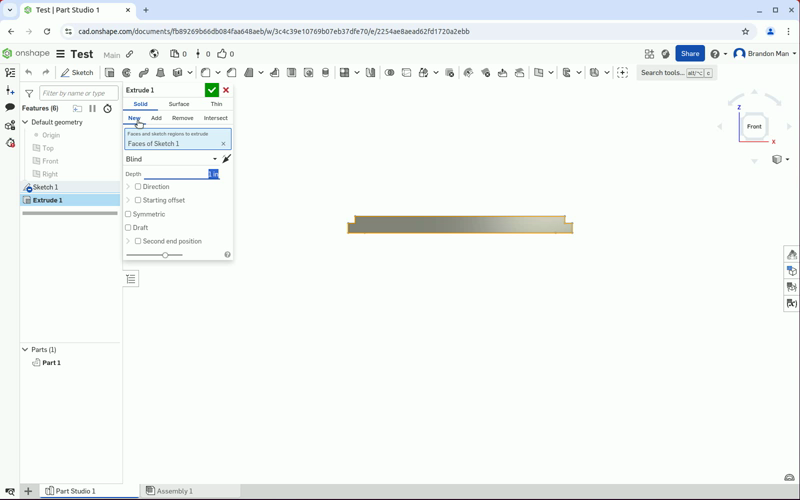
text(0.722)
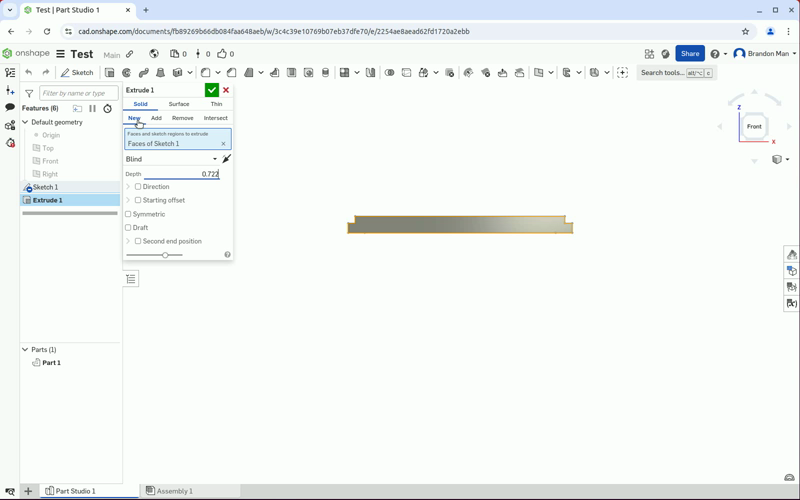
key(enter)
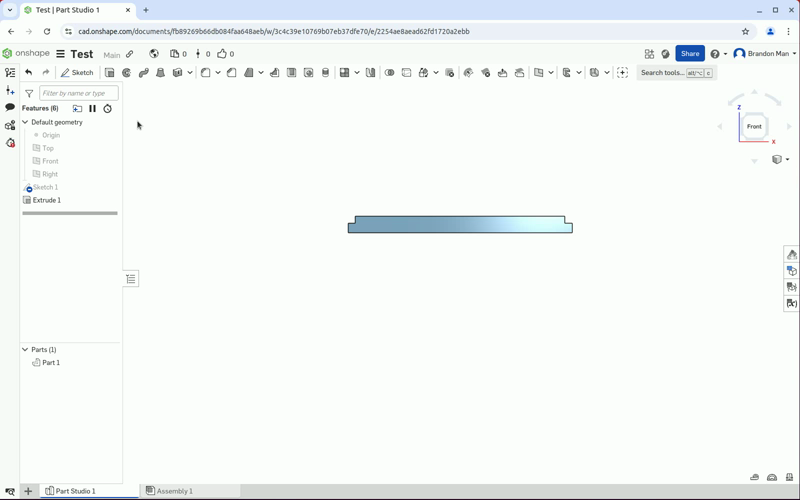
key(shift+h)
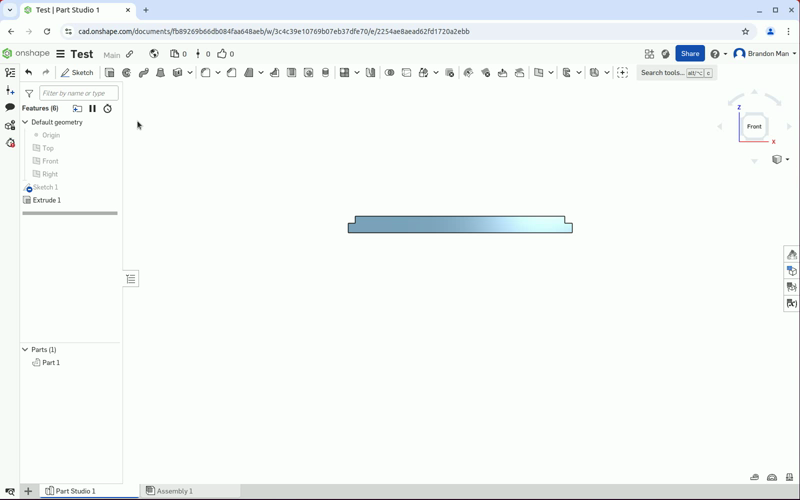
key(shift+h)
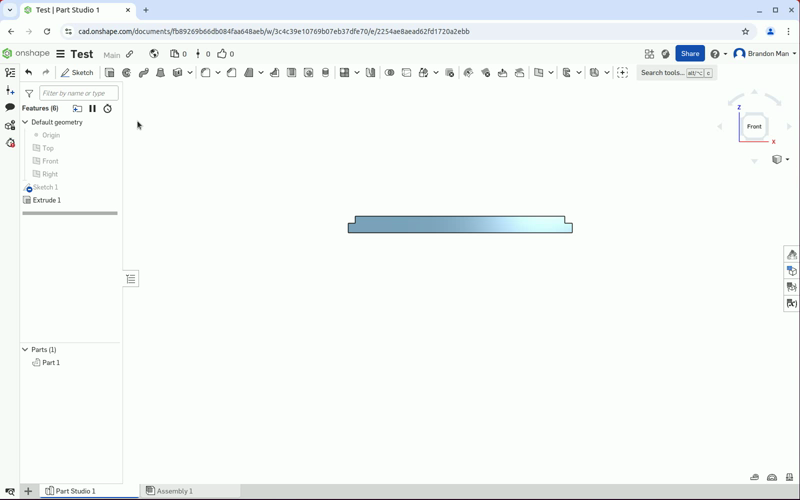
mouse_move(73, 189)
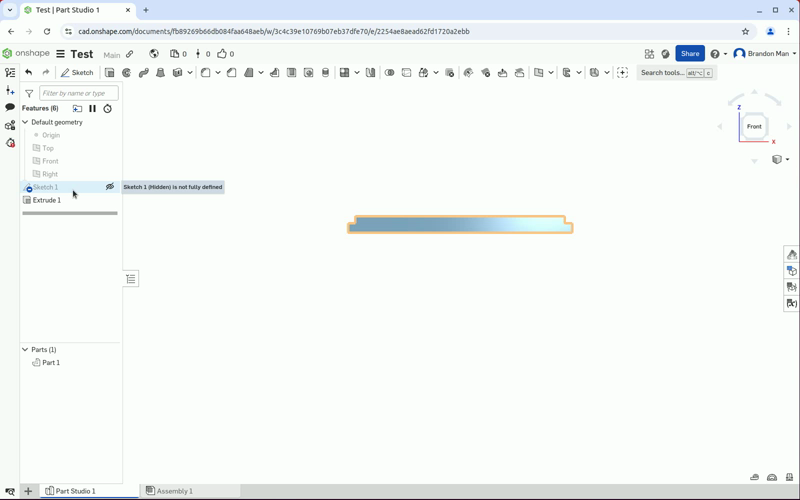
click(73, 189)
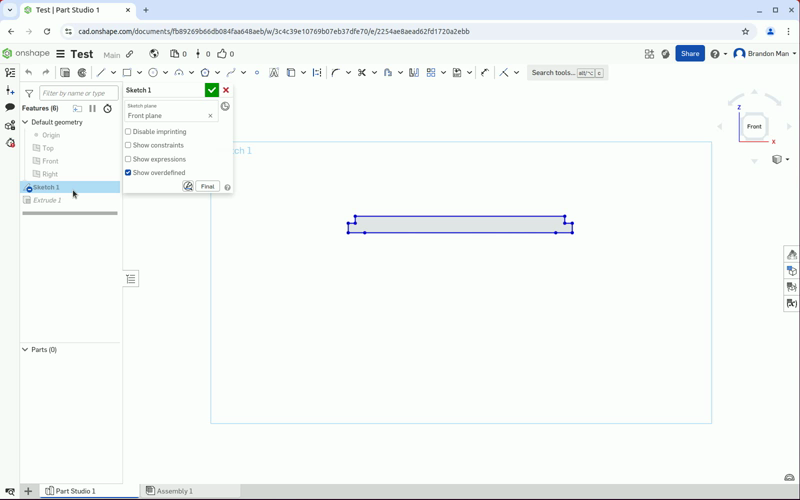
mouse_move(229, 92)
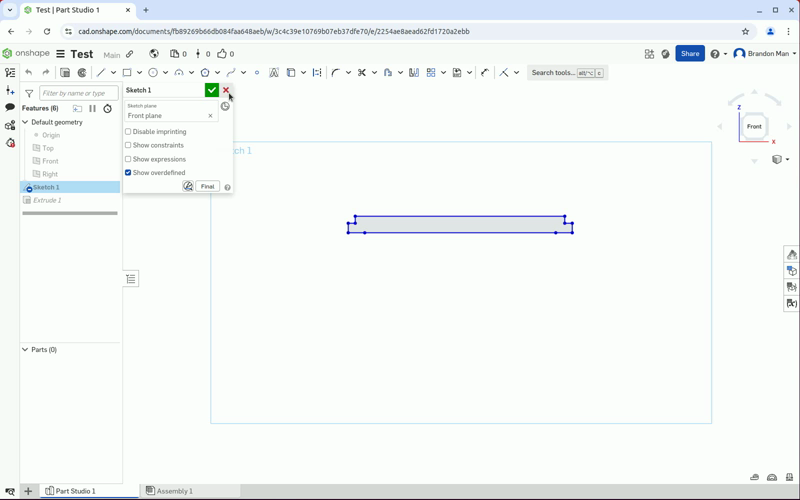
click(229, 92)
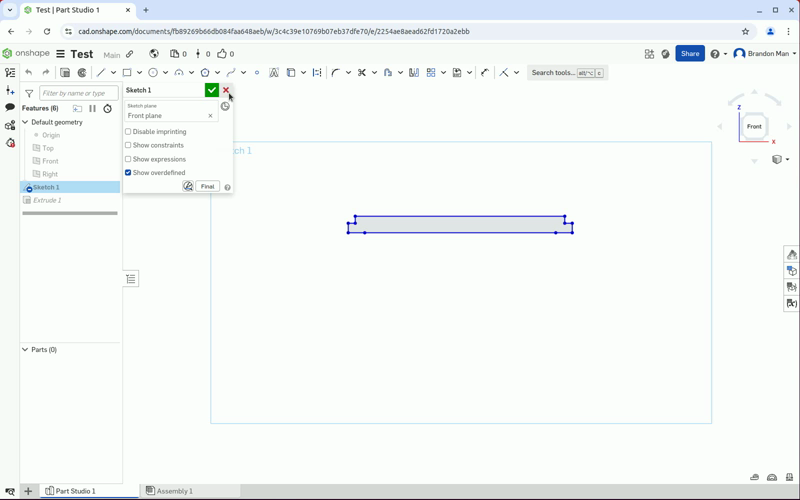
key(shift+s)
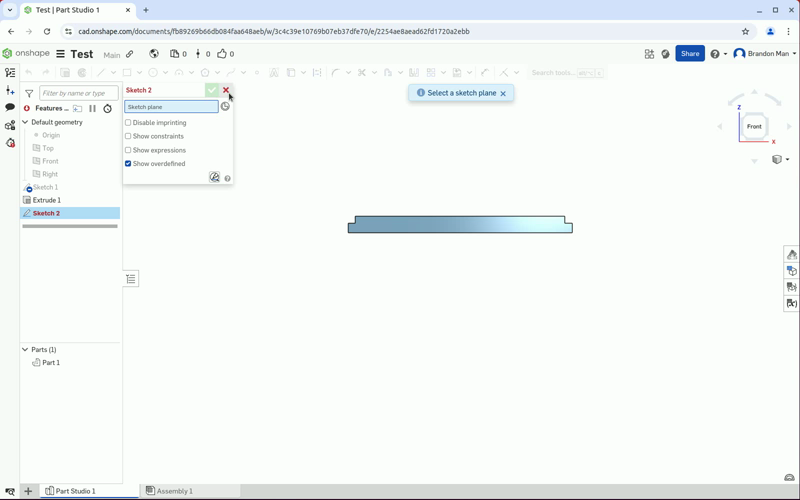
mouse_move(73, 163)
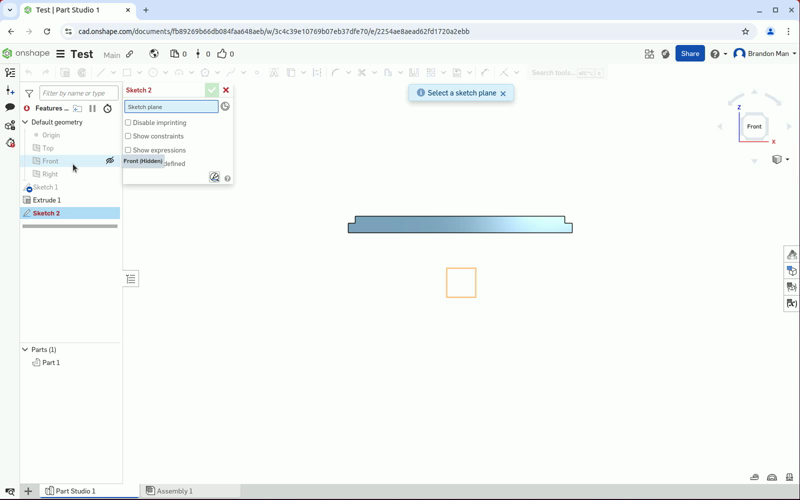
click(73, 163)
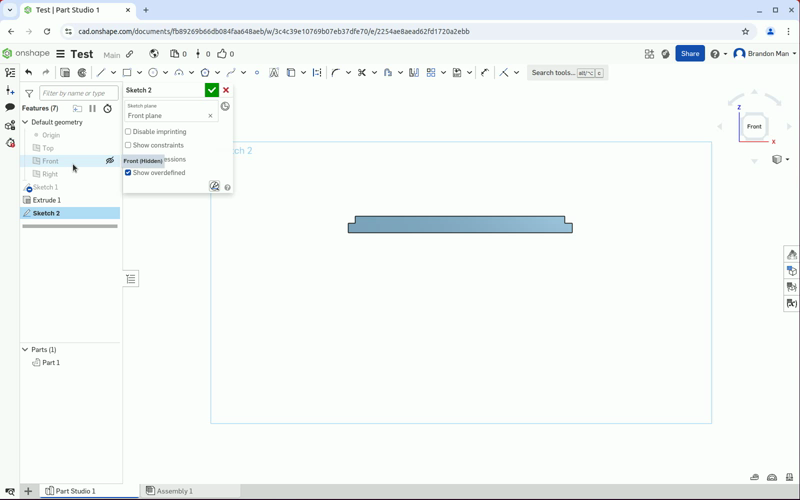
mouse_move(73, 352)
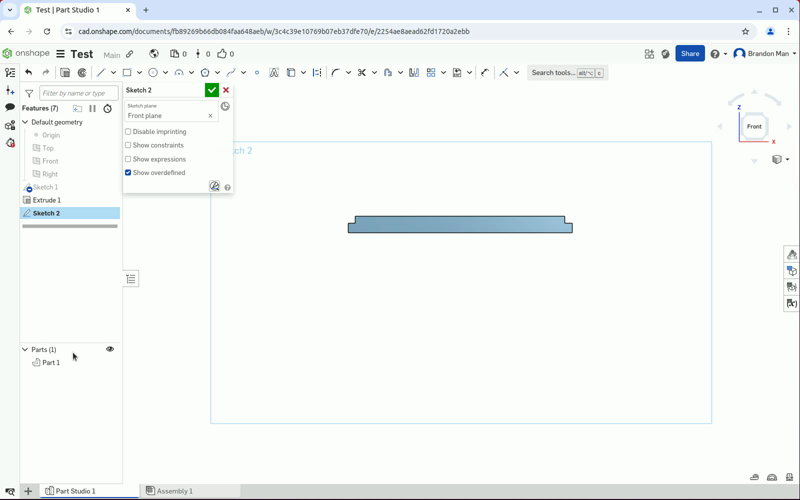
key(y)
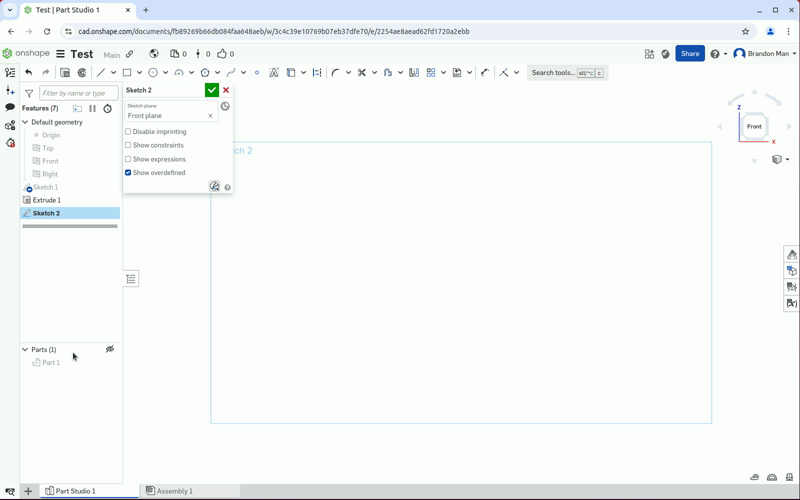
key(l)
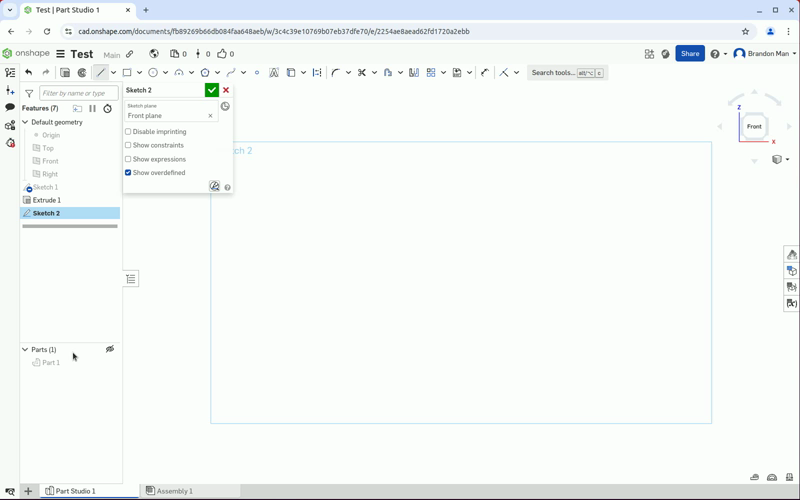
key_down(shift)
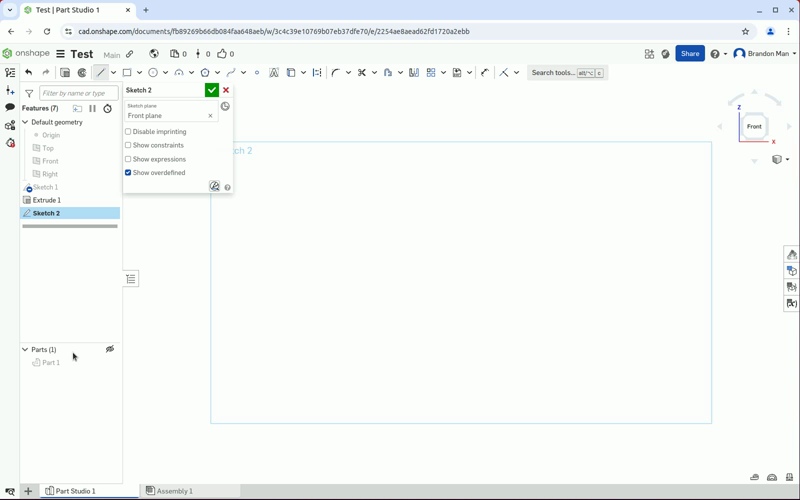
mouse_move(348, 341)
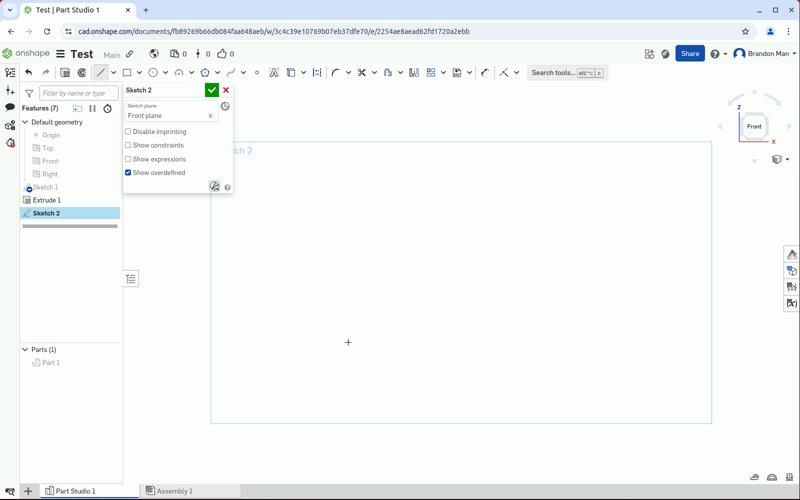
click(348, 341)
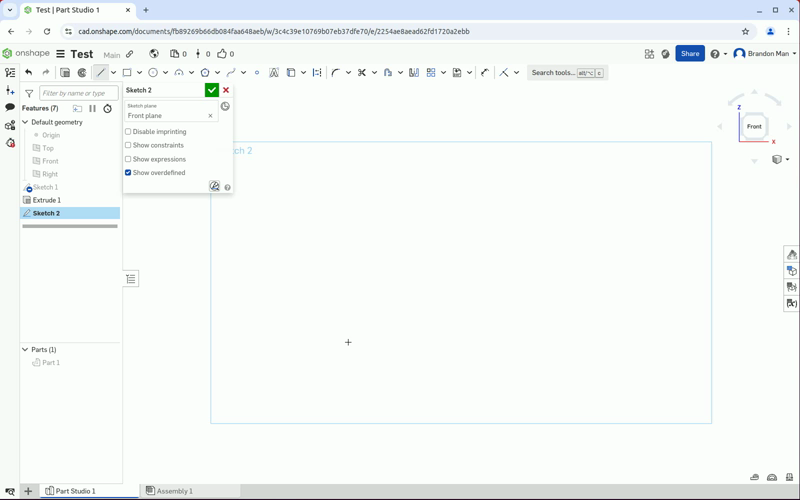
key_up(shift)
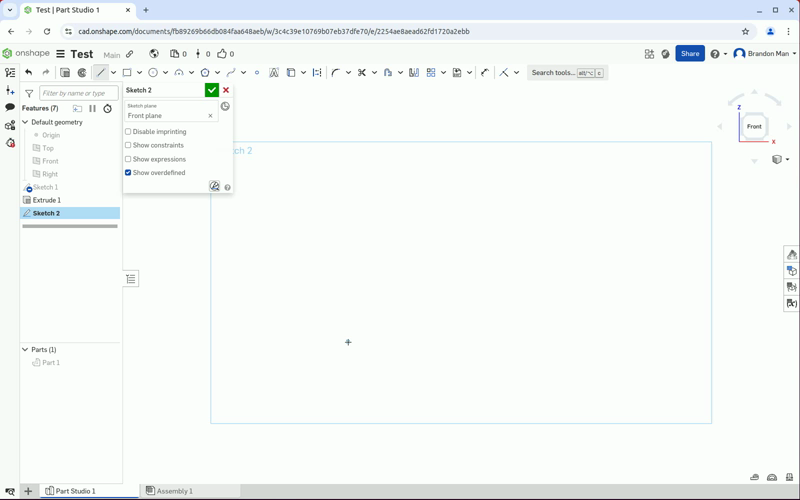
key_down(shift)
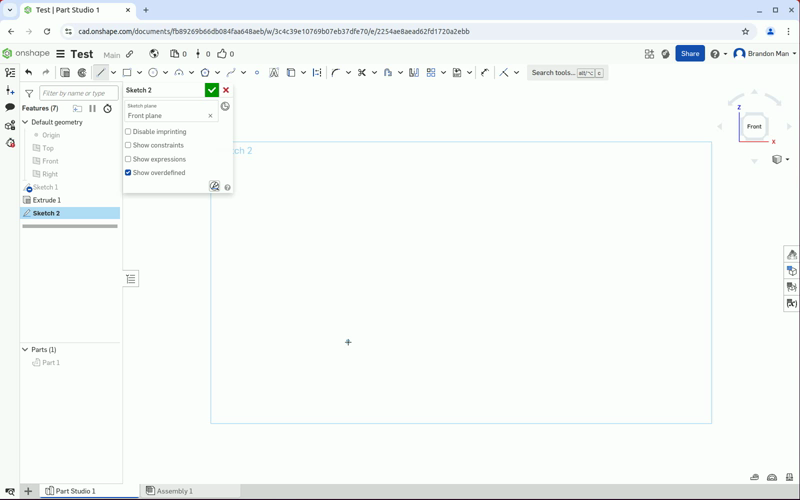
mouse_move(378, 341)
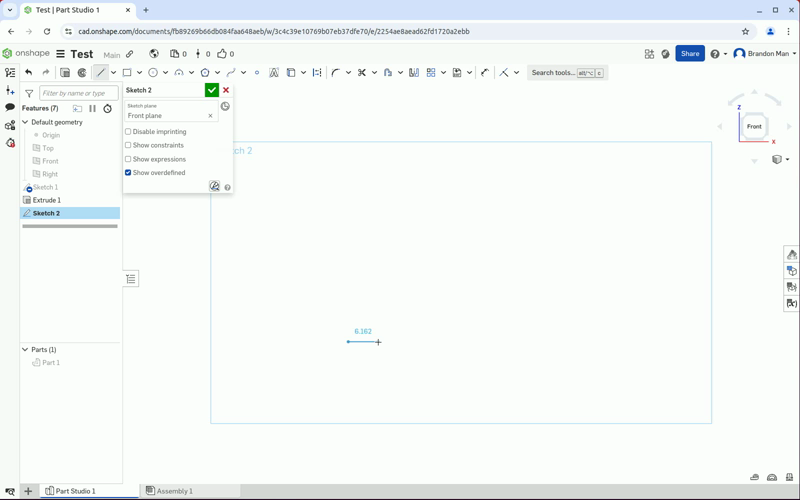
mouse_move(355, 341)
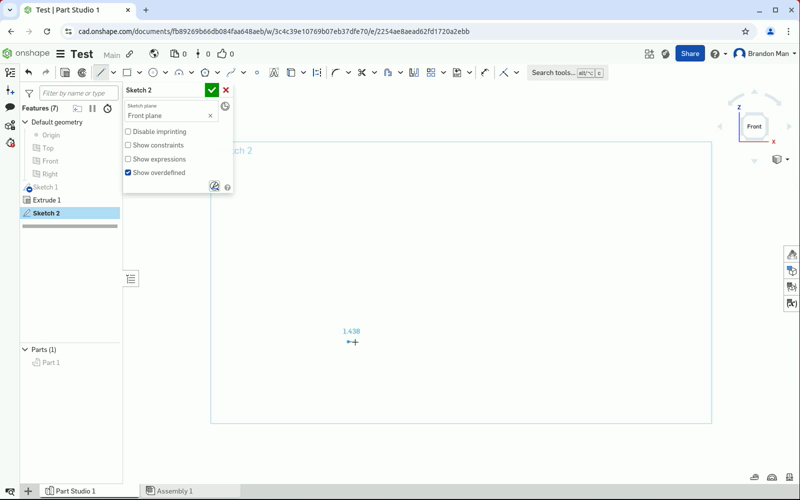
scroll(6)
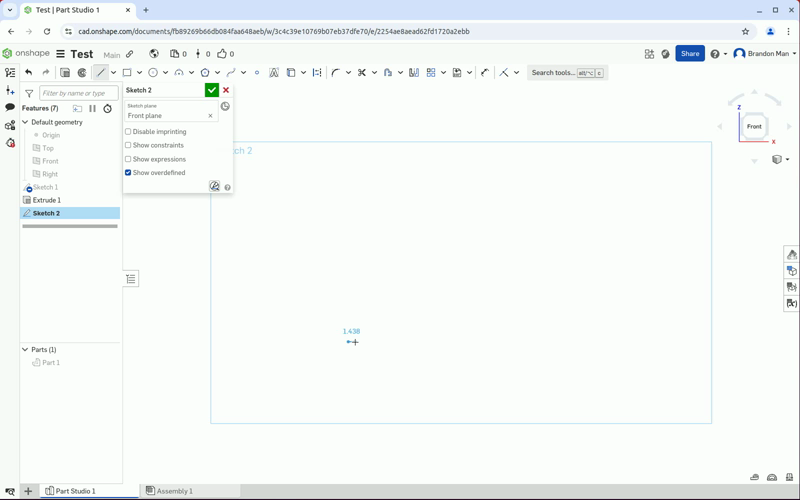
scroll(6)
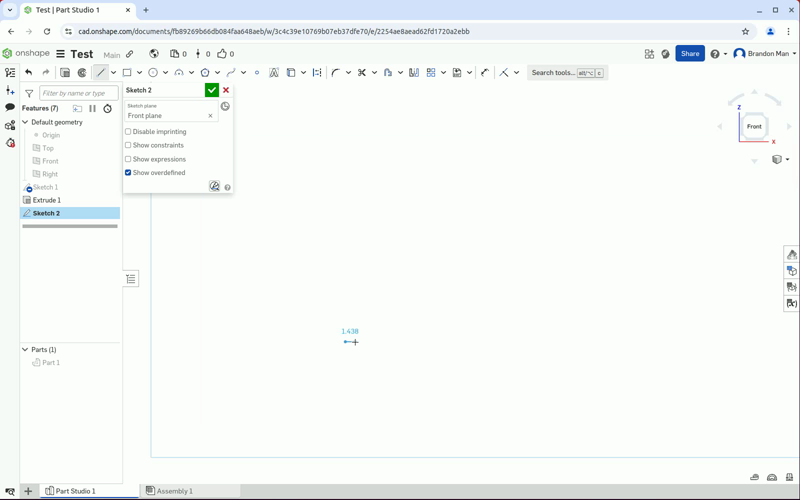
scroll(6)
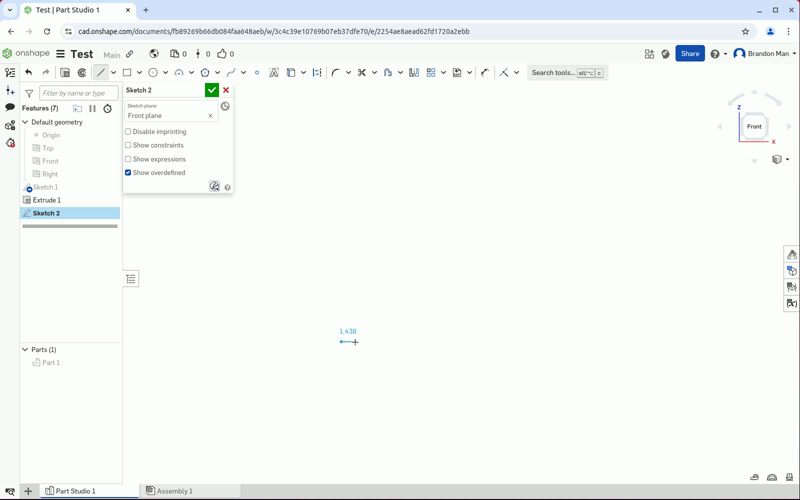
scroll(6)
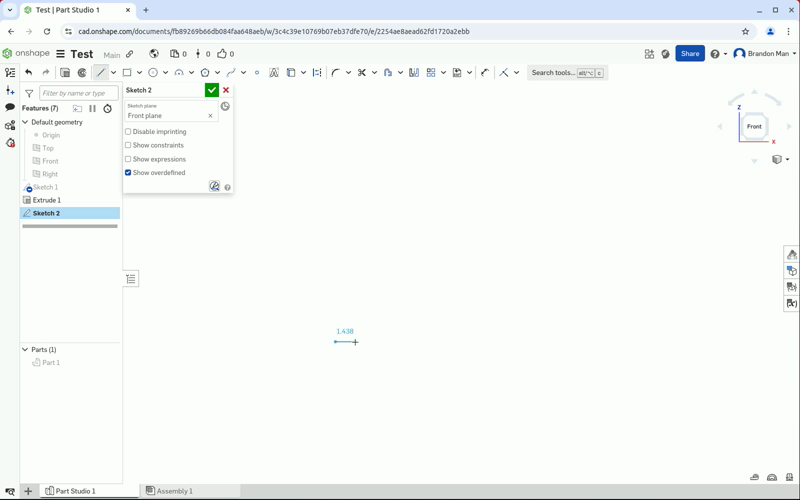
scroll(6)
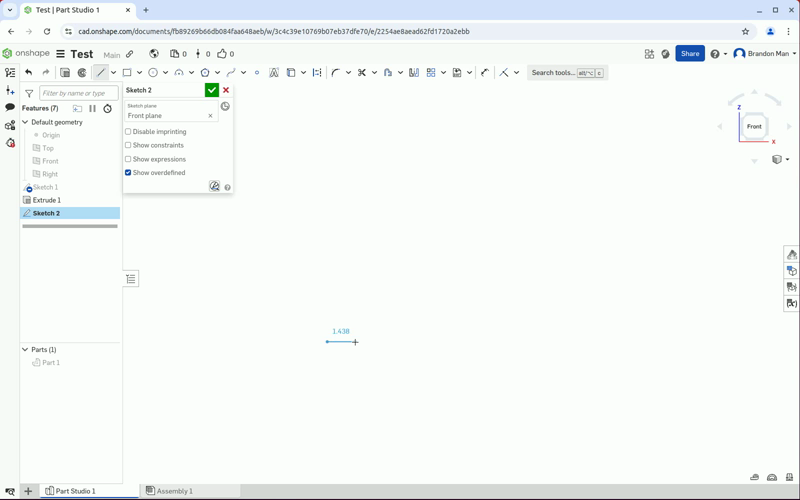
scroll(6)
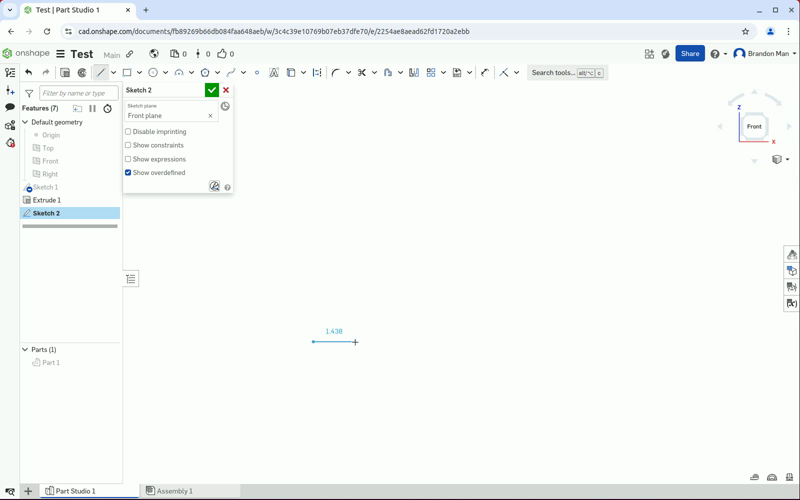
scroll(6)
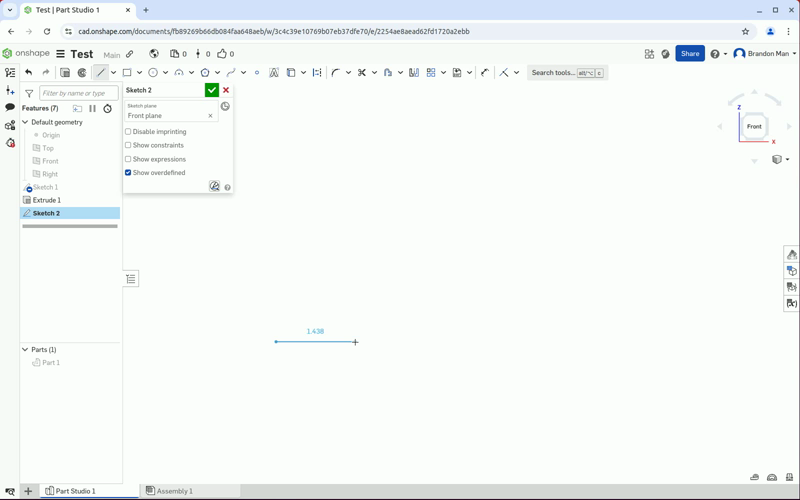
click(355, 341)
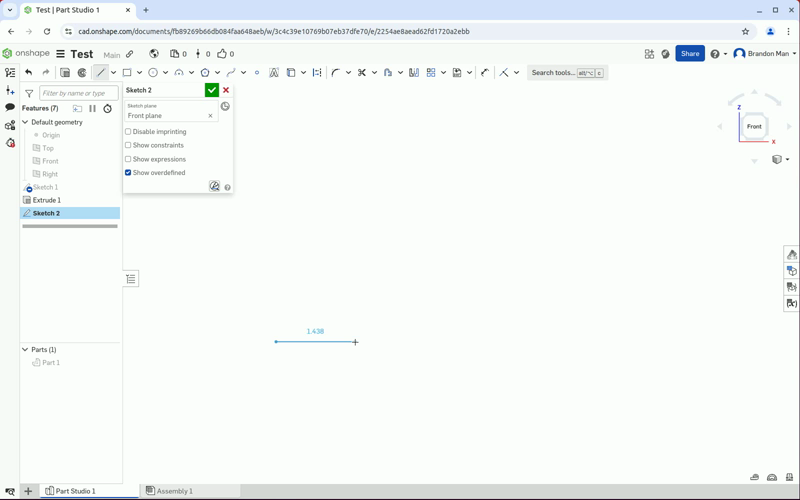
scroll(-6)
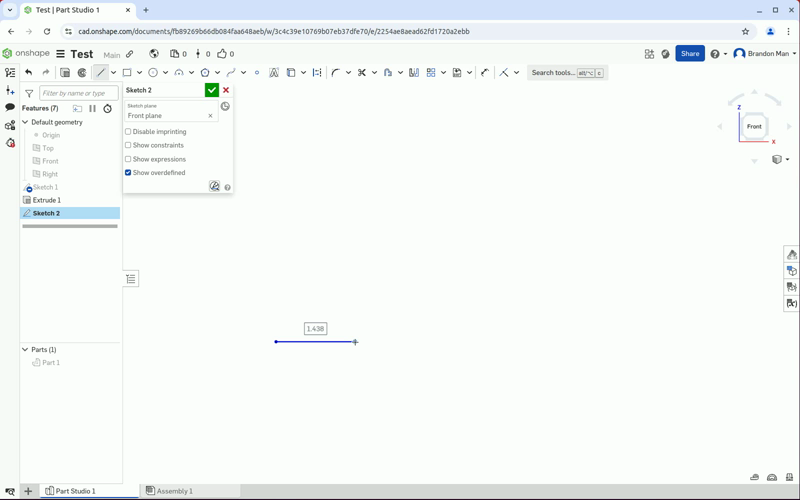
scroll(-6)
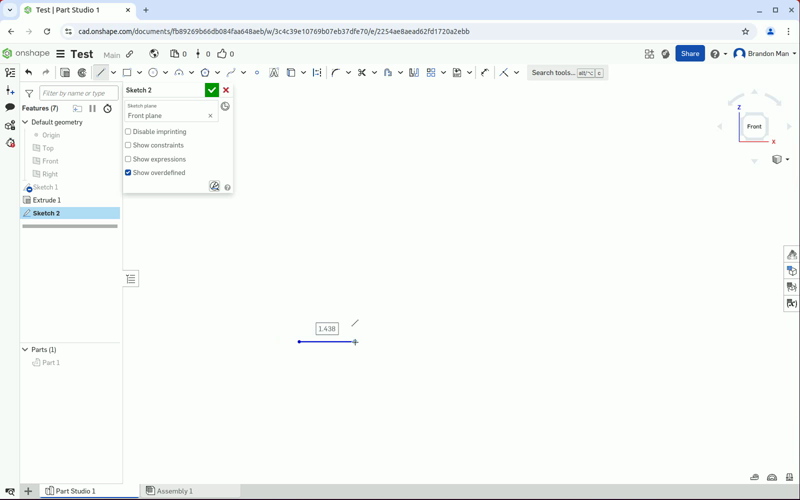
scroll(-6)
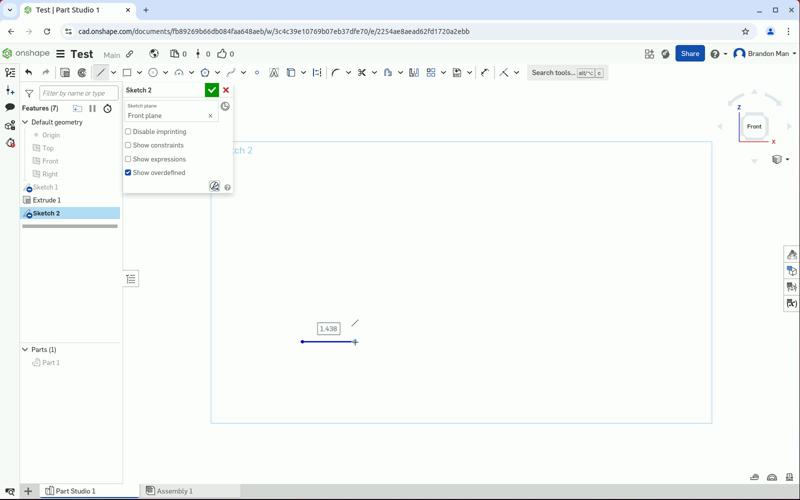
scroll(-6)
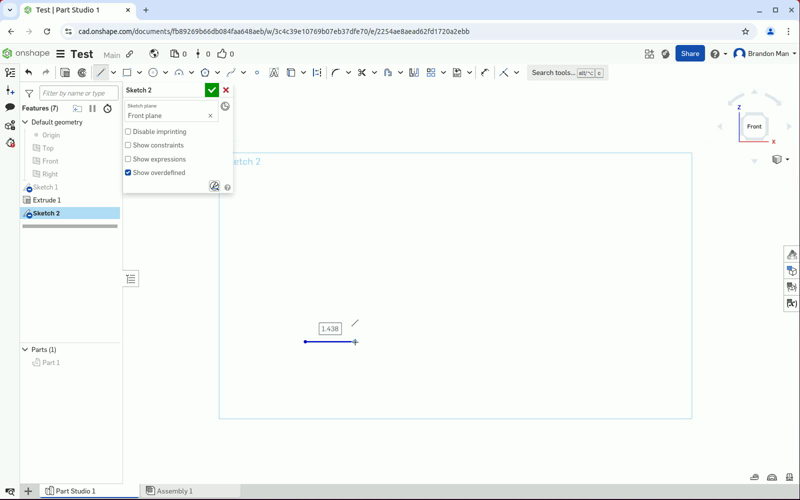
scroll(-6)
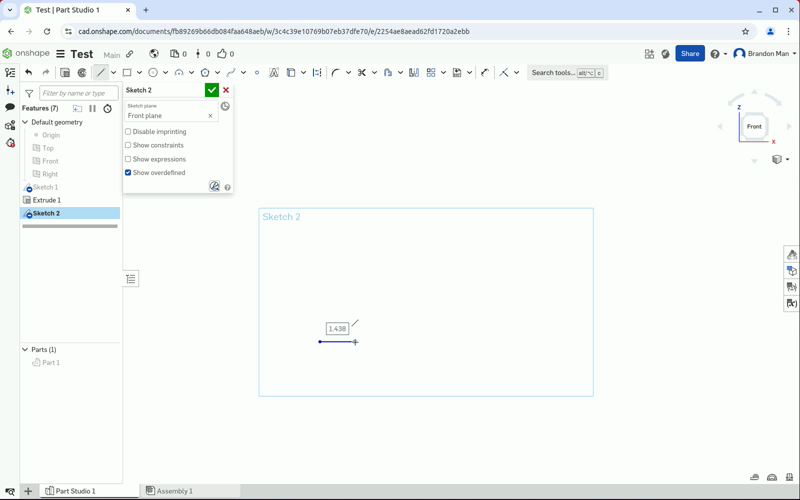
scroll(-6)
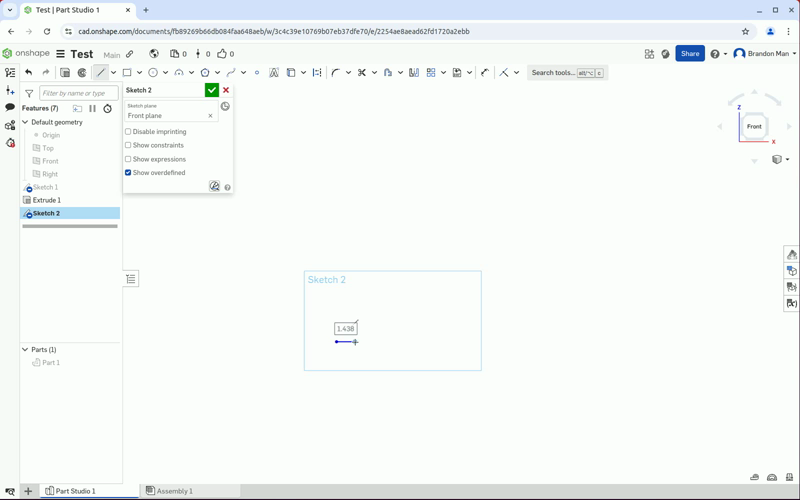
scroll(-6)
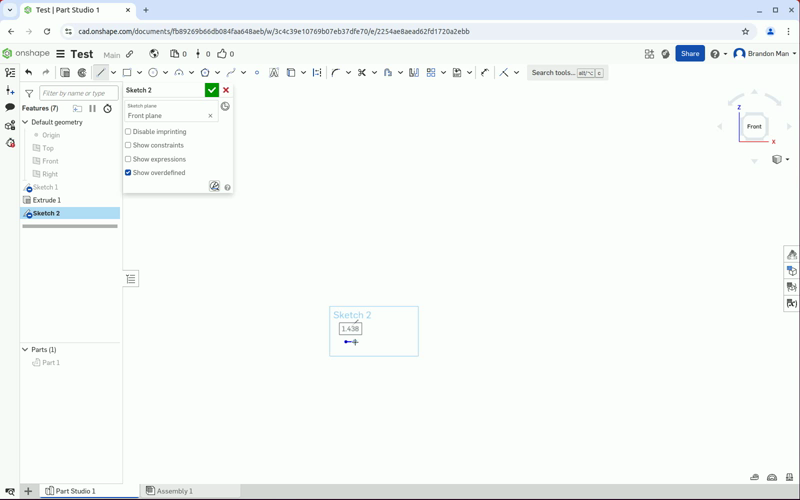
key_up(shift)
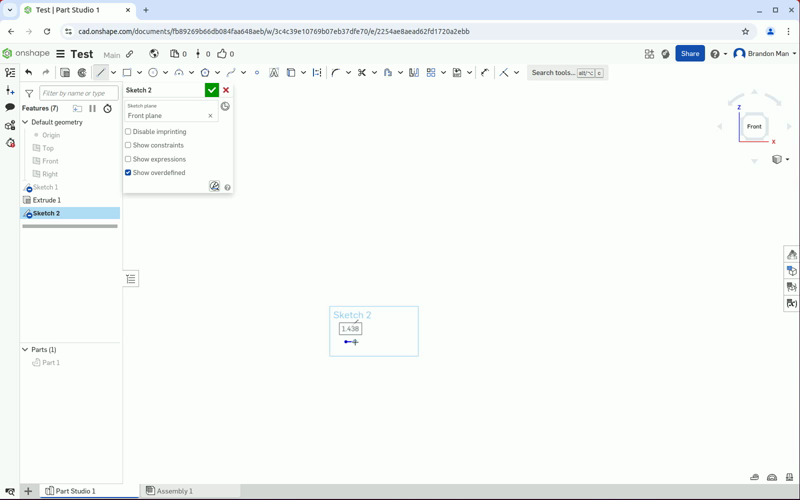
key_down(shift)
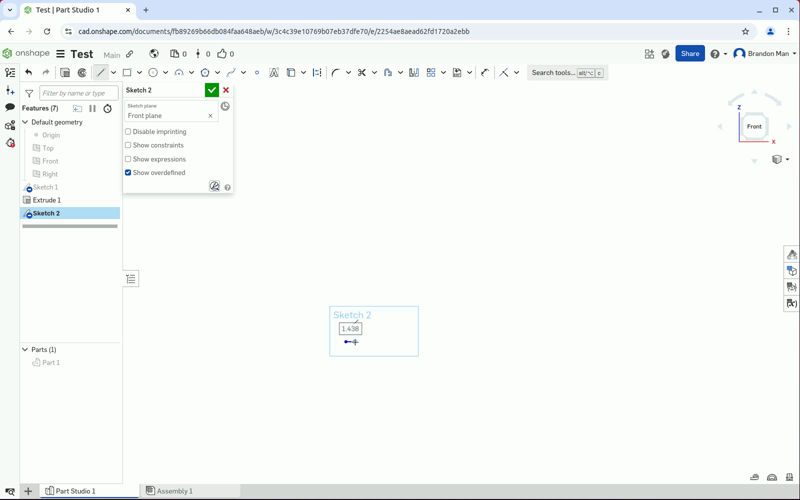
mouse_move(385, 341)
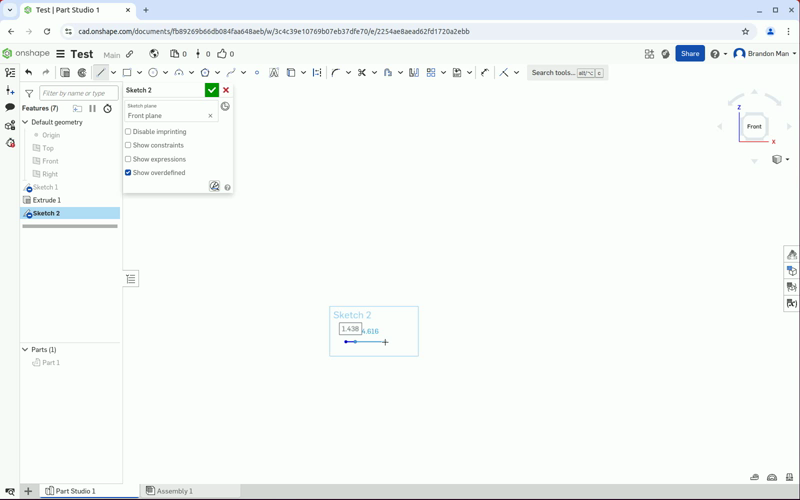
mouse_move(355, 348)
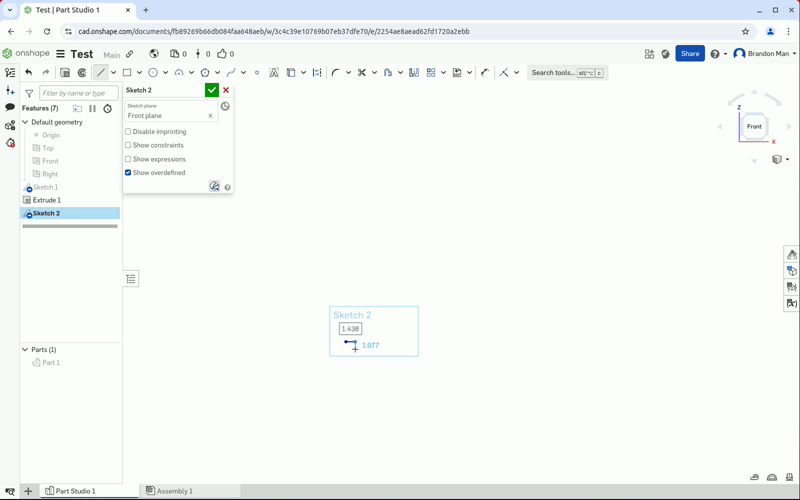
scroll(6)
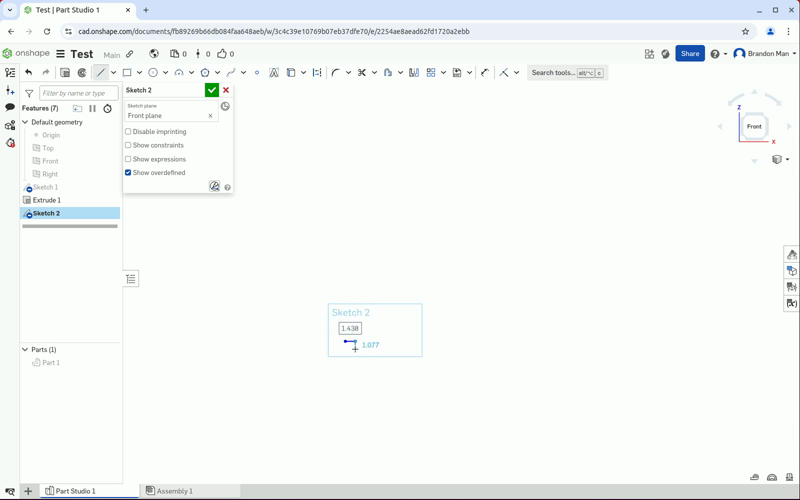
scroll(6)
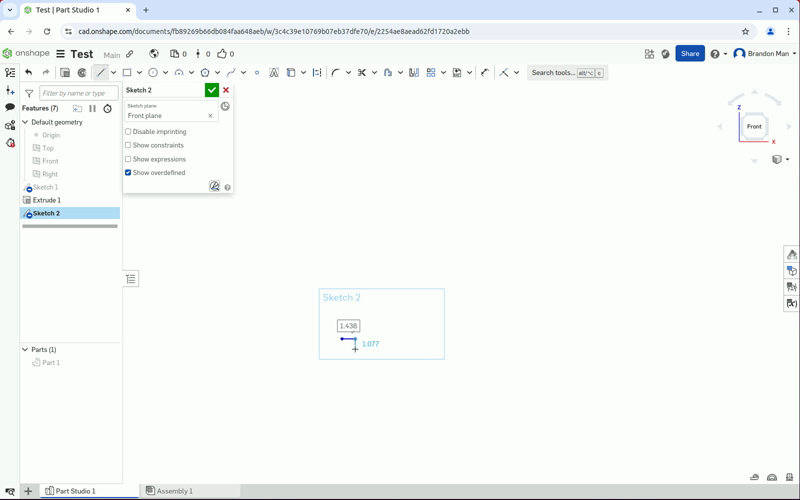
scroll(6)
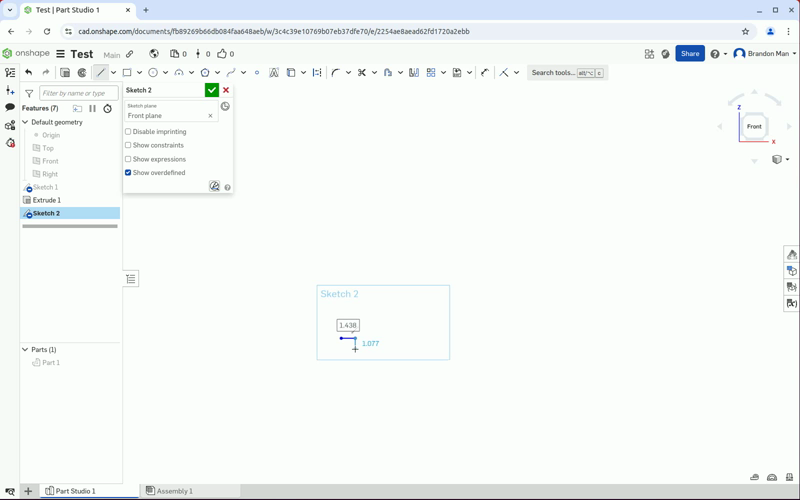
scroll(6)
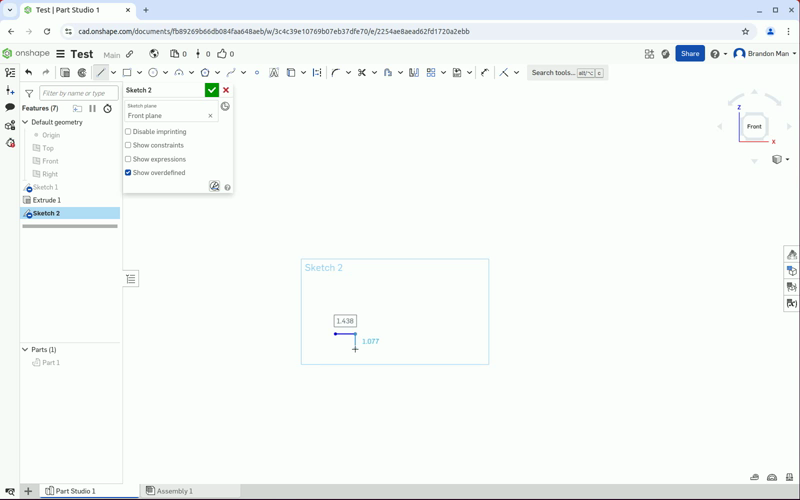
scroll(6)
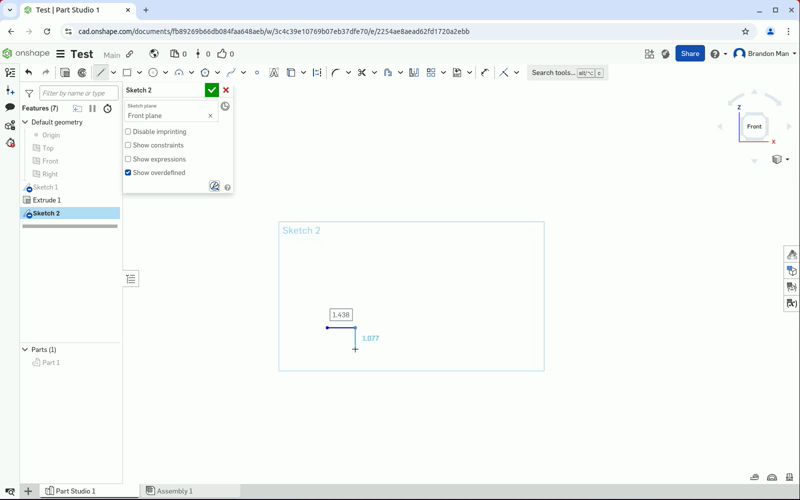
scroll(6)
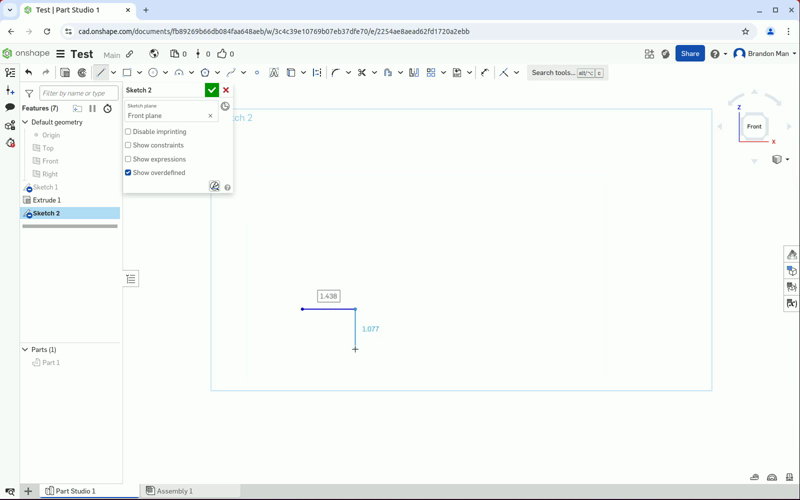
scroll(6)
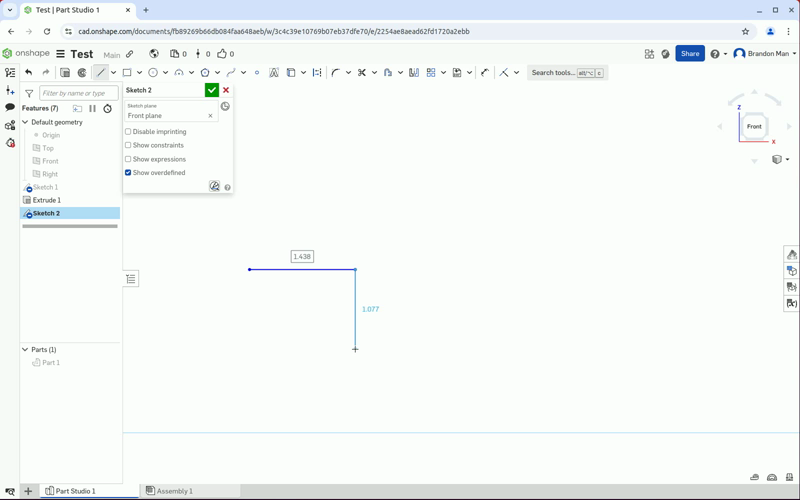
click(355, 348)
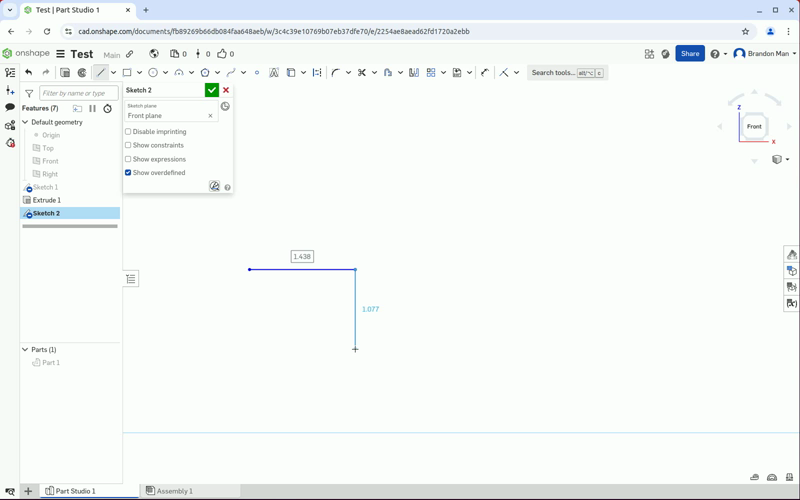
scroll(-6)
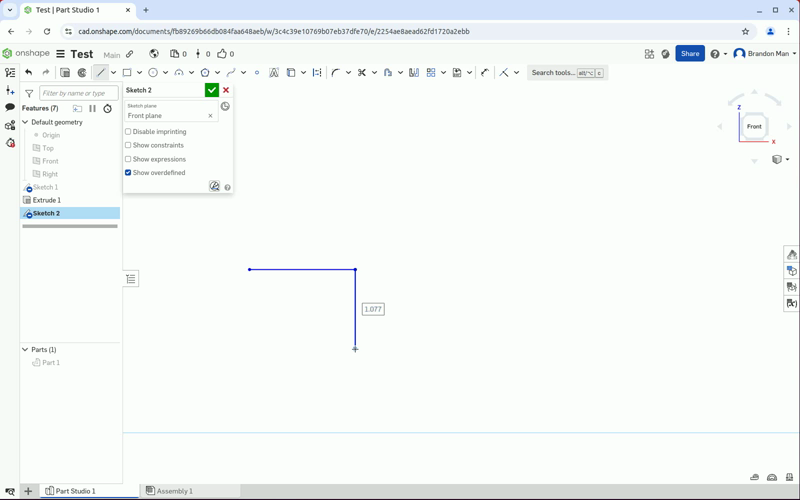
scroll(-6)
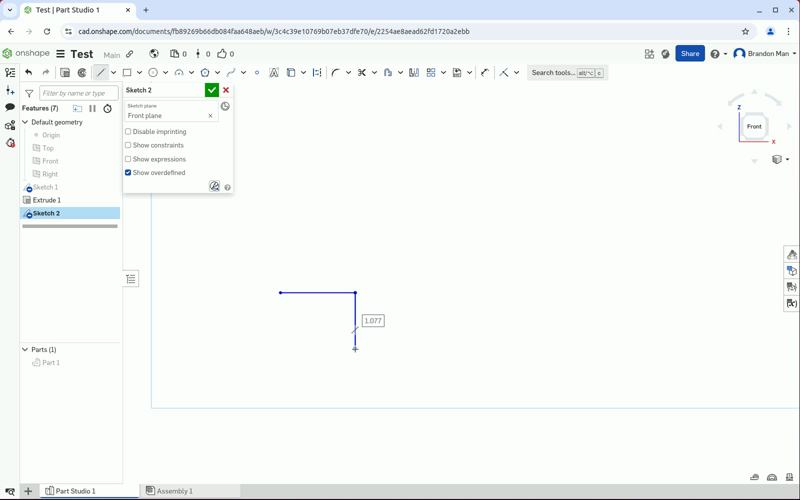
scroll(-6)
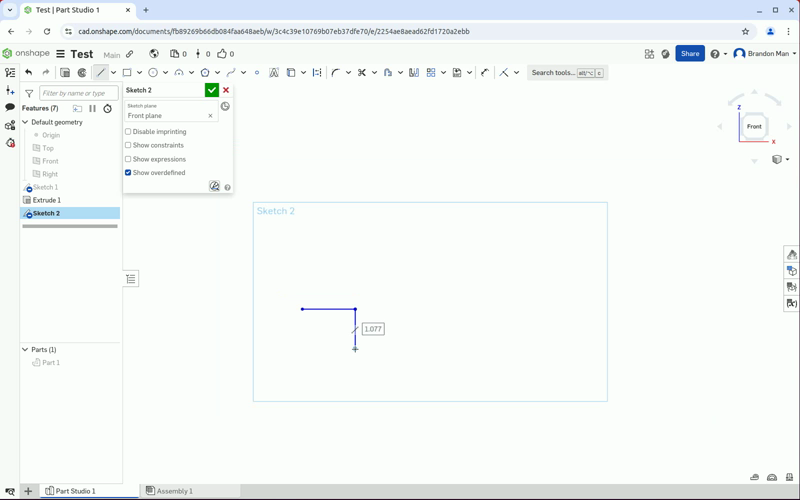
scroll(-6)
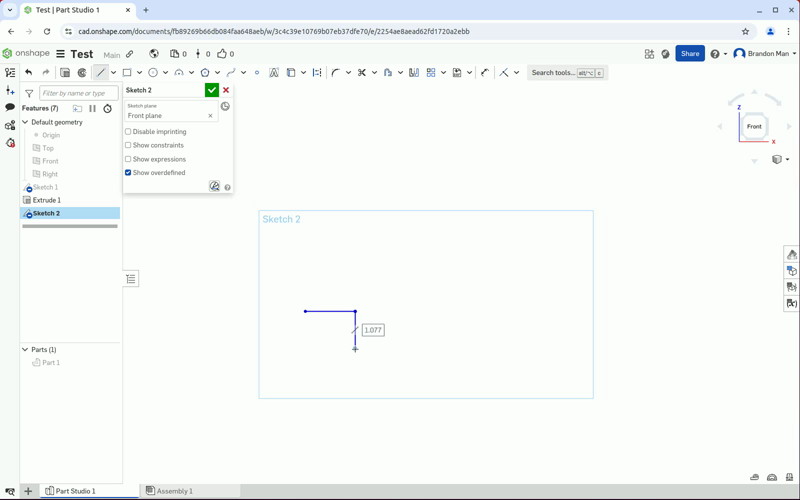
scroll(-6)
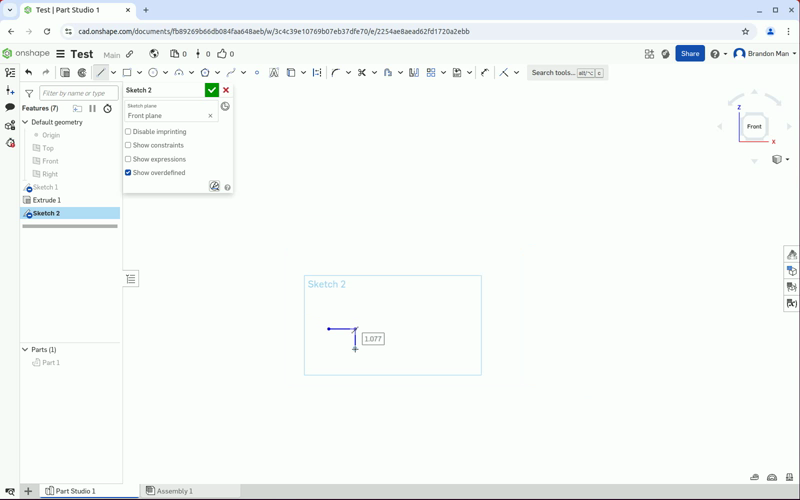
scroll(-6)
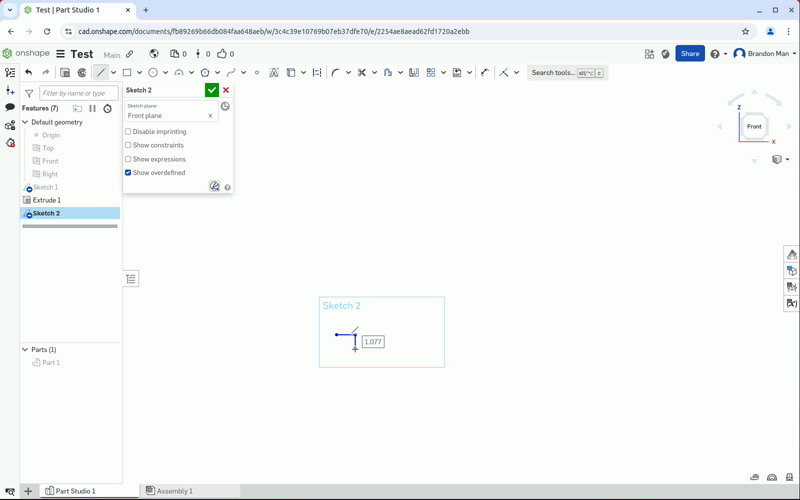
scroll(-6)
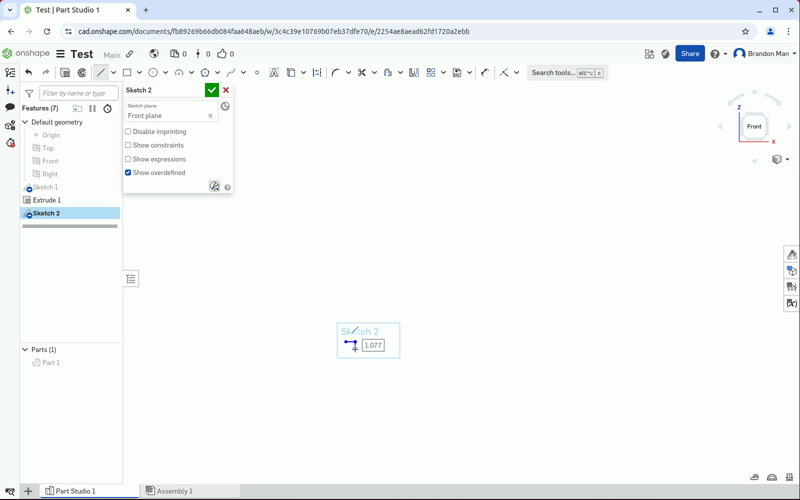
key_up(shift)
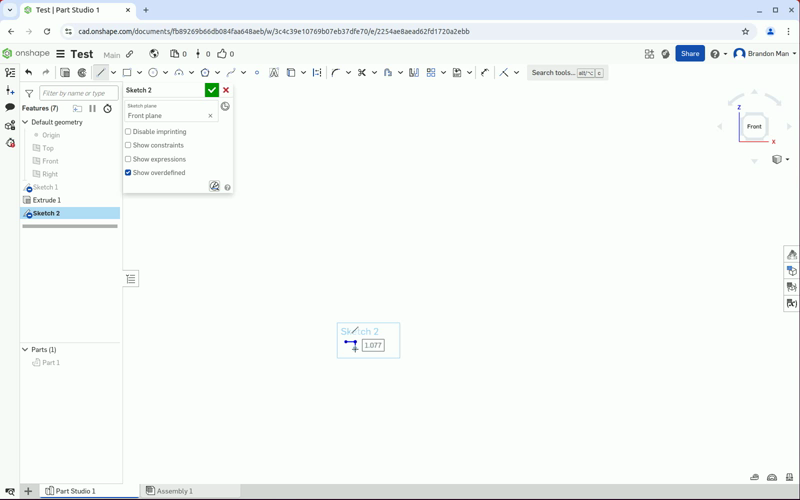
key_down(shift)
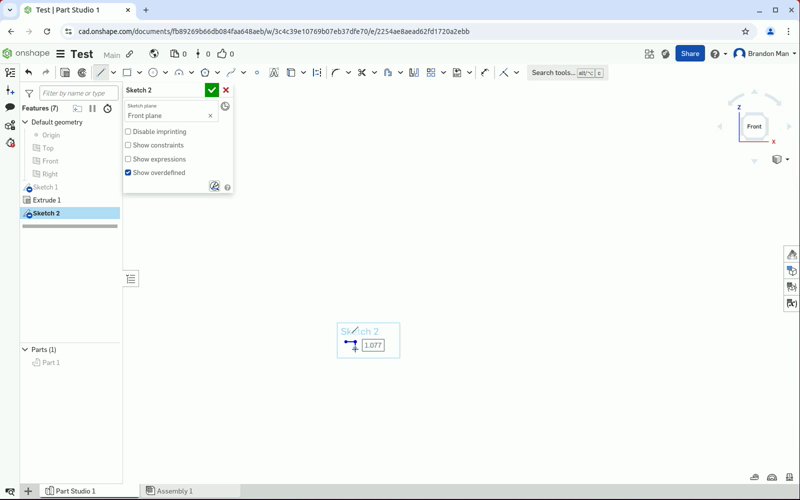
mouse_move(564, 348)
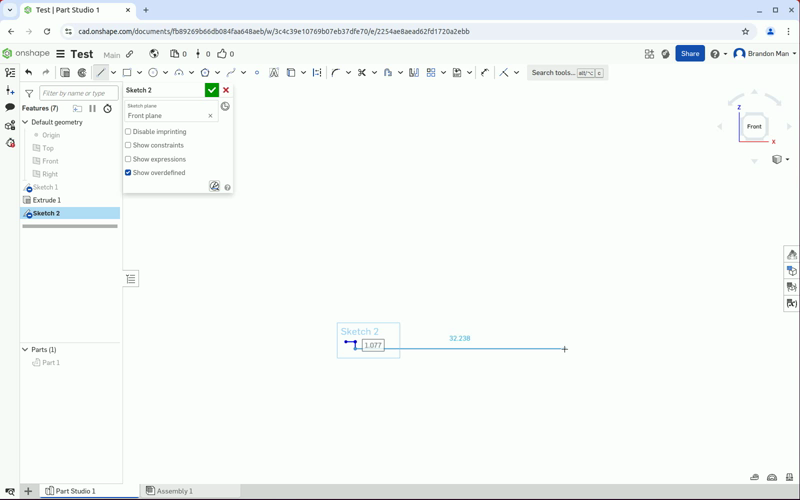
click(564, 348)
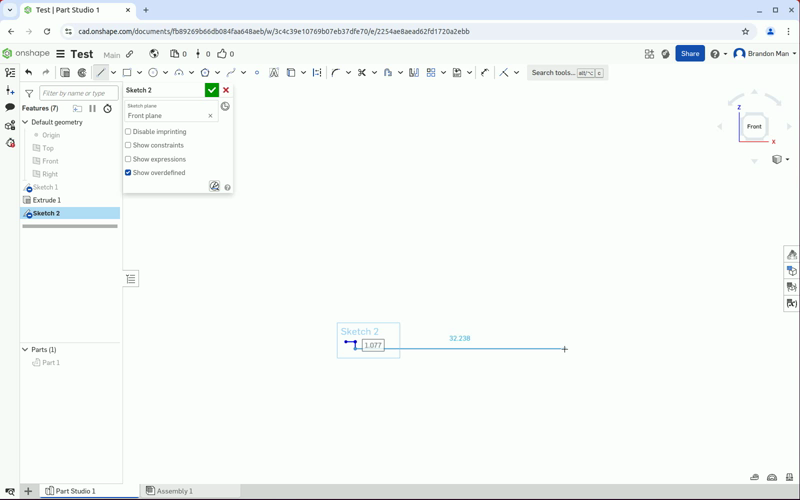
key_up(shift)
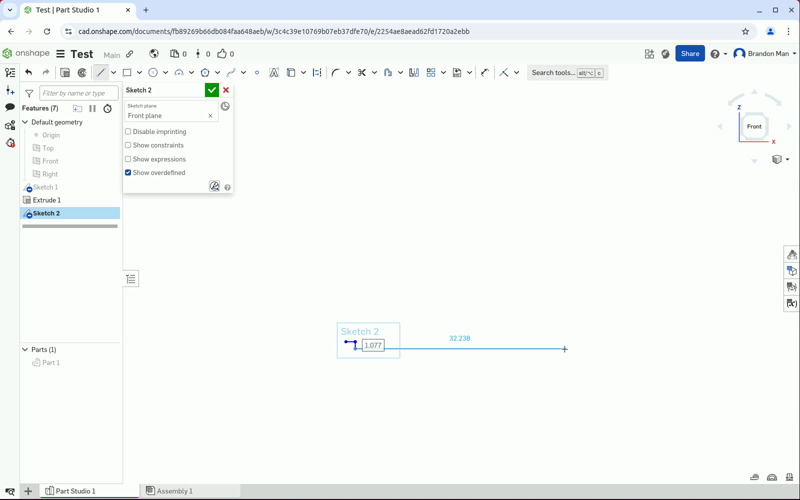
key_down(shift)
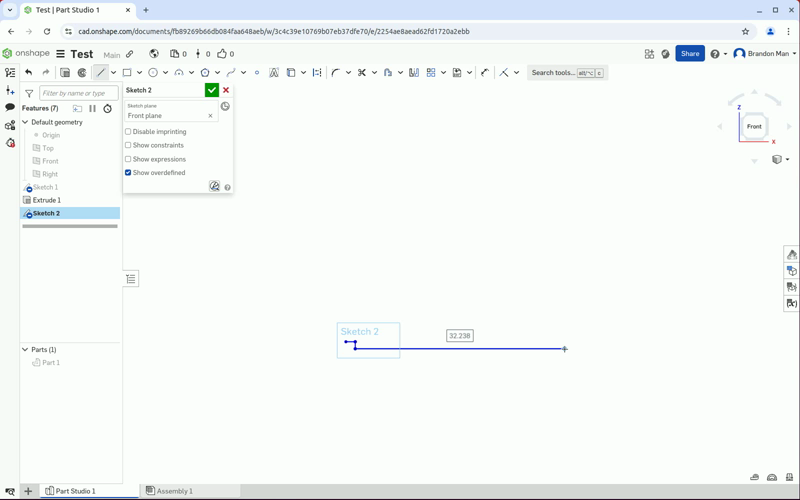
mouse_move(589, 348)
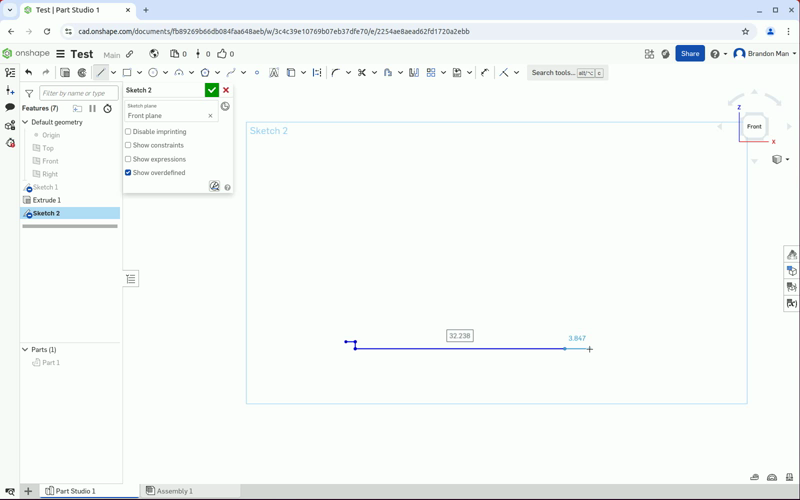
mouse_move(564, 341)
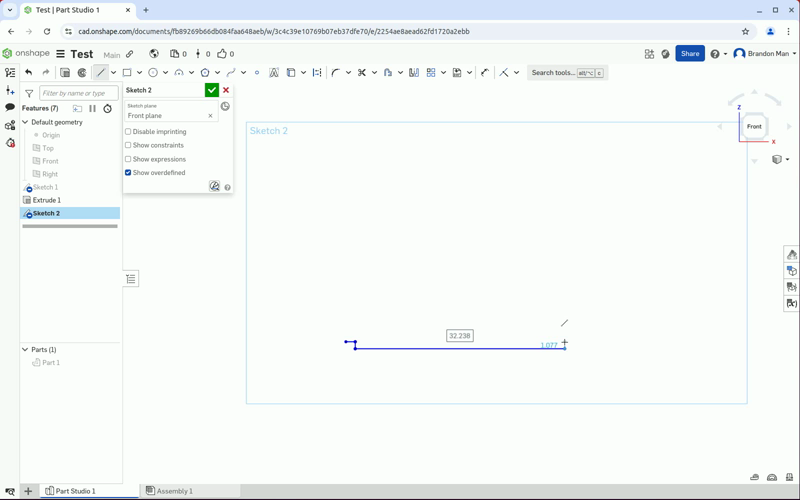
scroll(6)
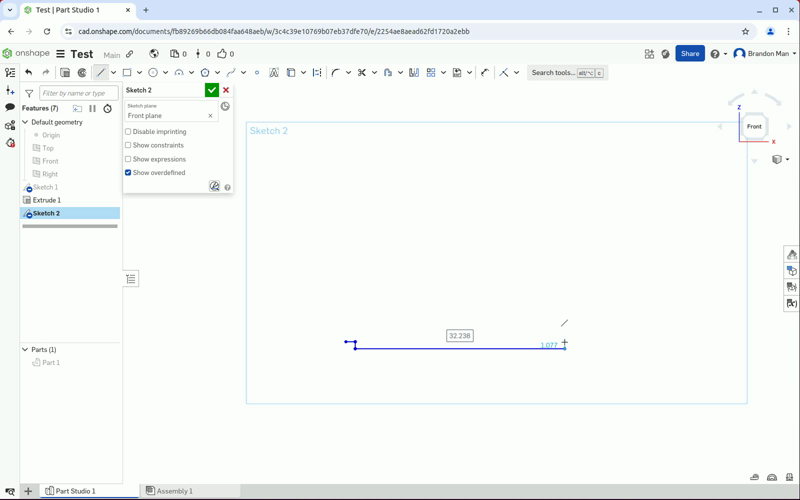
scroll(6)
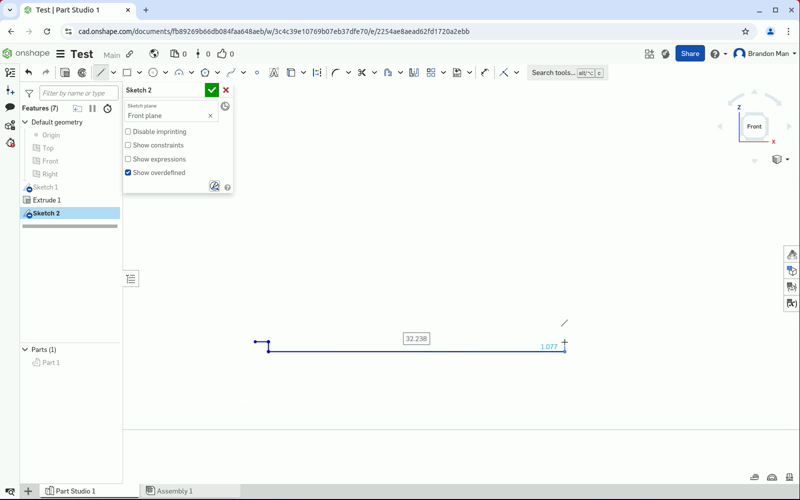
scroll(6)
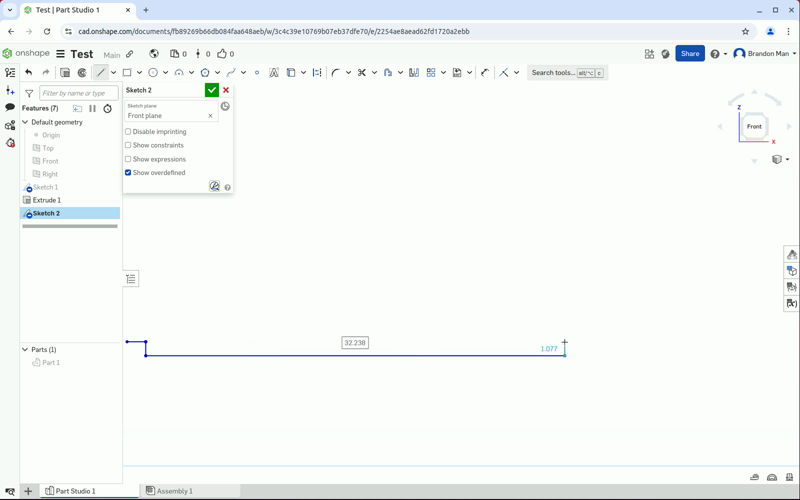
scroll(6)
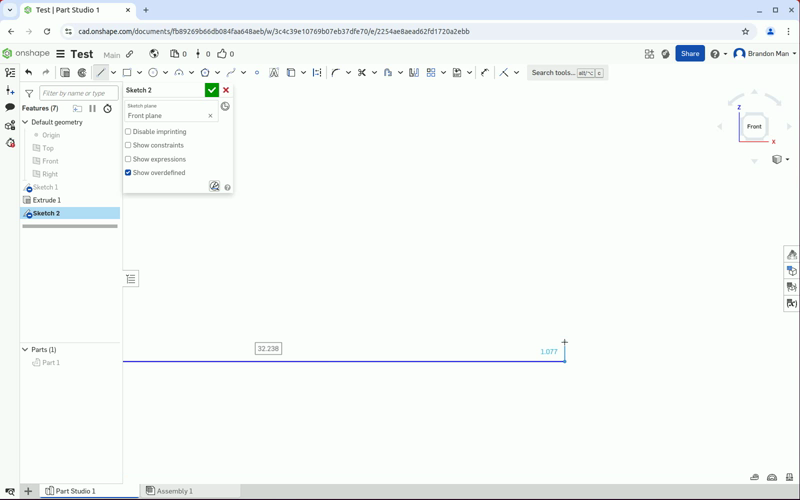
scroll(6)
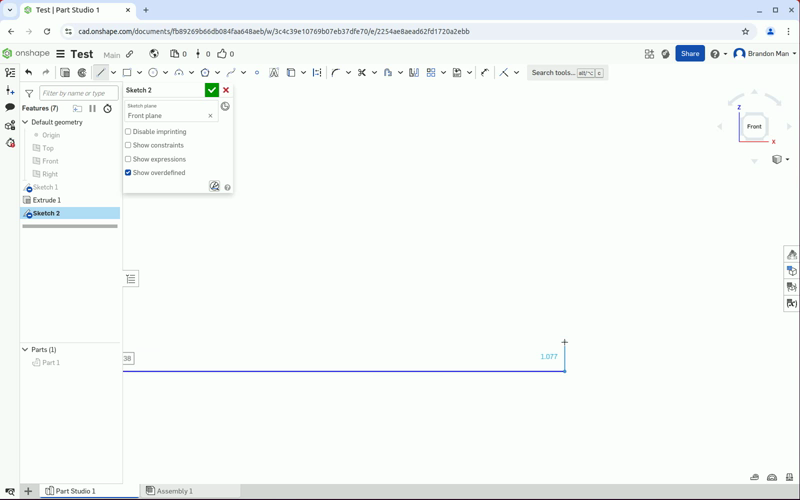
scroll(6)
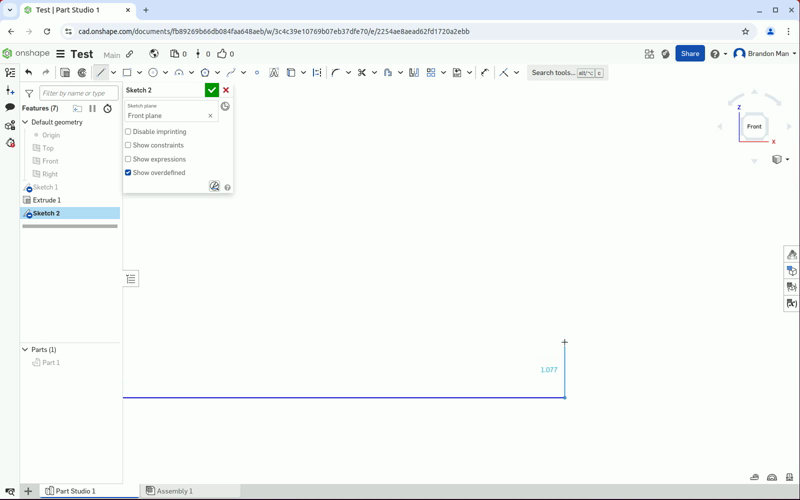
scroll(6)
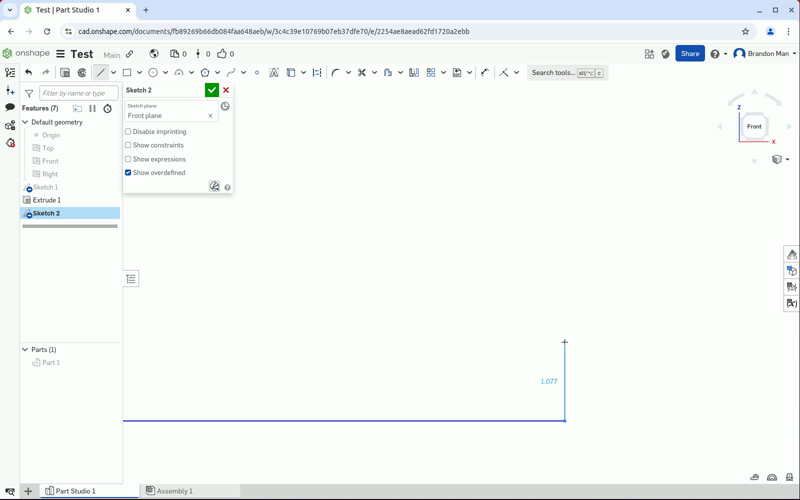
click(564, 341)
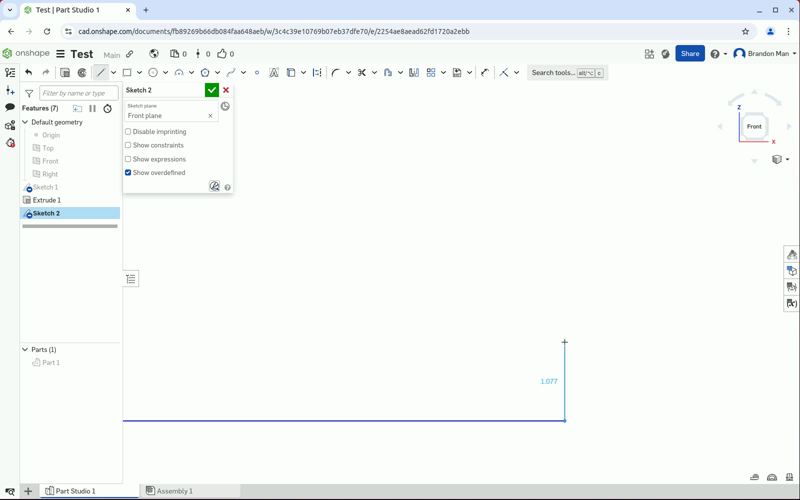
scroll(-6)
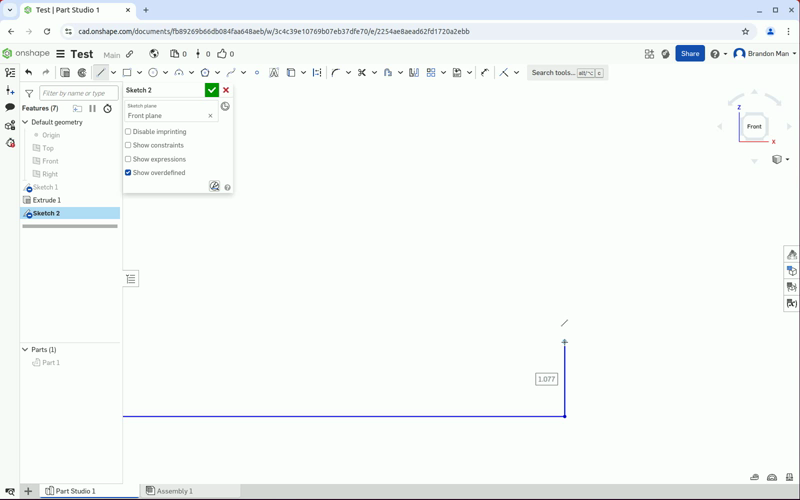
scroll(-6)
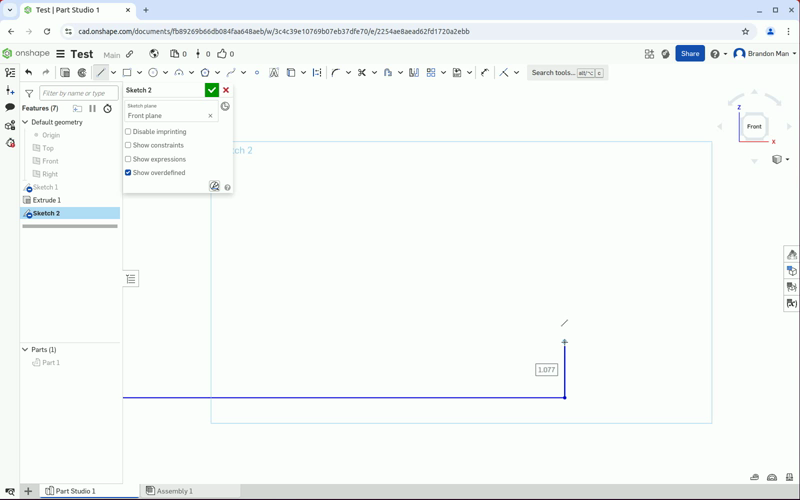
scroll(-6)
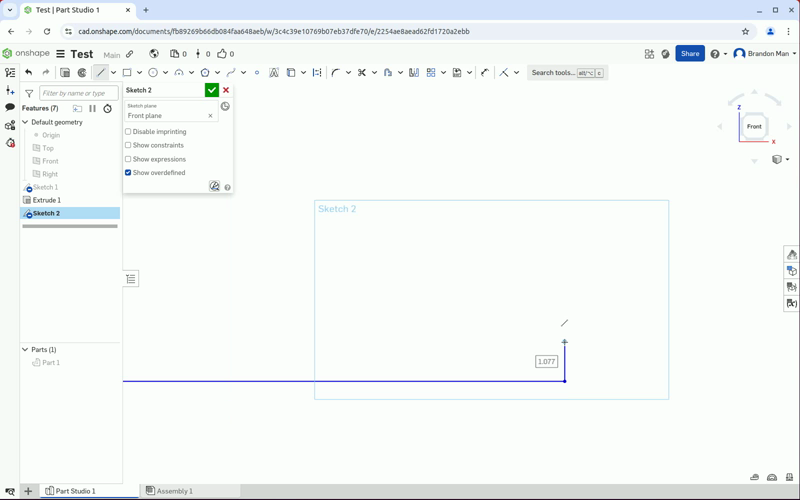
scroll(-6)
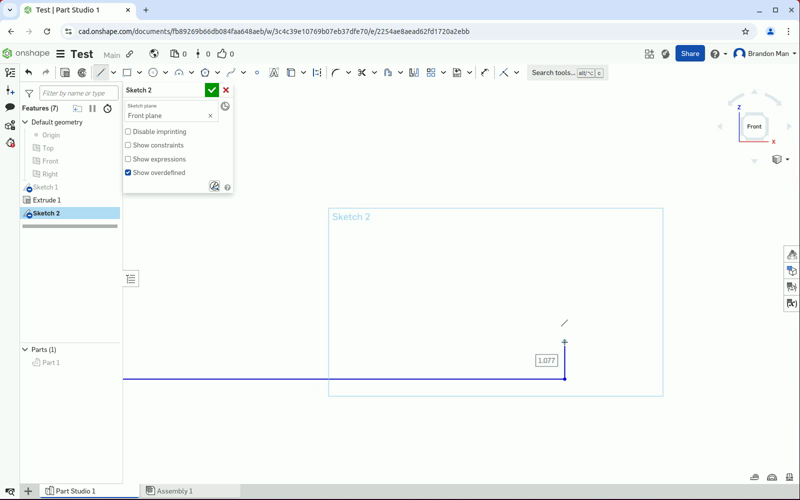
scroll(-6)
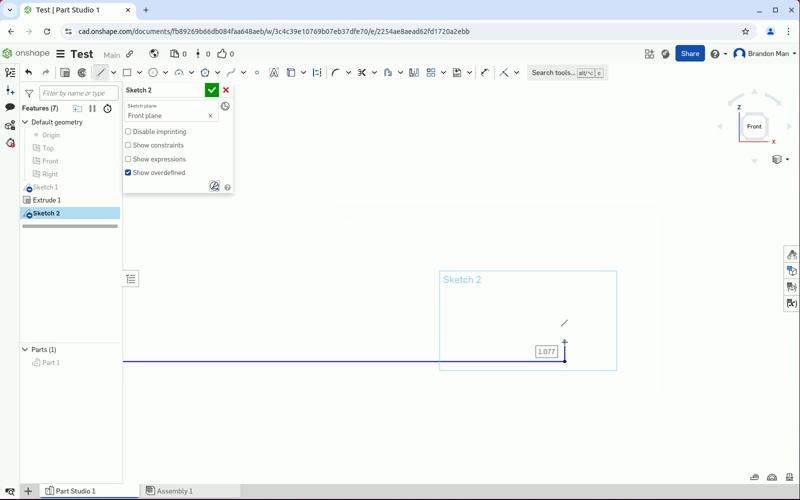
scroll(-6)
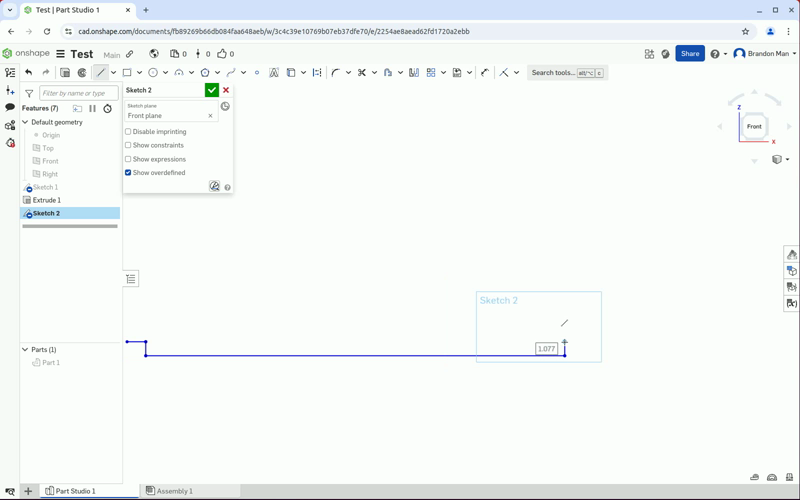
scroll(-6)
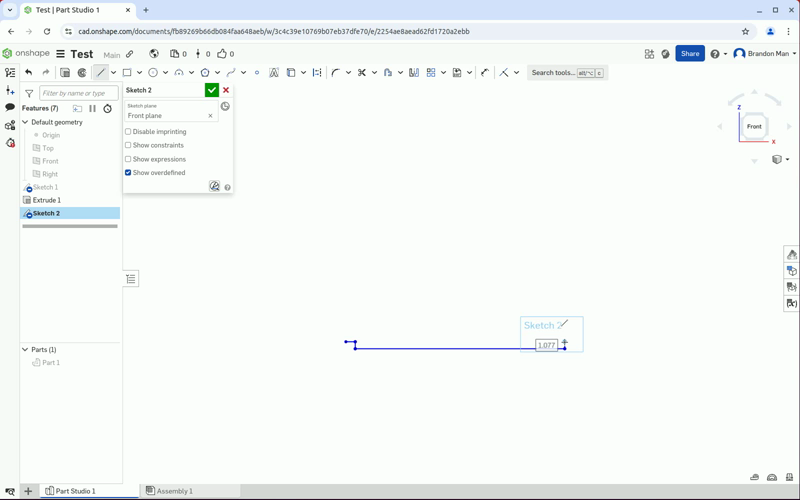
key_up(shift)
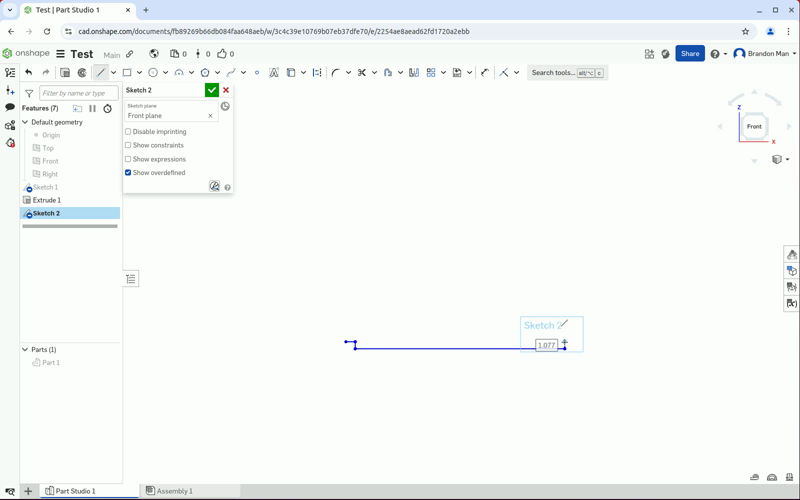
key_down(shift)
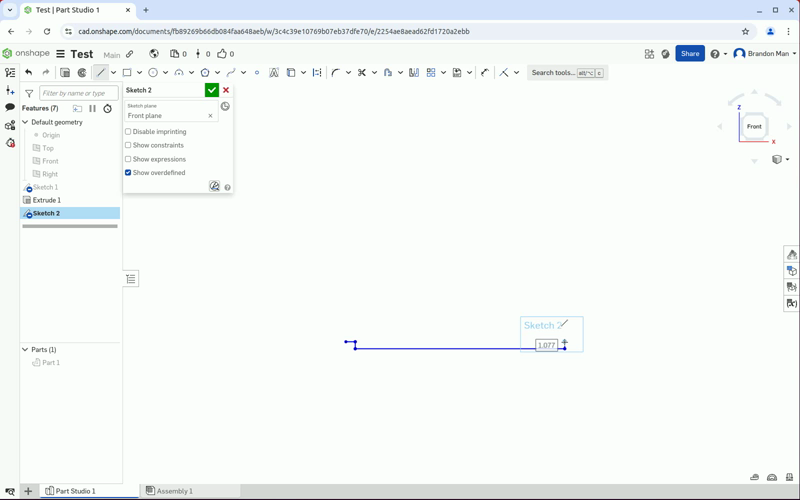
mouse_move(589, 341)
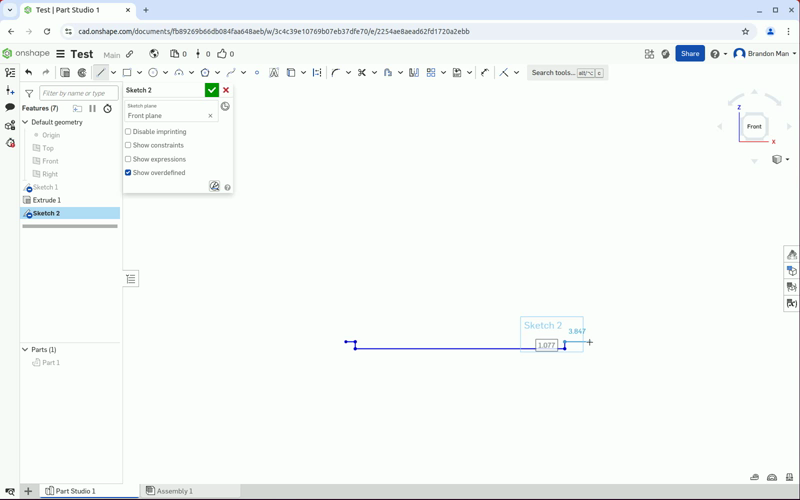
mouse_move(572, 341)
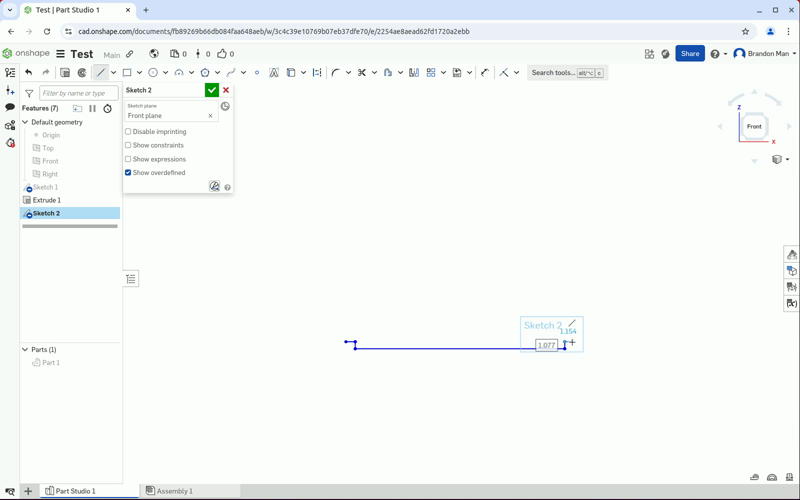
scroll(6)
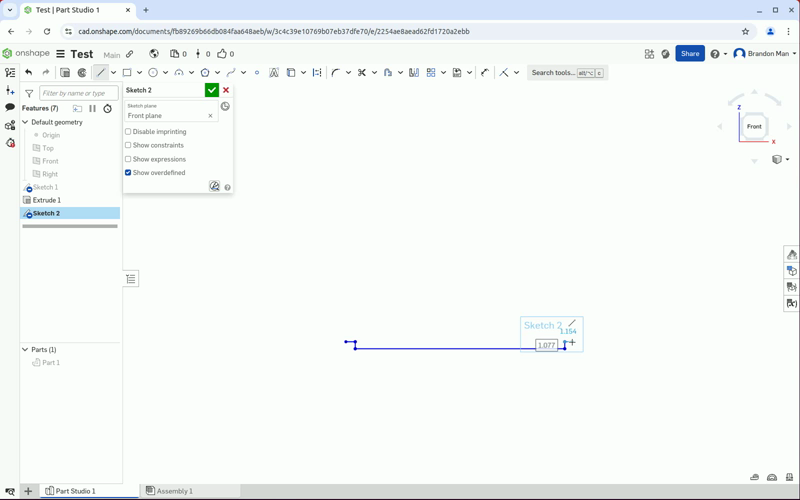
scroll(6)
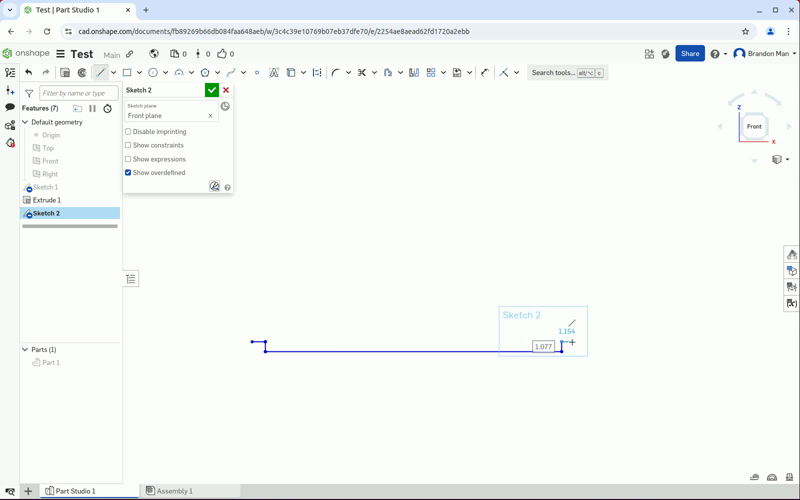
scroll(6)
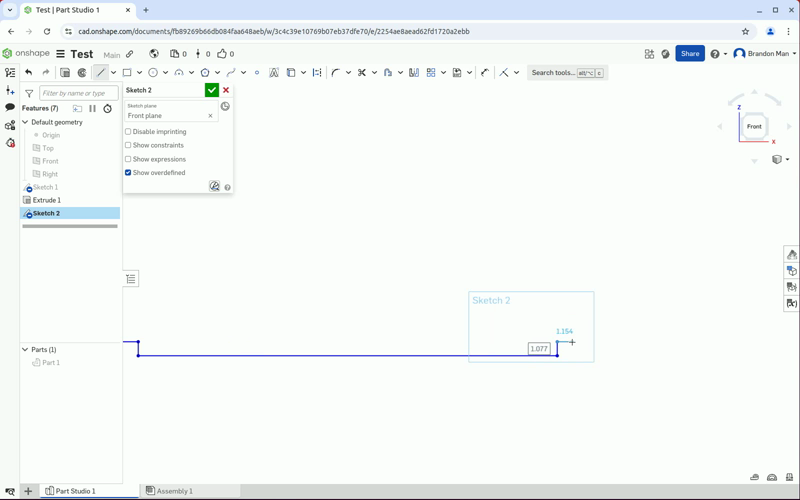
scroll(6)
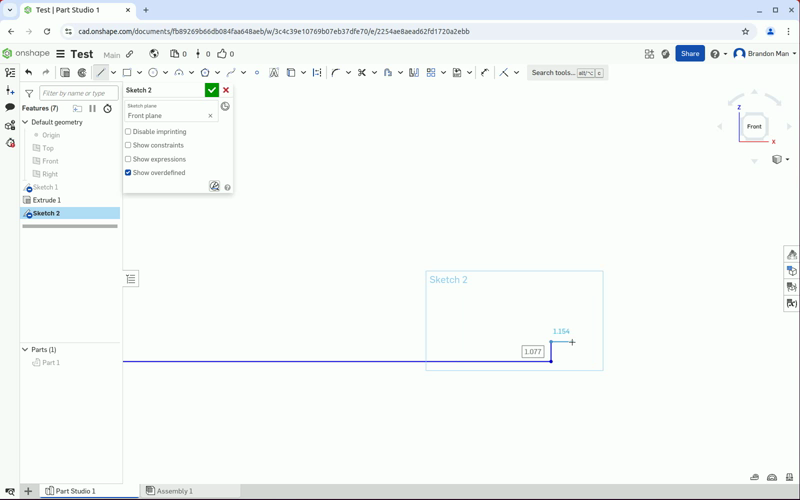
scroll(6)
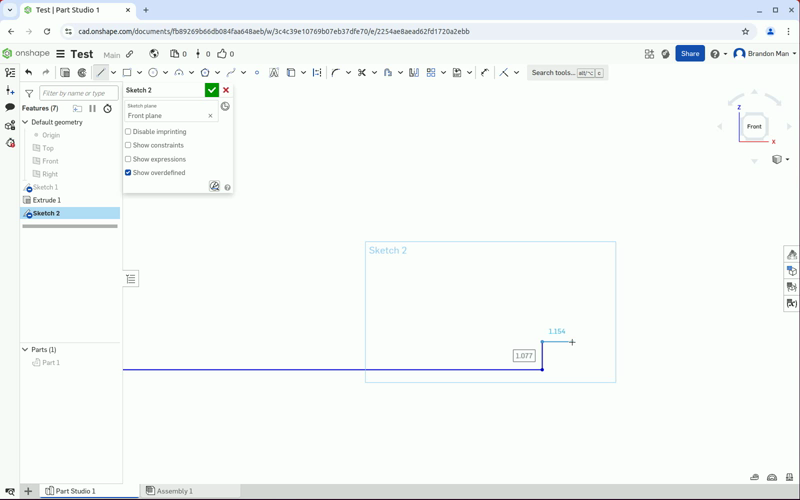
scroll(6)
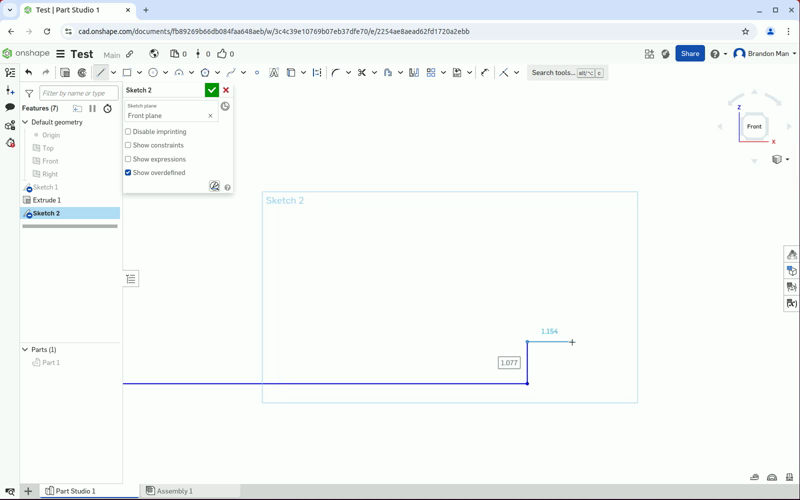
scroll(6)
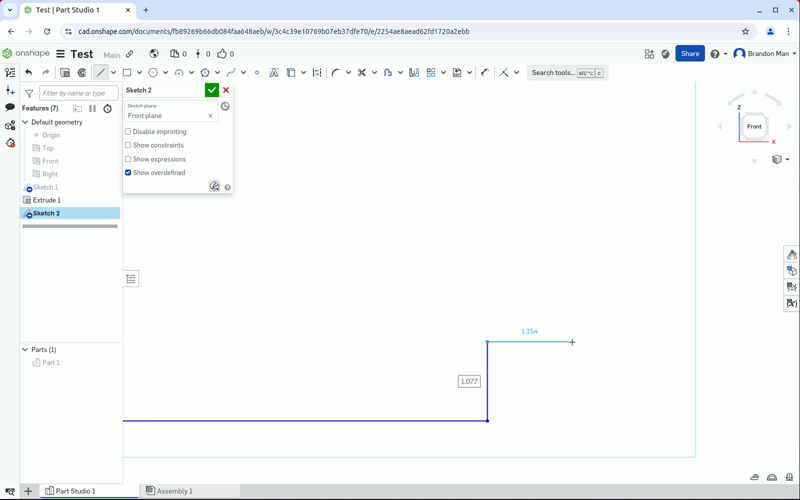
click(572, 341)
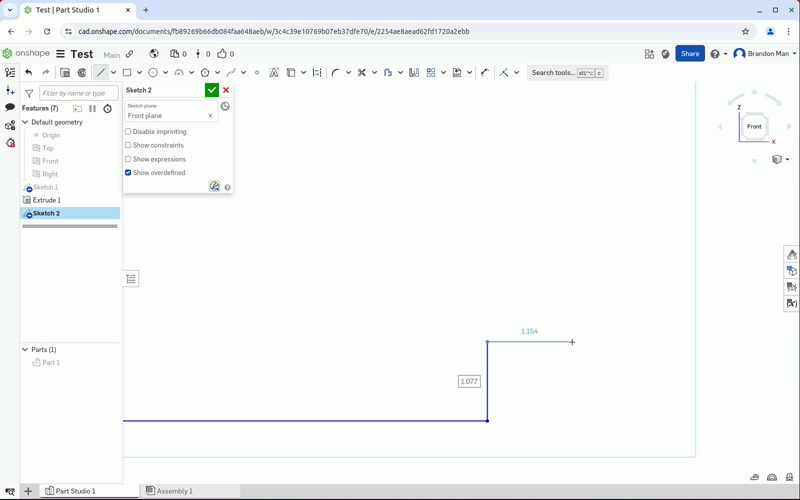
scroll(-6)
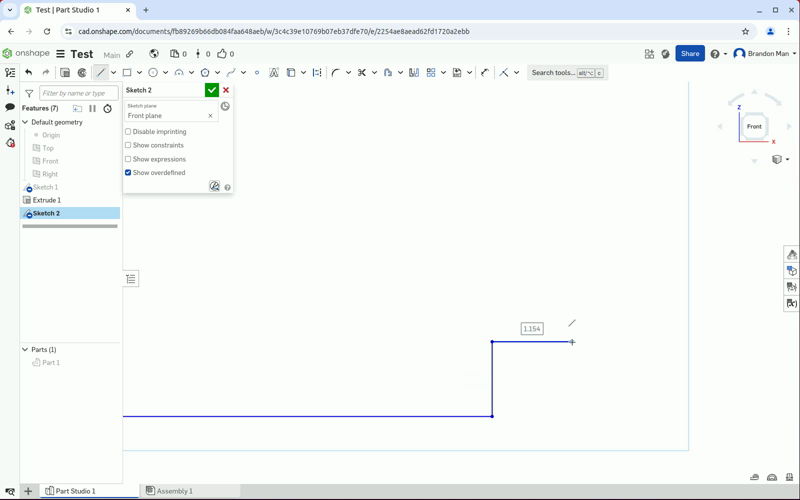
scroll(-6)
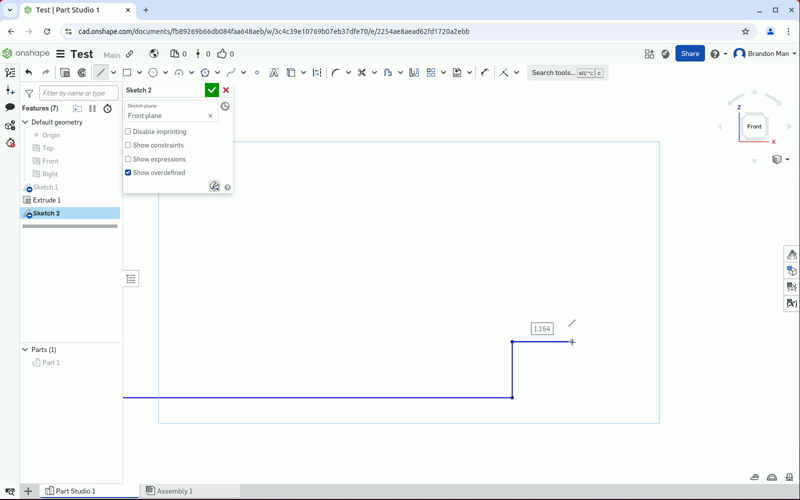
scroll(-6)
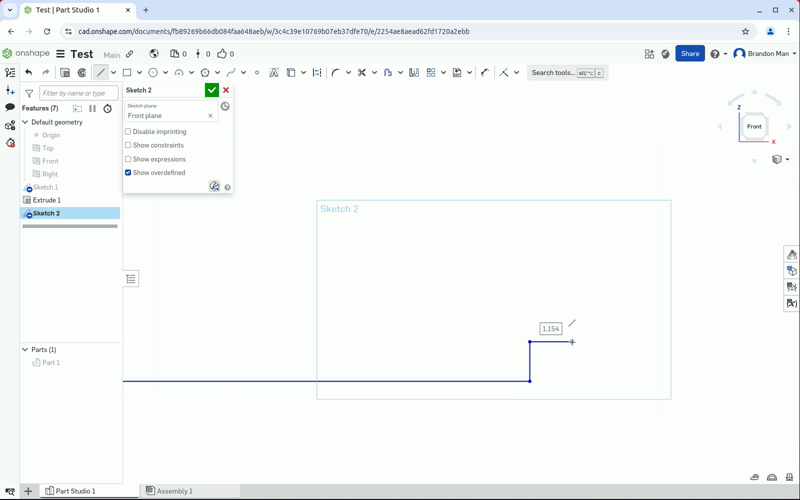
scroll(-6)
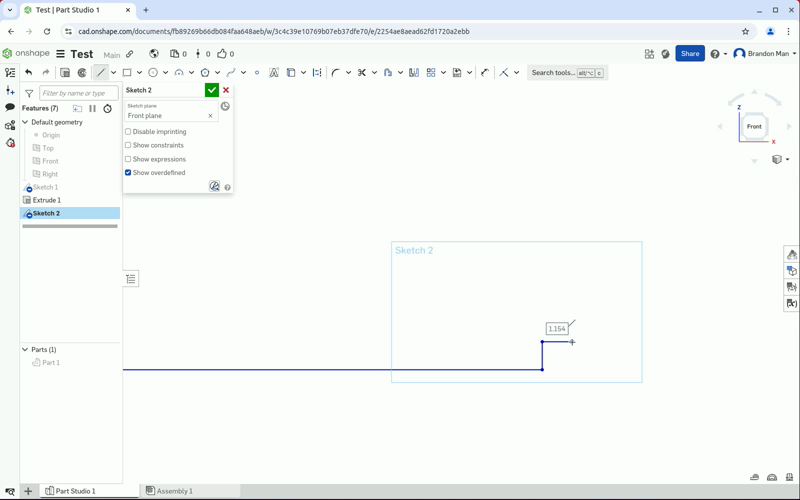
scroll(-6)
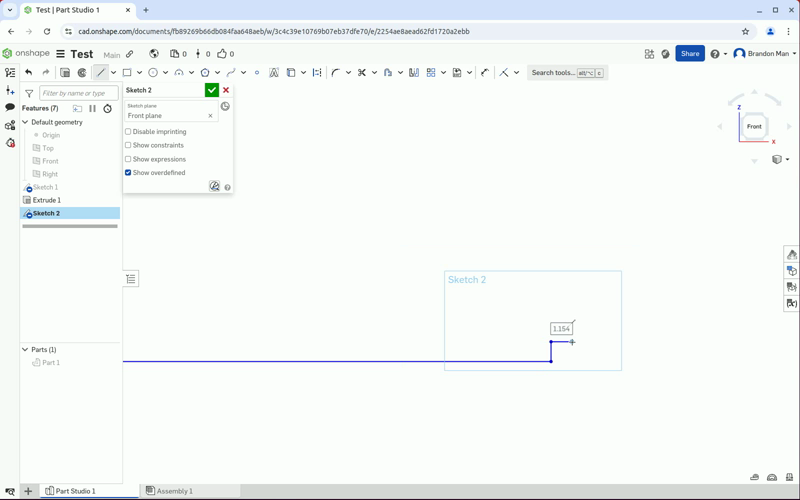
scroll(-6)
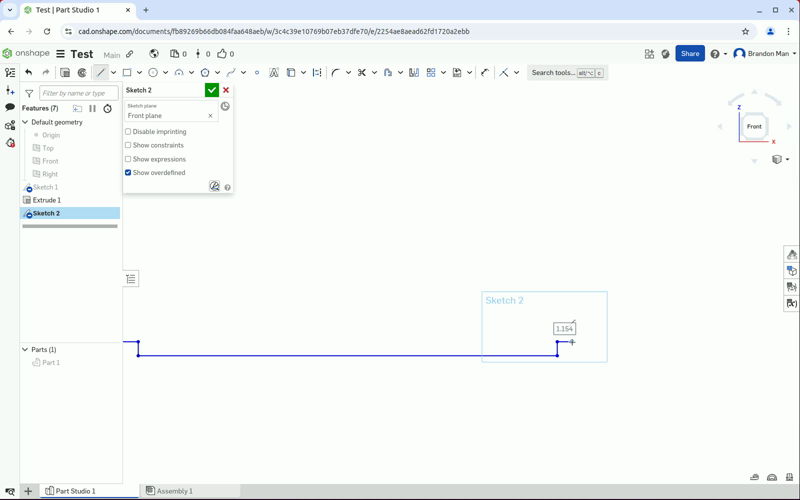
scroll(-6)
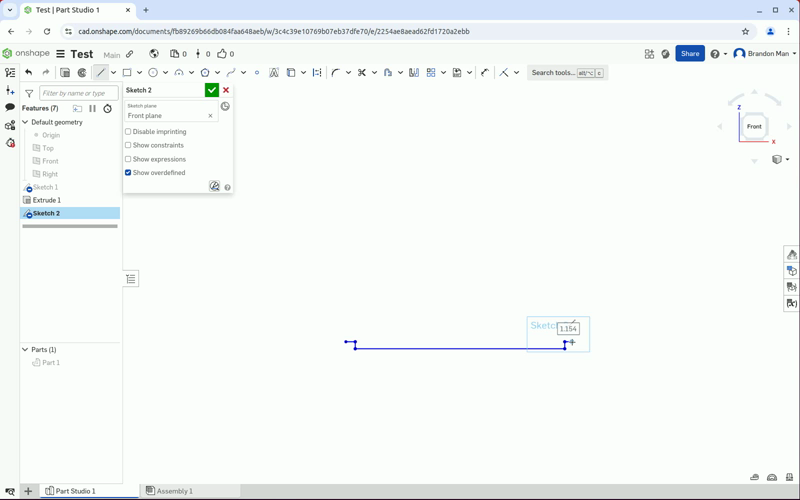
key_up(shift)
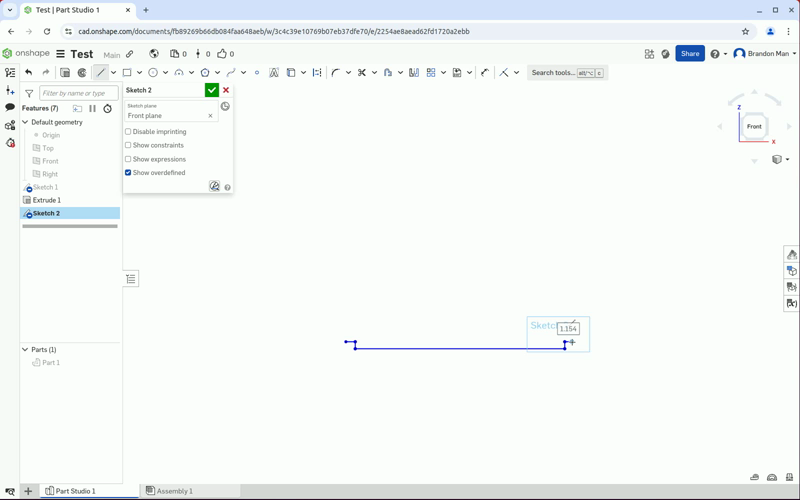
key_down(shift)
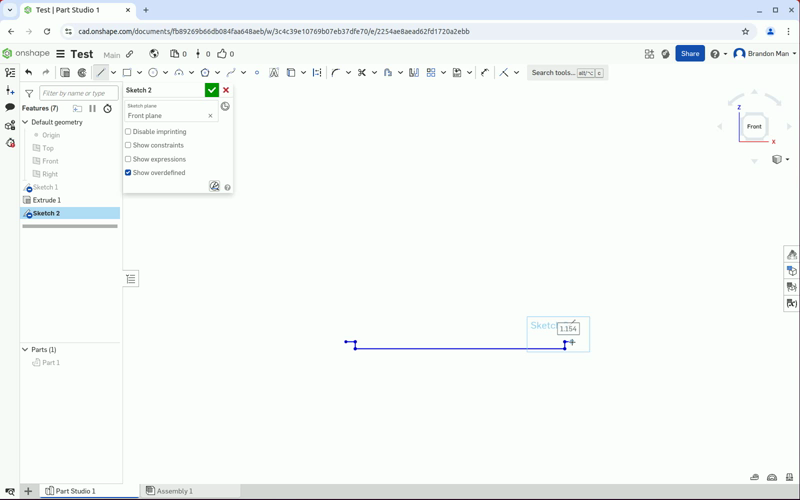
mouse_move(589, 341)
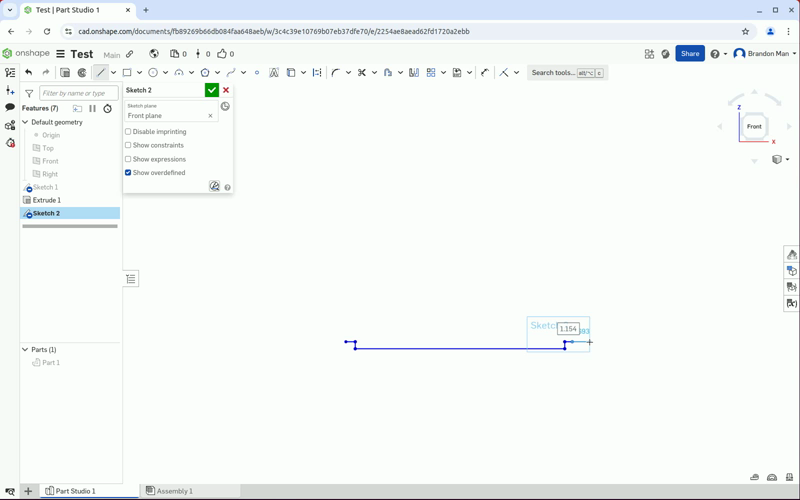
mouse_move(572, 332)
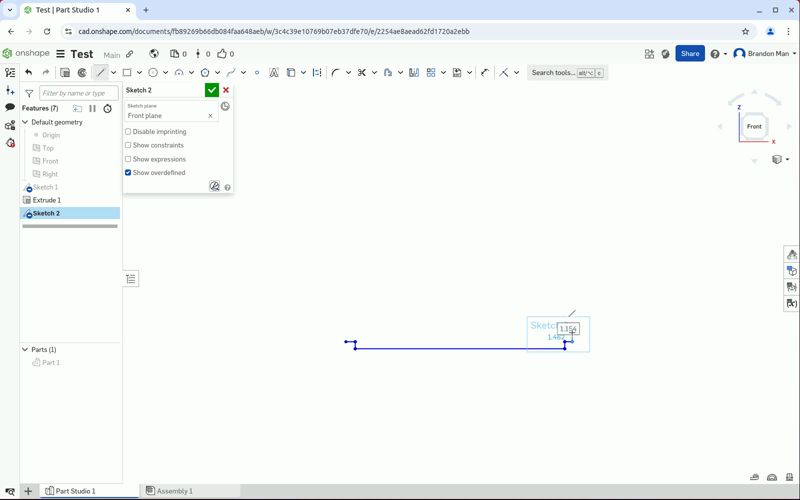
click(572, 332)
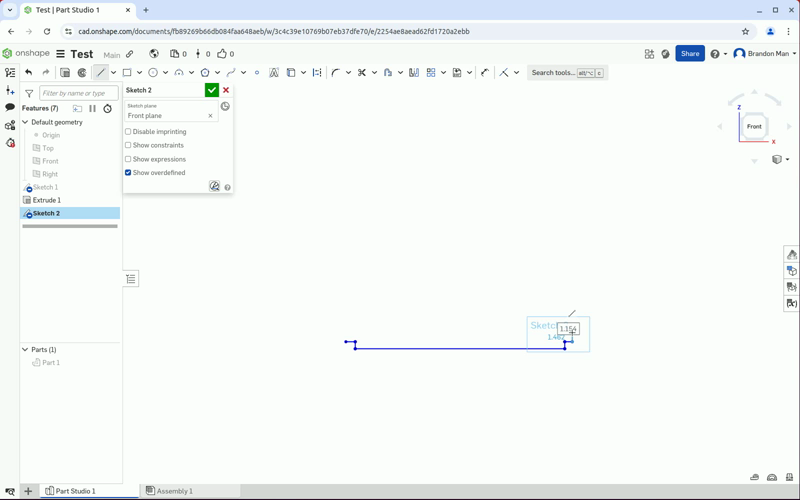
key_up(shift)
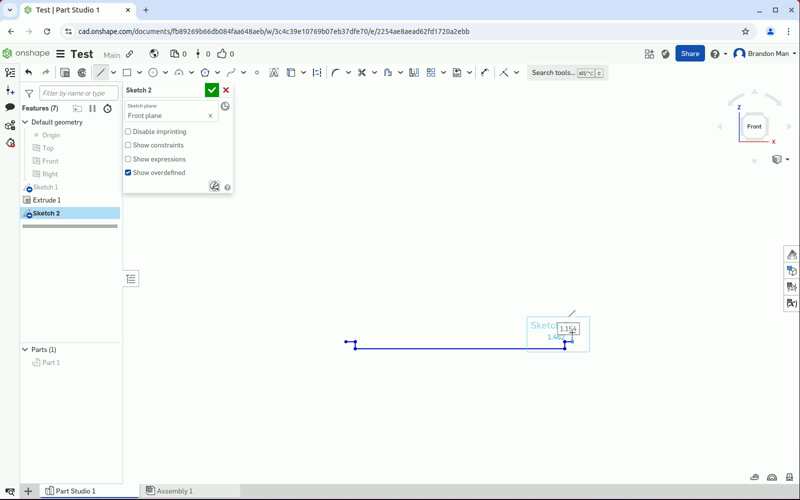
key_down(shift)
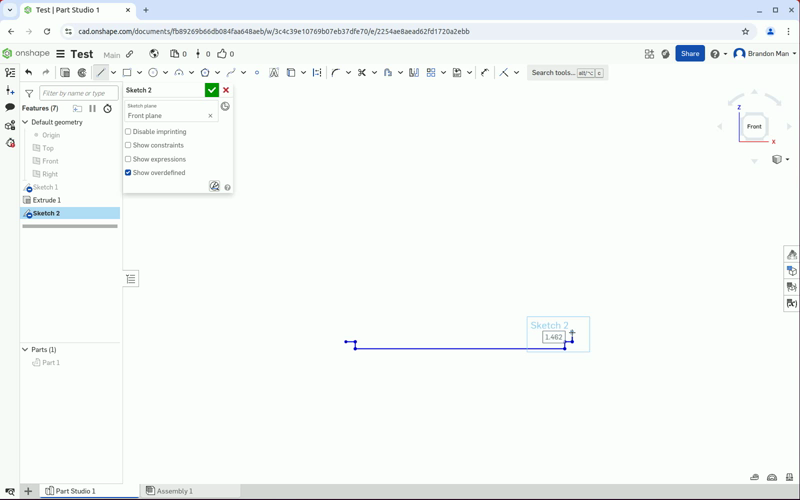
mouse_move(589, 332)
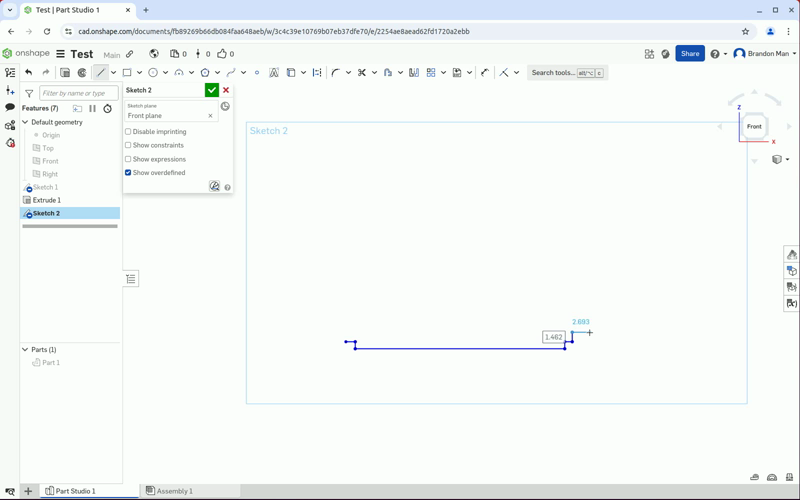
mouse_move(555, 332)
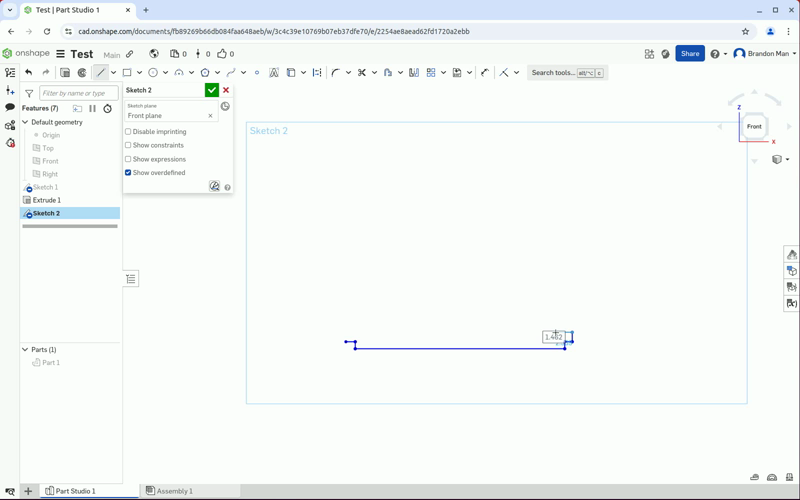
click(555, 332)
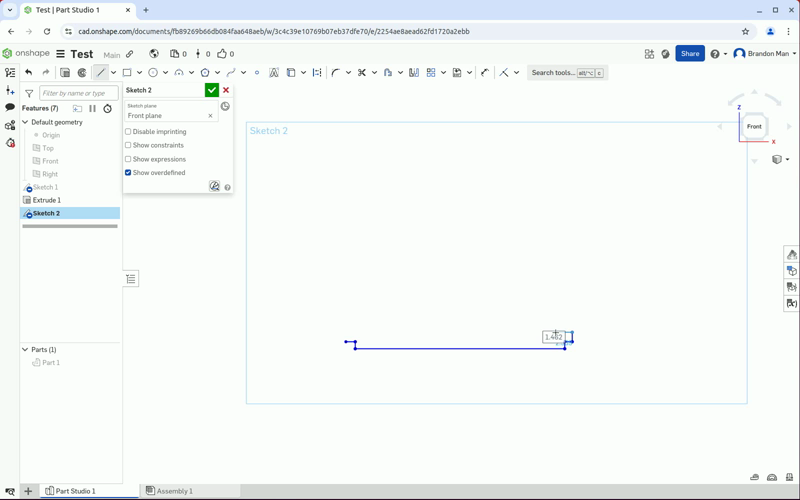
key_up(shift)
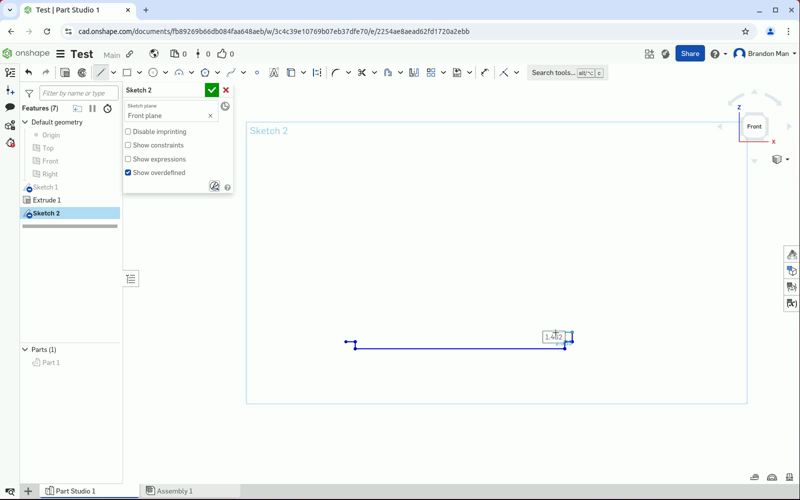
key_down(shift)
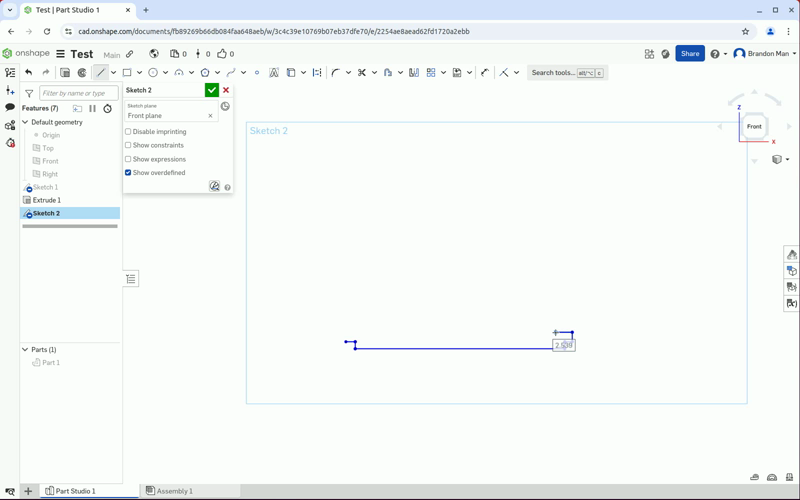
mouse_move(364, 332)
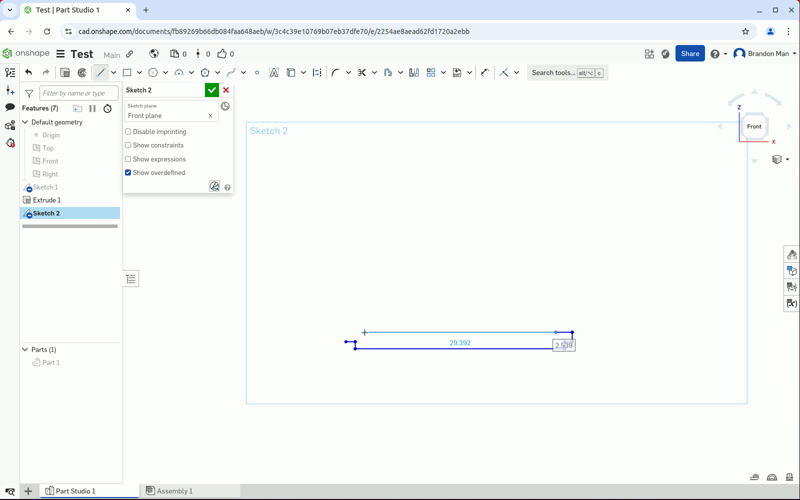
click(364, 332)
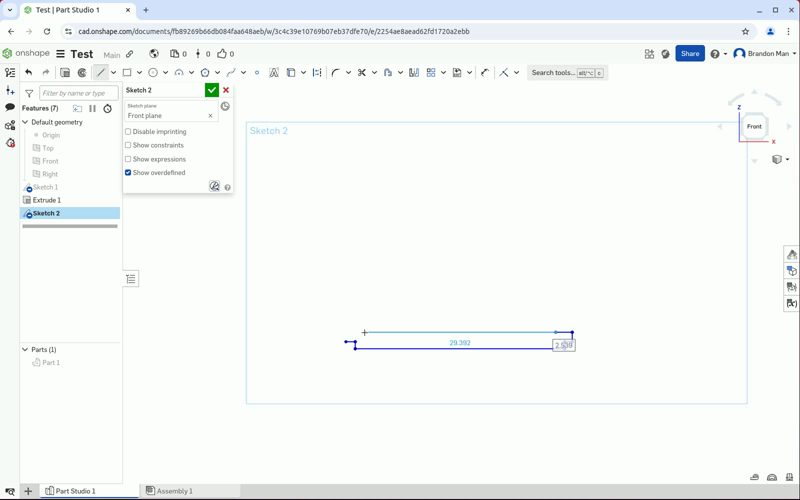
key_up(shift)
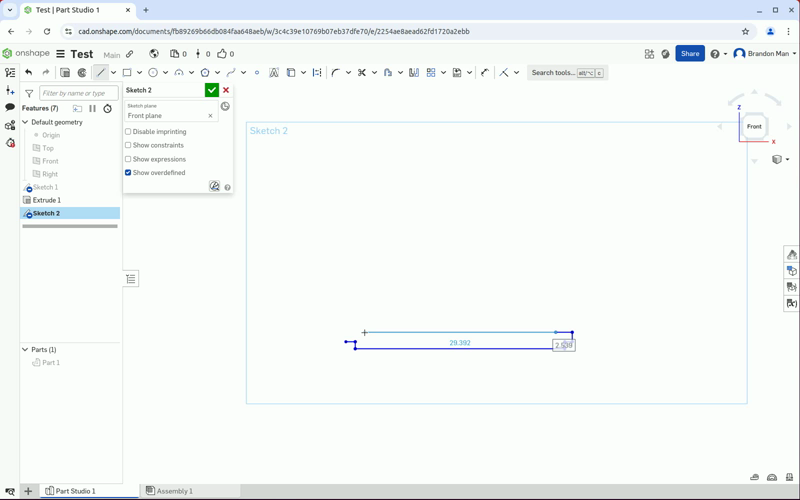
key_down(shift)
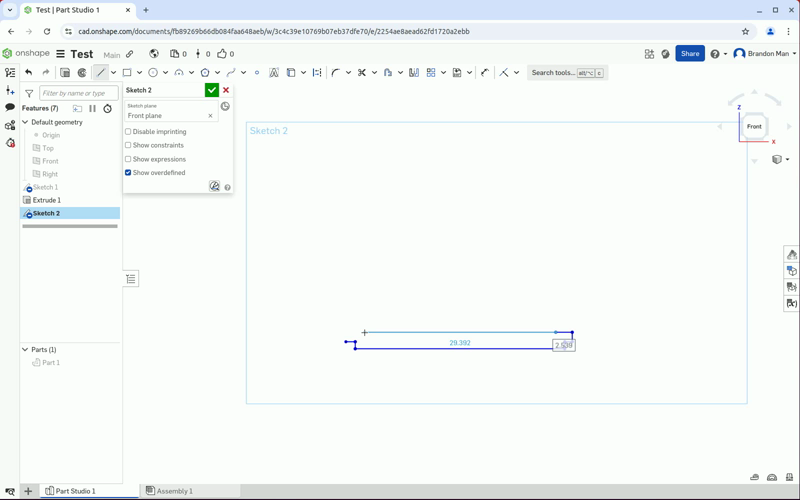
mouse_move(394, 332)
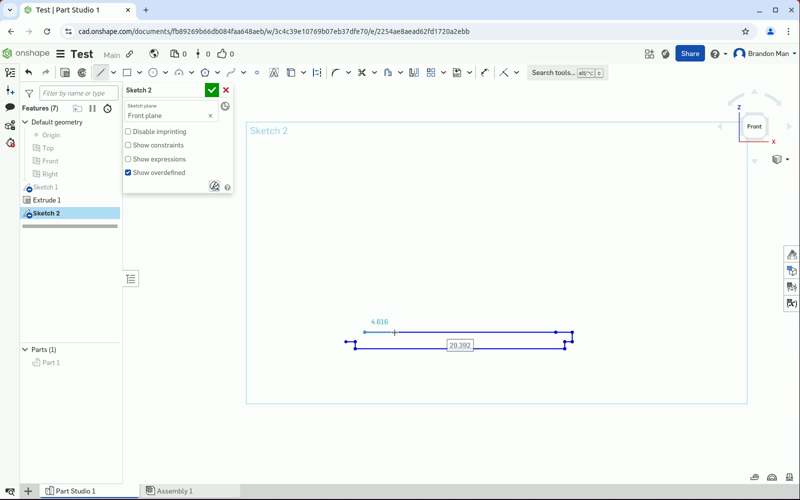
mouse_move(348, 332)
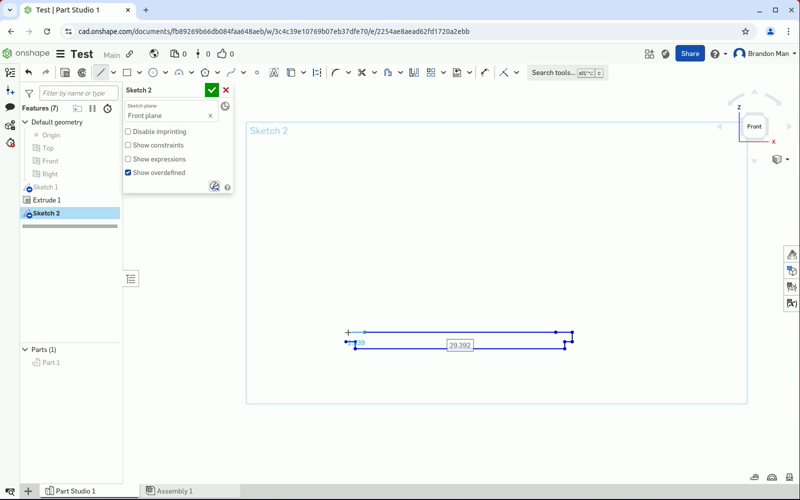
click(348, 332)
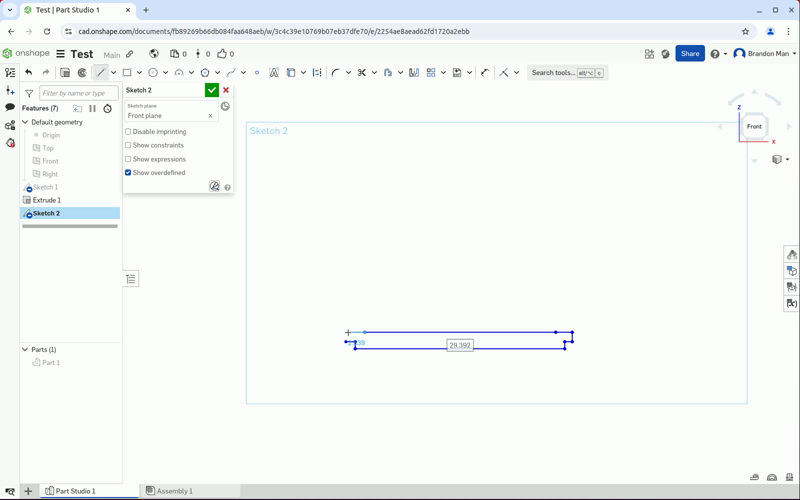
key_up(shift)
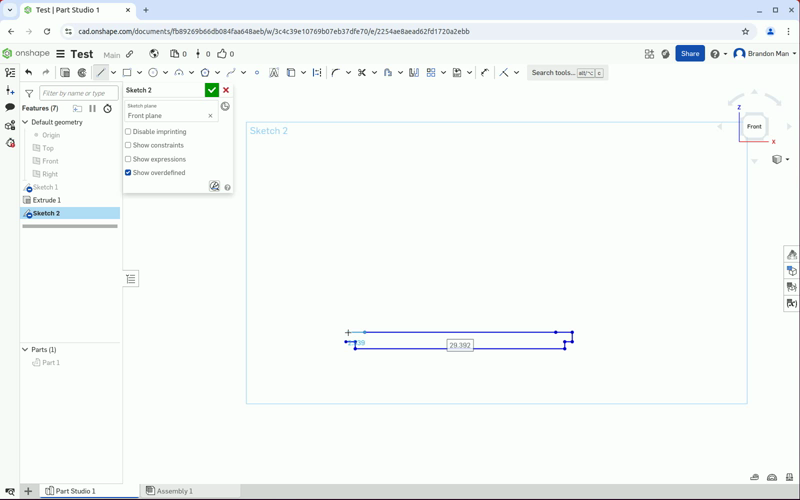
mouse_move(378, 332)
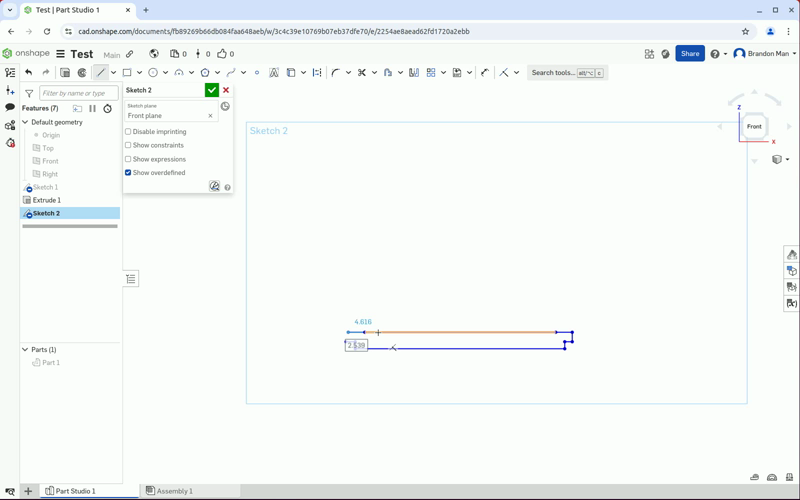
key_down(shift)
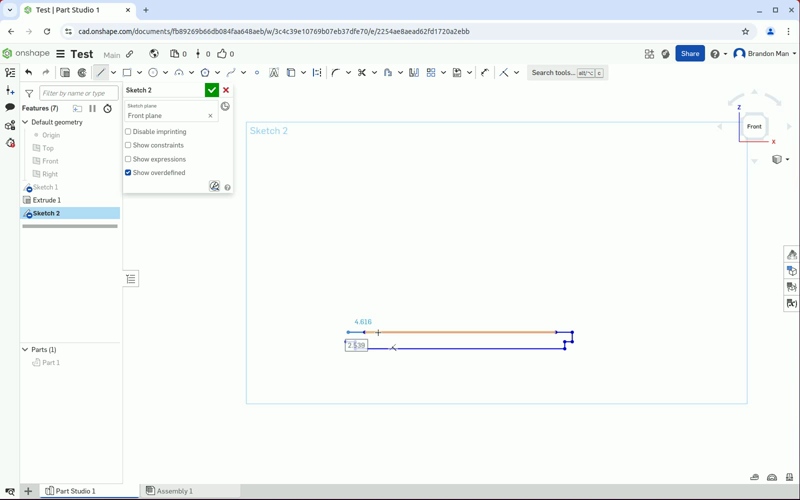
mouse_move(348, 341)
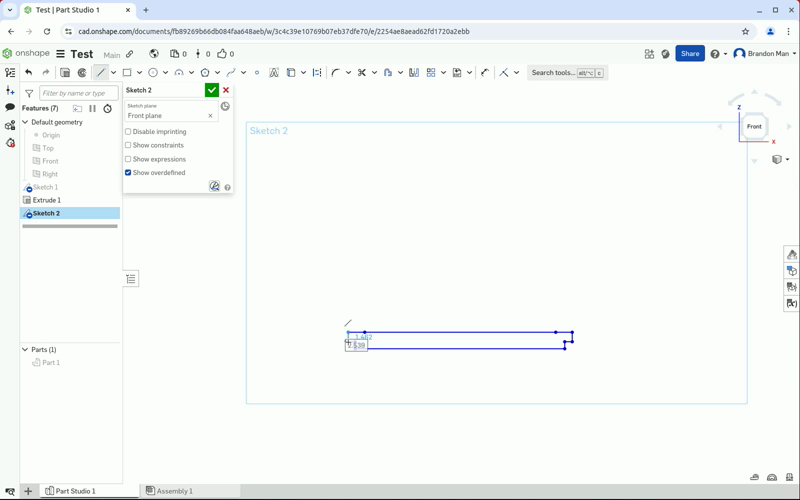
key_up(shift)
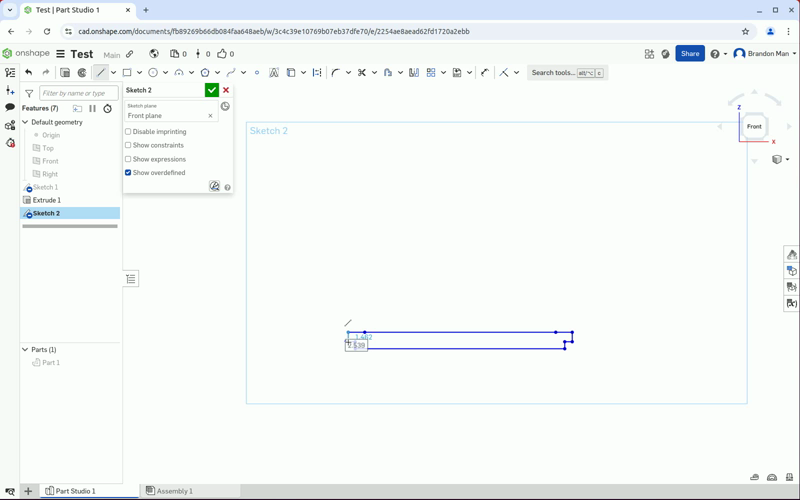
click(348, 341)
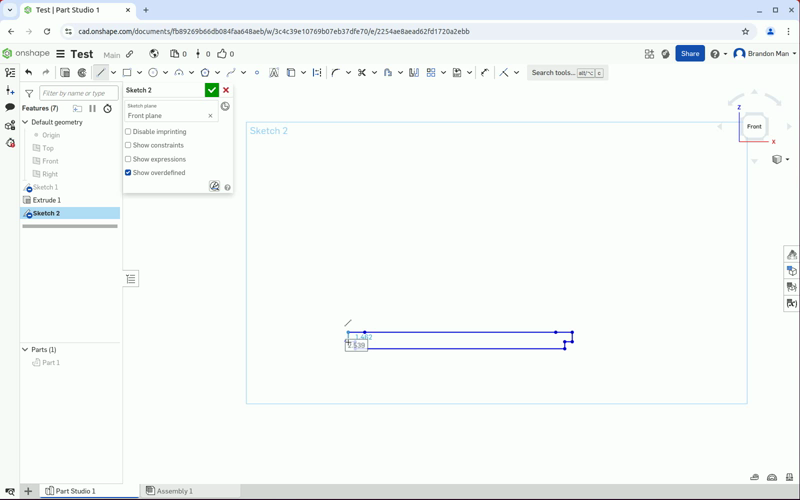
key(esc)
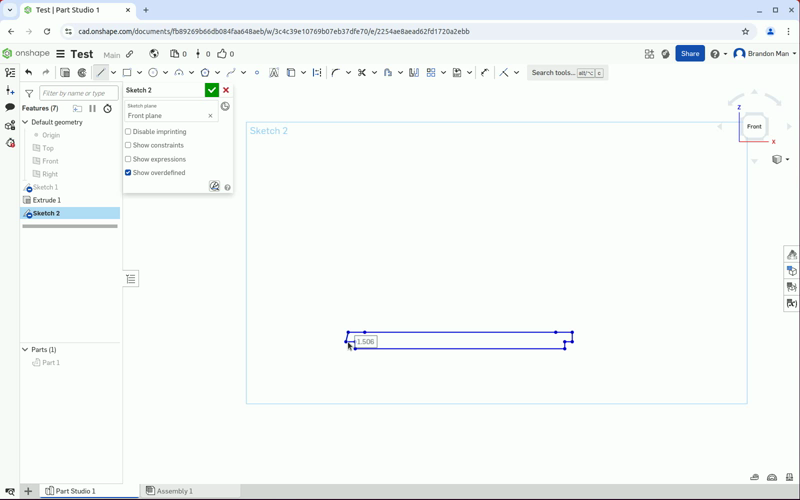
mouse_move(464, 343)
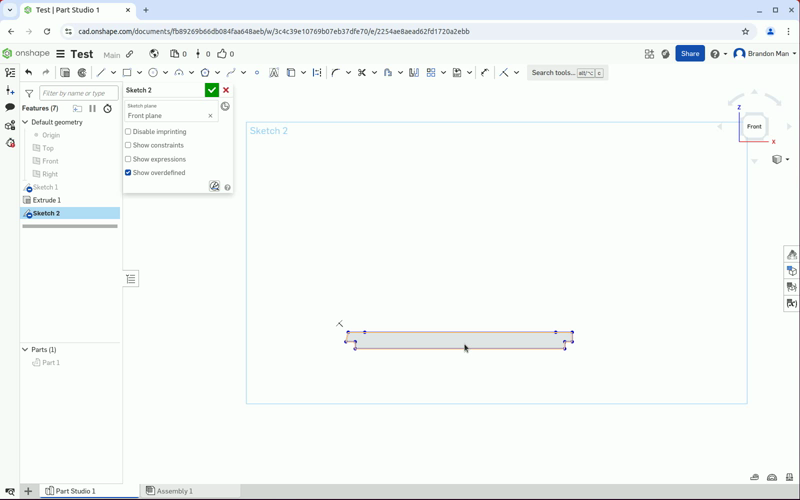
click(464, 343)
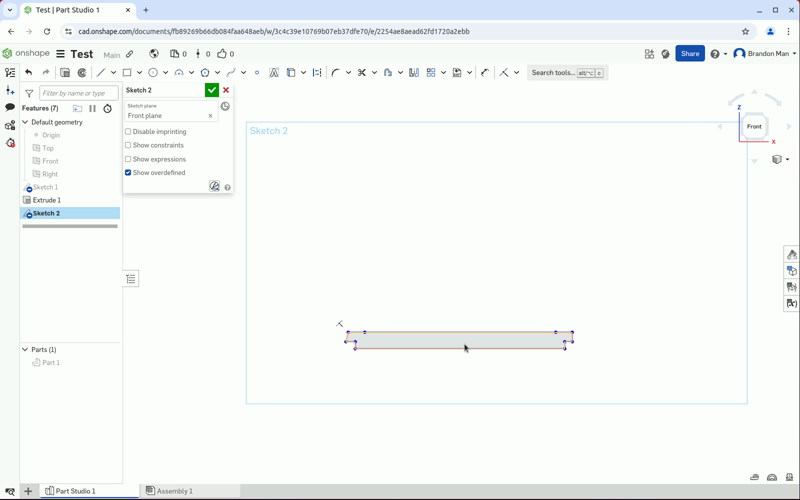
mouse_move(73, 352)
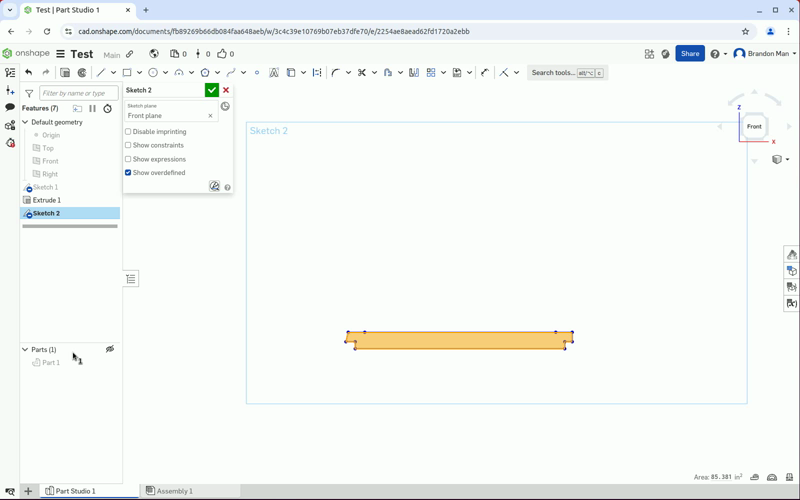
key(shift+y)
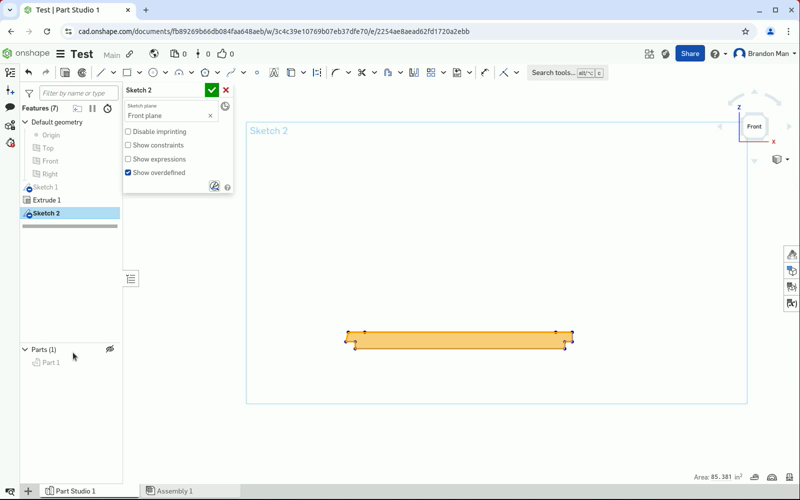
key(shift+e)
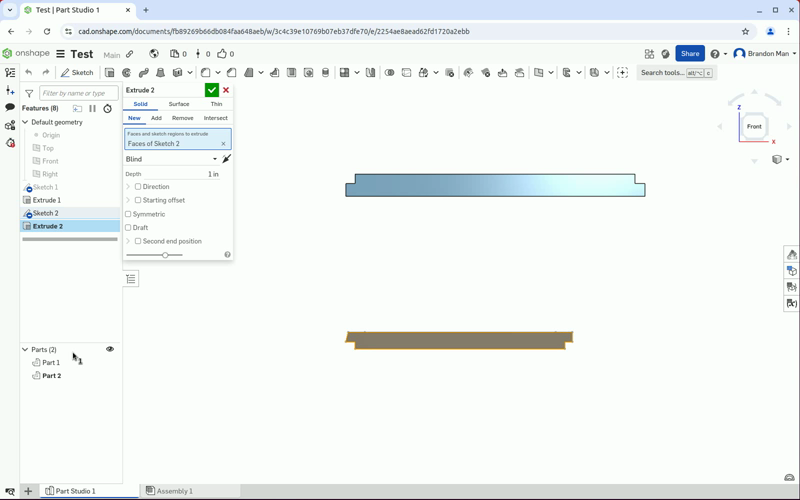
mouse_move(143, 106)
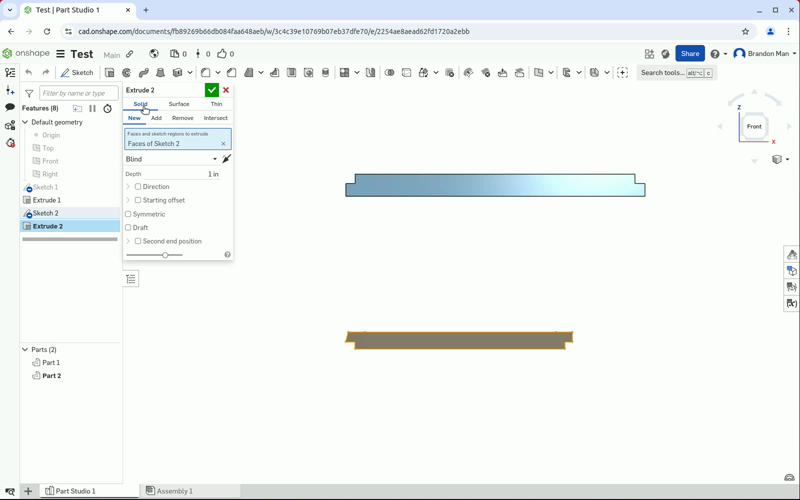
click(143, 106)
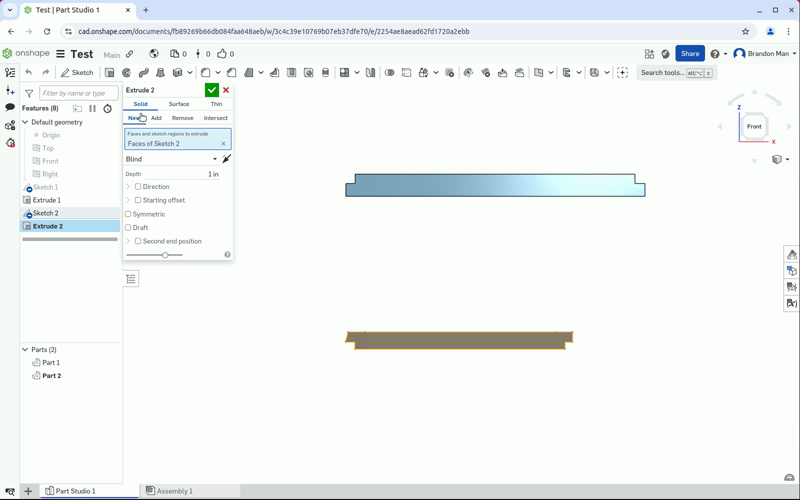
mouse_move(137, 120)
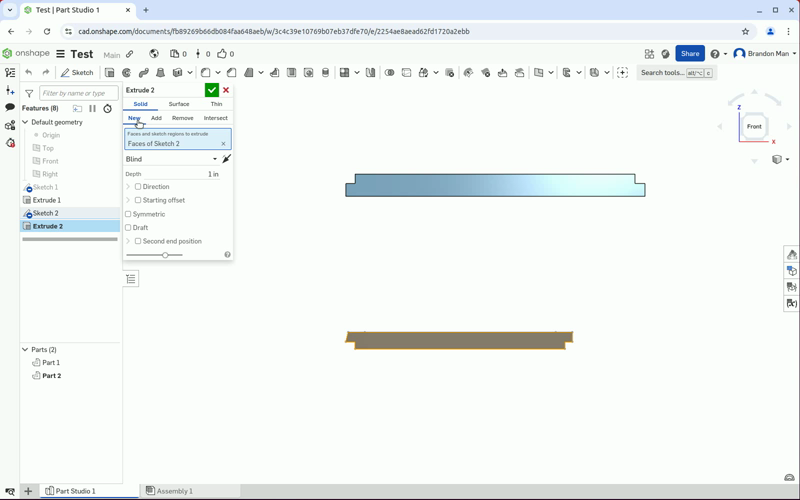
click(137, 120)
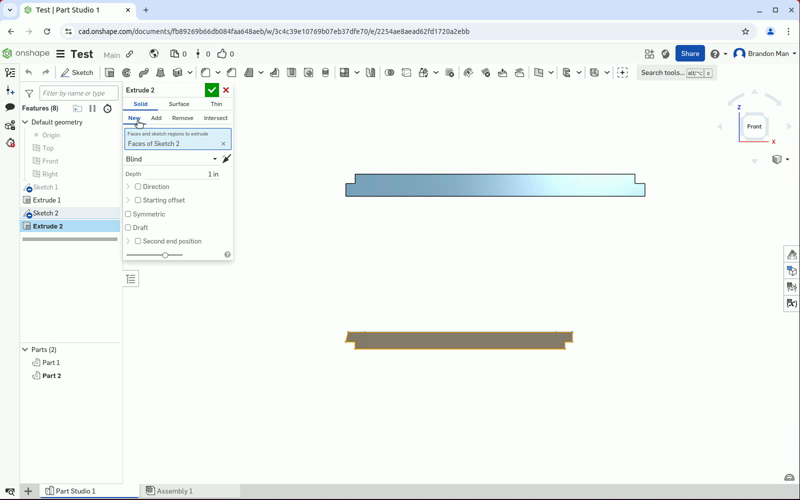
key(tab, 4)
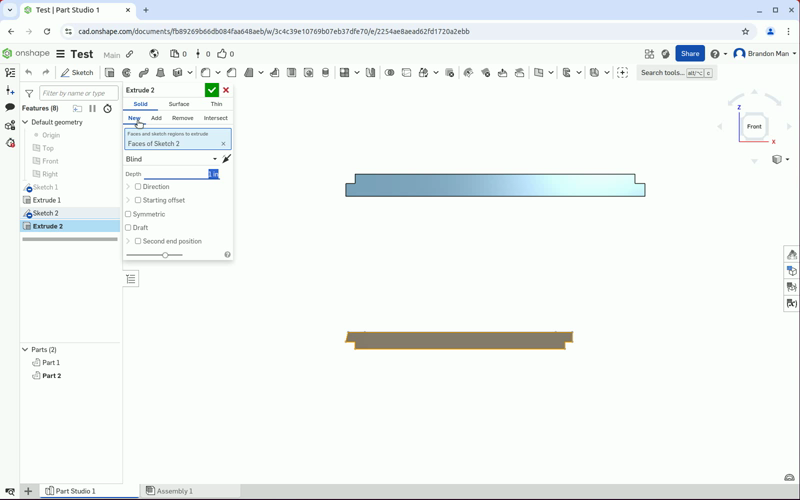
text(0.722)
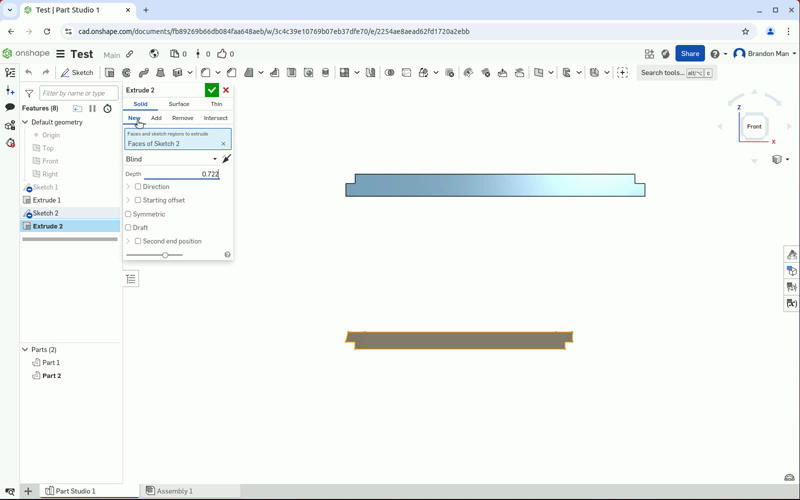
key(enter)
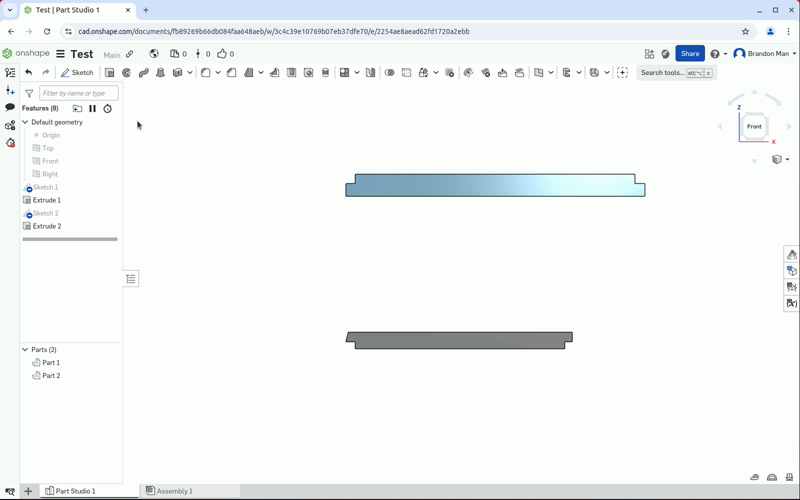
key(shift+h)
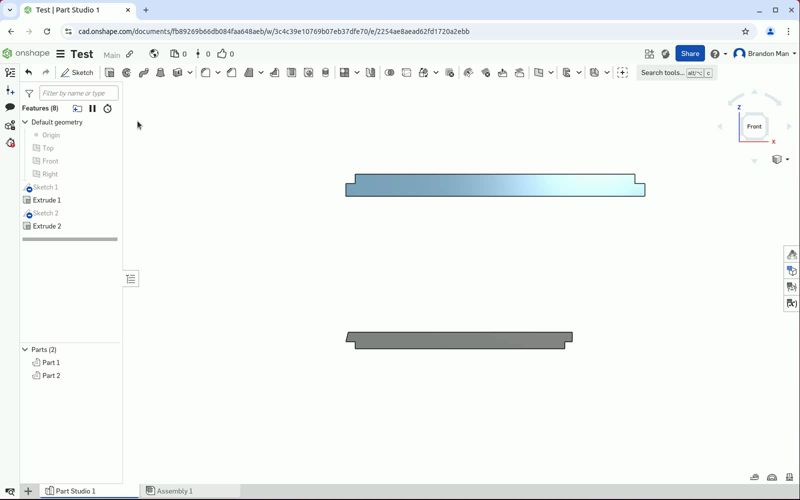
key(shift+h)
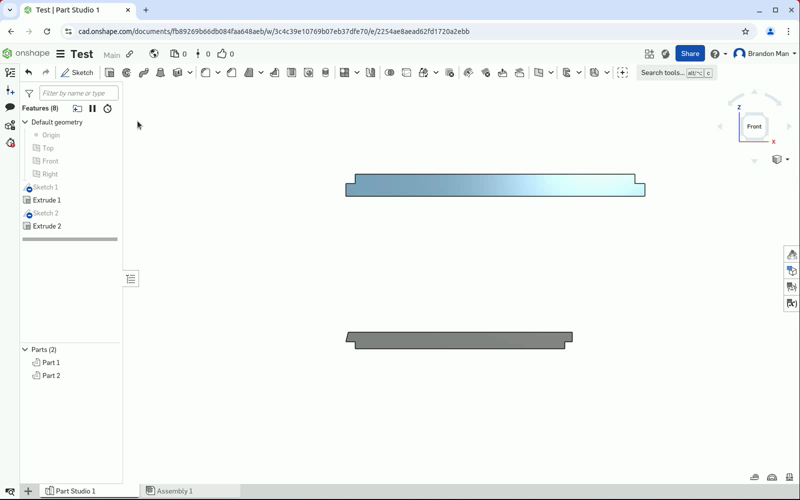
mouse_move(73, 189)
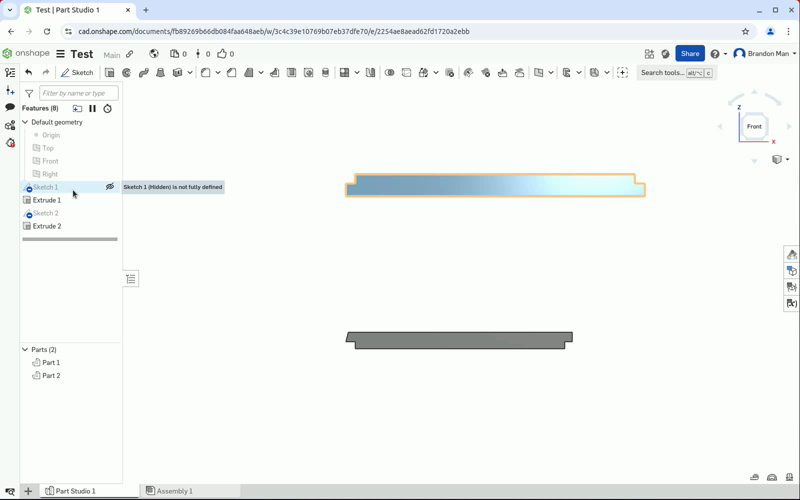
click(73, 189)
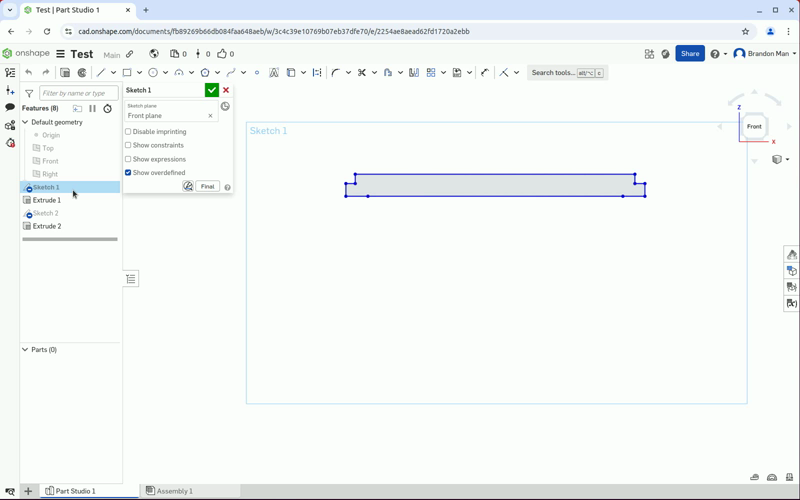
mouse_move(229, 92)
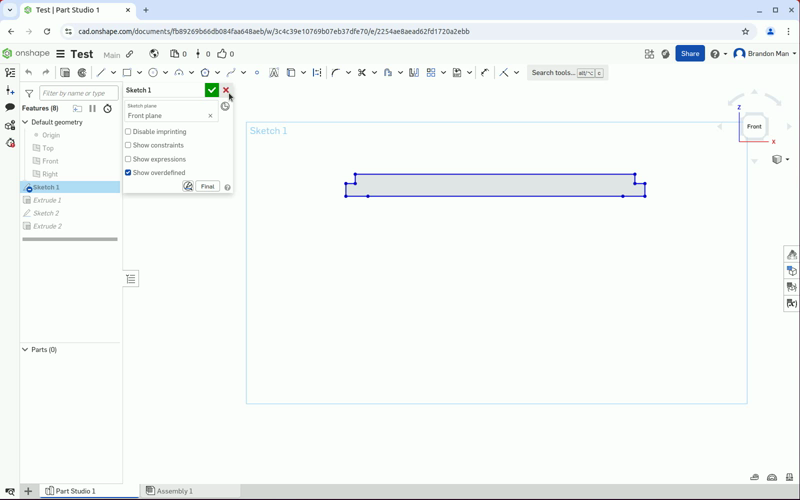
click(229, 92)
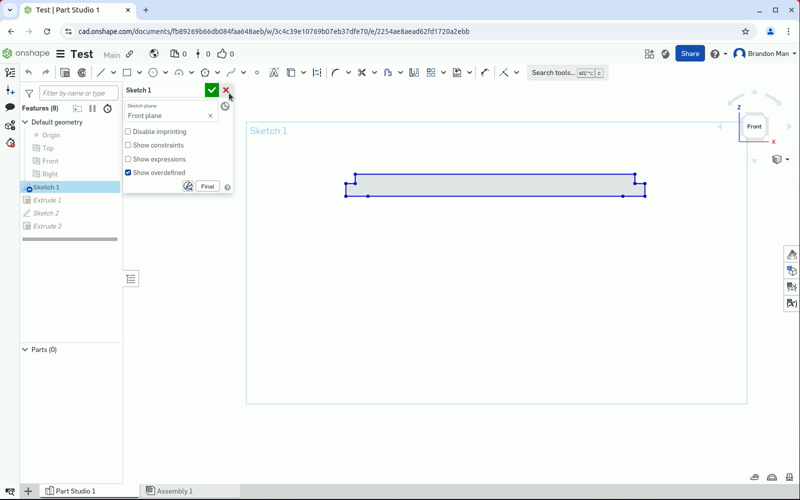
key(shift+s)
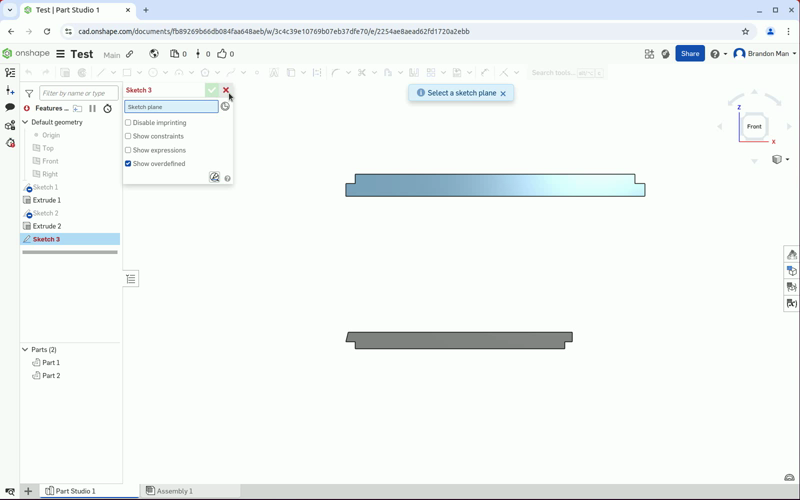
mouse_move(73, 163)
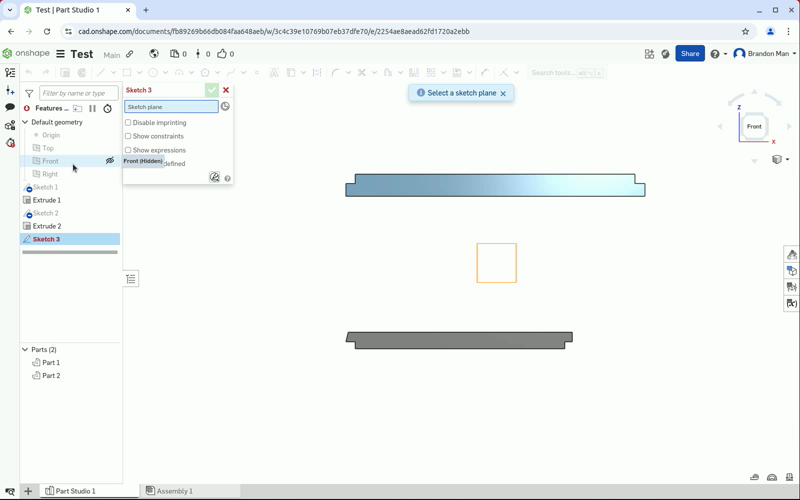
click(73, 163)
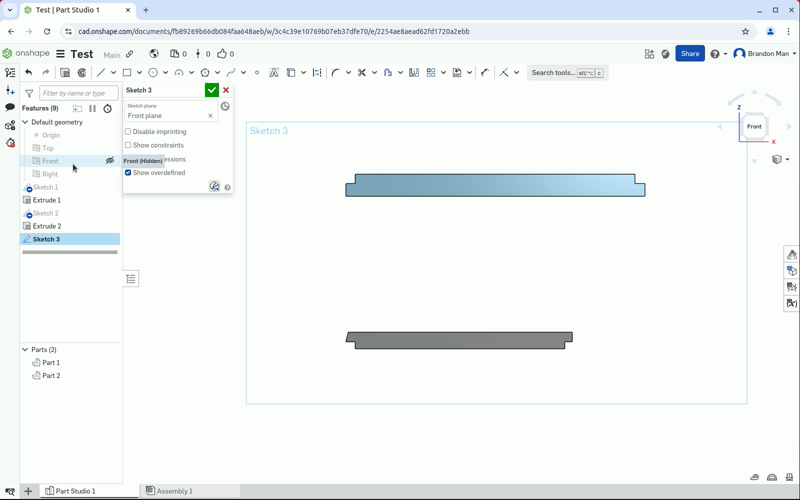
mouse_move(73, 352)
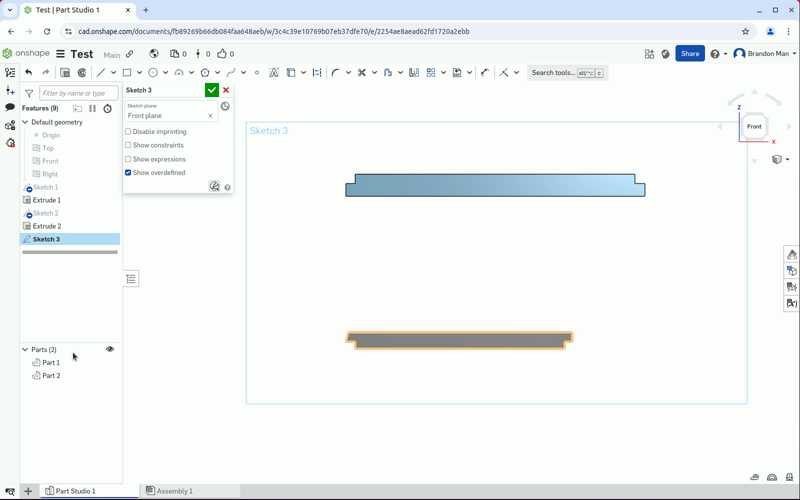
key(y)
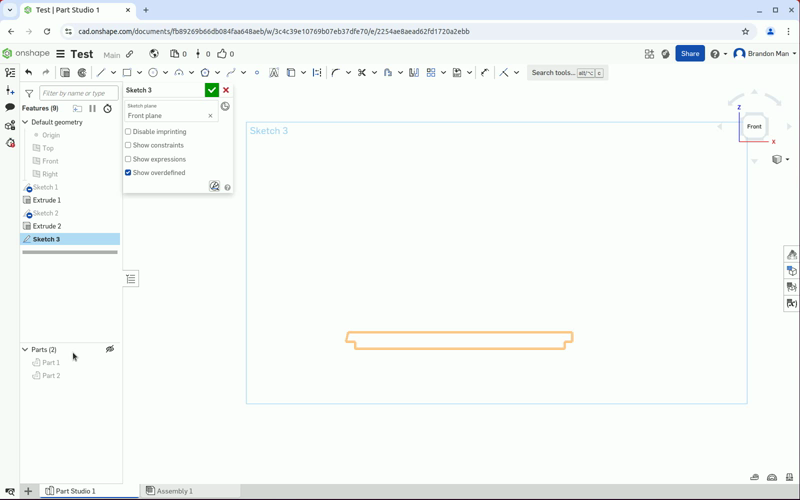
key(l)
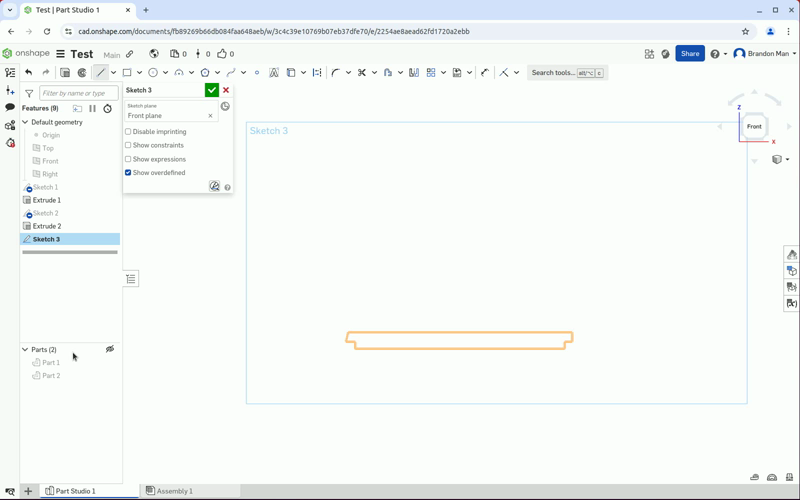
key_down(shift)
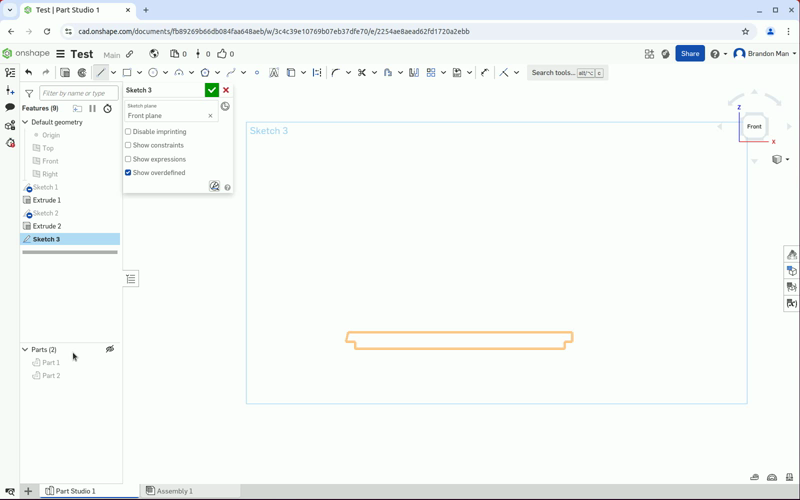
mouse_move(556, 333)
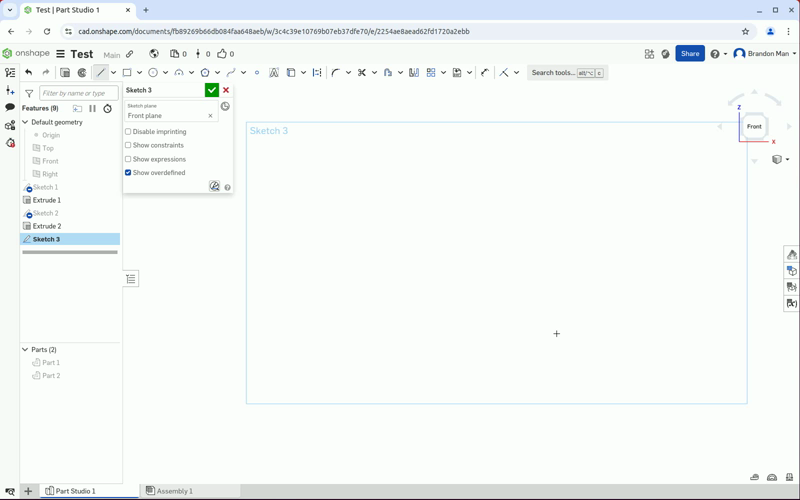
click(556, 333)
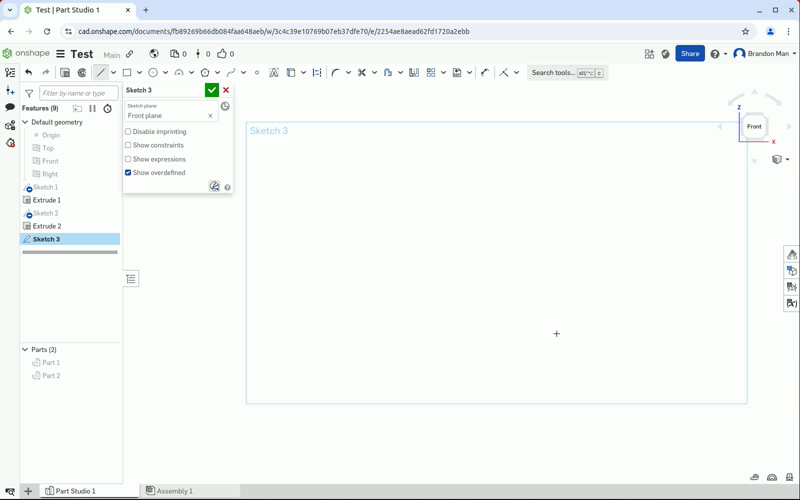
key_up(shift)
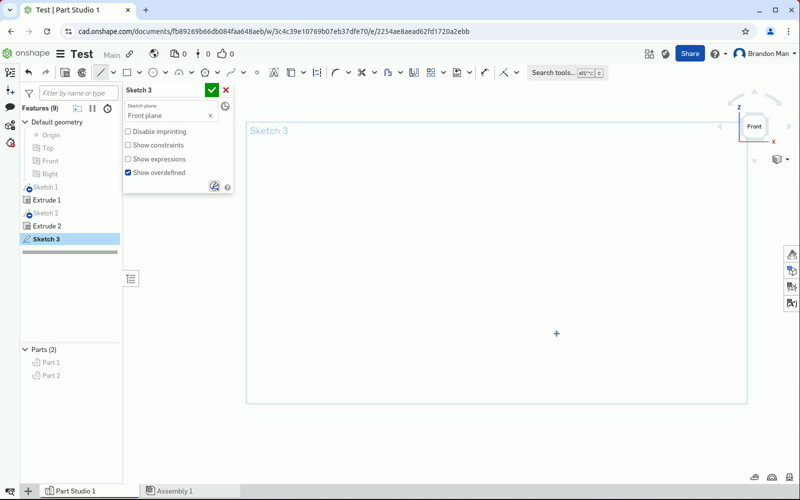
key_down(shift)
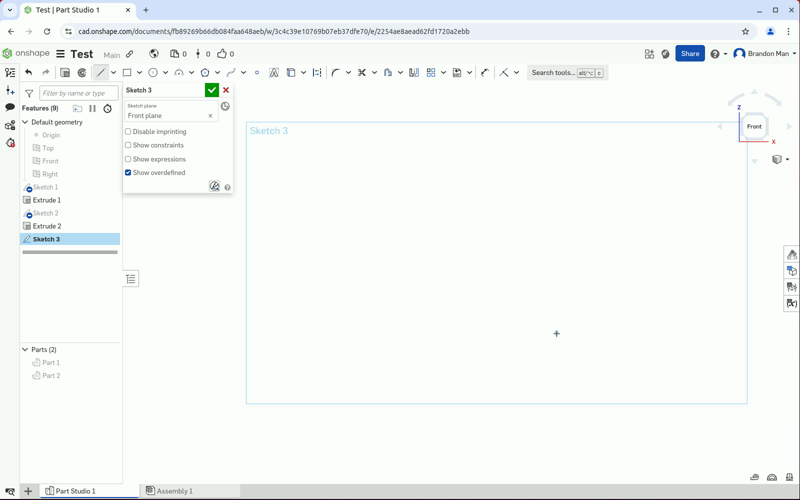
mouse_move(586, 333)
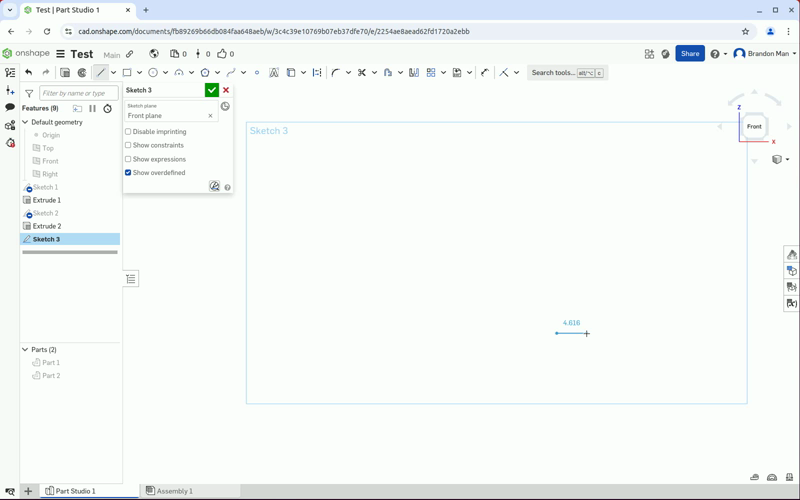
mouse_move(573, 333)
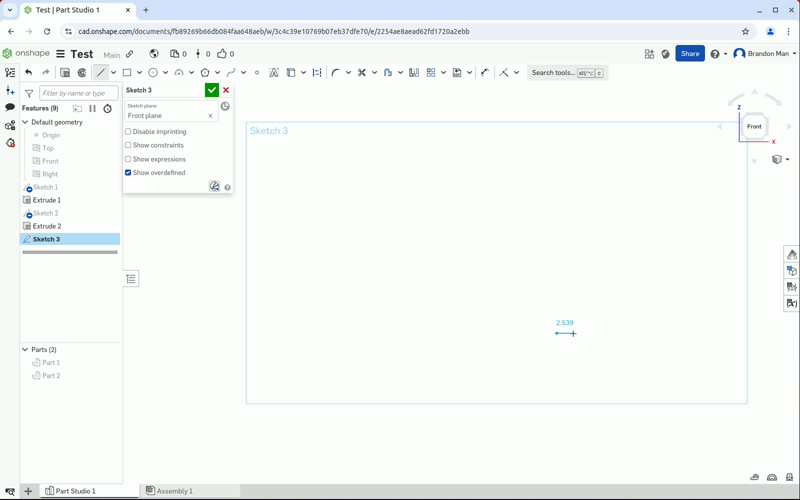
click(573, 333)
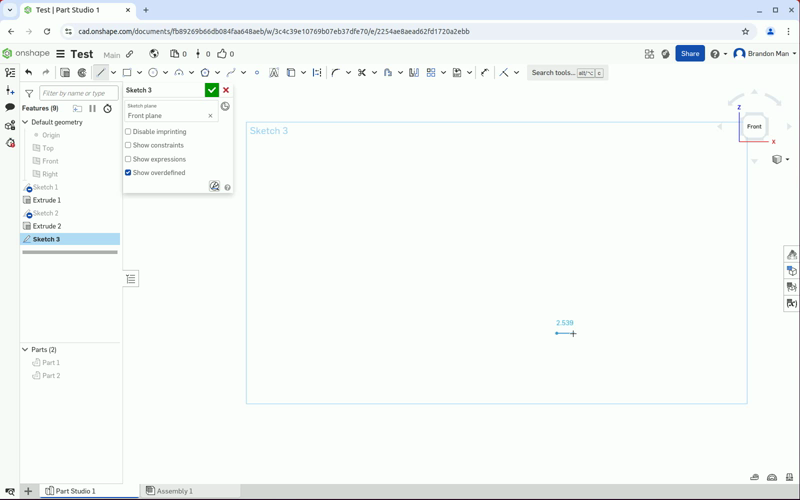
key_up(shift)
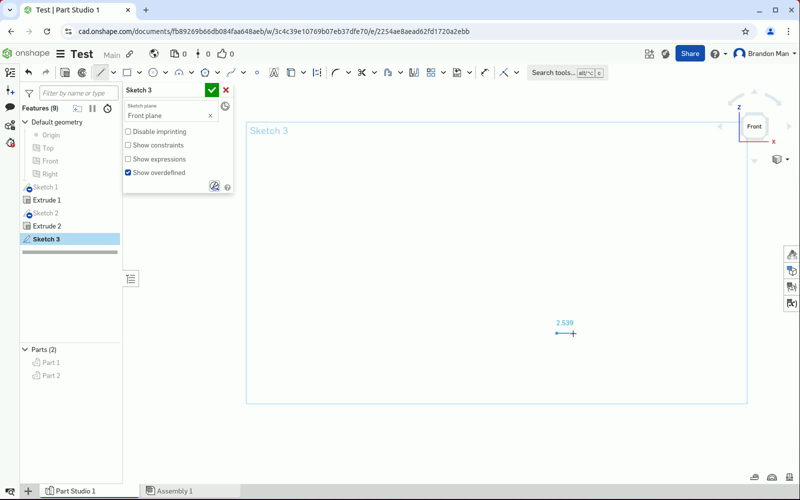
key_down(shift)
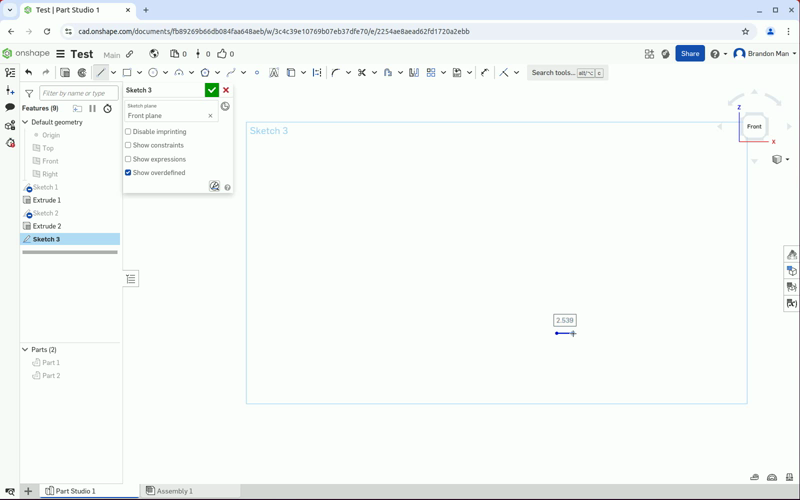
mouse_move(573, 232)
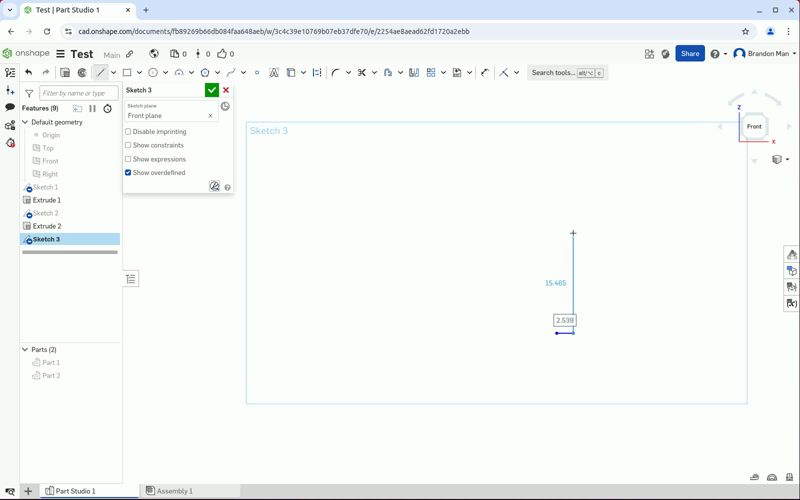
click(573, 232)
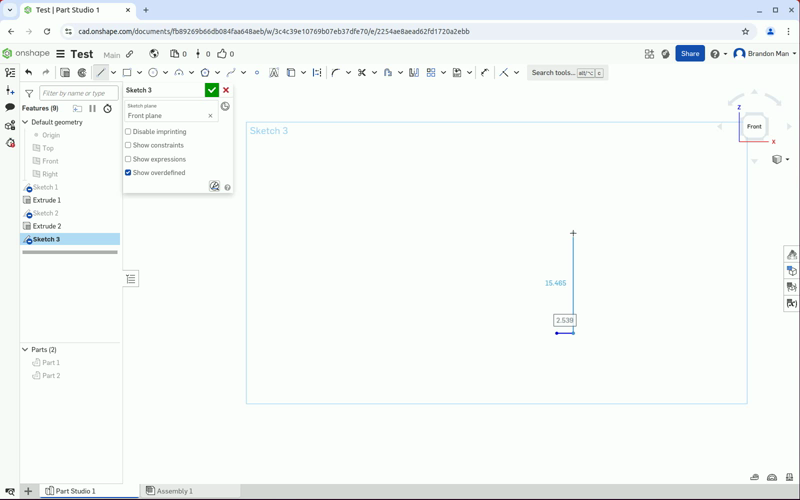
key_up(shift)
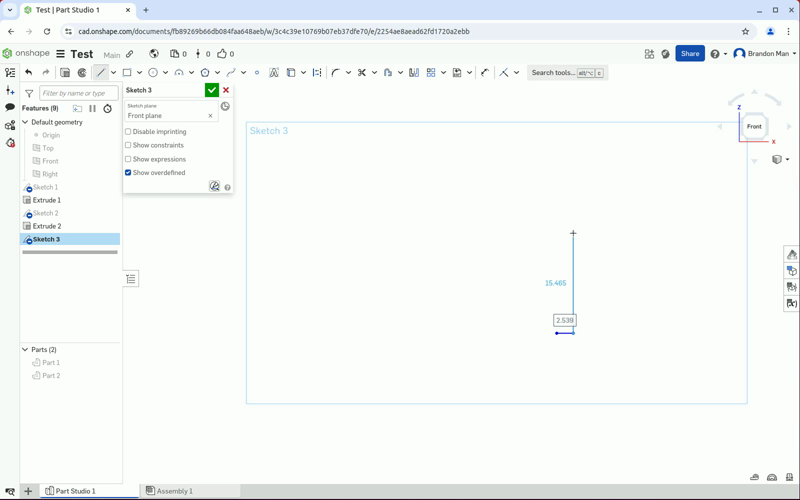
key_down(shift)
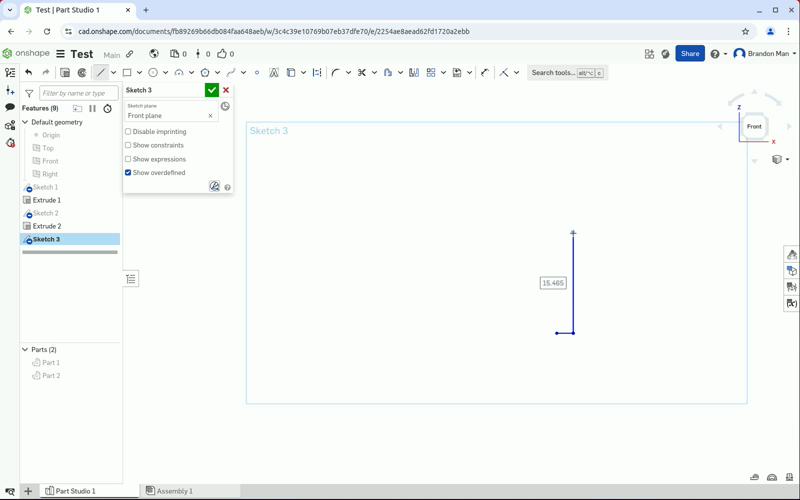
mouse_move(589, 232)
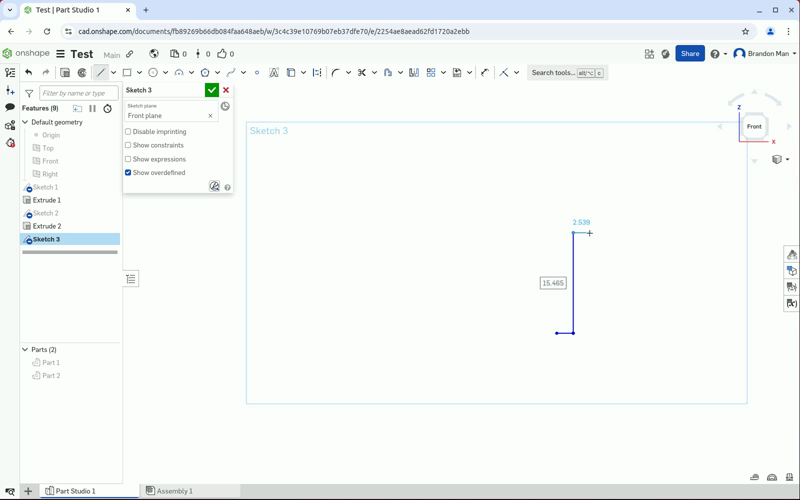
mouse_move(556, 232)
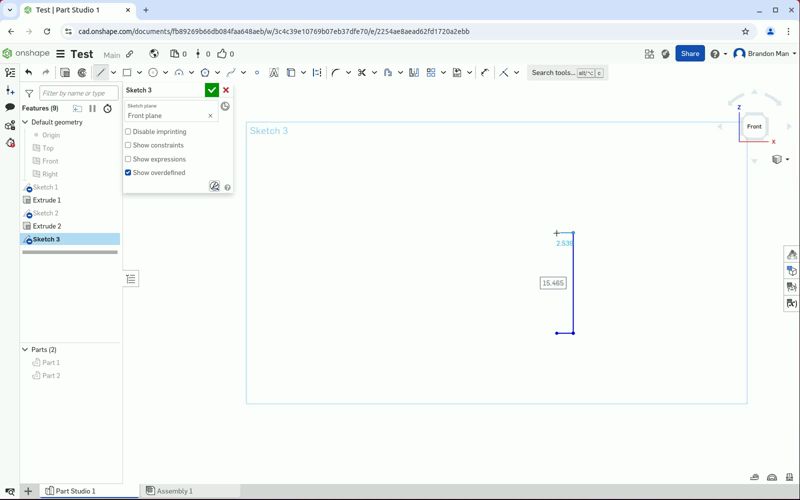
click(556, 232)
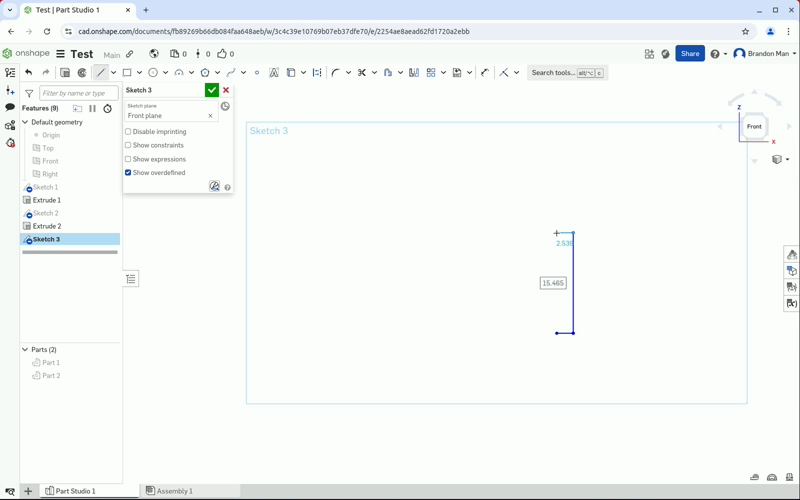
key_up(shift)
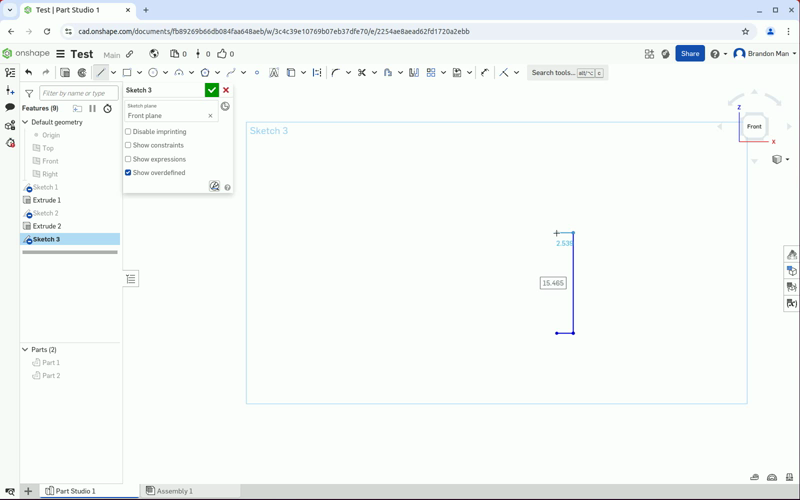
key_down(shift)
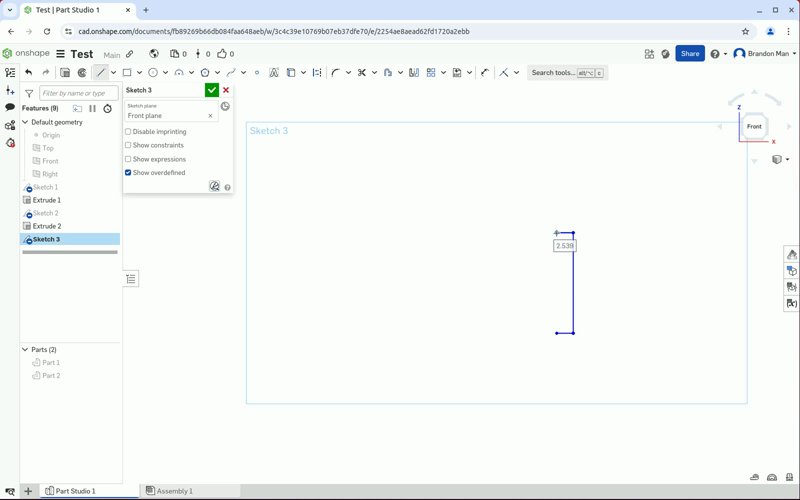
mouse_move(556, 333)
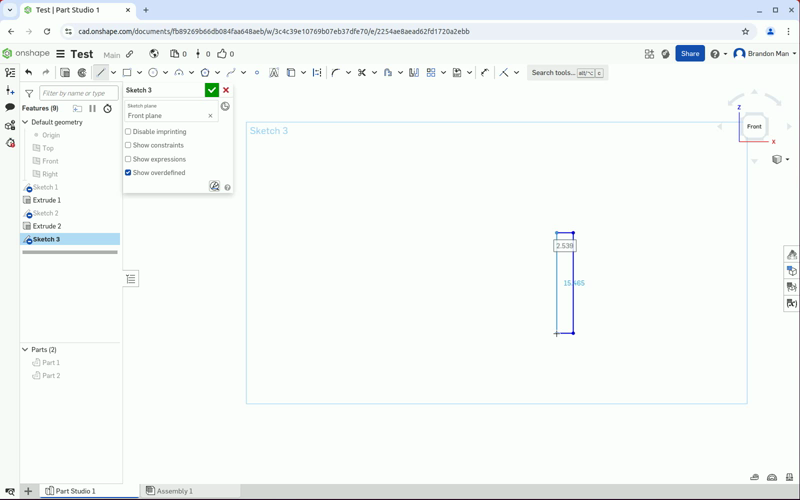
key_up(shift)
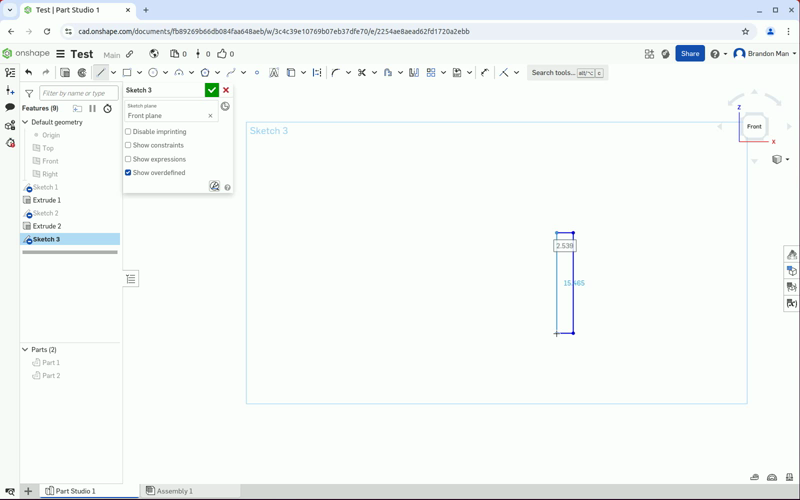
click(556, 333)
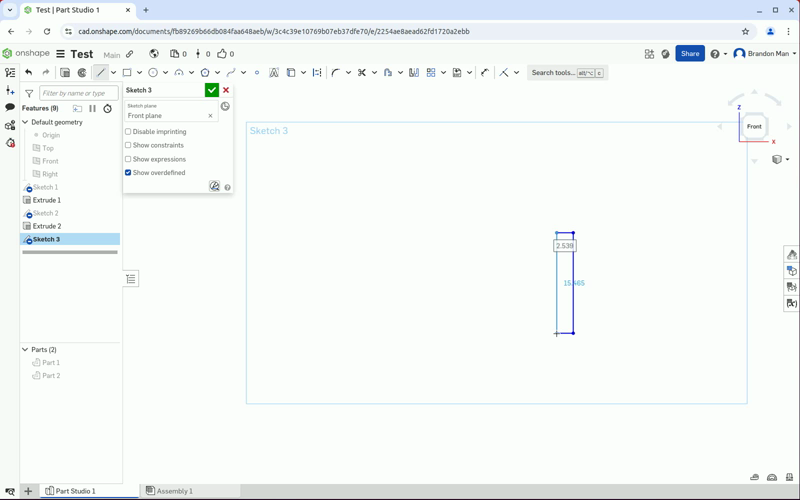
key(esc)
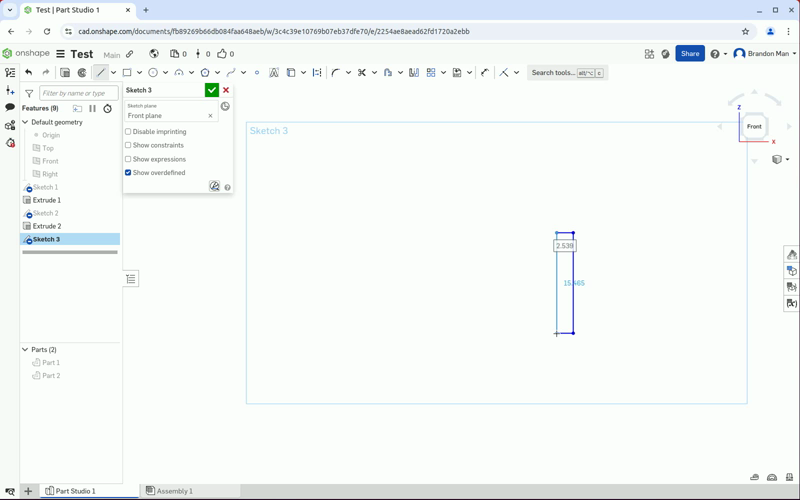
mouse_move(564, 305)
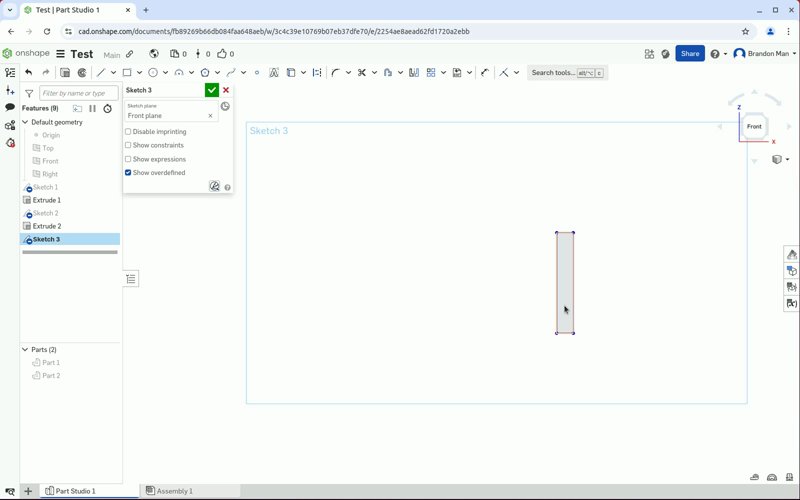
scroll(6)
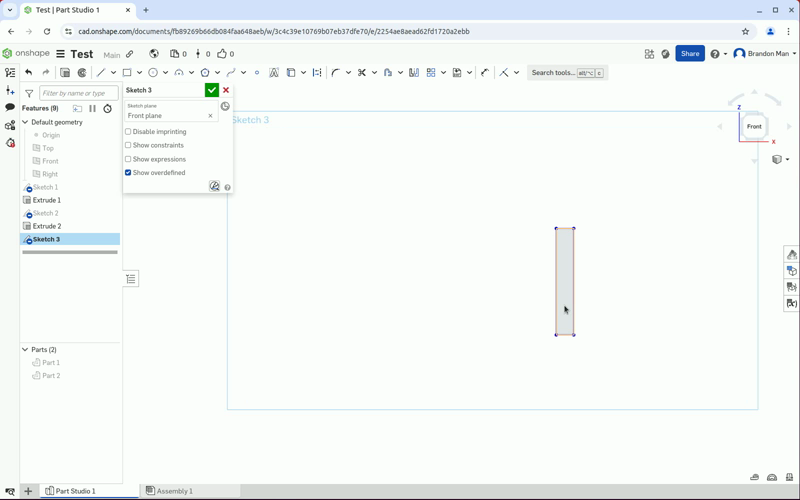
scroll(6)
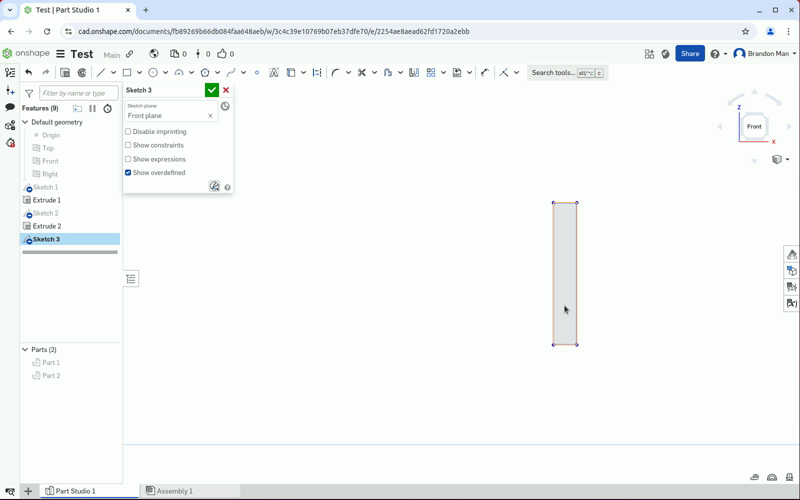
scroll(6)
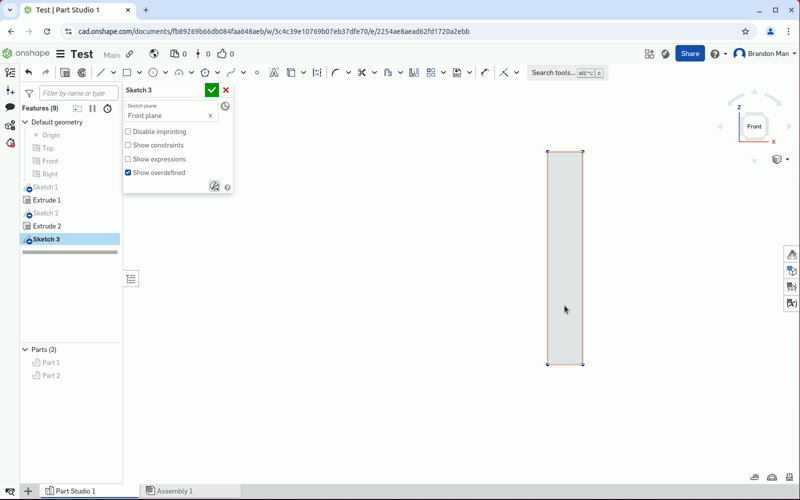
scroll(6)
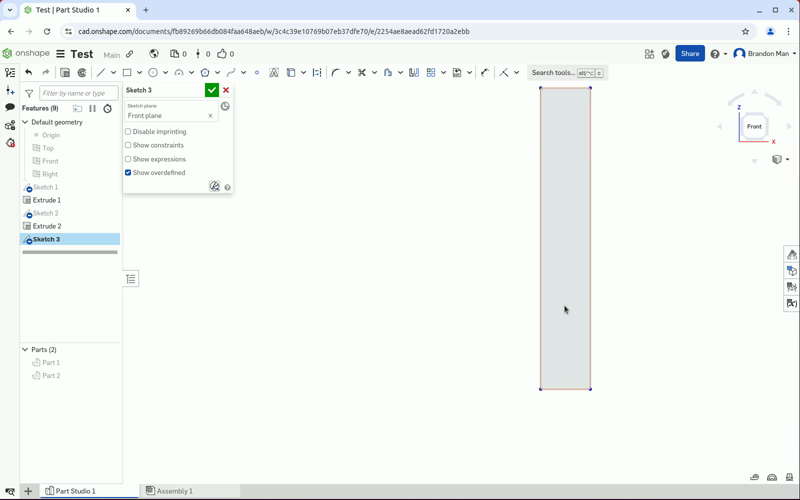
scroll(6)
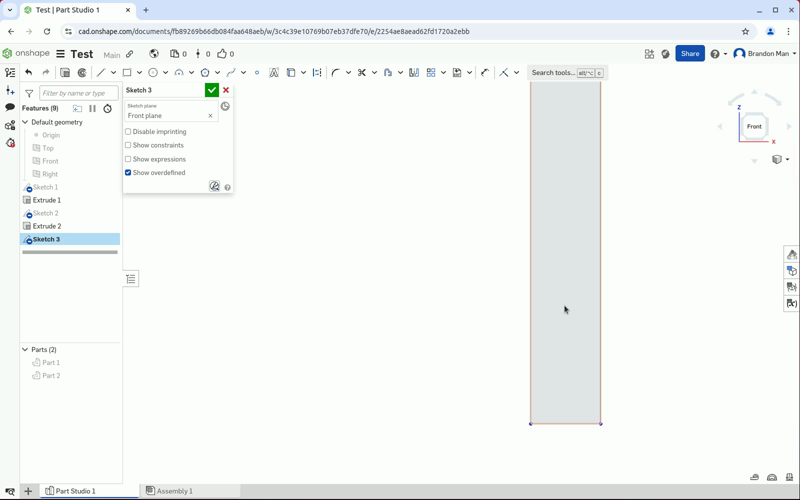
scroll(6)
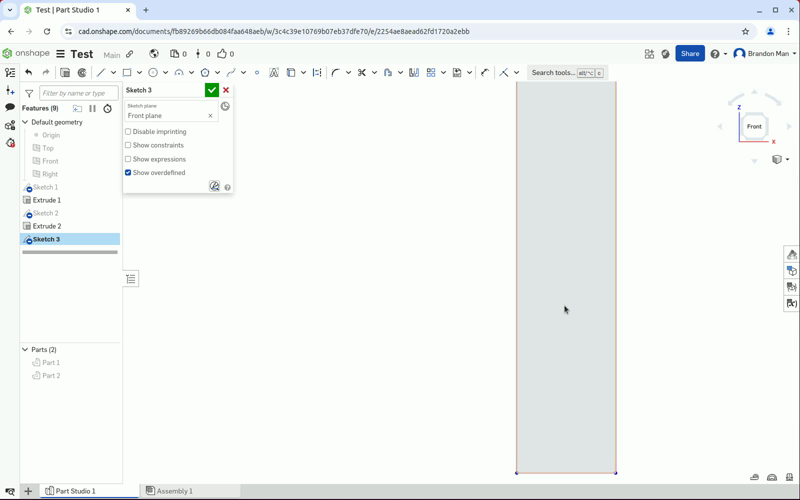
scroll(6)
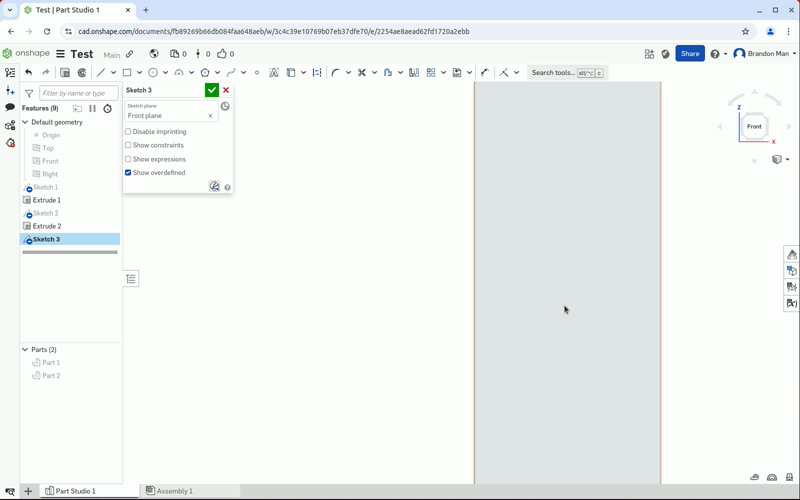
click(564, 305)
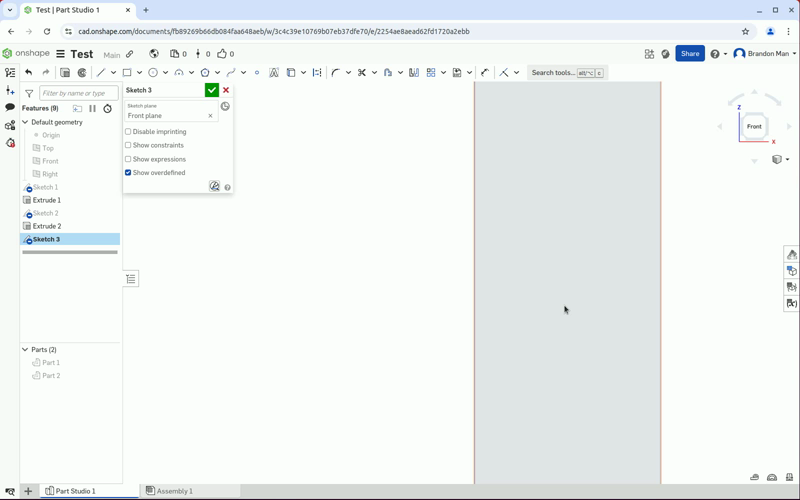
scroll(-6)
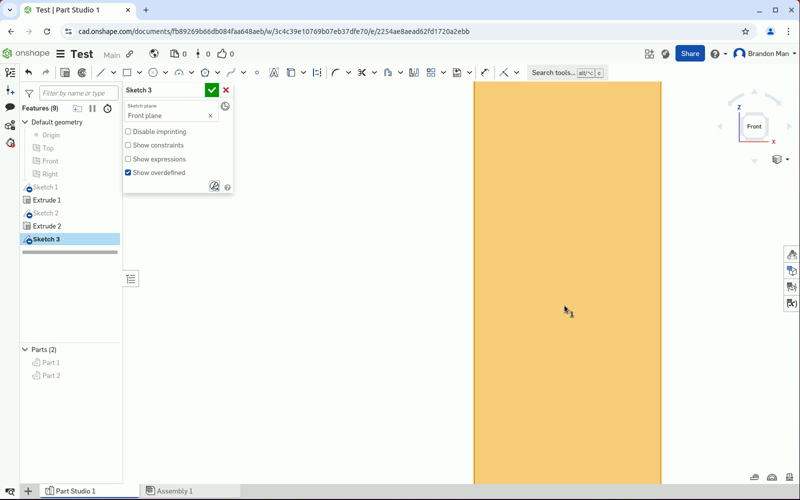
scroll(-6)
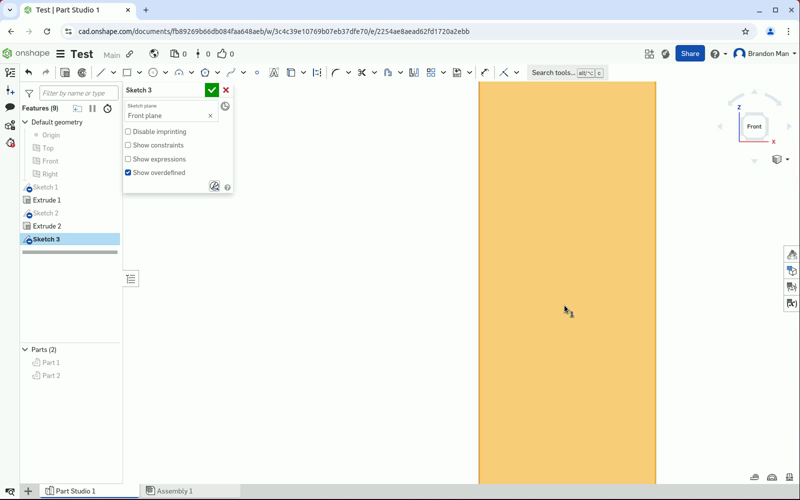
scroll(-6)
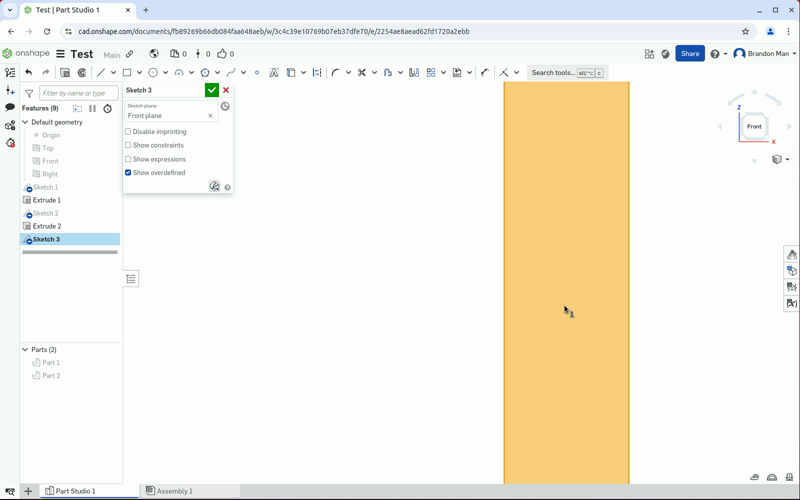
scroll(-6)
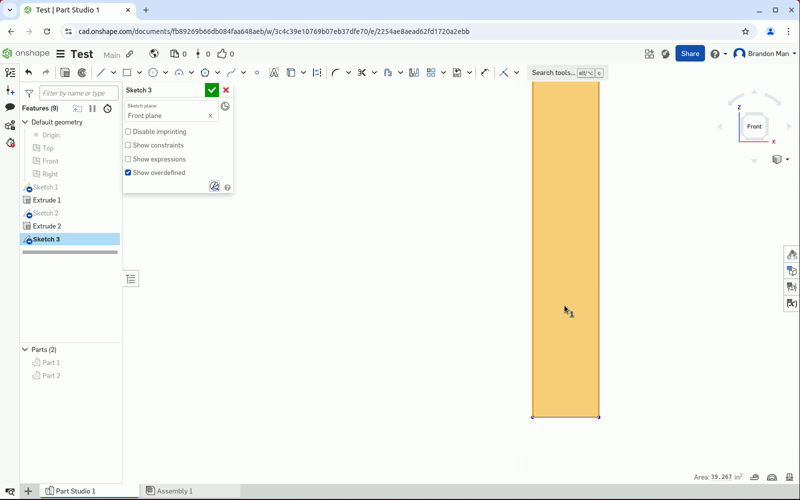
scroll(-6)
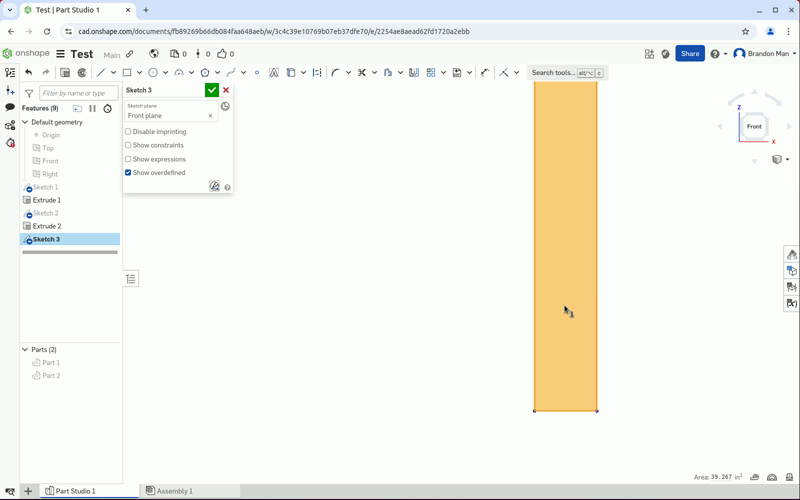
scroll(-6)
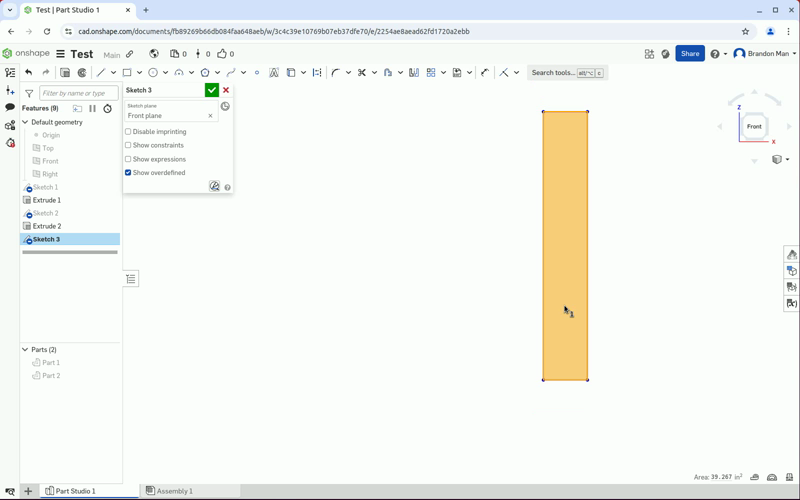
scroll(-6)
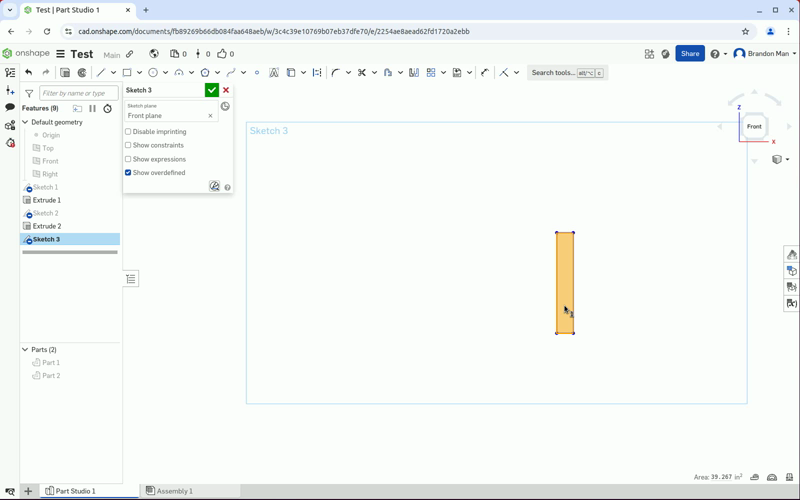
mouse_move(73, 352)
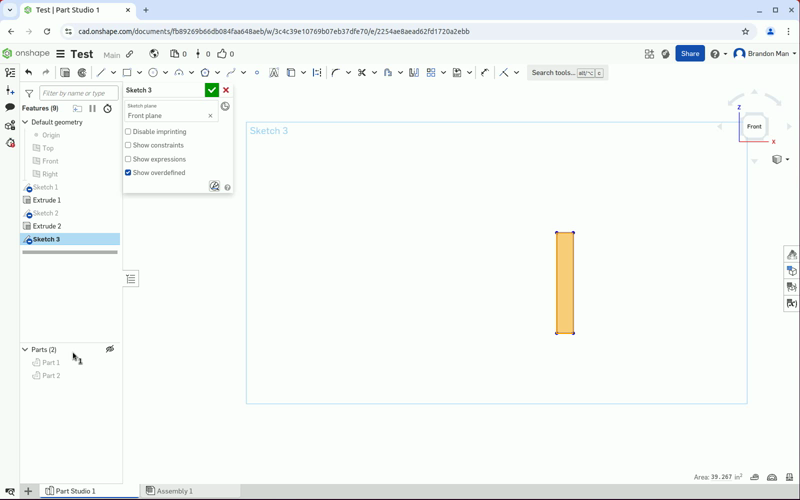
key(shift+y)
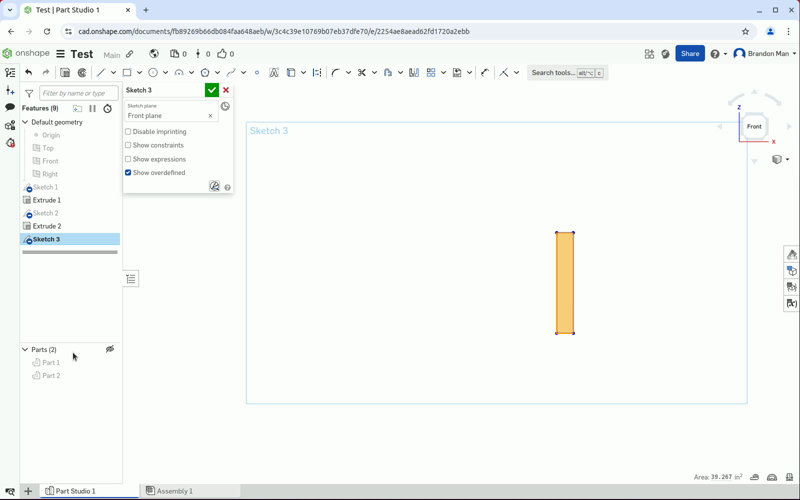
key(shift+e)
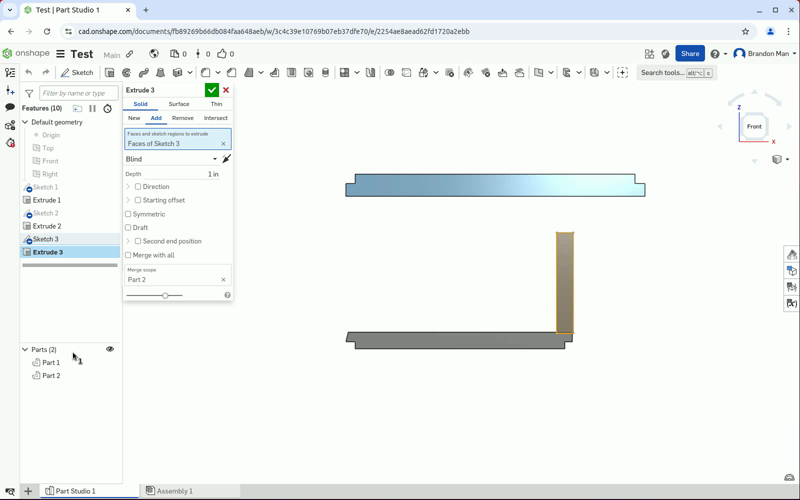
mouse_move(143, 106)
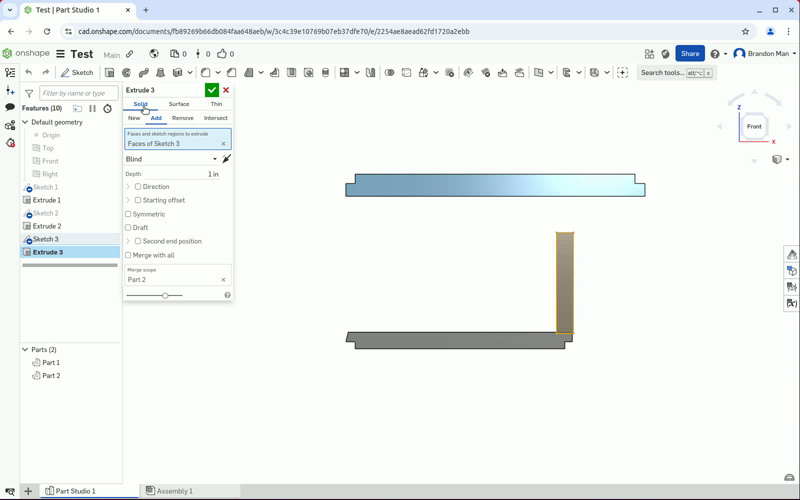
click(143, 106)
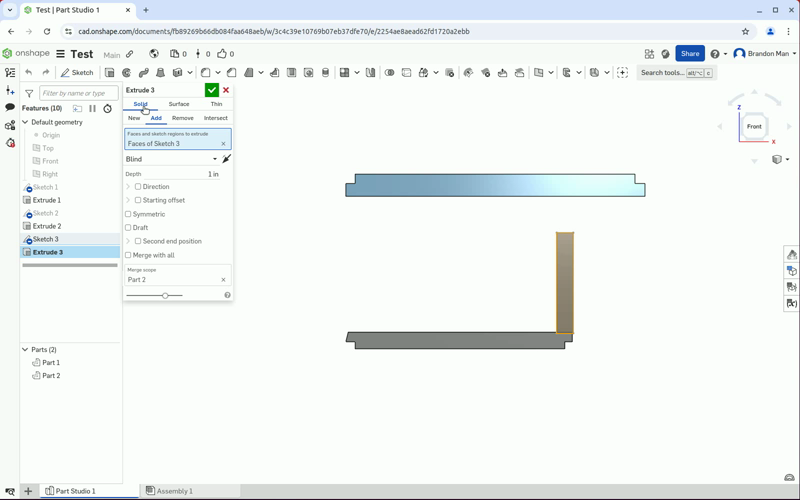
mouse_move(137, 120)
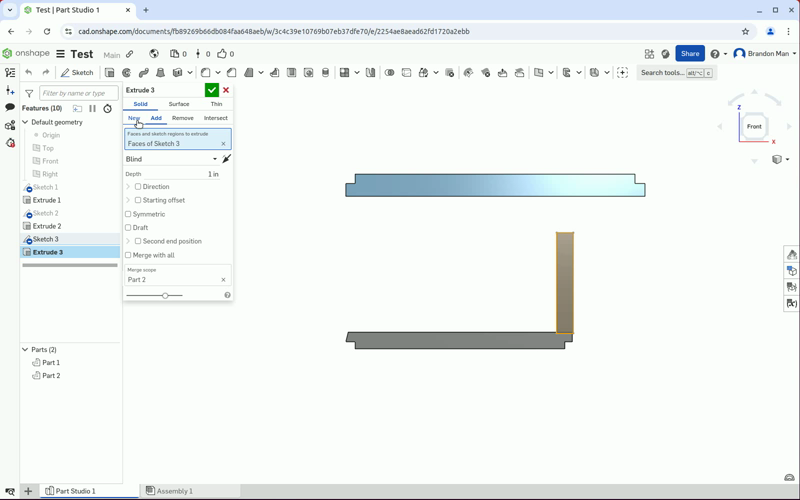
click(137, 120)
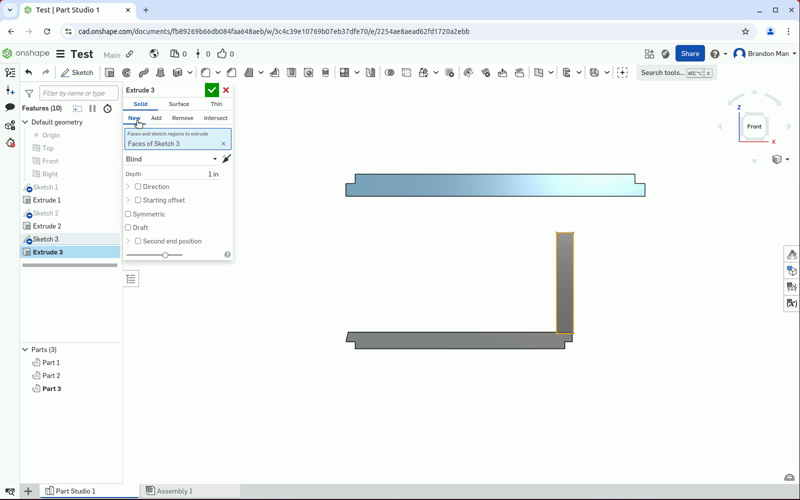
key(tab, 4)
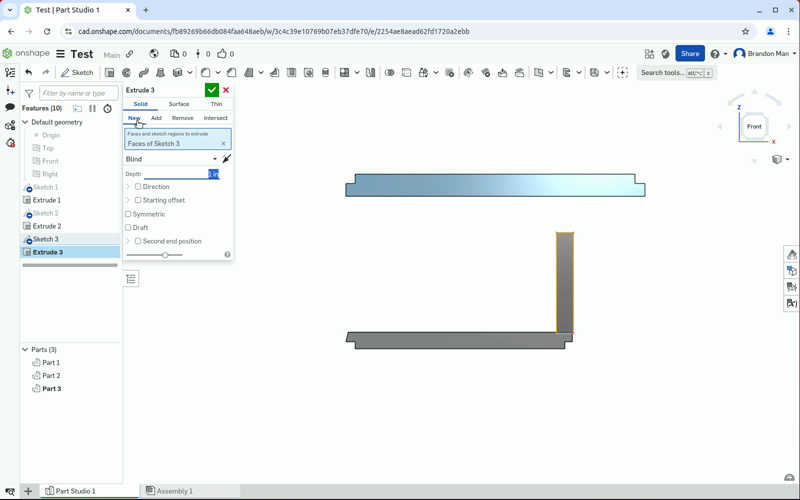
text(0.722)
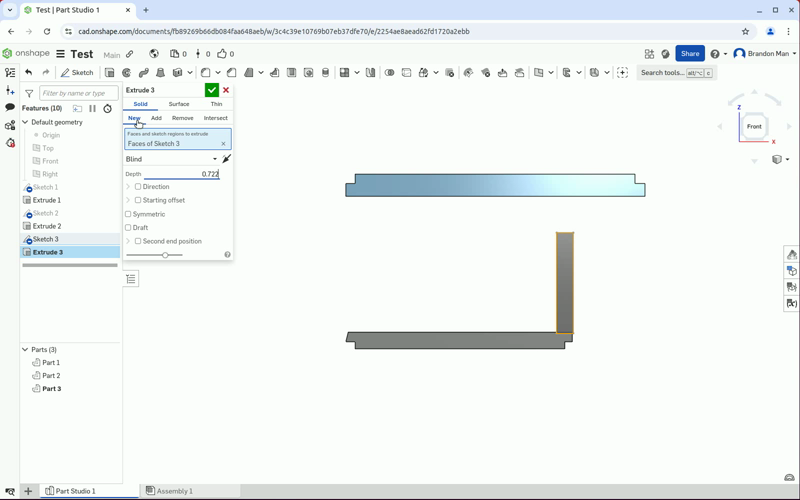
key(enter)
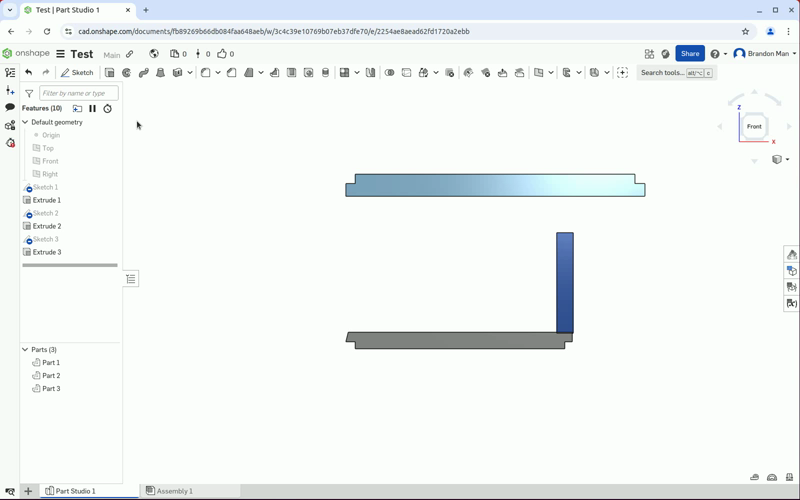
key(shift+h)
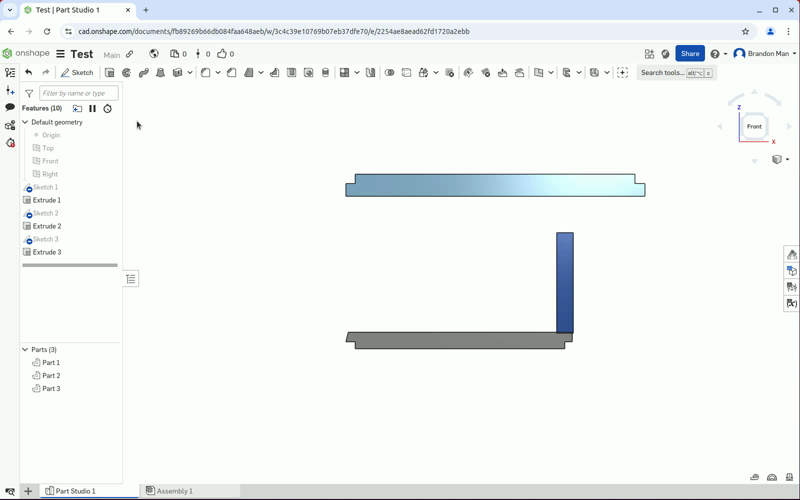
key(shift+h)
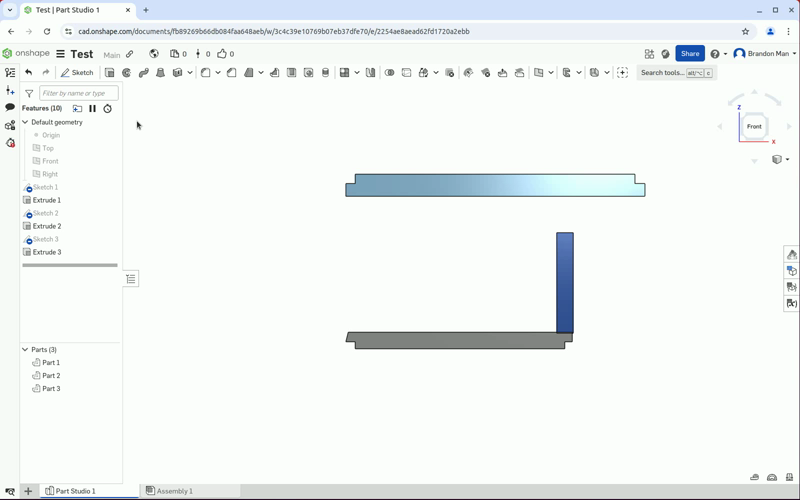
mouse_move(73, 189)
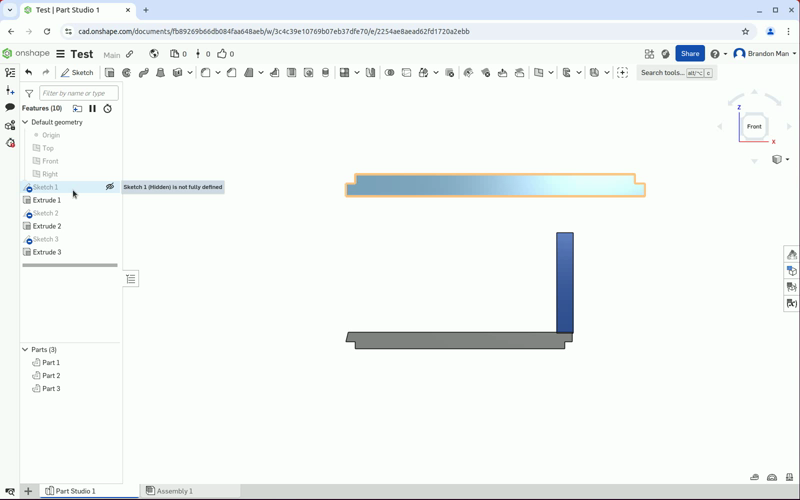
click(73, 189)
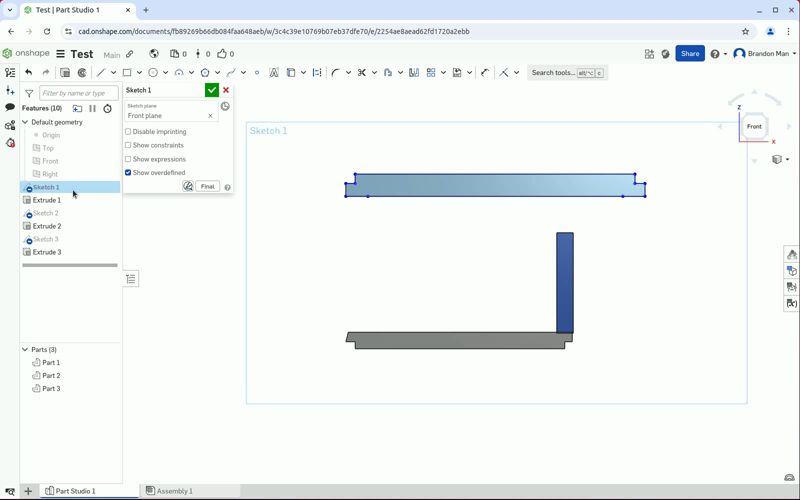
mouse_move(229, 92)
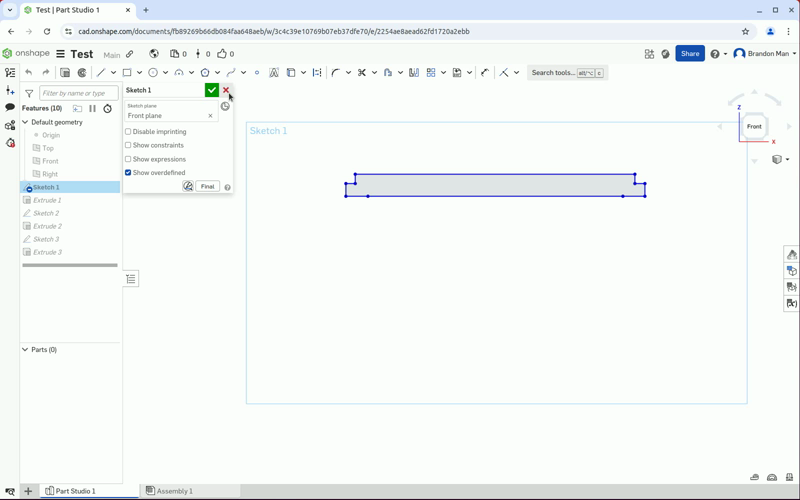
click(229, 92)
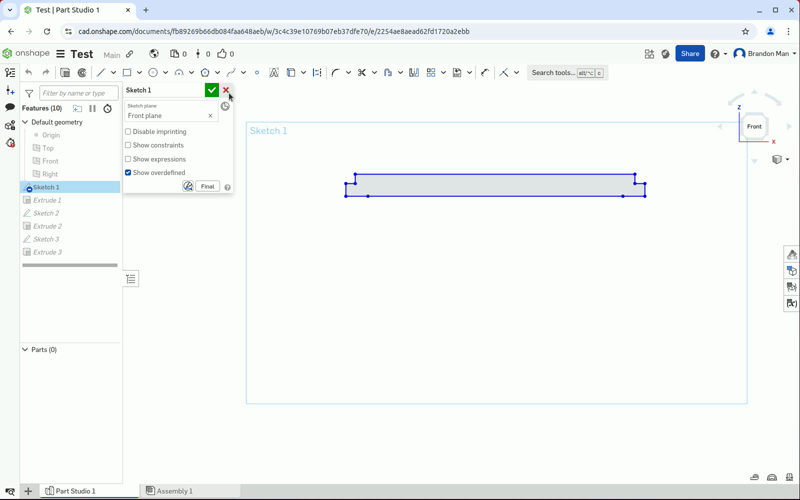
key(shift+s)
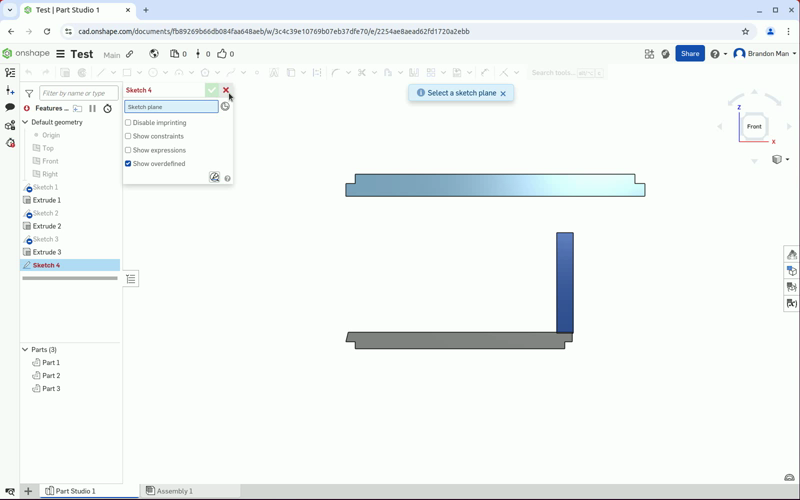
mouse_move(73, 163)
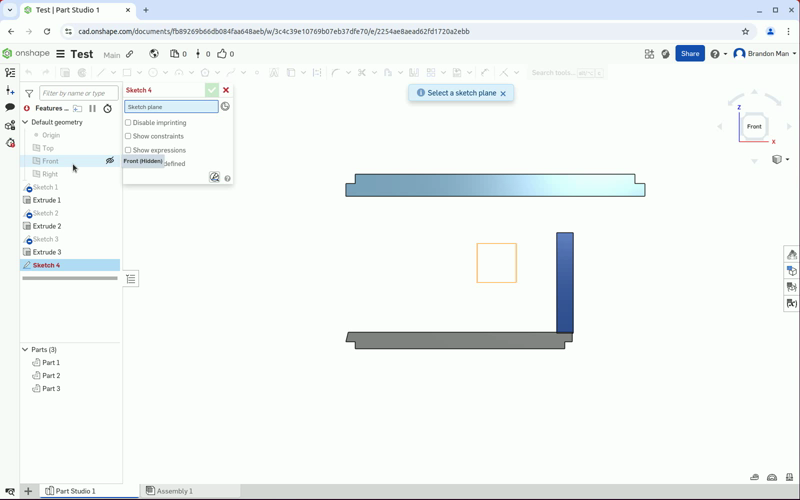
click(73, 163)
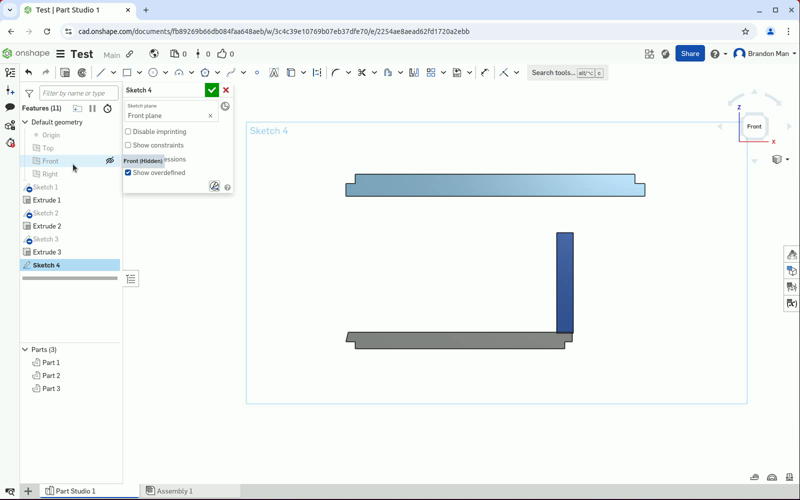
mouse_move(73, 352)
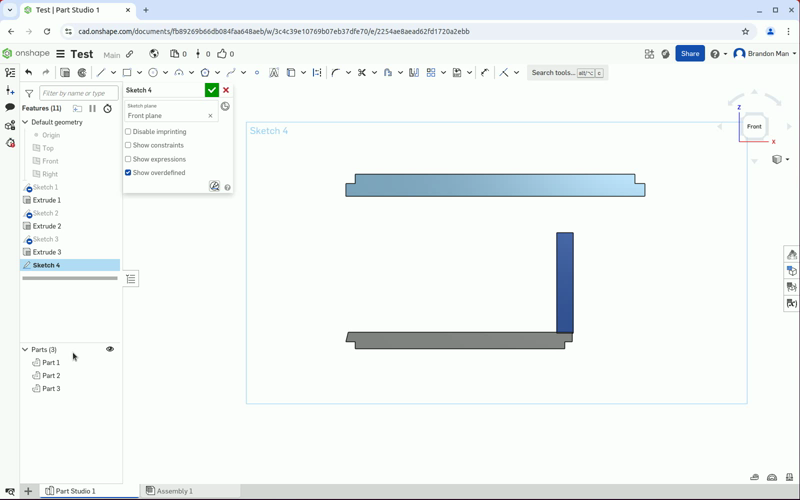
key(y)
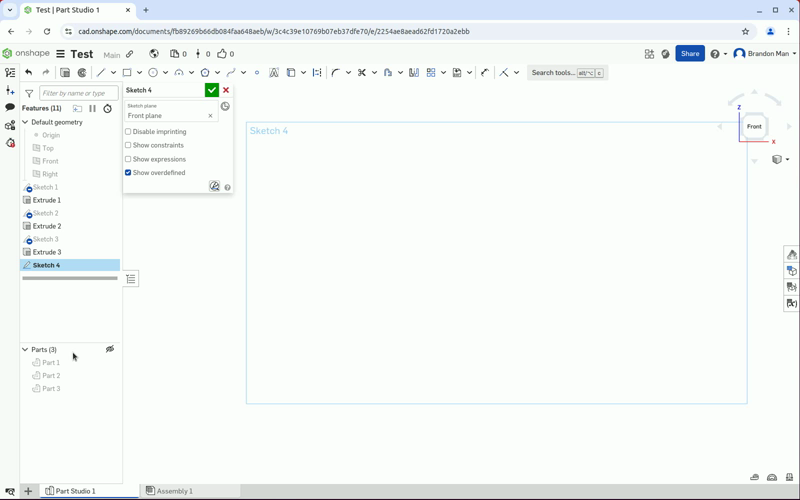
key(l)
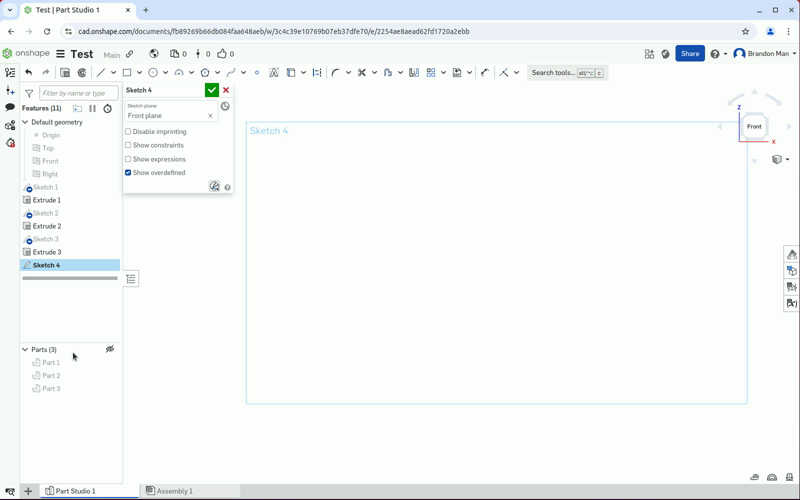
key_down(shift)
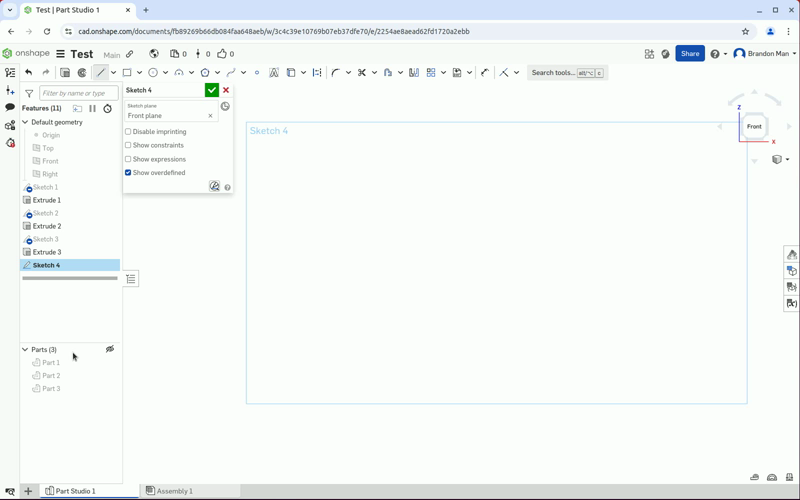
mouse_move(348, 333)
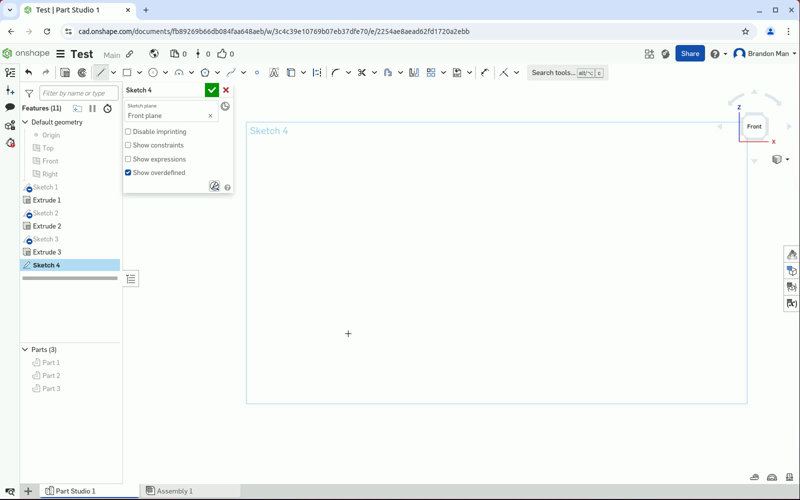
click(348, 333)
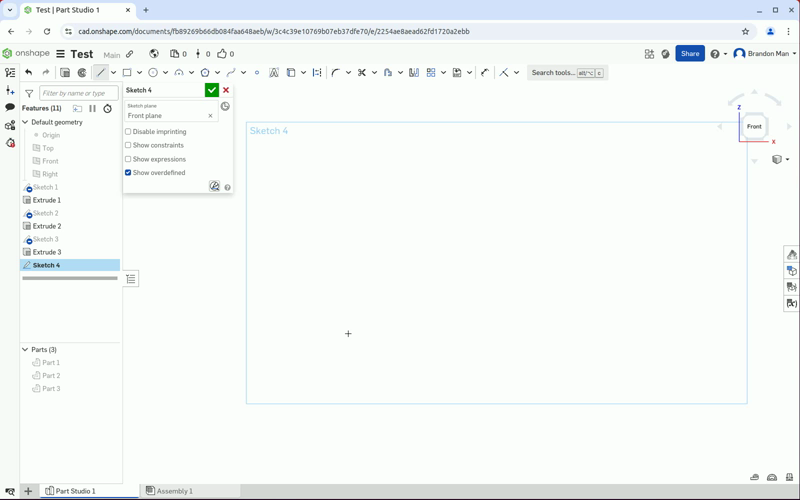
key_up(shift)
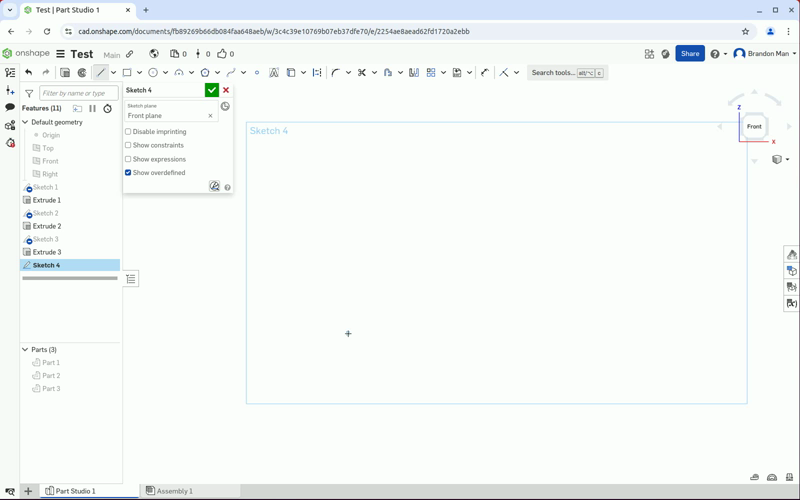
key_down(shift)
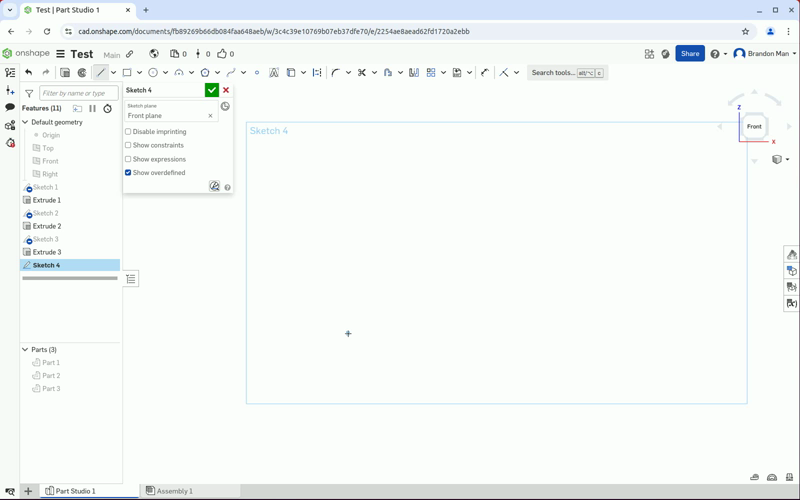
mouse_move(378, 333)
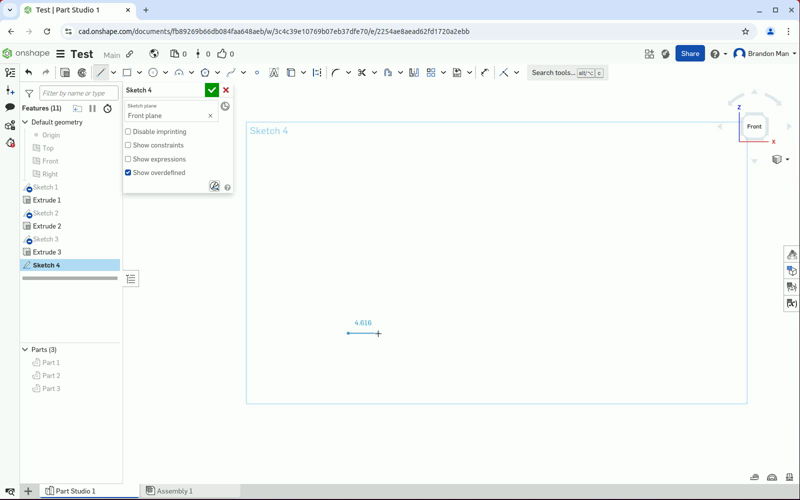
mouse_move(364, 333)
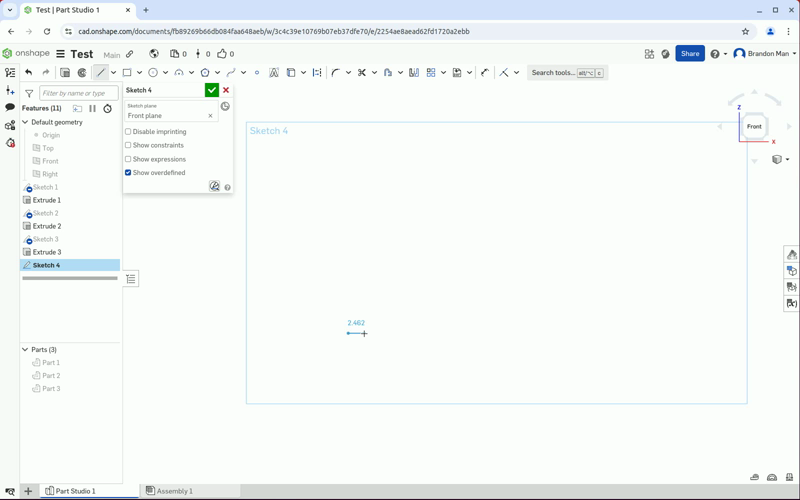
click(364, 333)
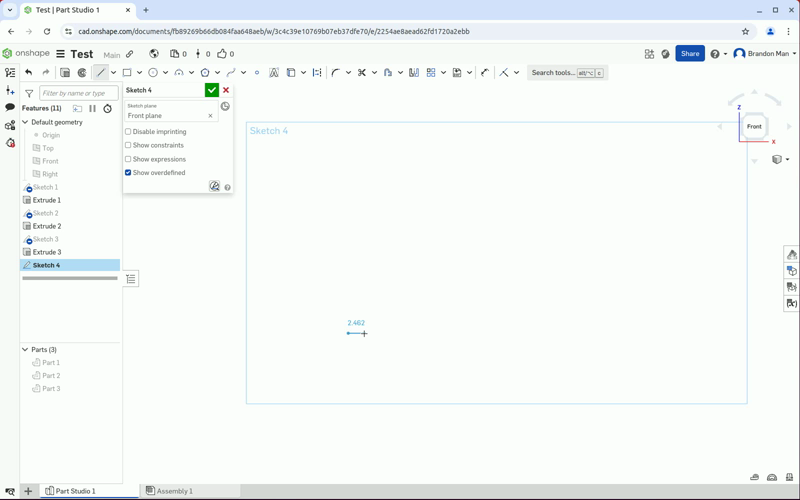
key_up(shift)
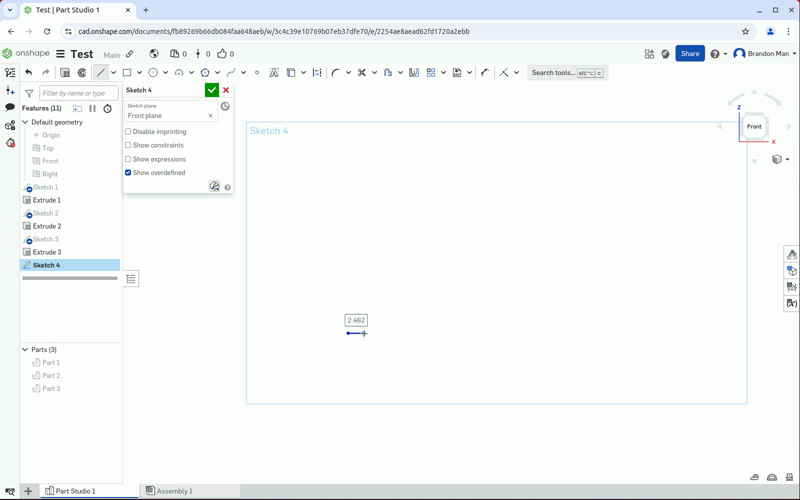
key_down(shift)
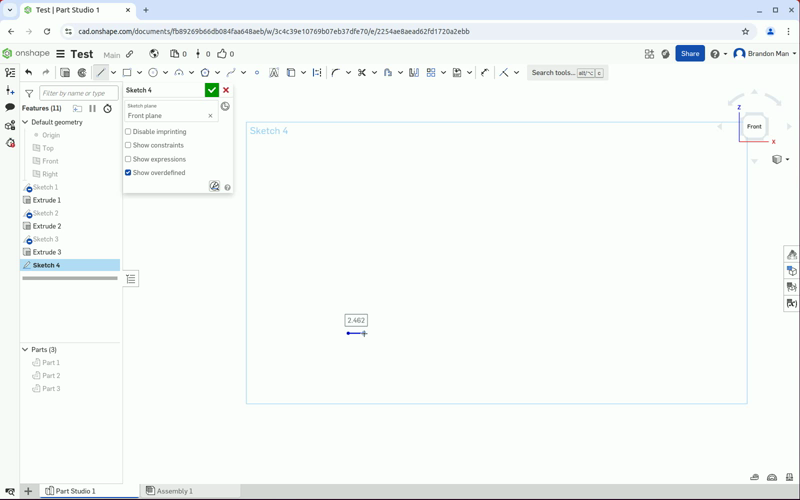
mouse_move(364, 232)
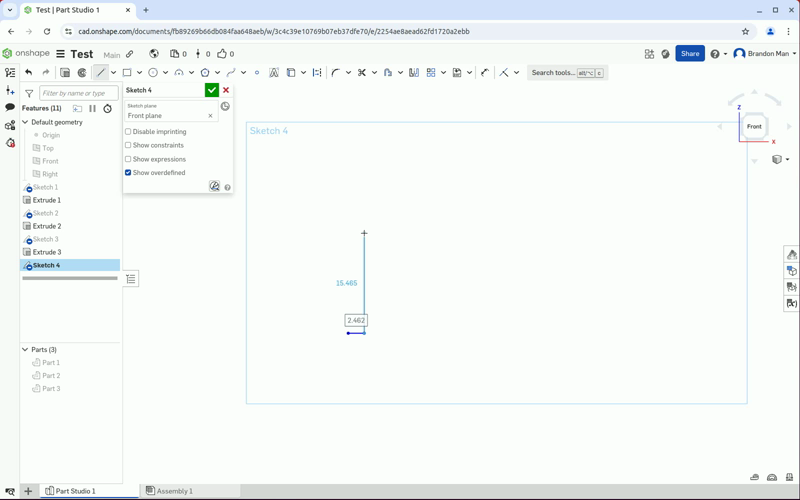
click(364, 232)
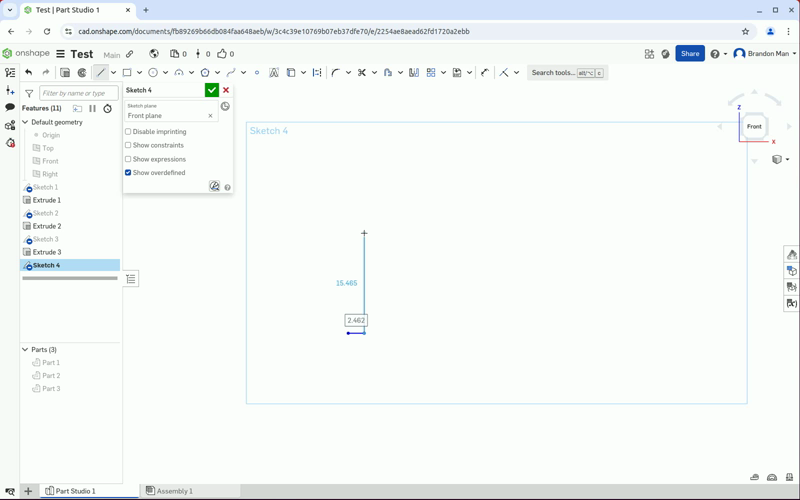
key_up(shift)
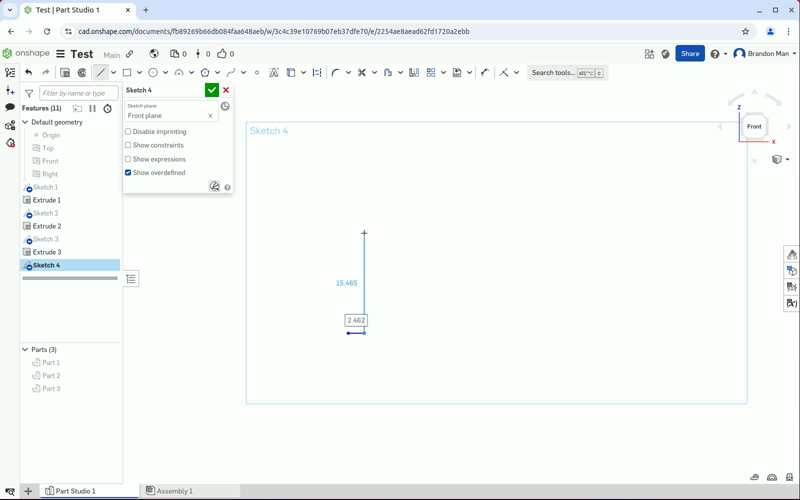
key_down(shift)
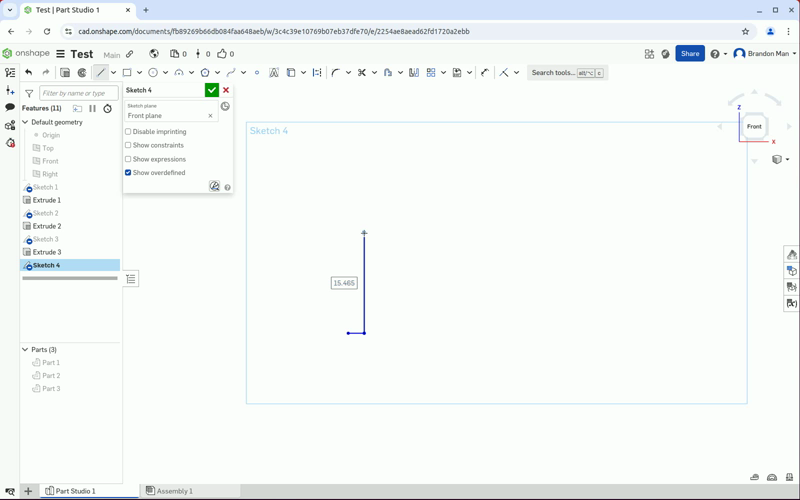
mouse_move(394, 232)
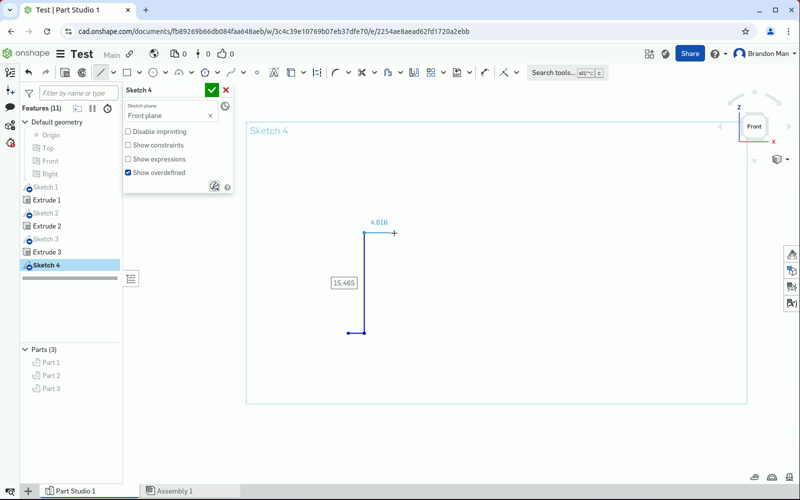
mouse_move(348, 232)
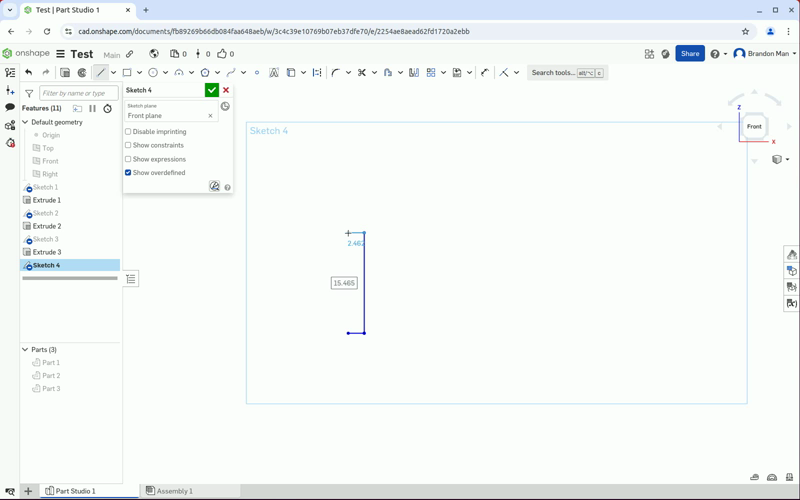
click(348, 232)
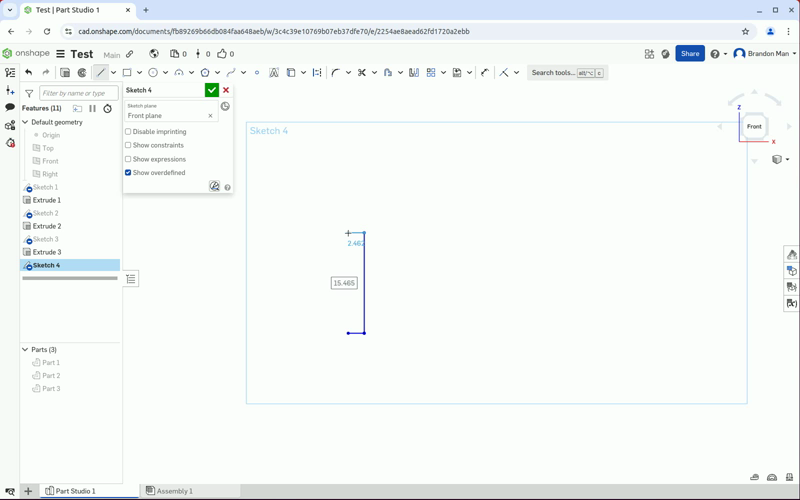
key_up(shift)
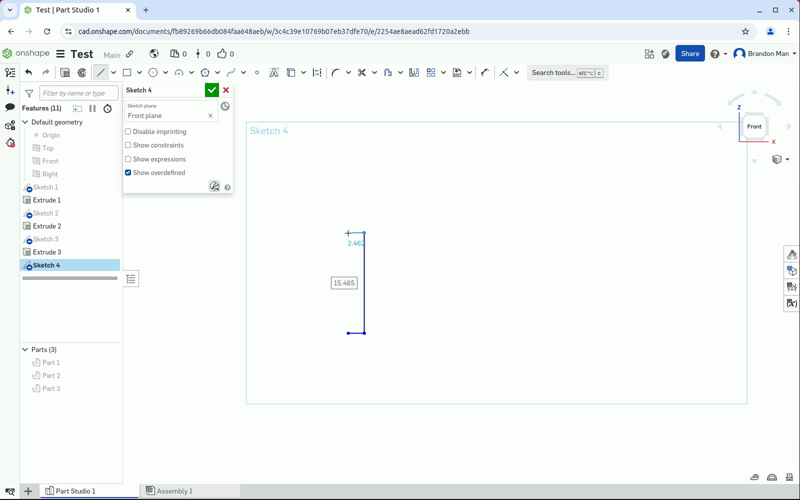
key_down(shift)
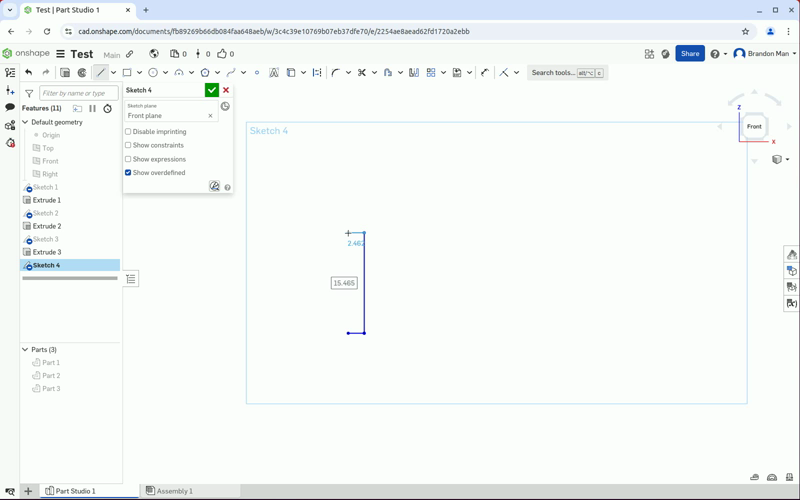
mouse_move(348, 333)
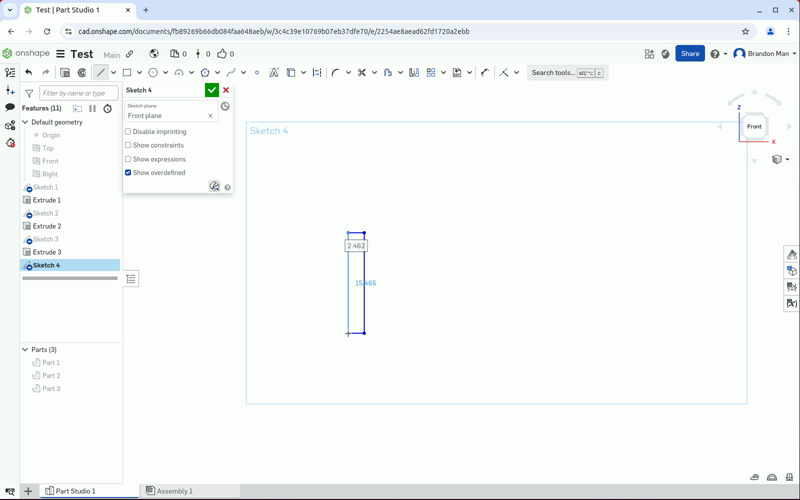
key_up(shift)
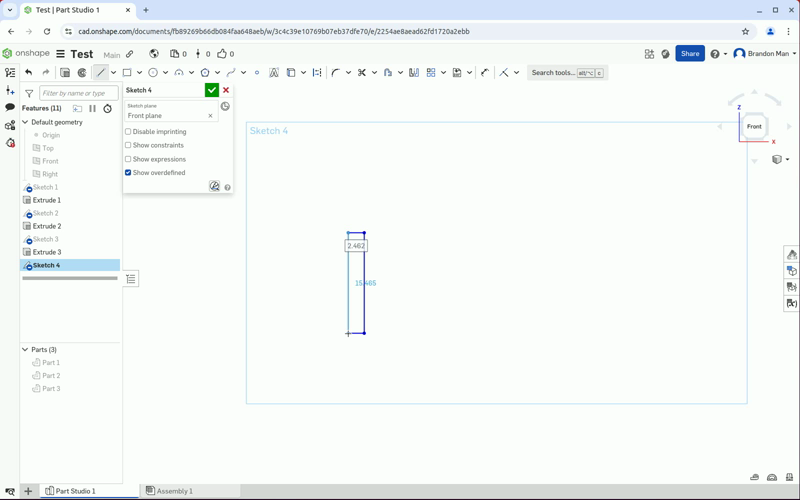
click(348, 333)
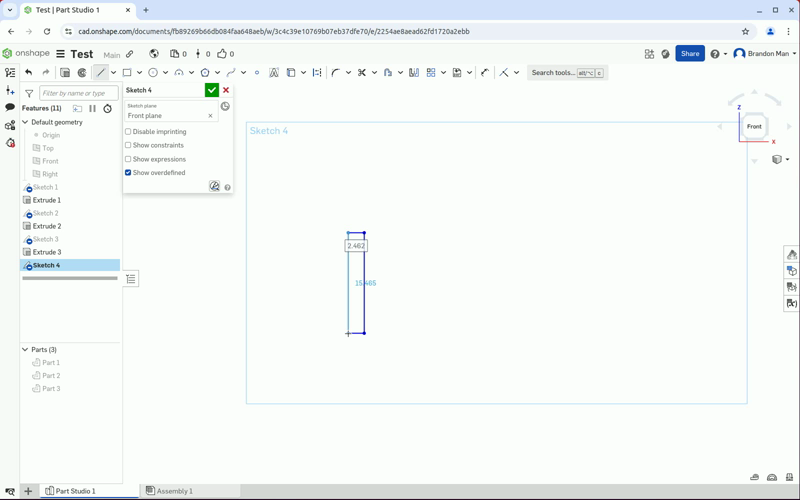
key(esc)
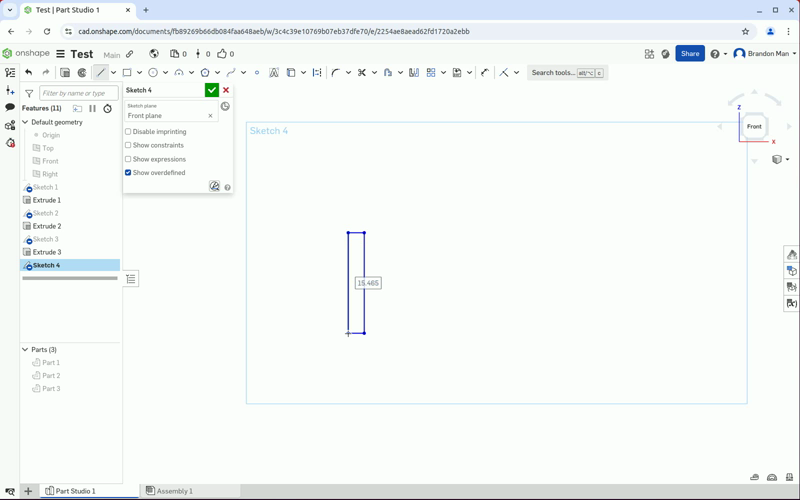
mouse_move(362, 253)
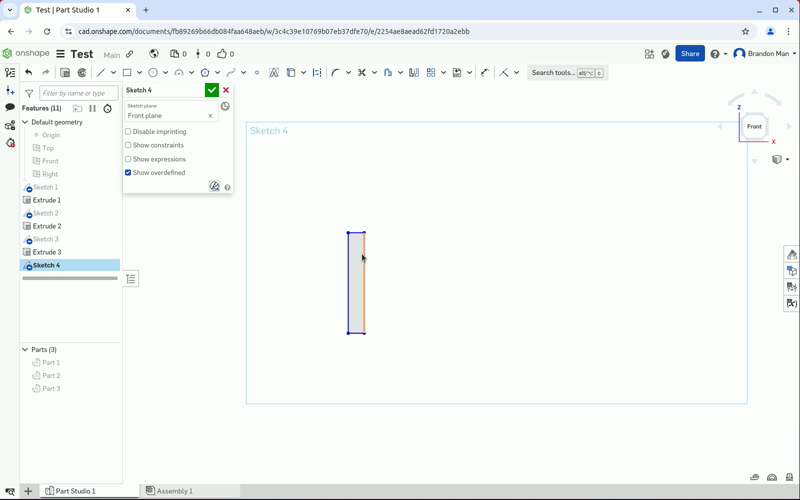
scroll(6)
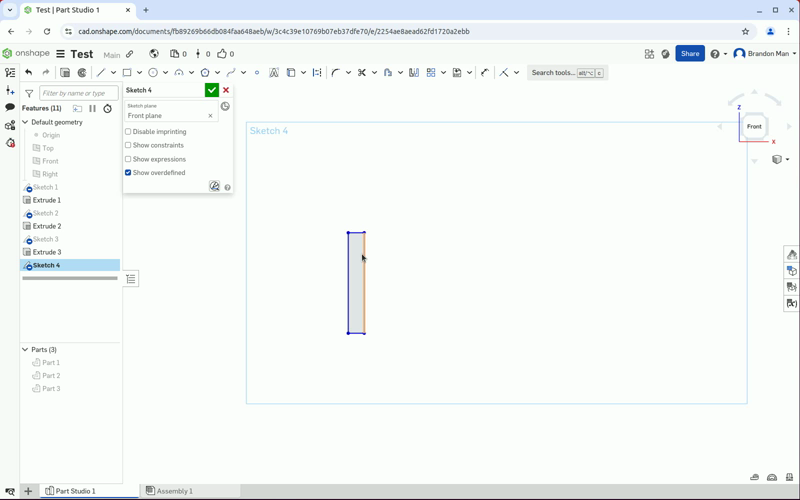
scroll(6)
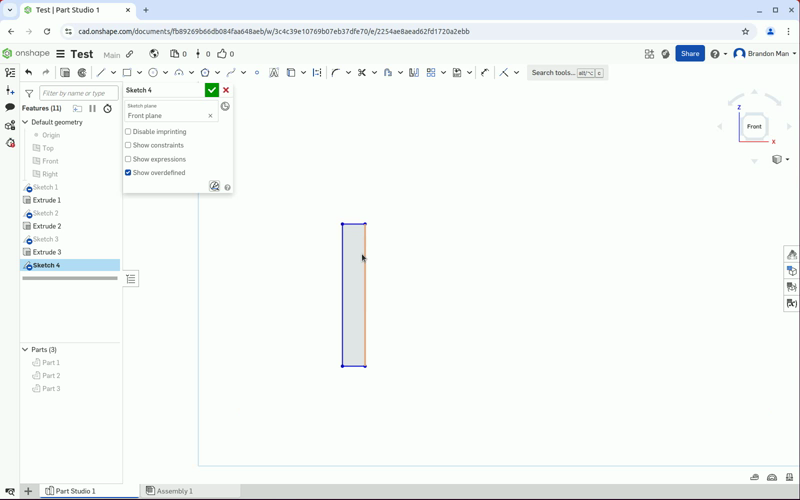
scroll(6)
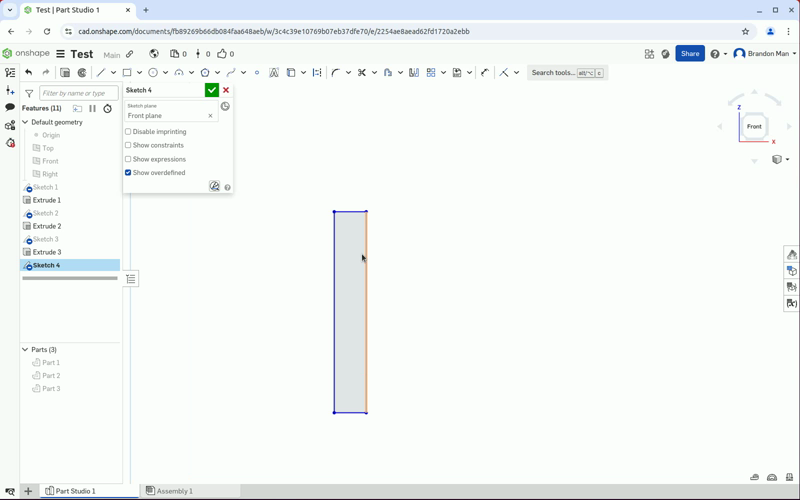
scroll(6)
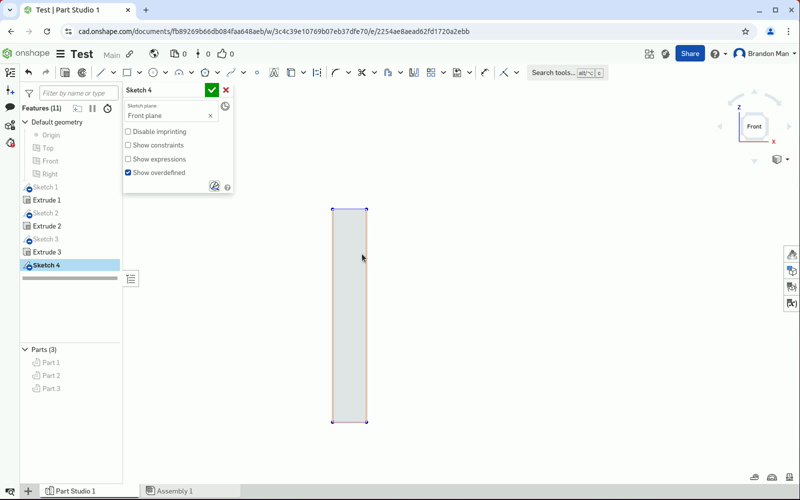
scroll(6)
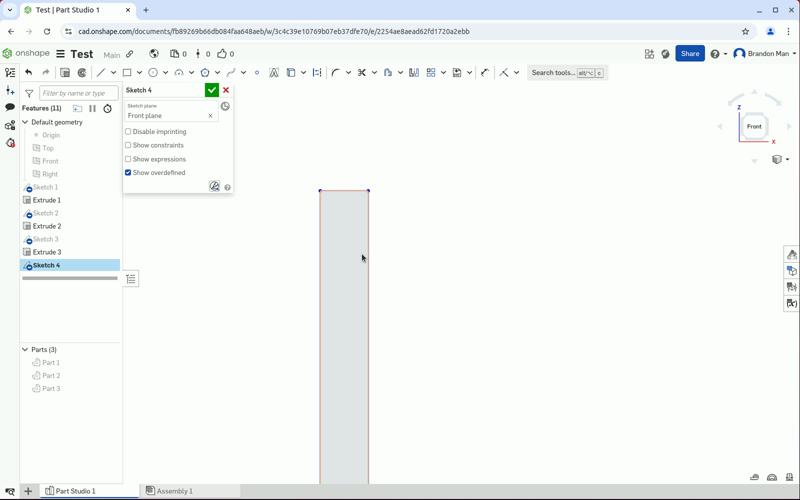
scroll(6)
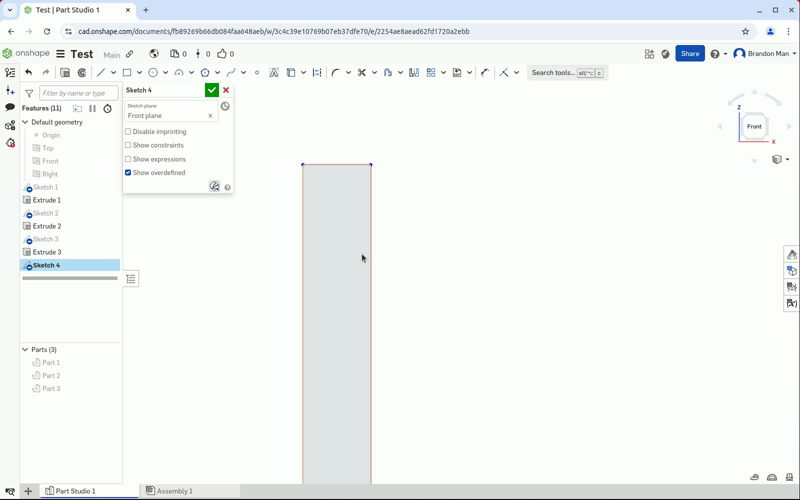
scroll(6)
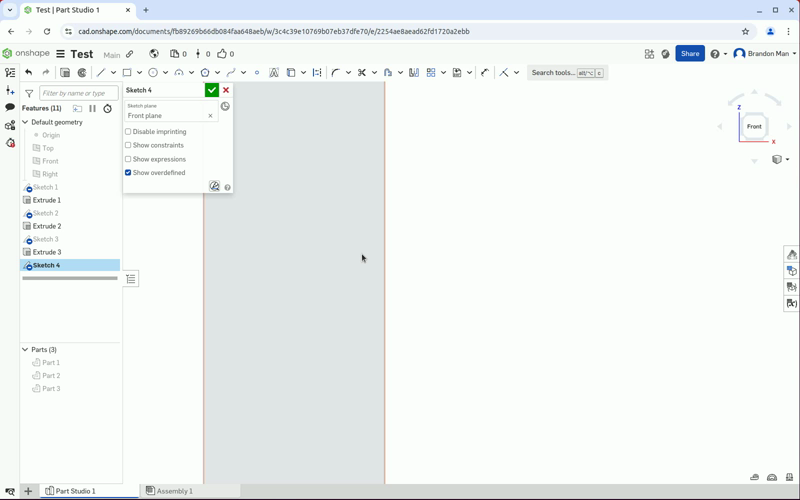
click(362, 253)
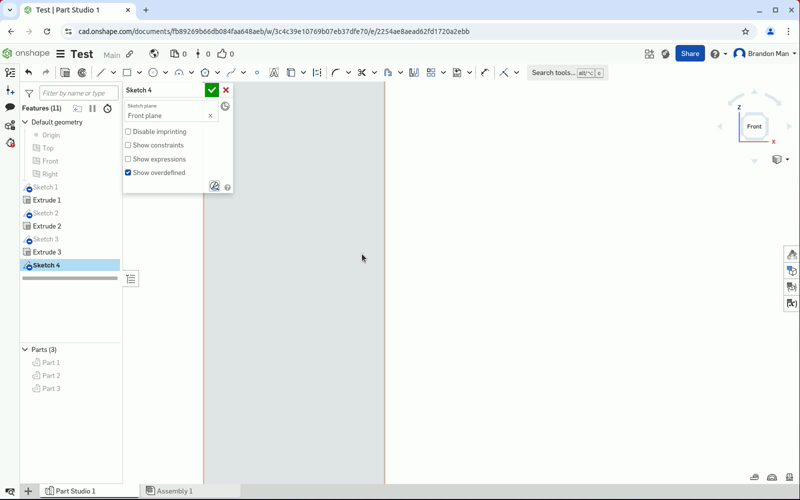
scroll(-6)
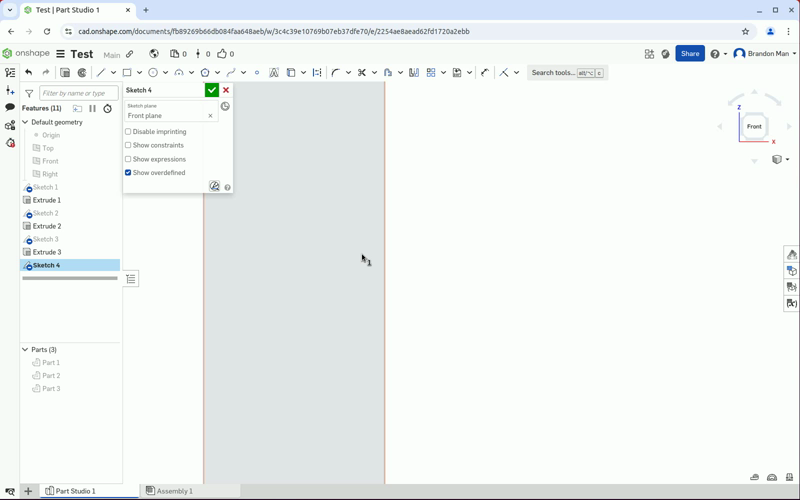
scroll(-6)
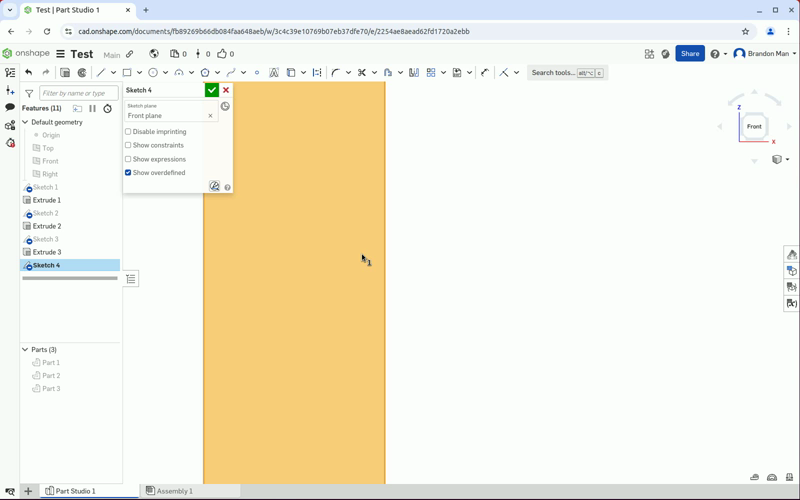
scroll(-6)
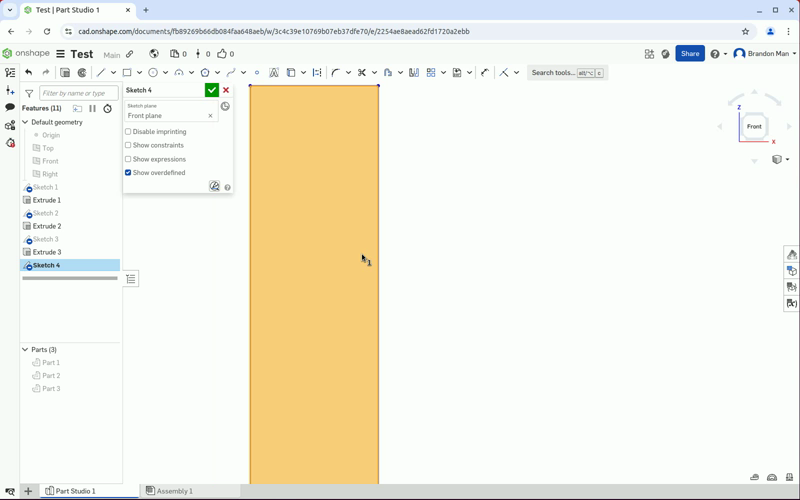
scroll(-6)
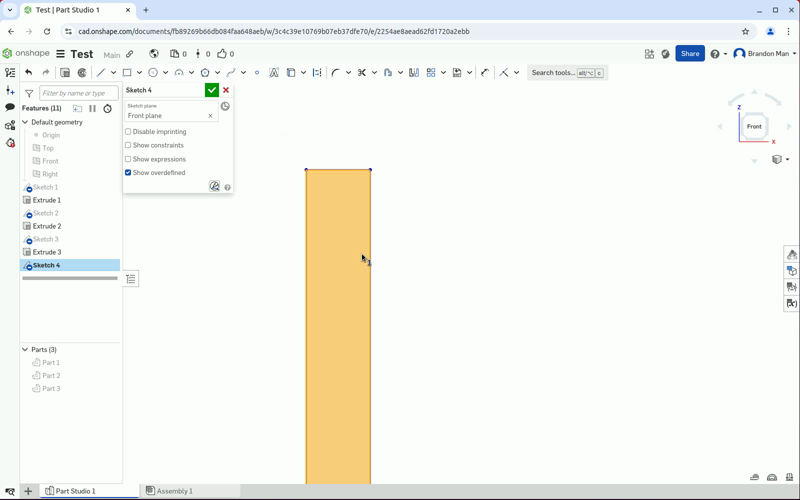
scroll(-6)
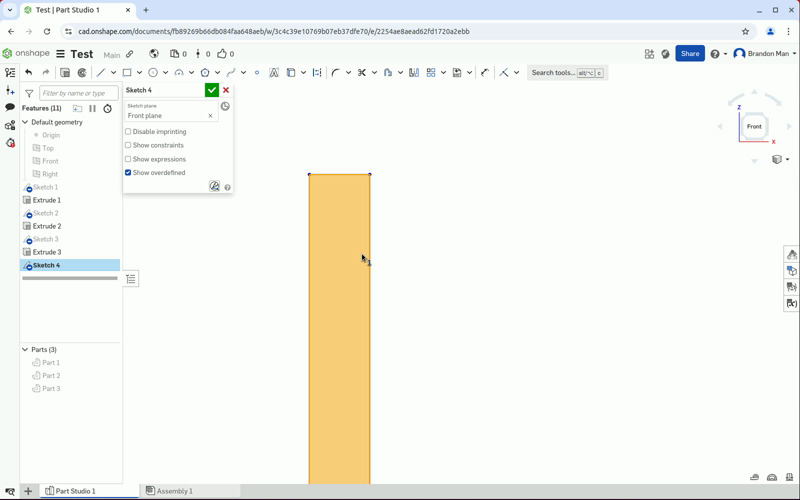
scroll(-6)
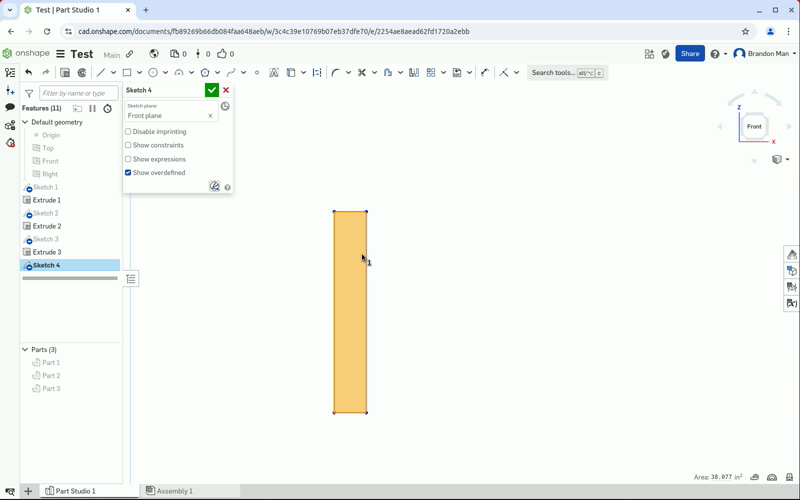
scroll(-6)
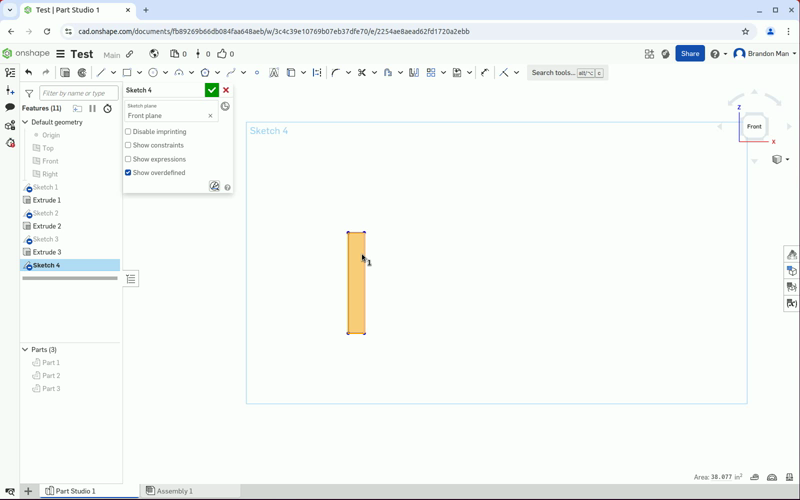
mouse_move(73, 352)
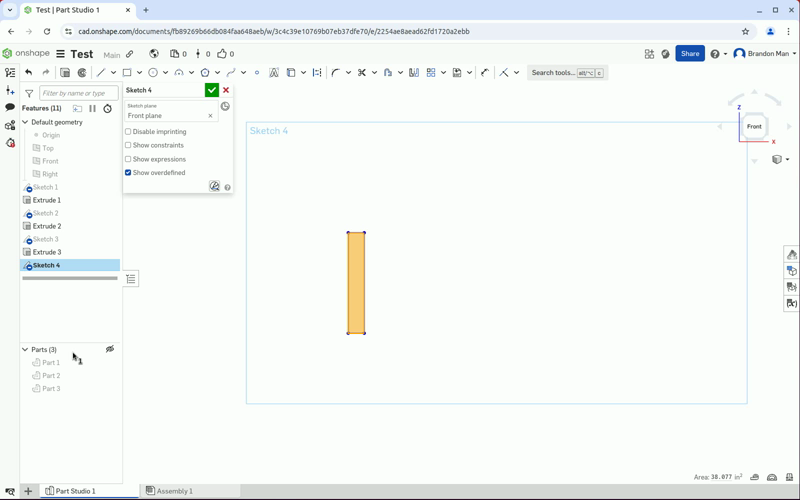
key(shift+y)
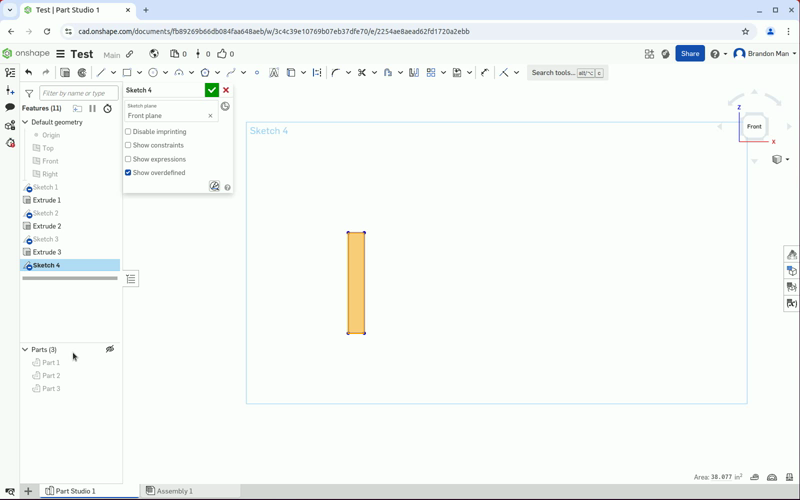
key(shift+e)
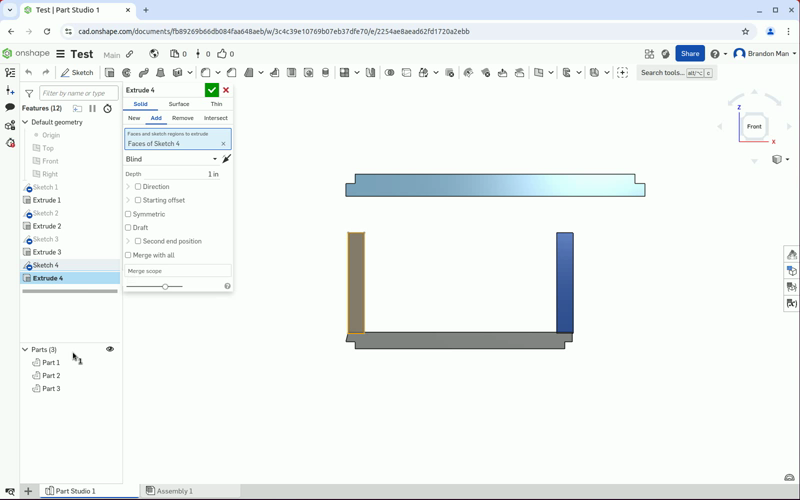
mouse_move(143, 106)
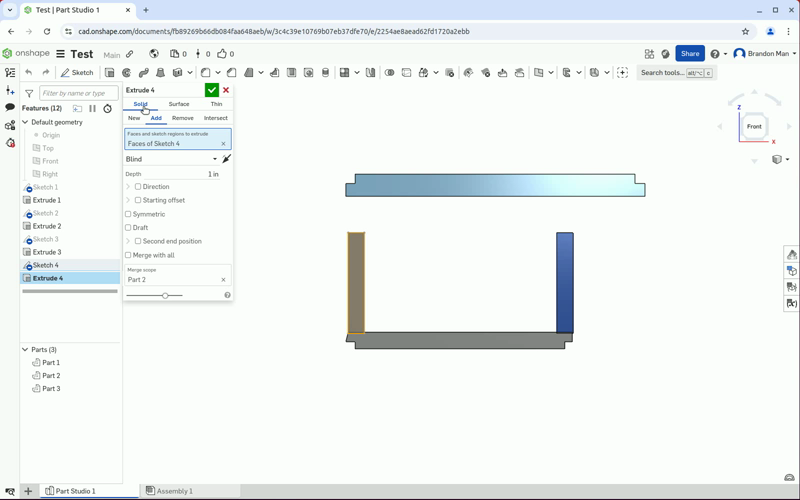
click(143, 106)
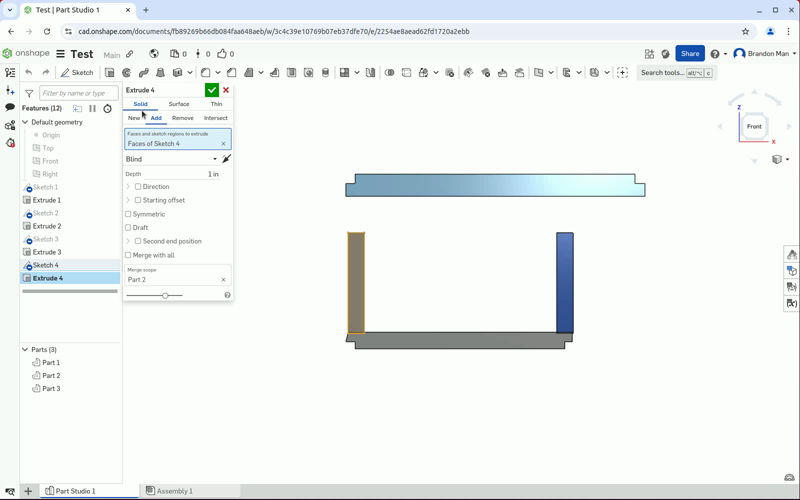
mouse_move(137, 120)
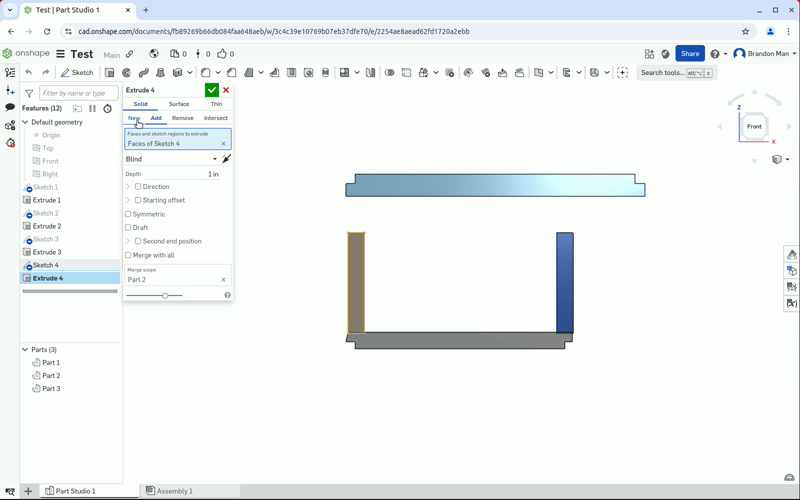
click(137, 120)
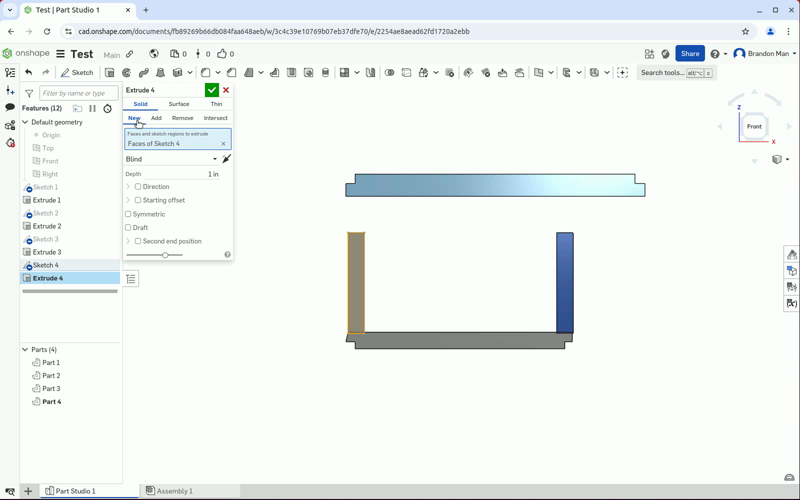
key(tab, 4)
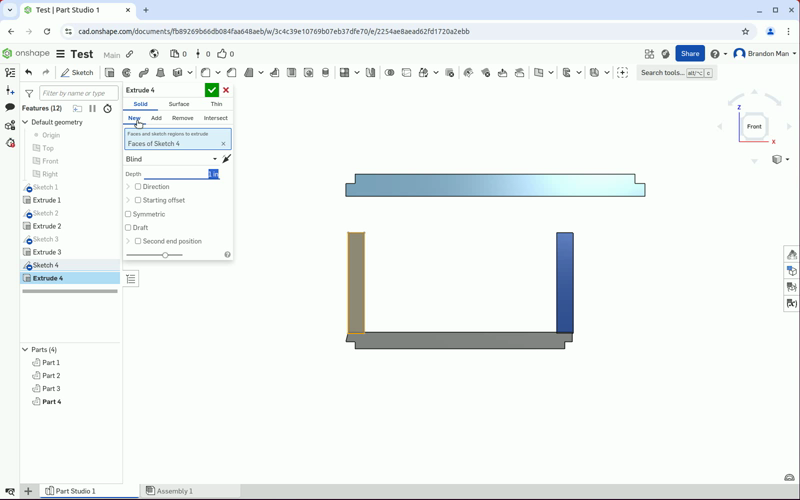
text(0.722)
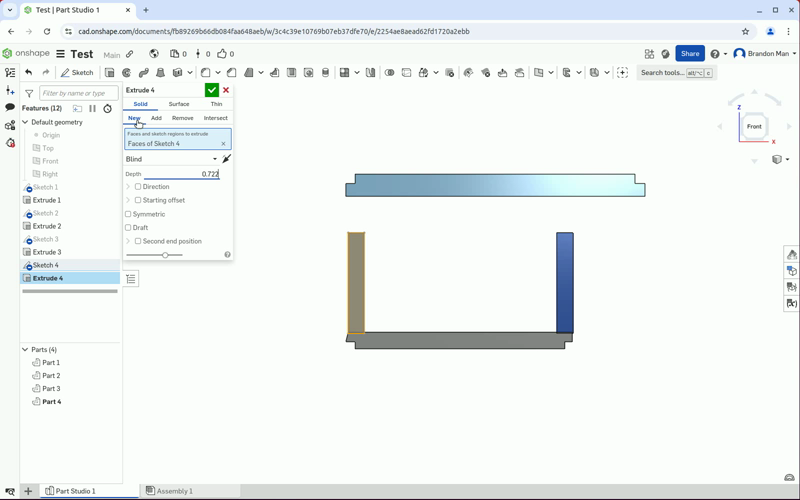
key(enter)
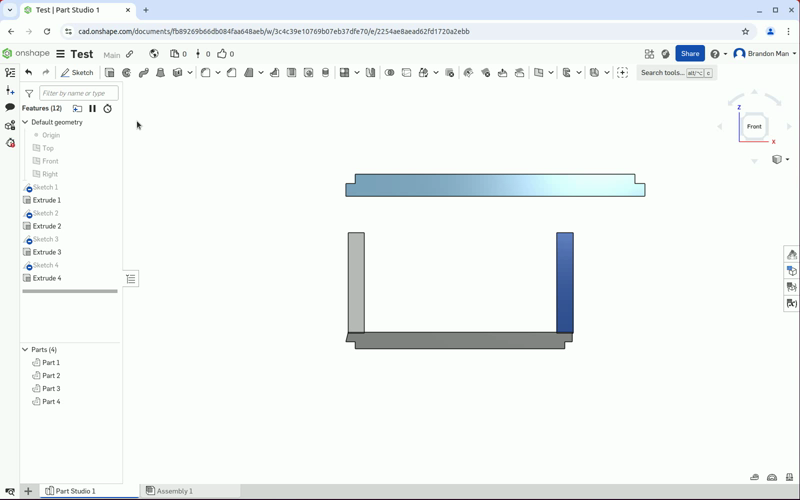
key(shift+h)
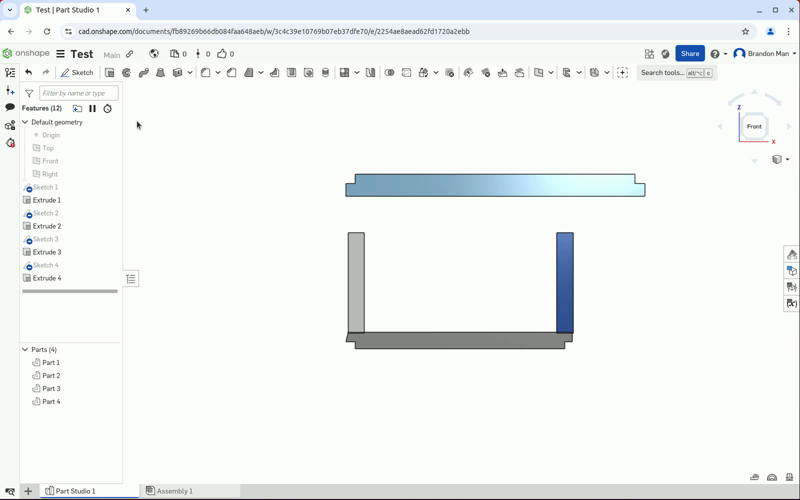
key(shift+h)
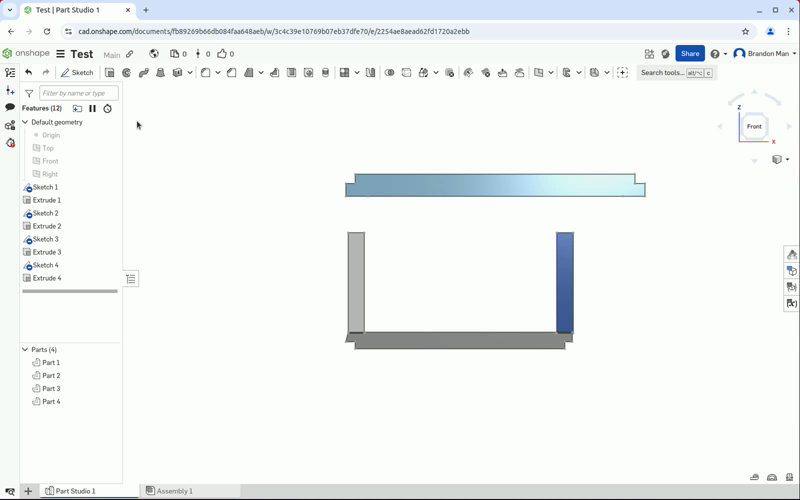
key(shift+7)
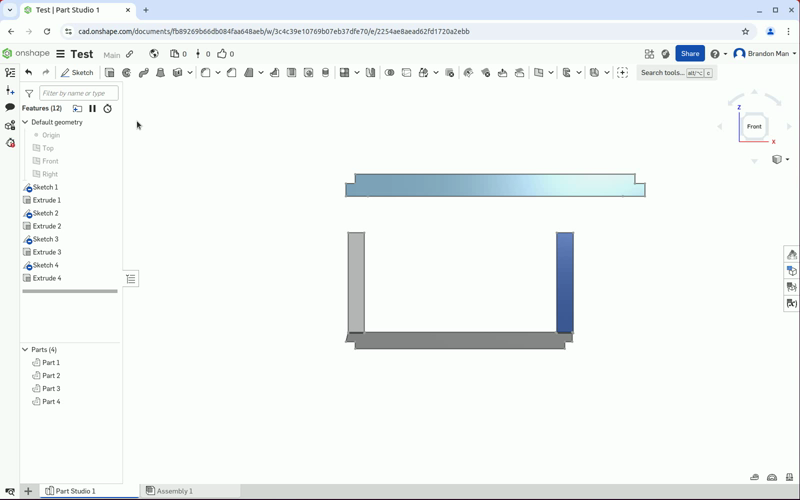
key(left, 2)
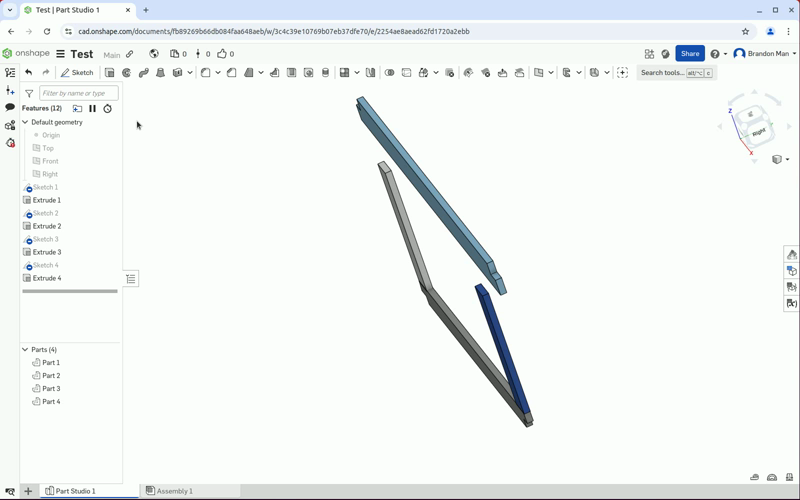
key(down, 2)
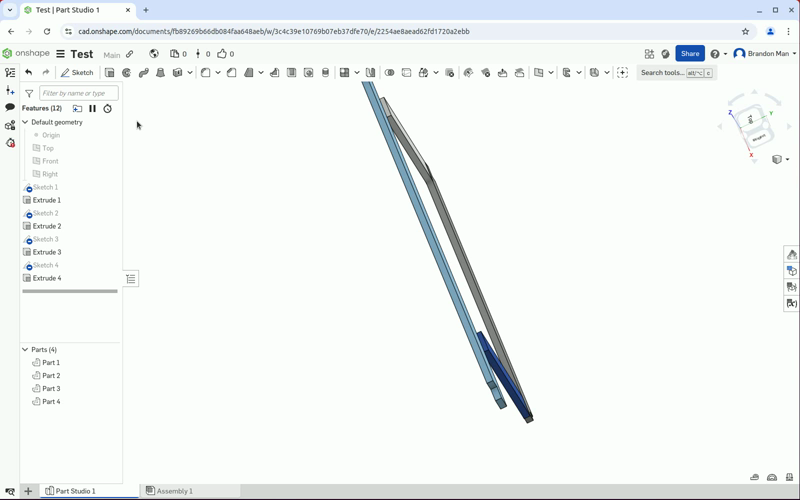
key(up, 2)
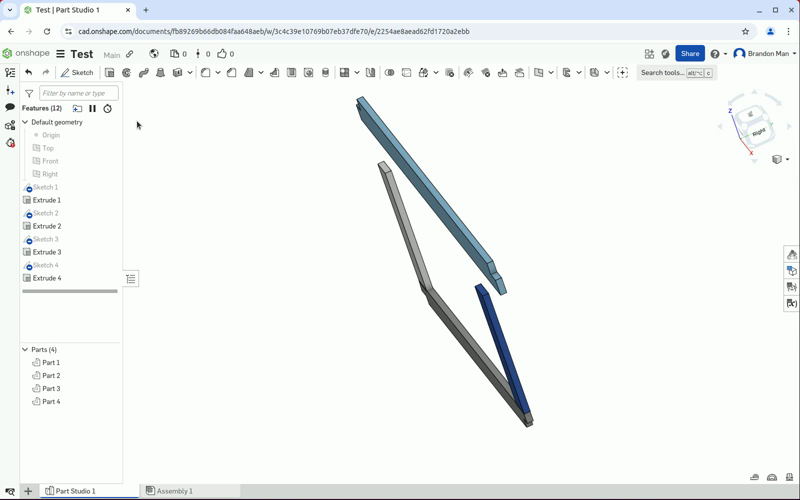
key(right, 2)
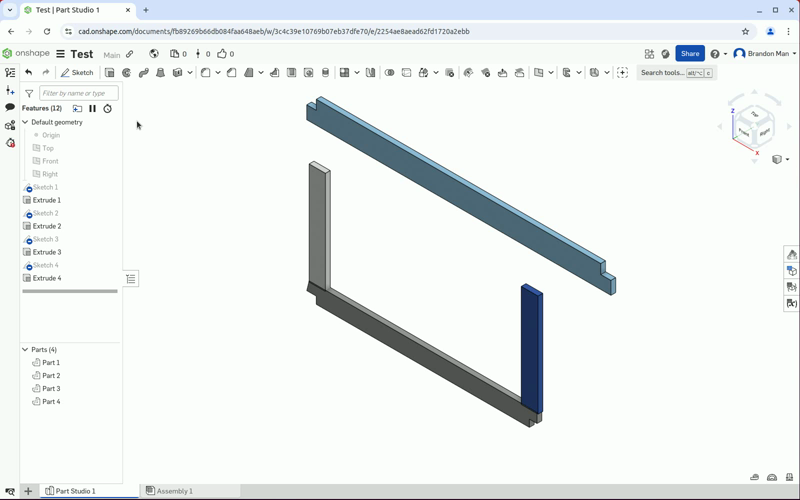
mouse_move(73, 189)
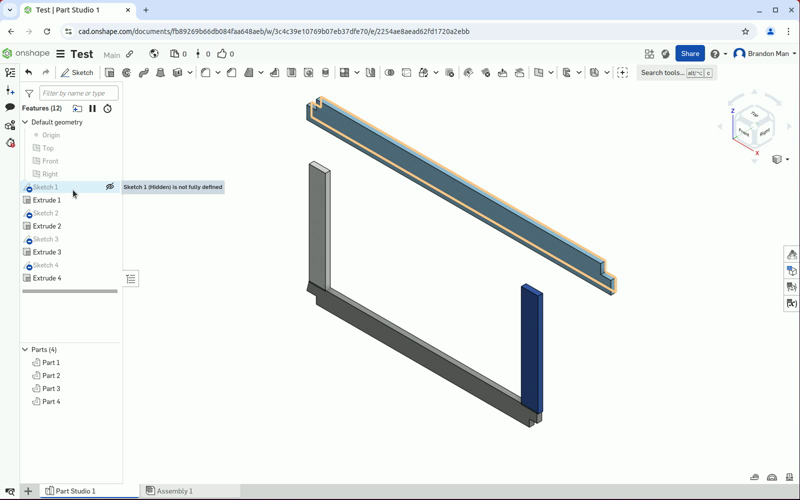
click(73, 189)